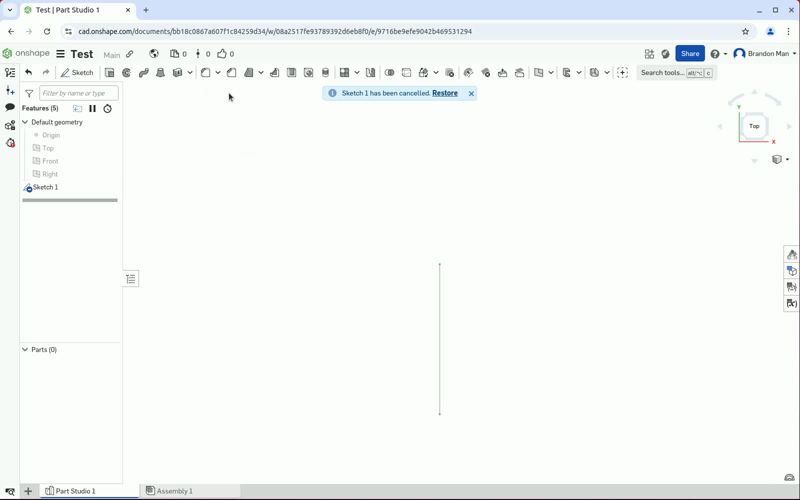
key(shift+h)
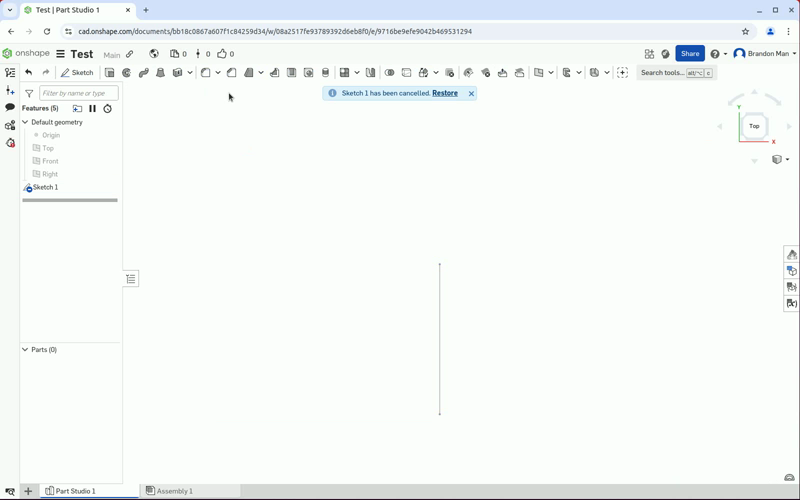
key(shift+s)
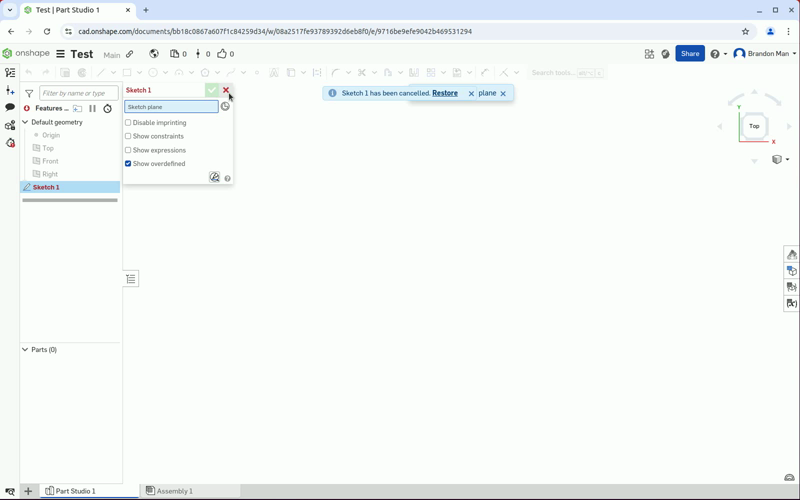
mouse_move(73, 150)
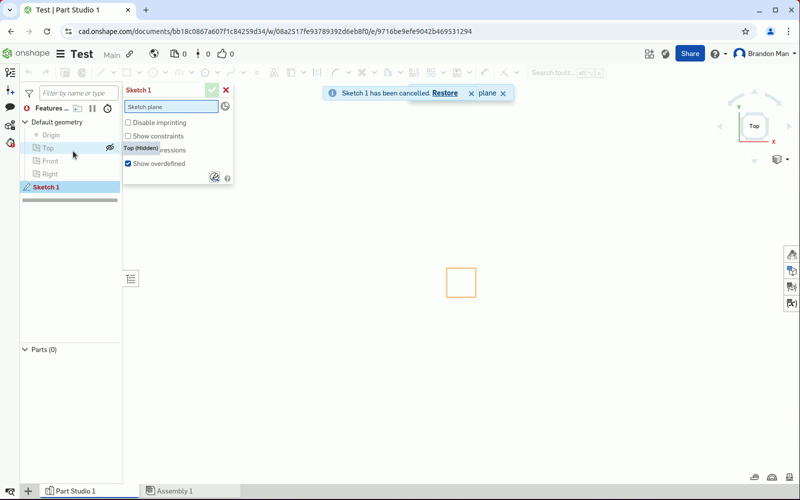
click(73, 150)
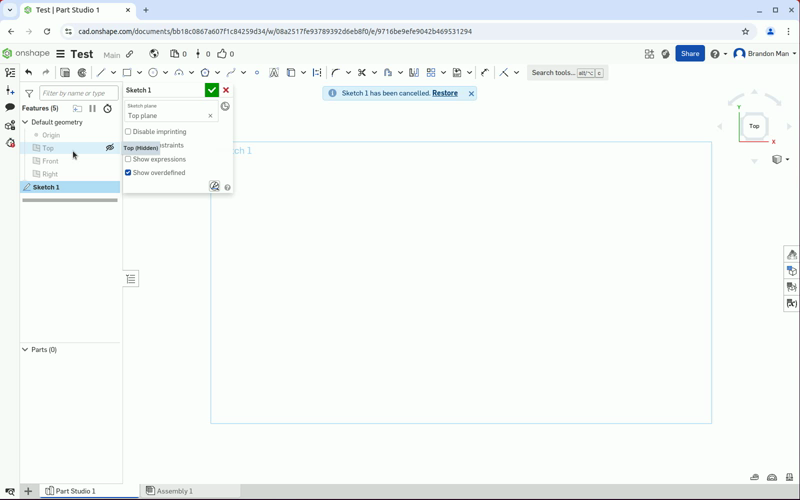
mouse_move(73, 352)
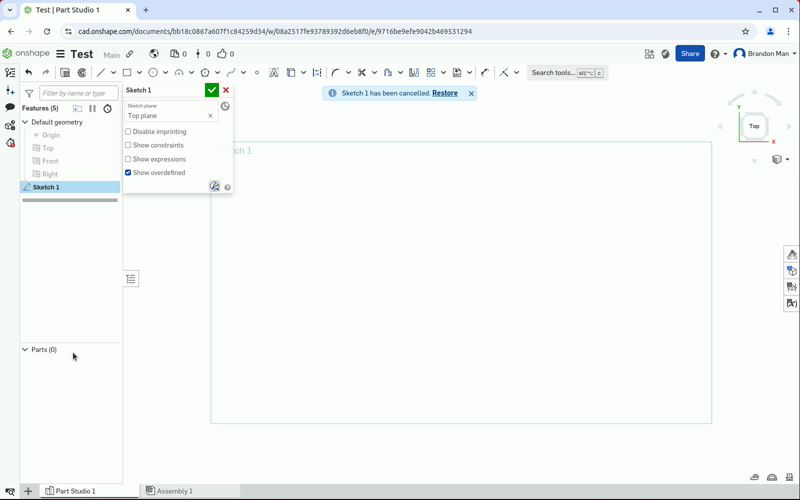
key(y)
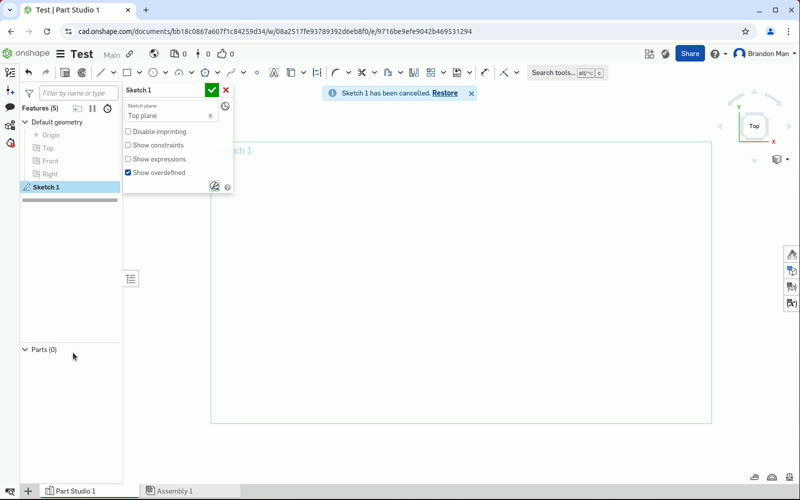
key(l)
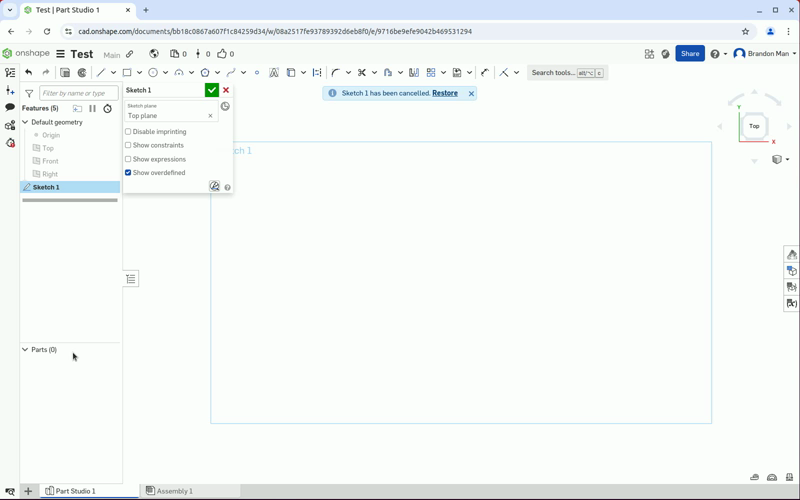
key_down(shift)
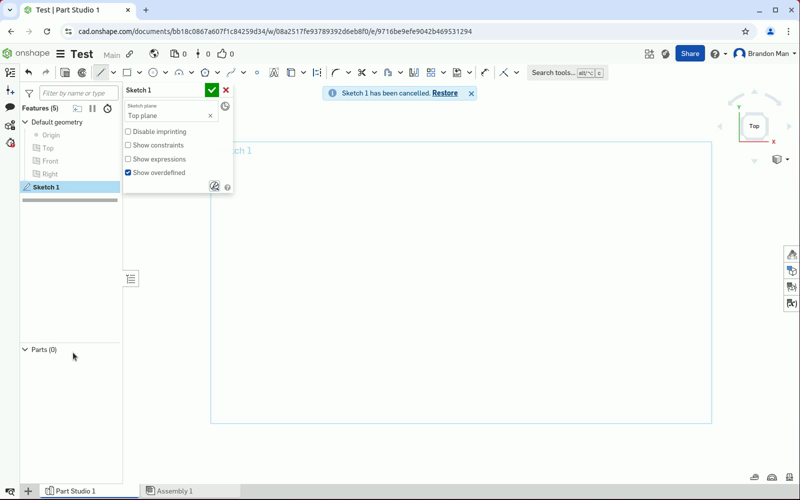
mouse_move(351, 335)
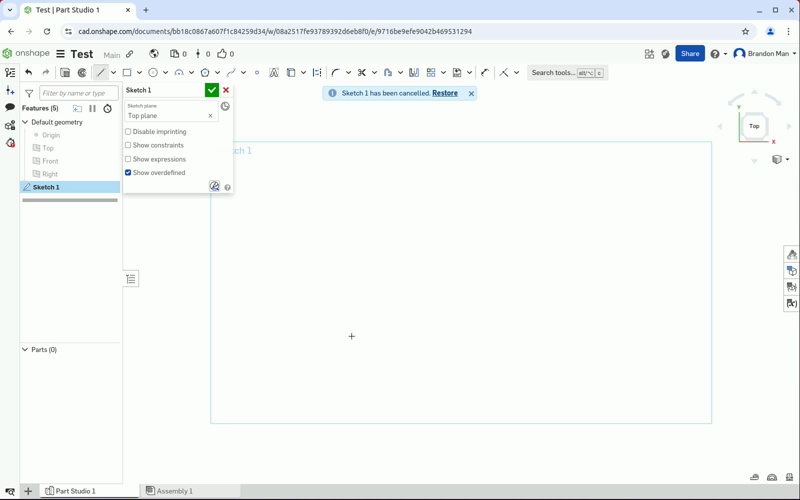
click(351, 335)
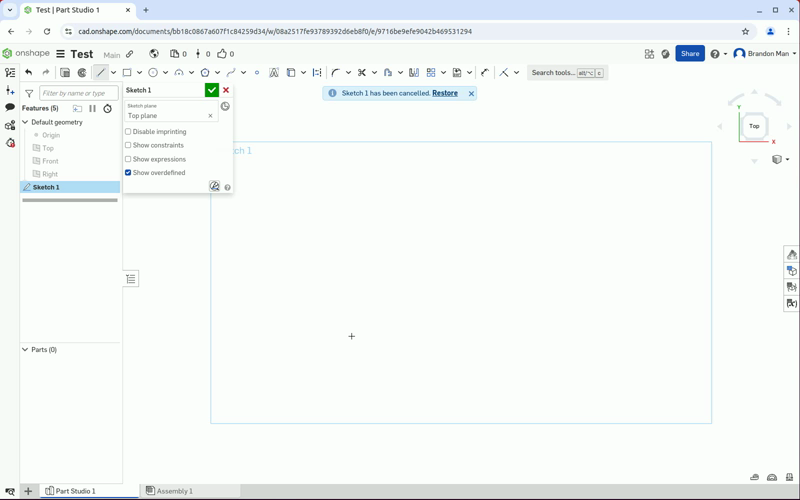
key_up(shift)
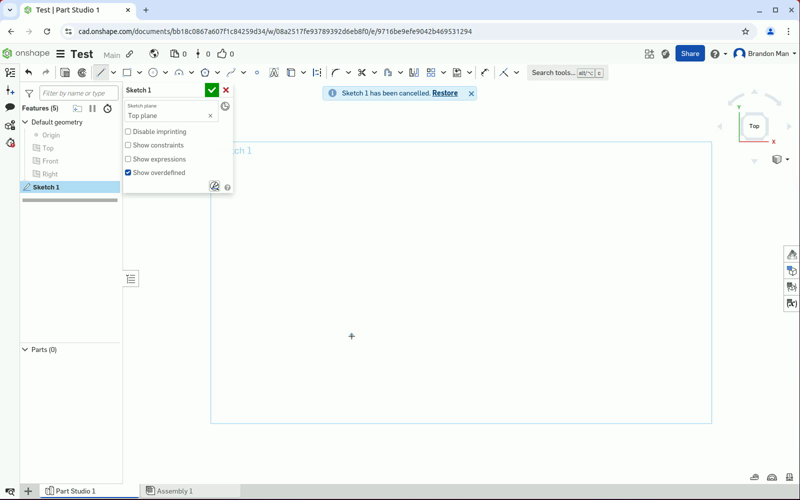
key_down(shift)
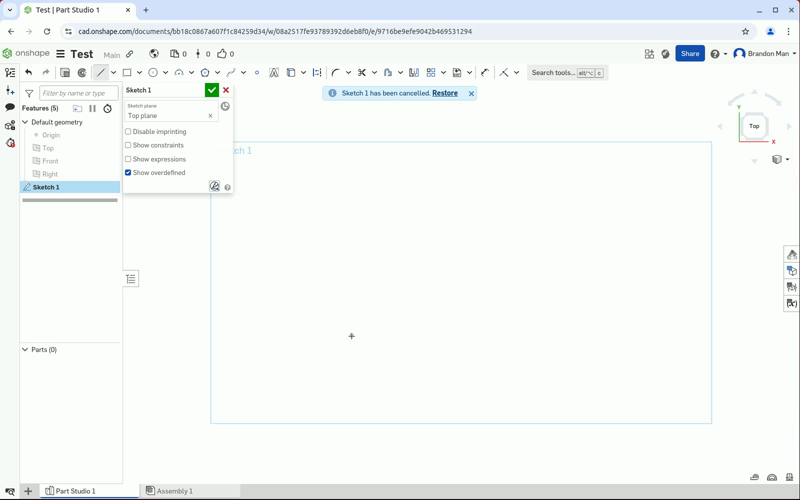
mouse_move(569, 335)
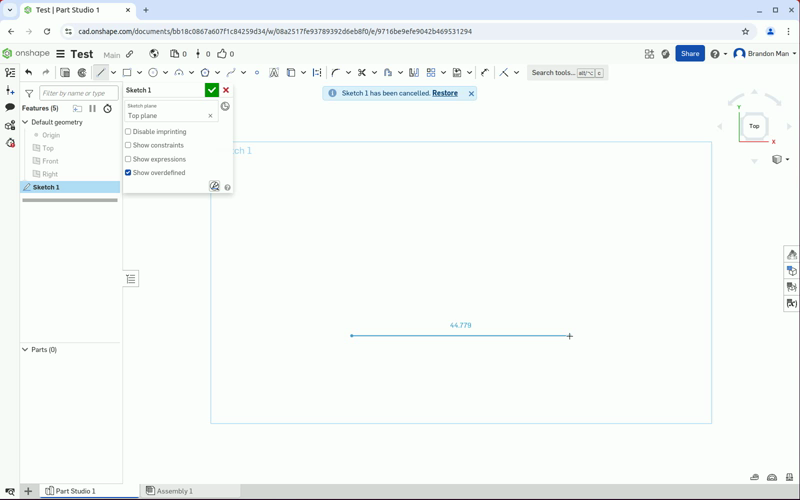
click(569, 335)
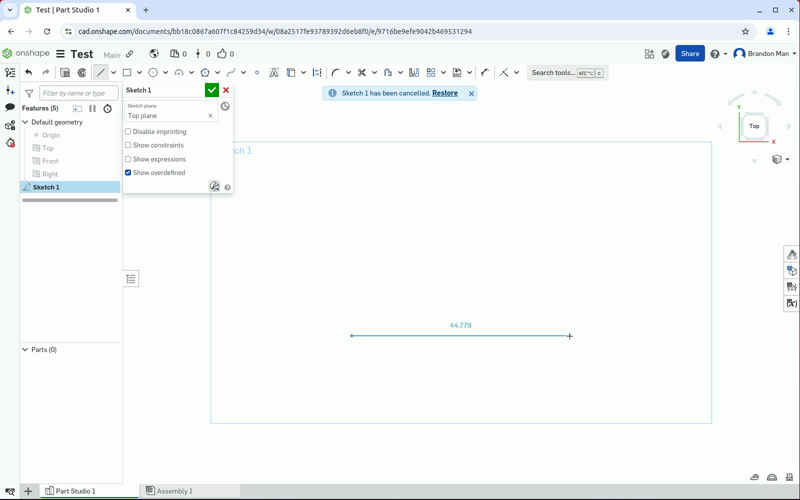
key_up(shift)
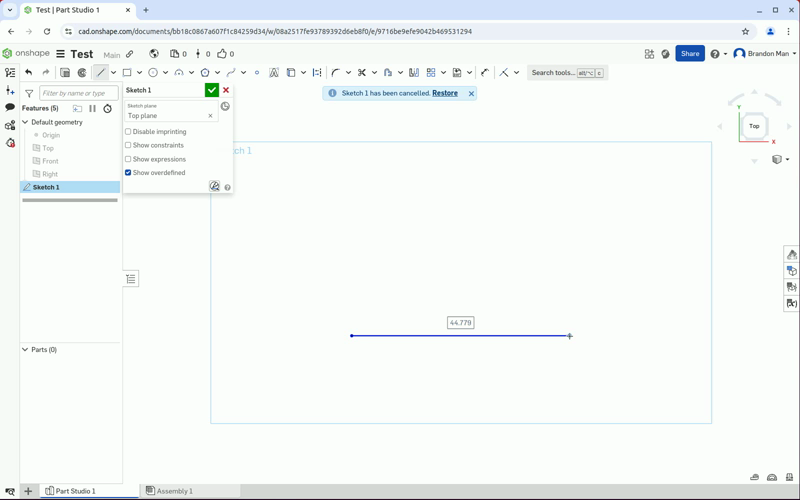
key_down(shift)
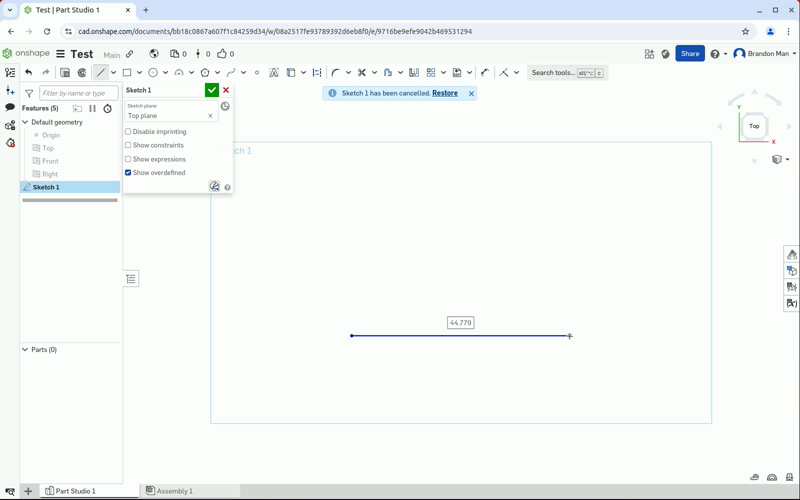
mouse_move(569, 230)
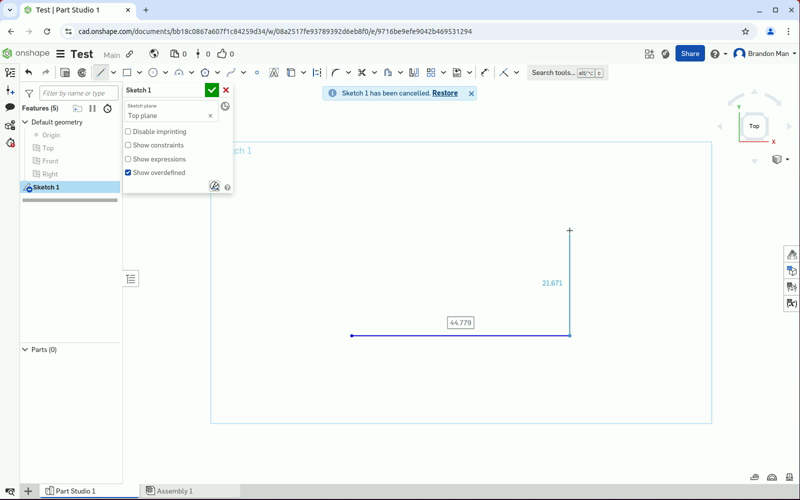
click(569, 230)
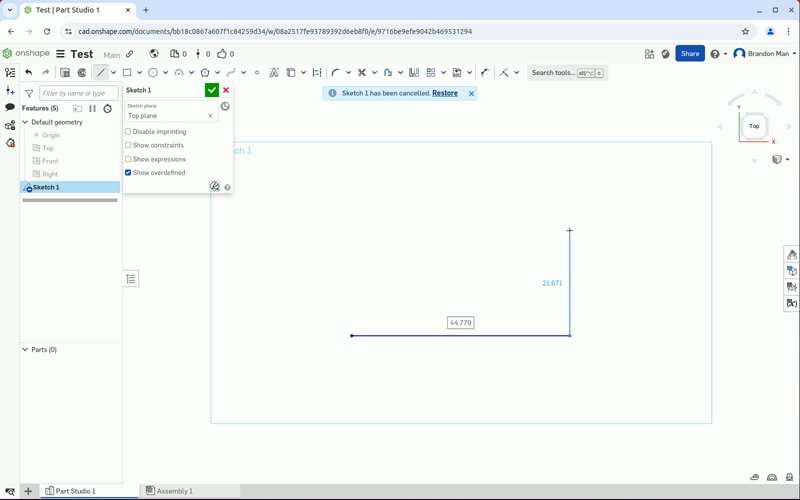
key_up(shift)
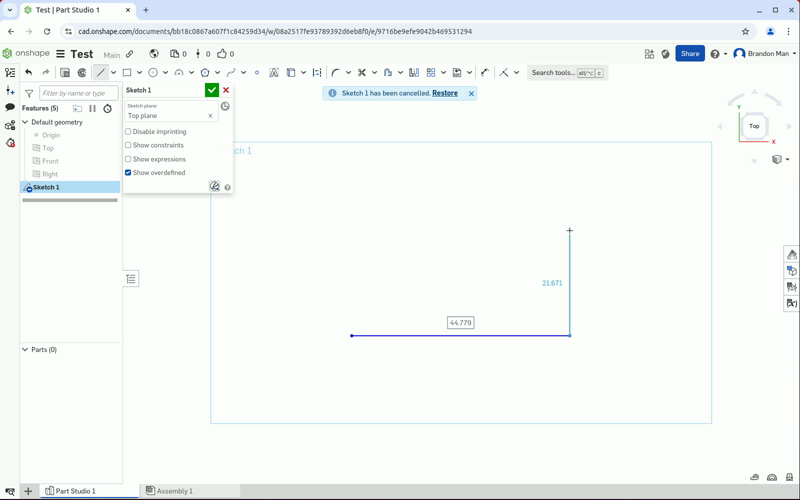
key_down(shift)
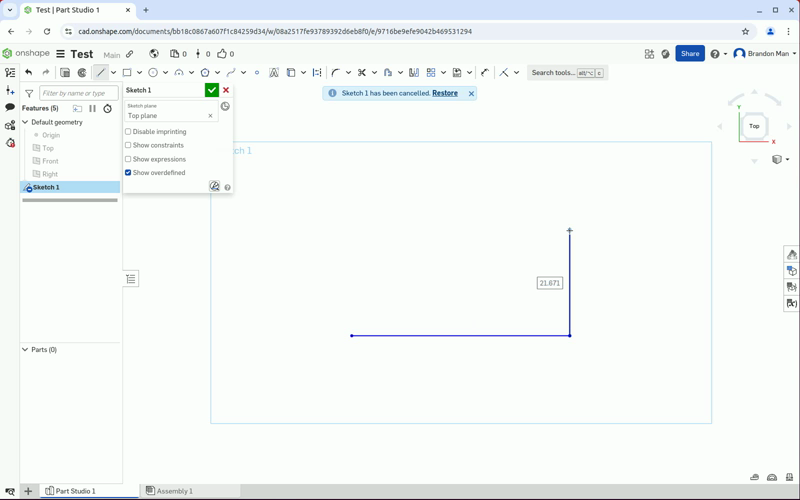
mouse_move(351, 230)
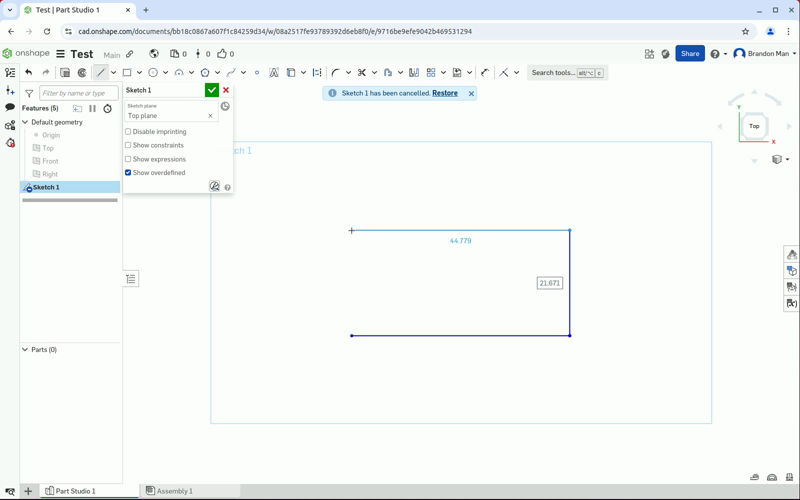
click(351, 230)
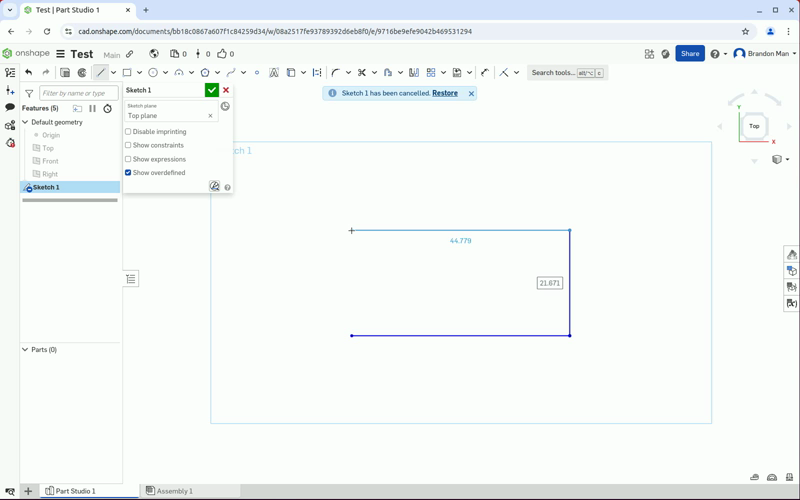
key_up(shift)
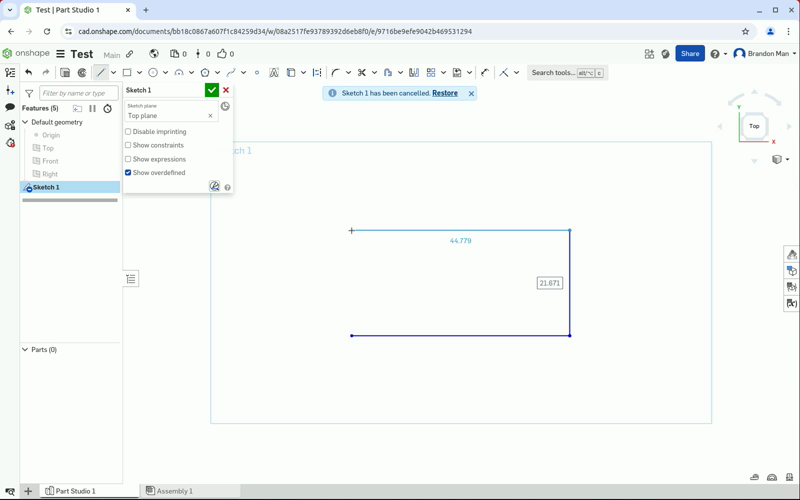
key_down(shift)
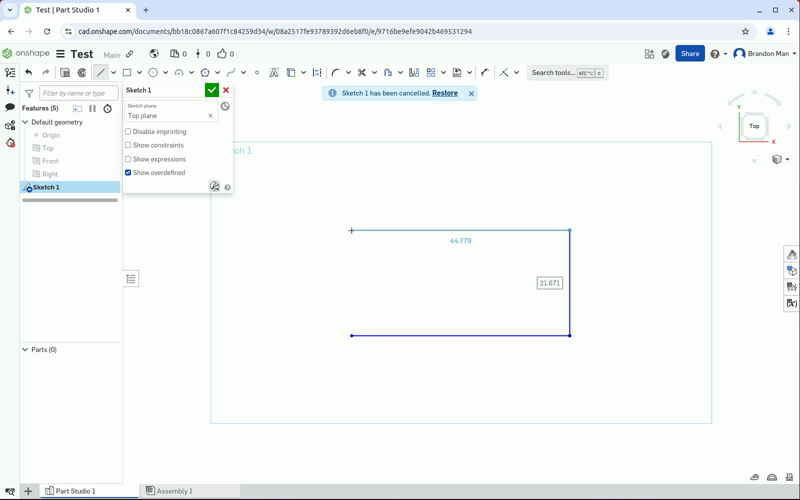
mouse_move(351, 335)
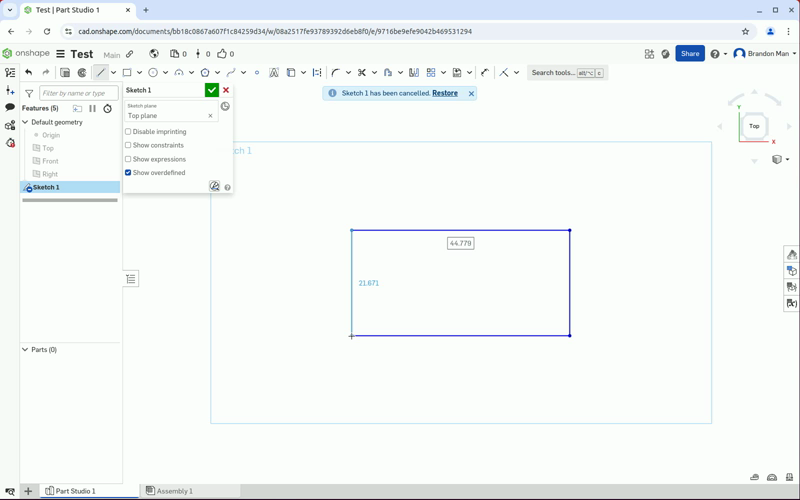
key_up(shift)
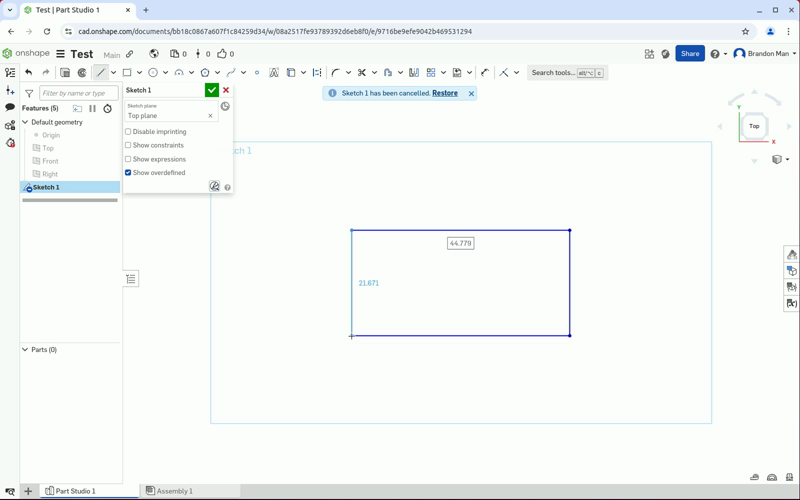
click(351, 335)
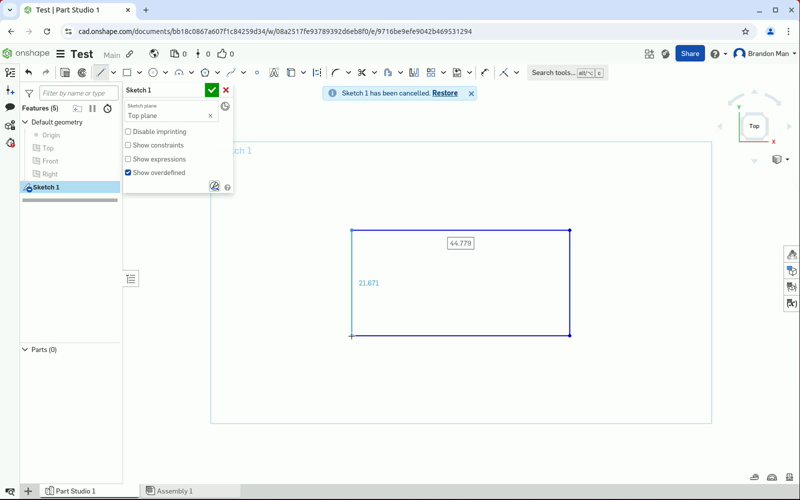
key(esc)
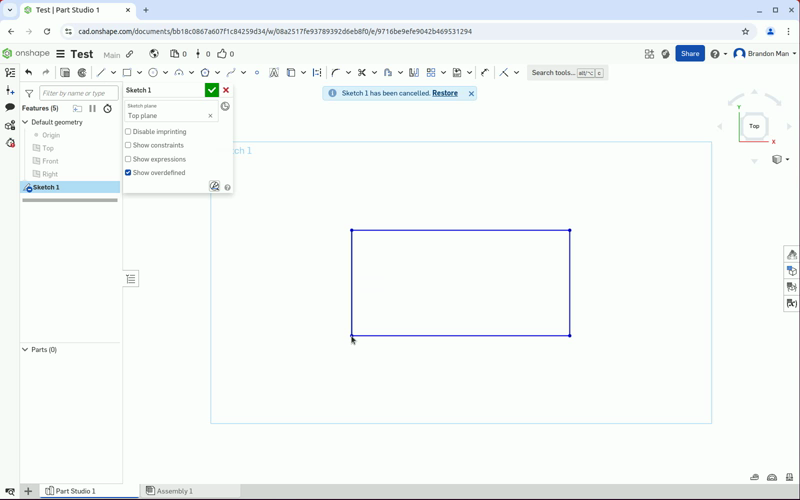
mouse_move(483, 304)
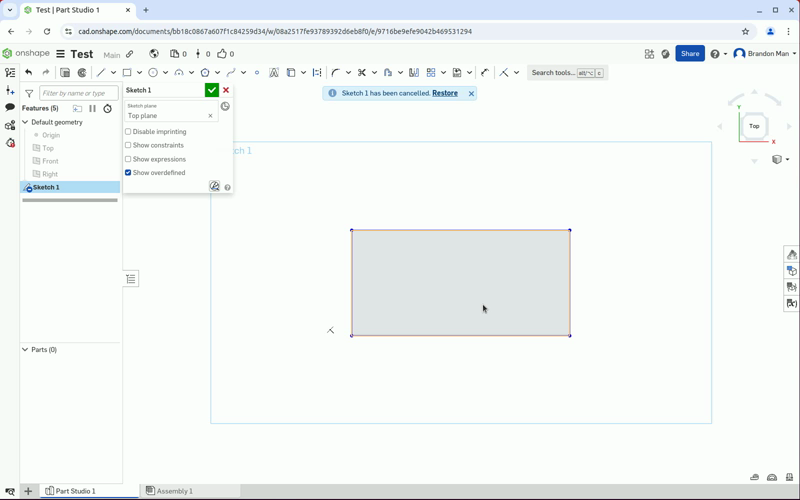
click(483, 304)
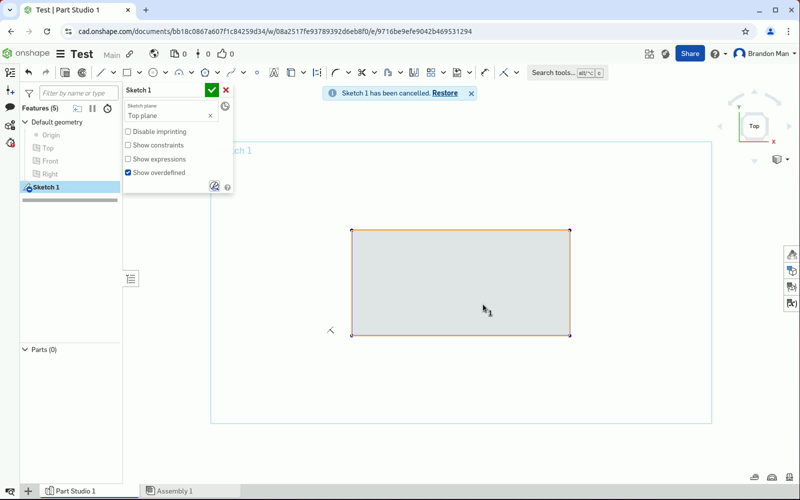
mouse_move(73, 352)
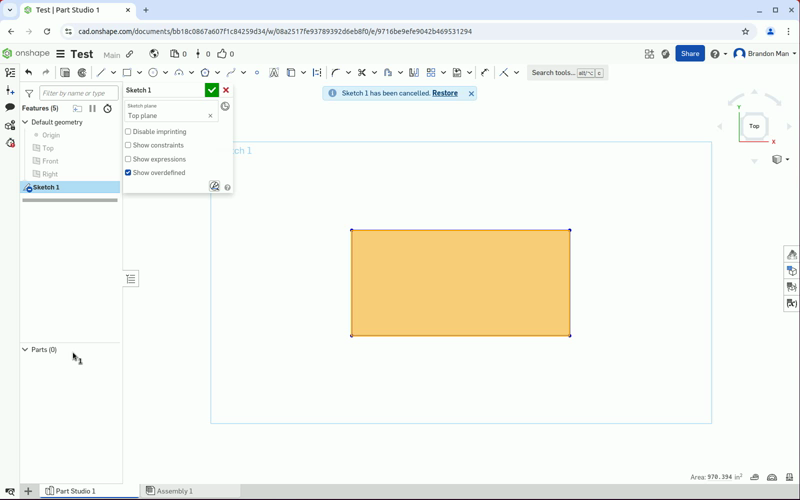
key(shift+y)
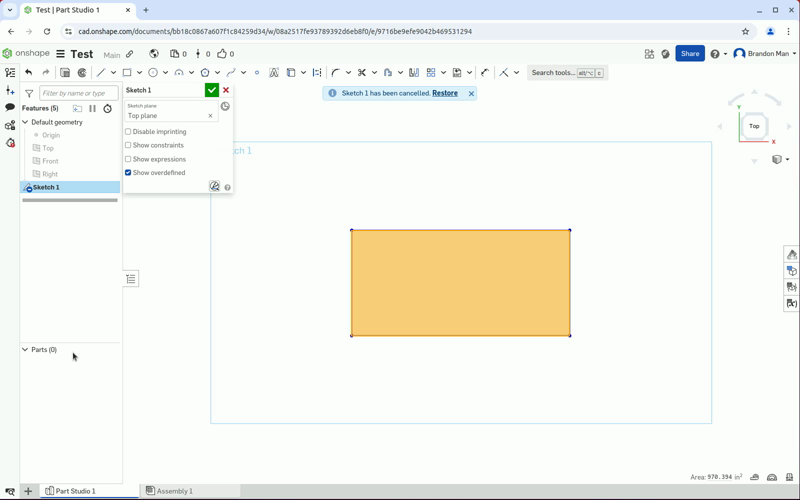
key(shift+e)
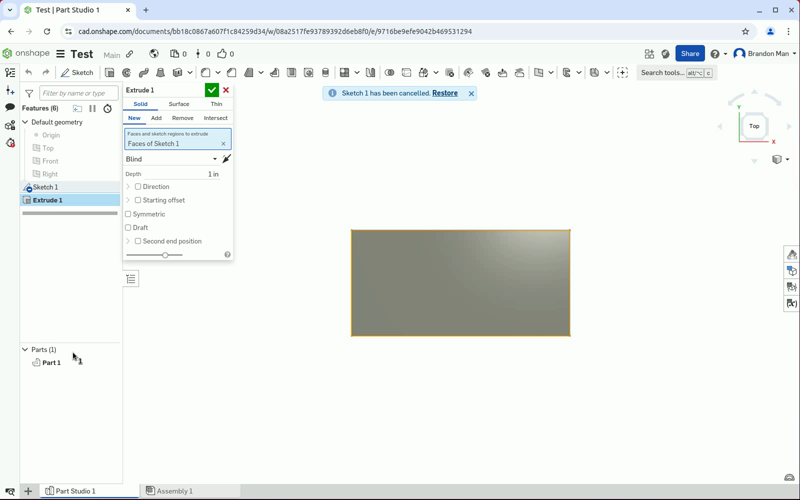
mouse_move(143, 106)
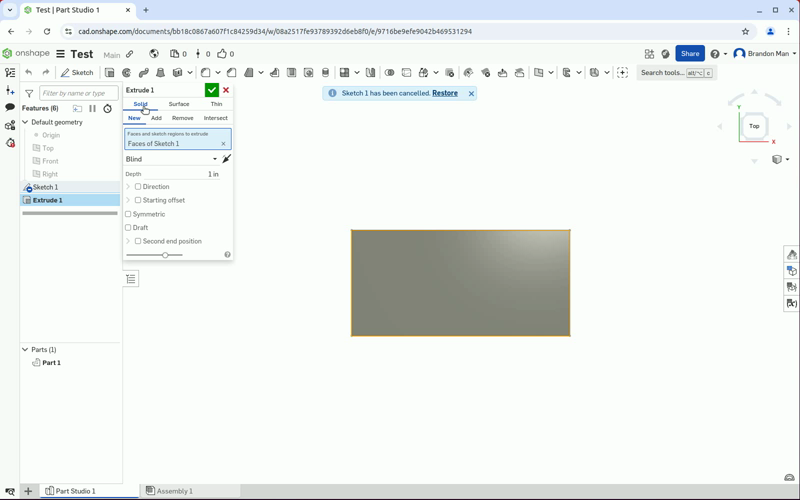
click(143, 106)
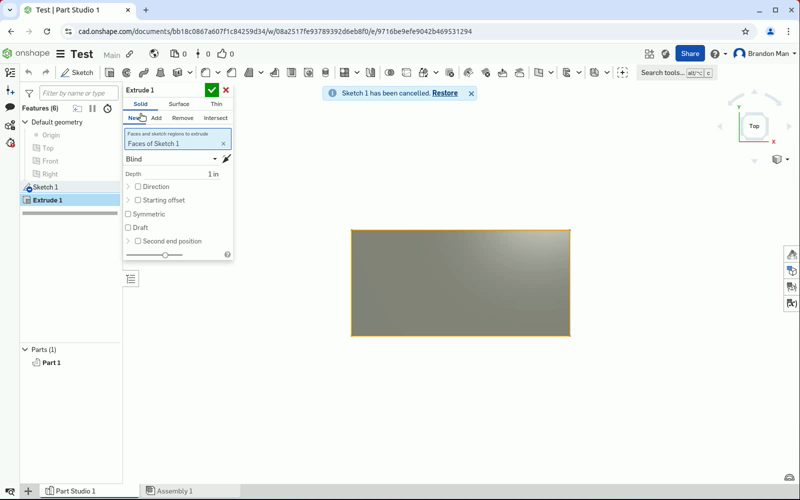
mouse_move(137, 120)
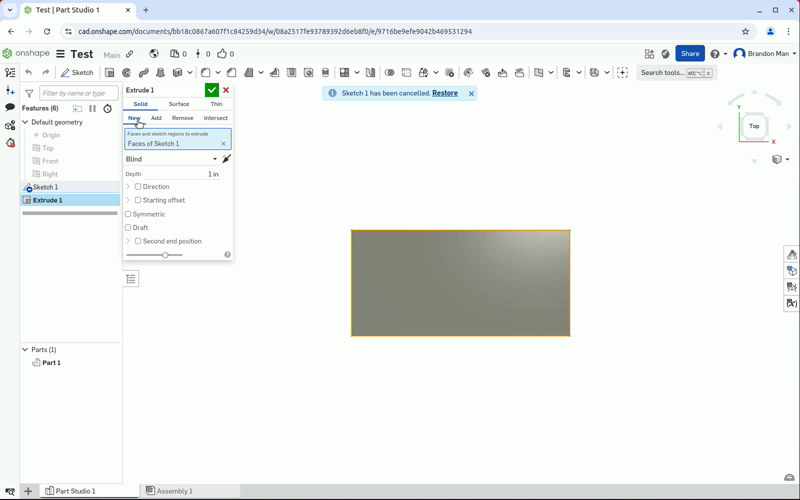
click(137, 120)
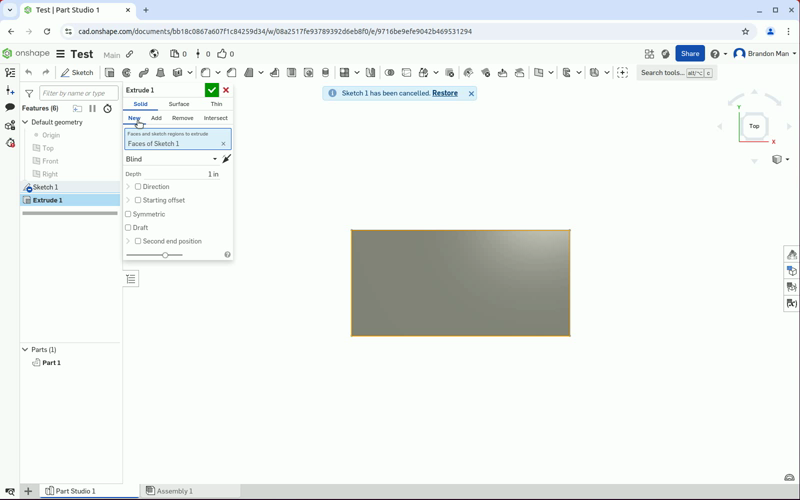
key(tab, 4)
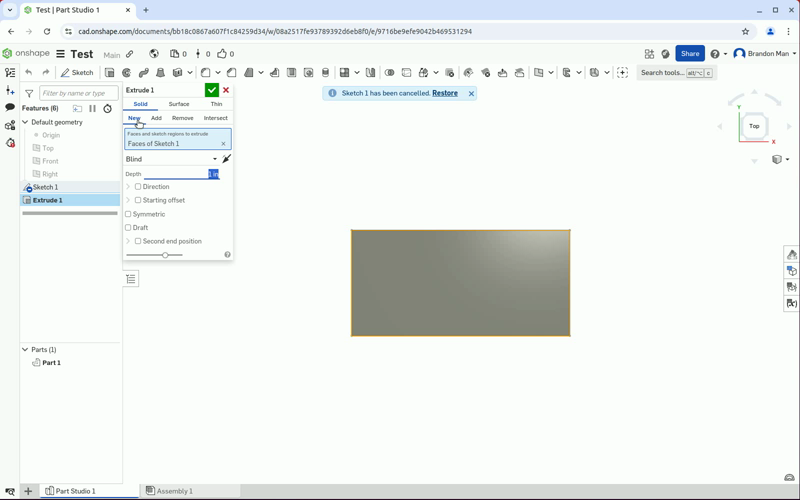
text(4.574)
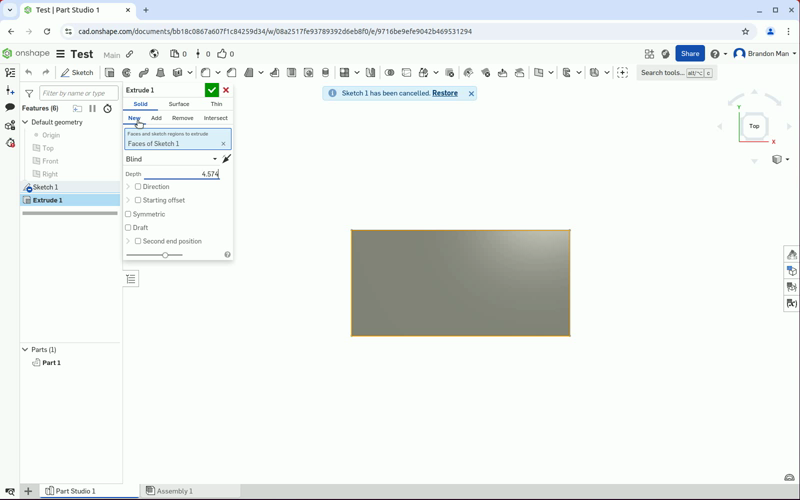
key(enter)
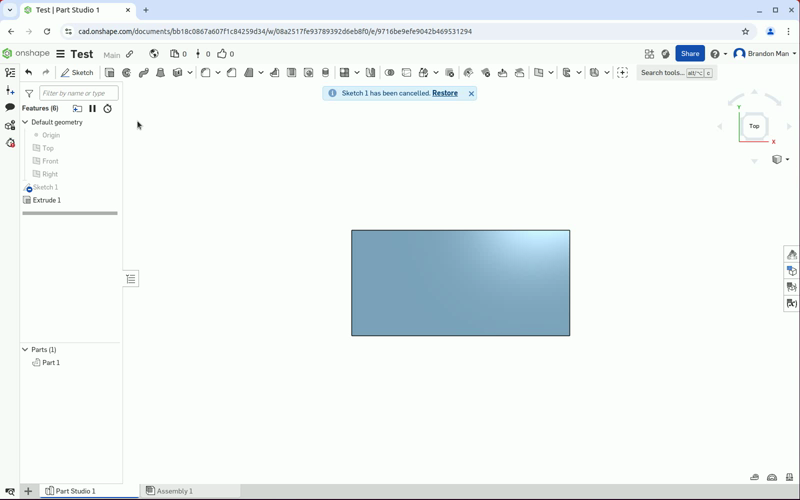
key(shift+h)
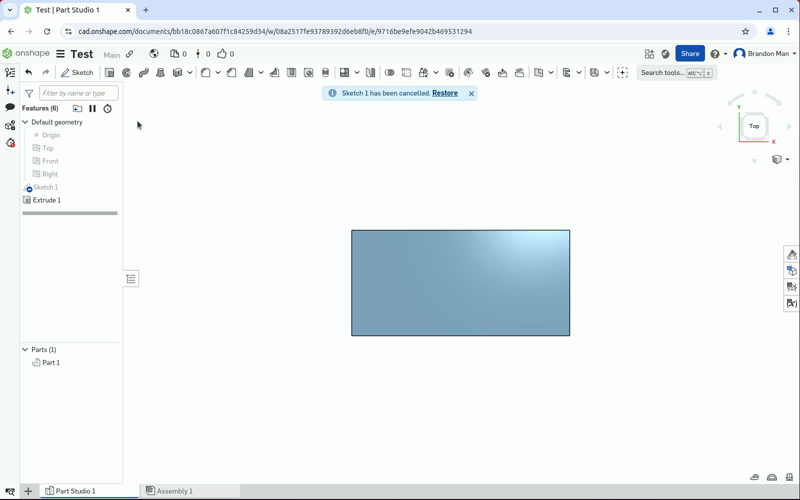
key(shift+h)
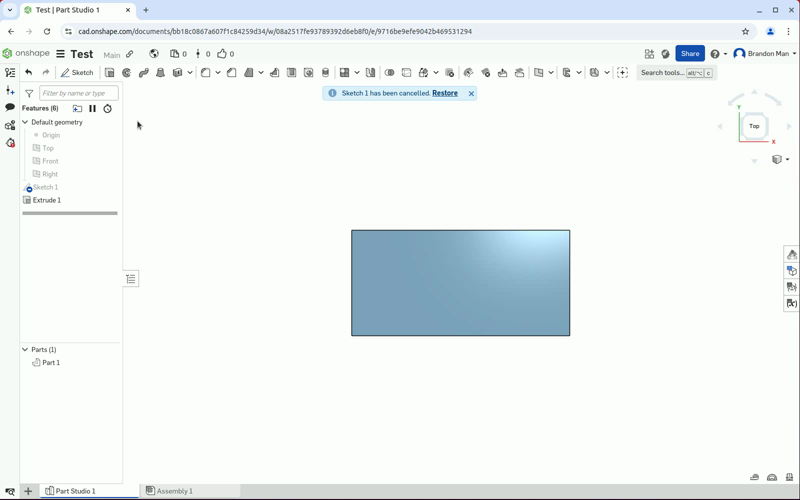
mouse_move(73, 189)
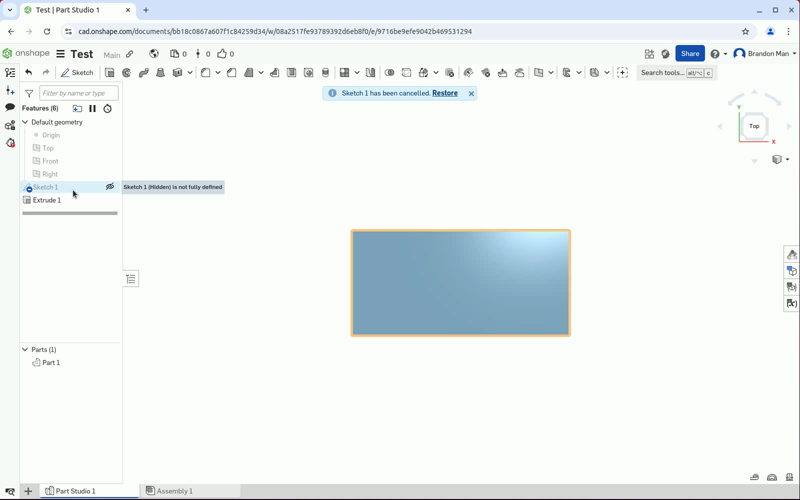
click(73, 189)
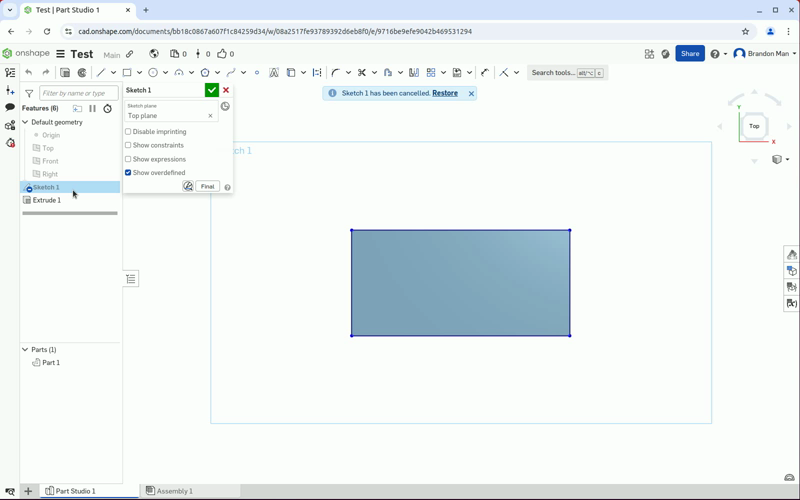
mouse_move(229, 92)
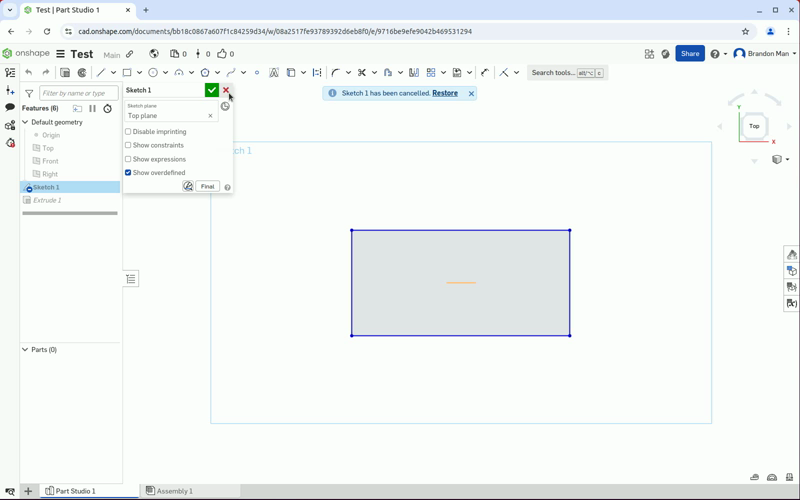
click(229, 92)
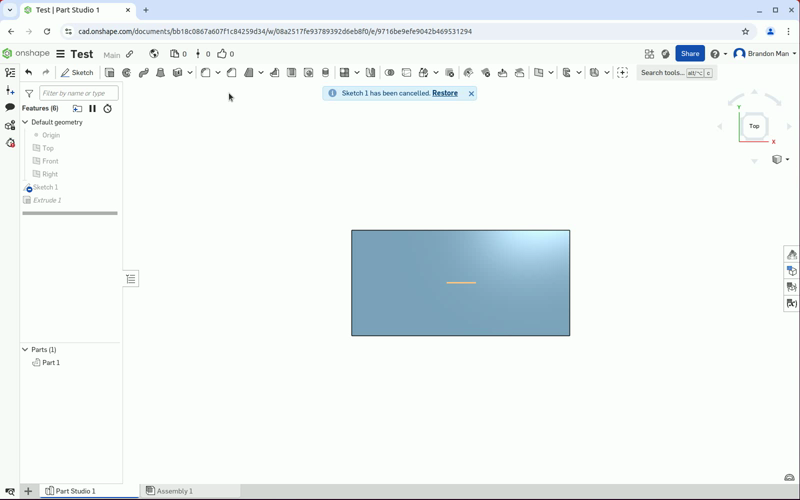
mouse_move(73, 352)
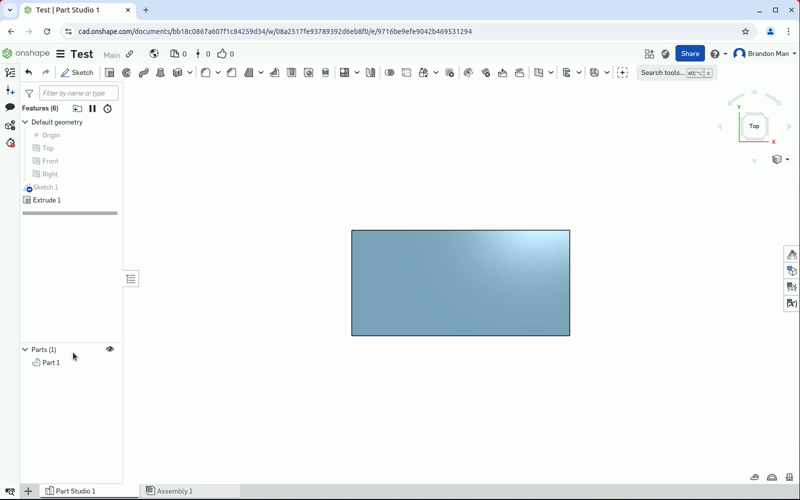
key(y)
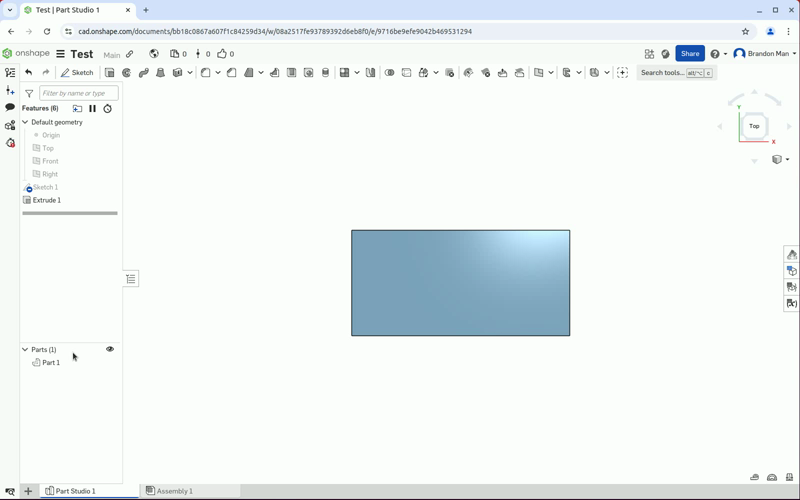
key(shift+p)
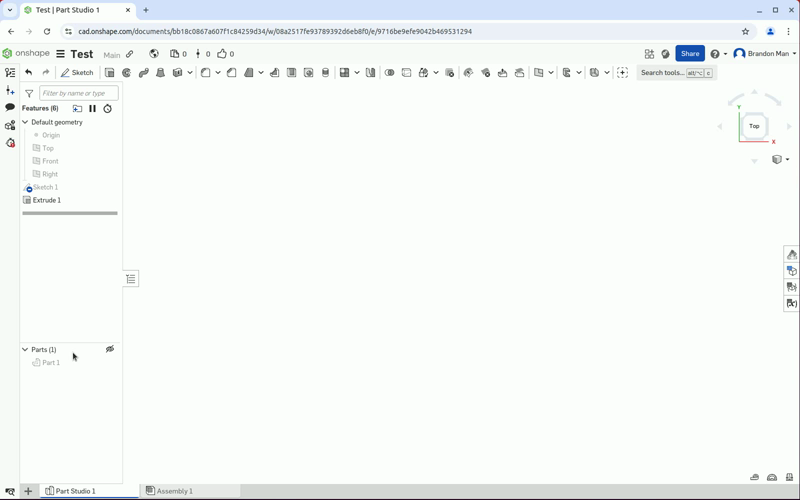
key(space)
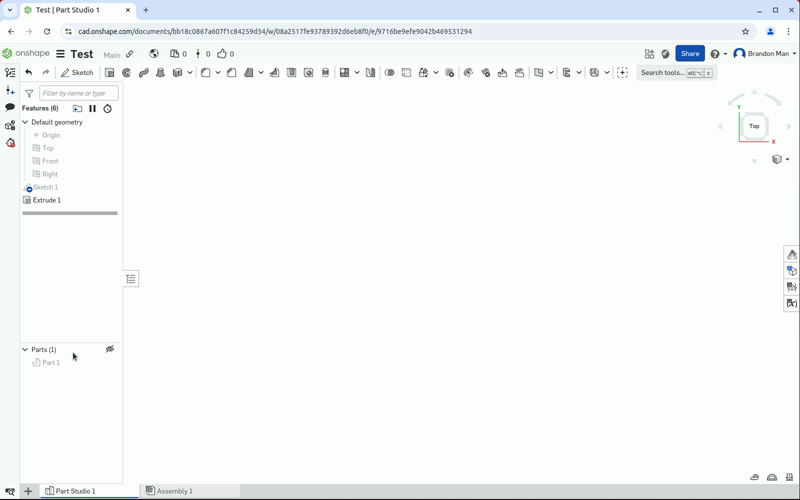
key_down(shift)
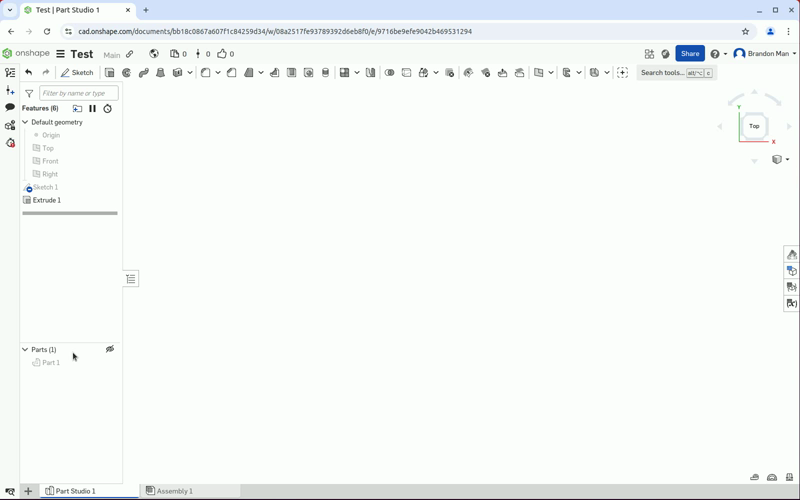
key(up)
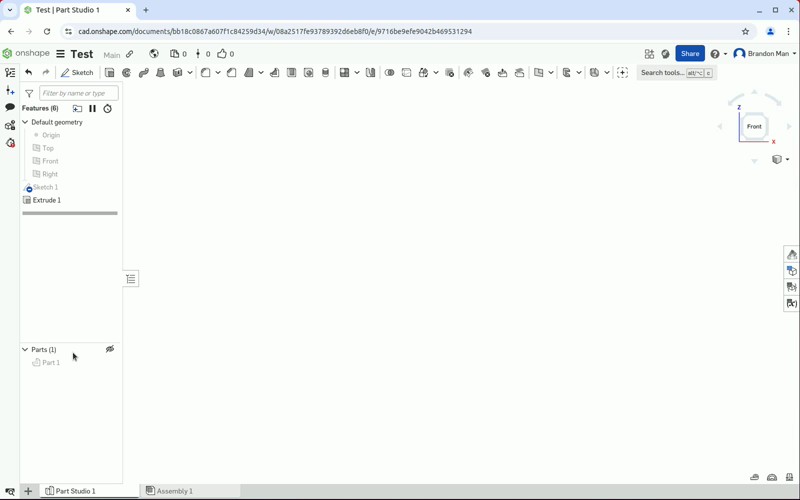
key_up(shift)
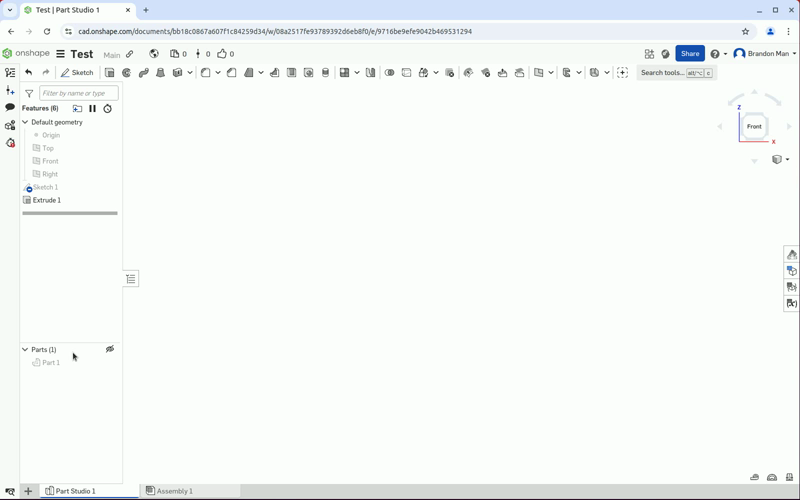
key(space)
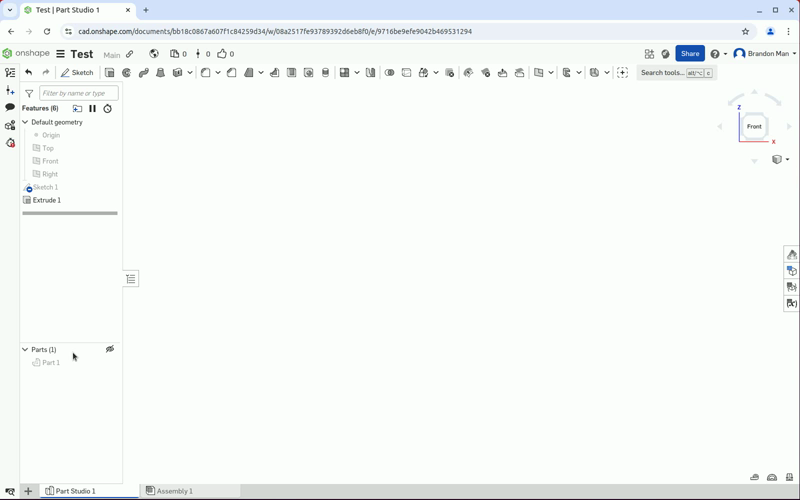
key_down(shift)
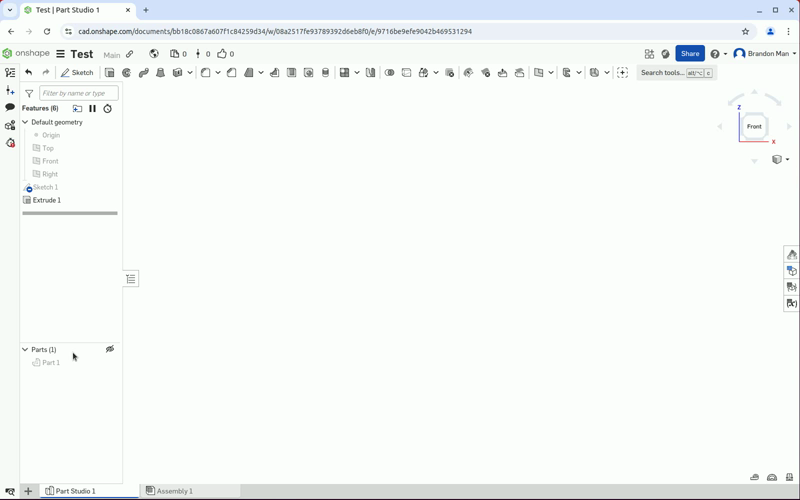
key(left)
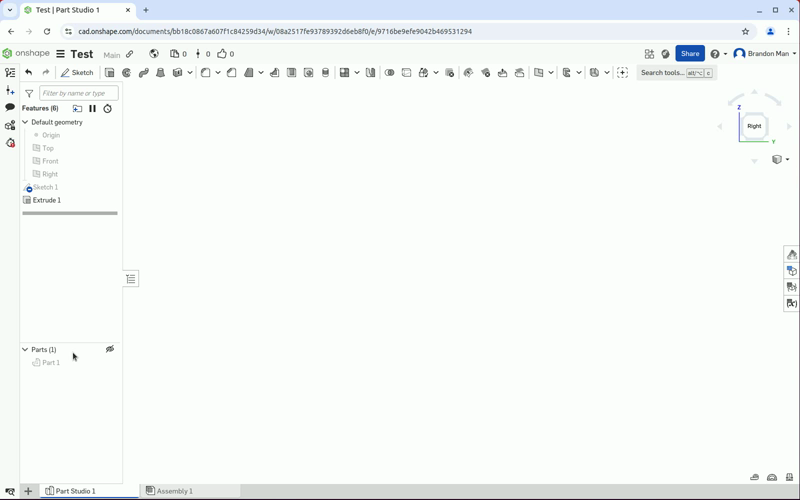
key_up(shift)
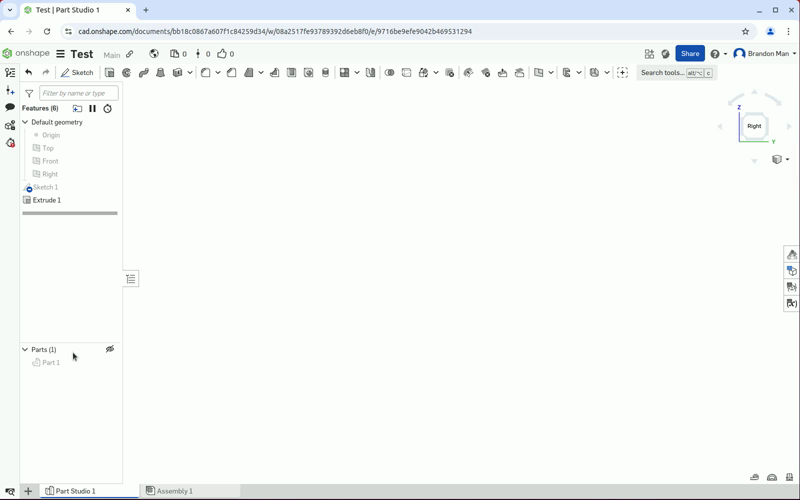
mouse_move(73, 352)
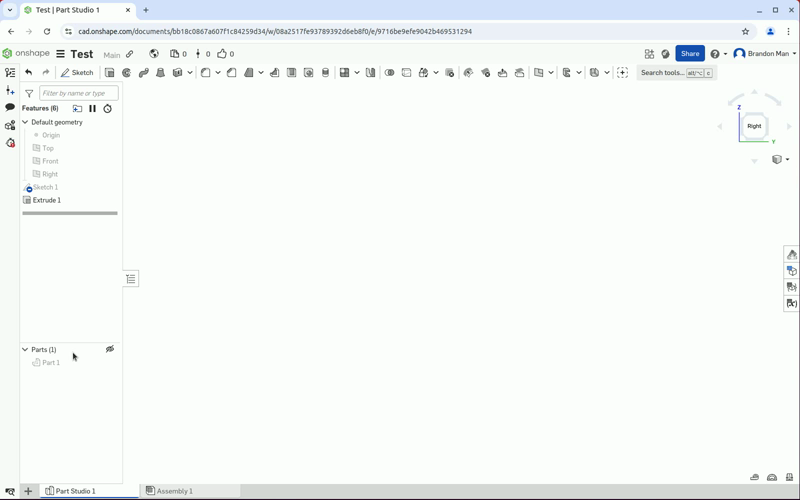
key(shift+y)
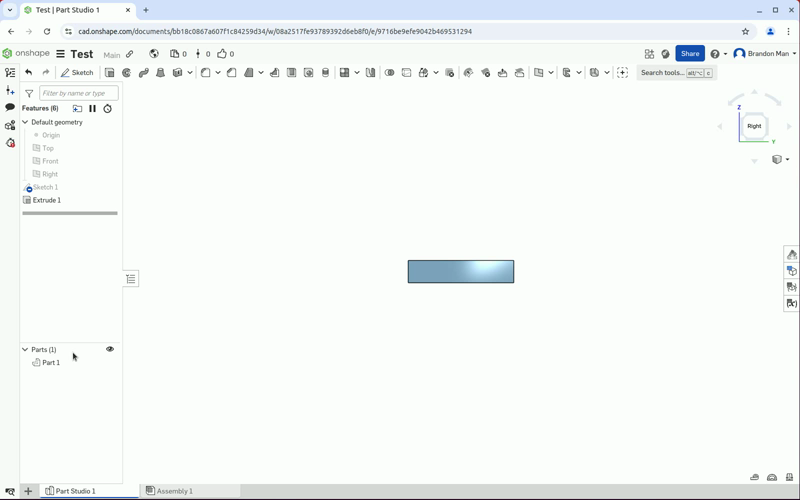
mouse_move(541, 75)
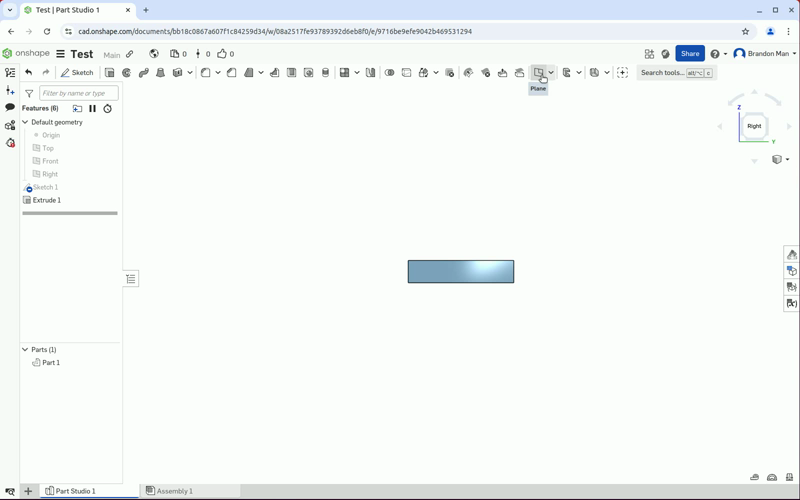
click(541, 75)
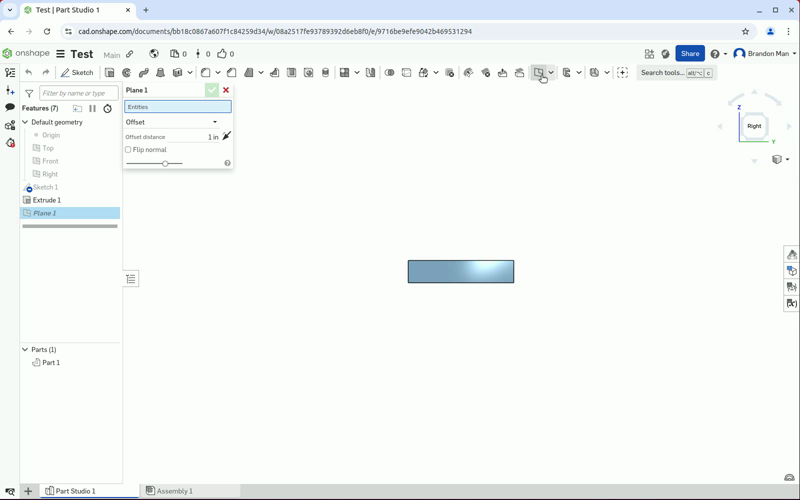
mouse_move(73, 176)
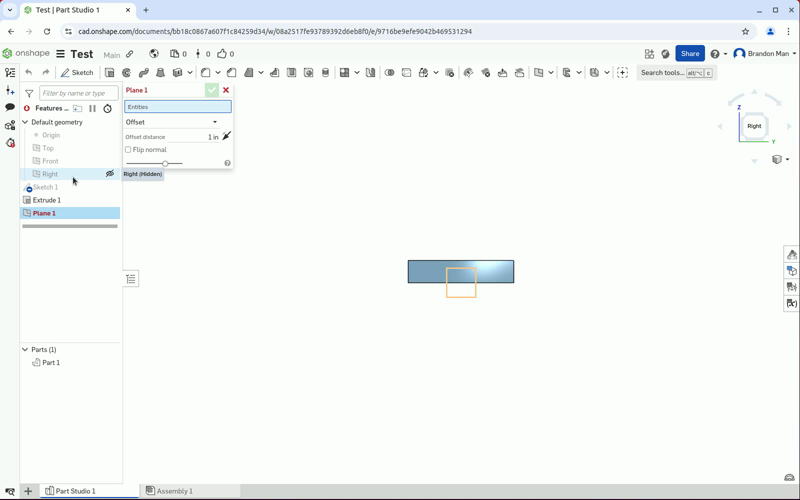
click(73, 176)
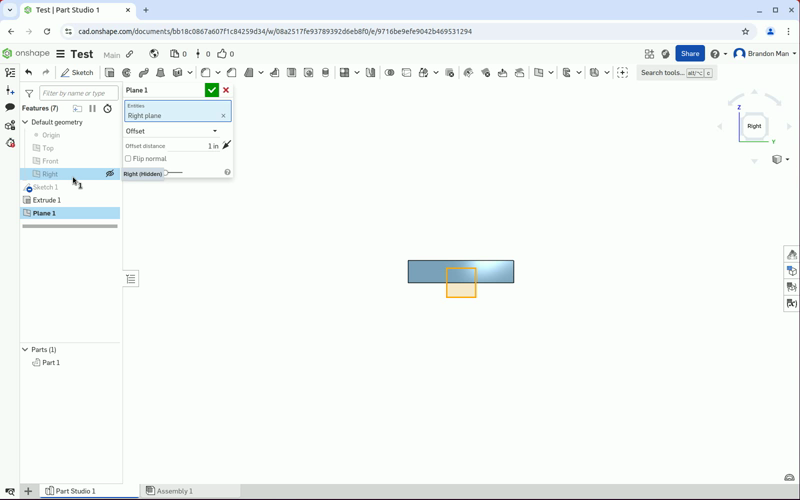
key(tab, 2)
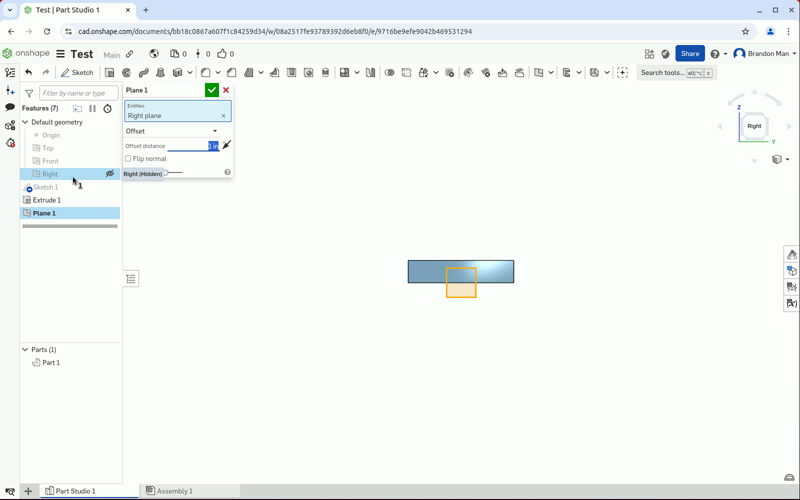
text(22.4)
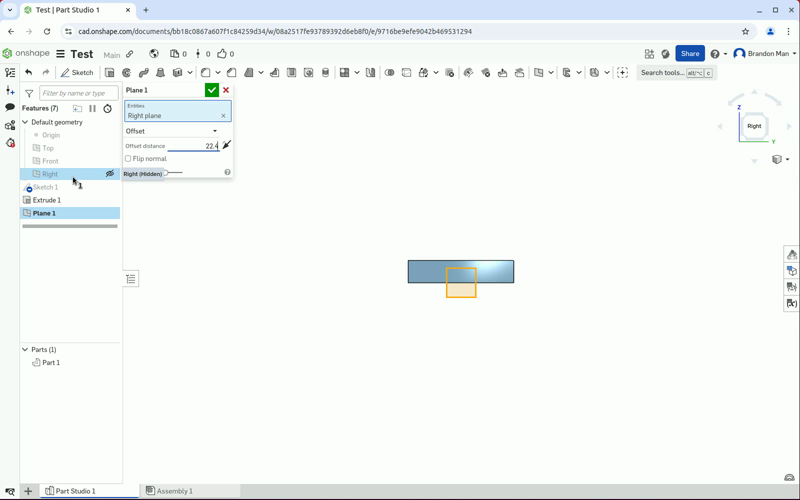
key(enter, 2)
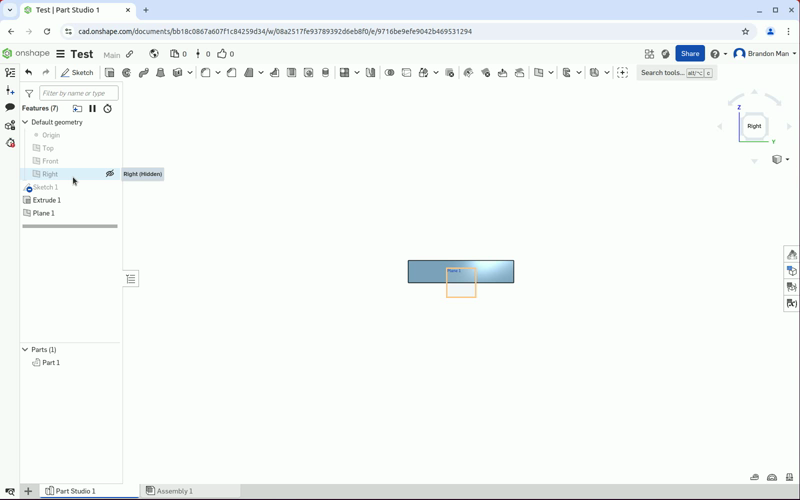
key(shift+s)
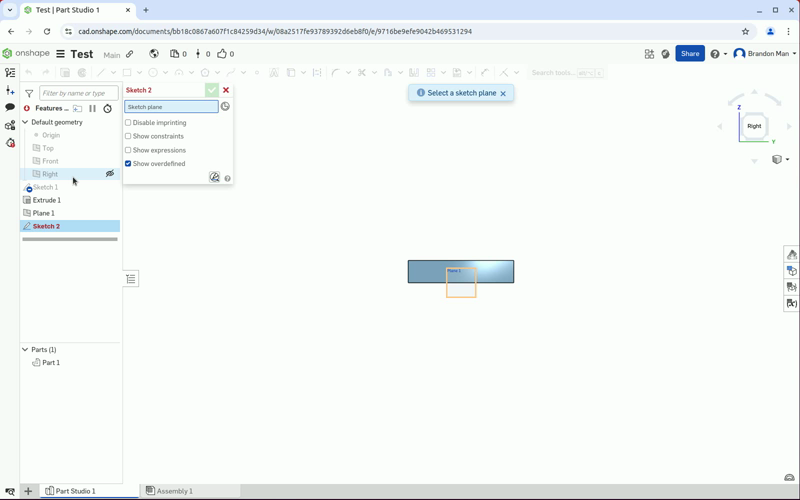
mouse_move(73, 215)
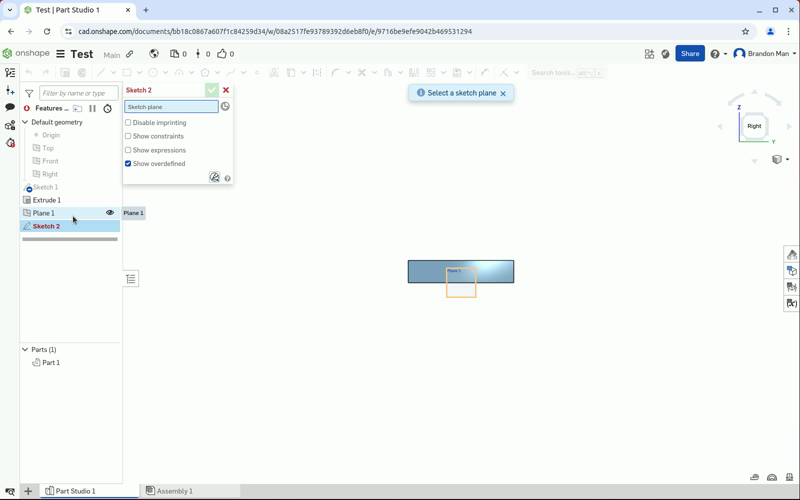
click(73, 215)
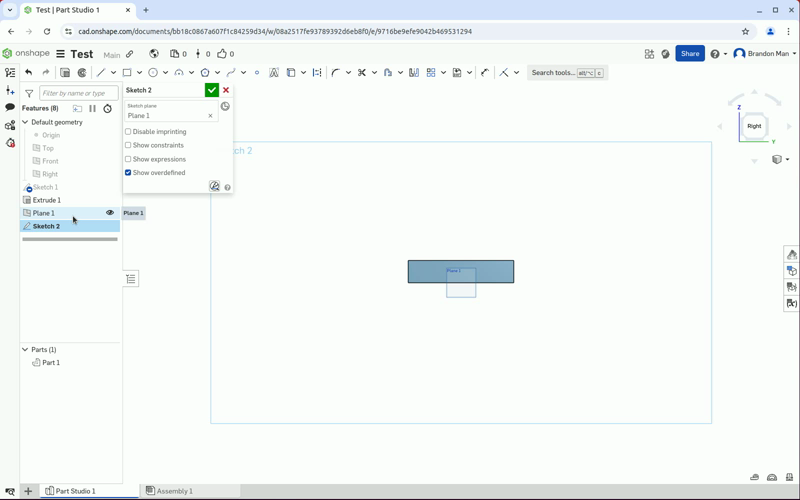
mouse_move(73, 352)
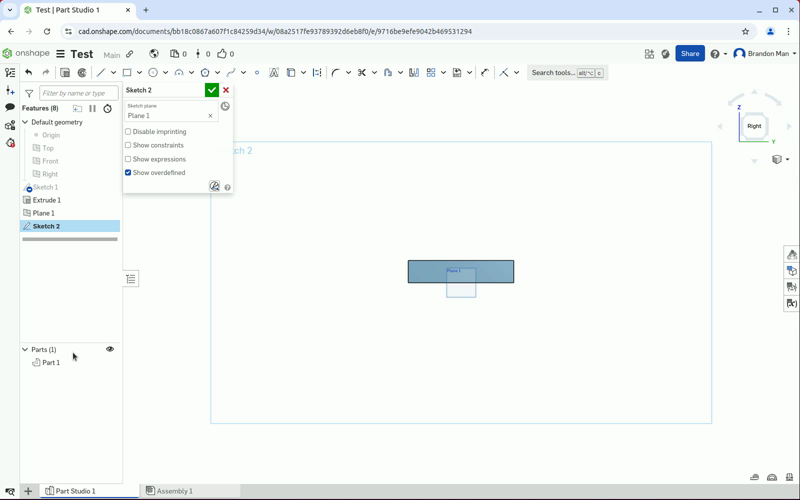
key(y)
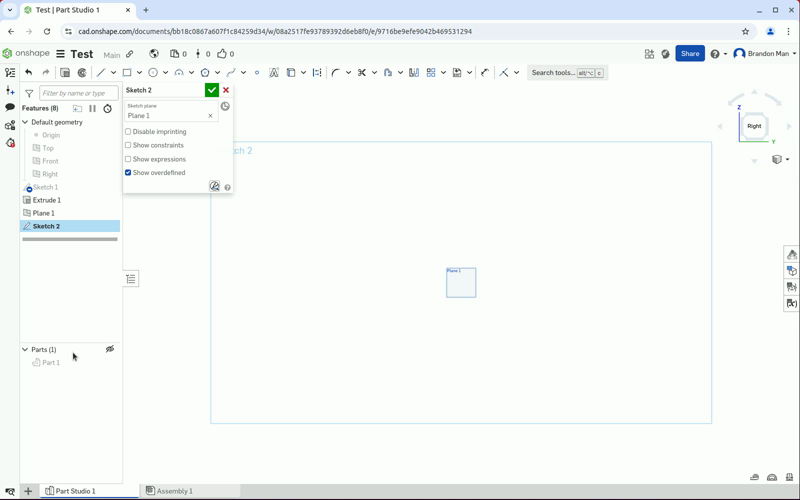
key(l)
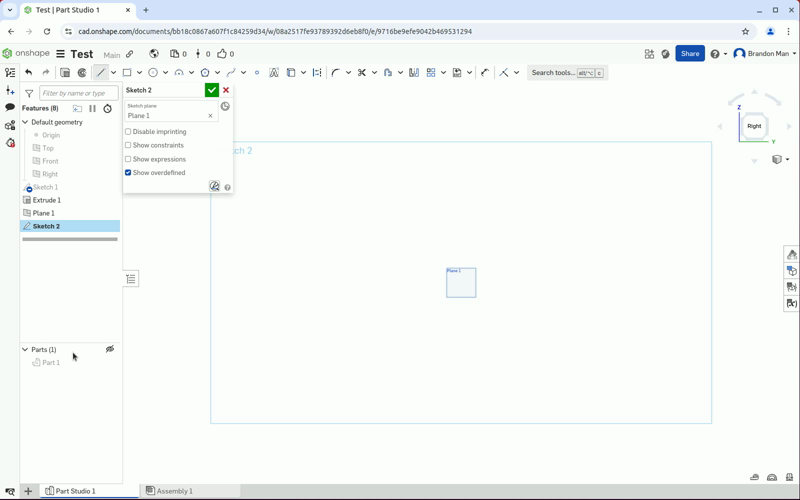
key_down(shift)
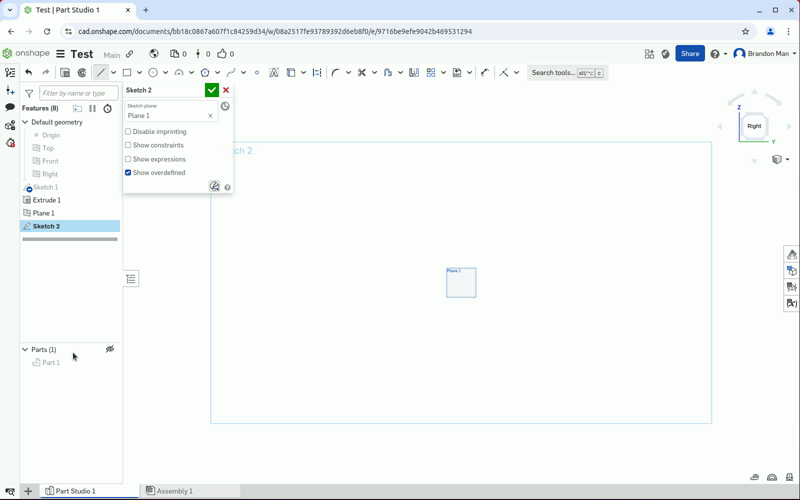
mouse_move(407, 282)
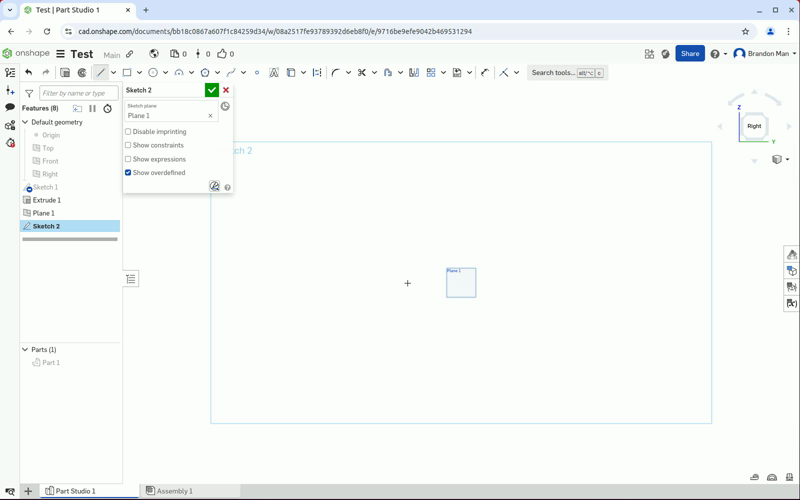
click(407, 282)
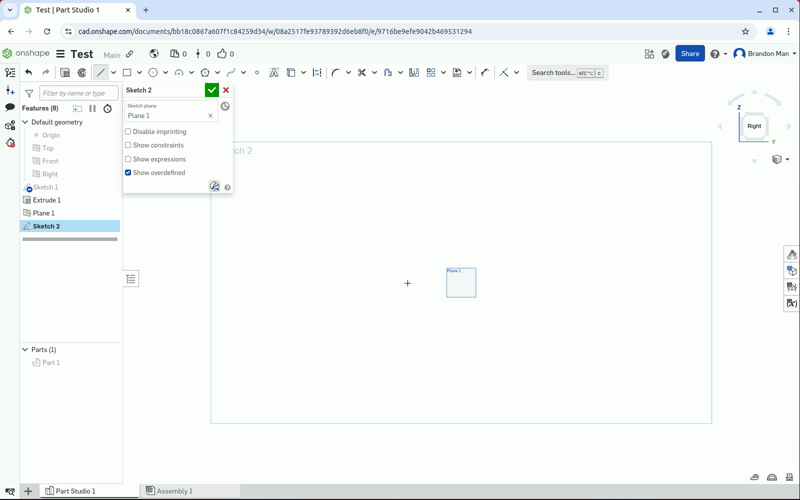
key_up(shift)
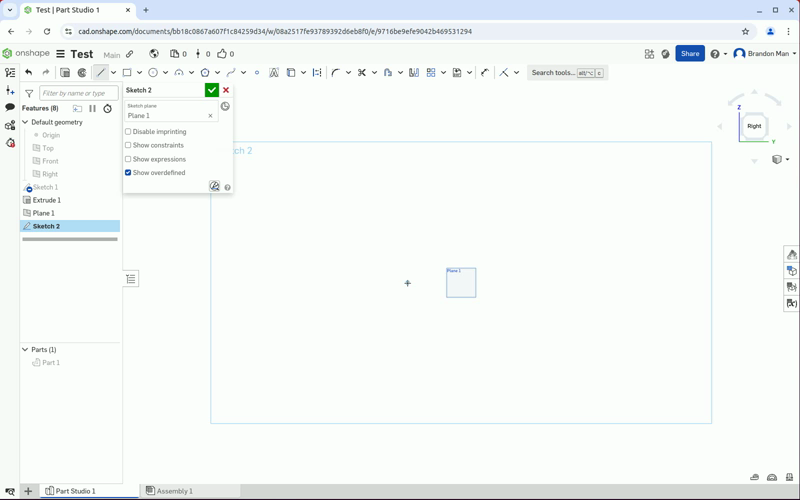
key_down(shift)
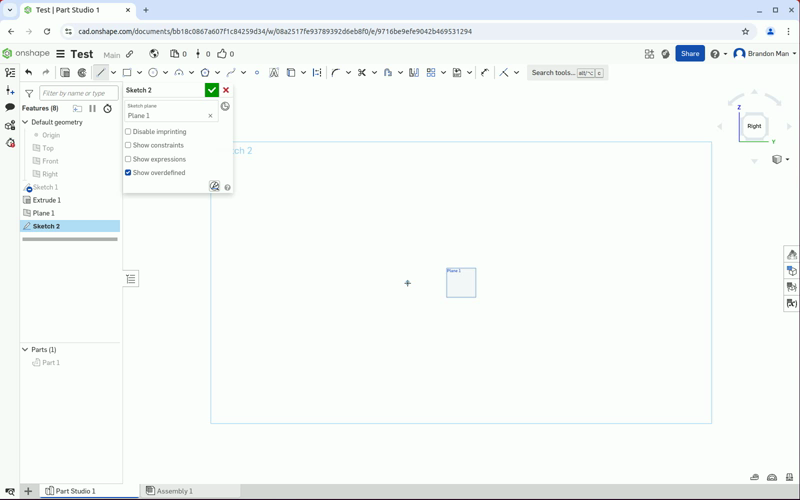
mouse_move(513, 282)
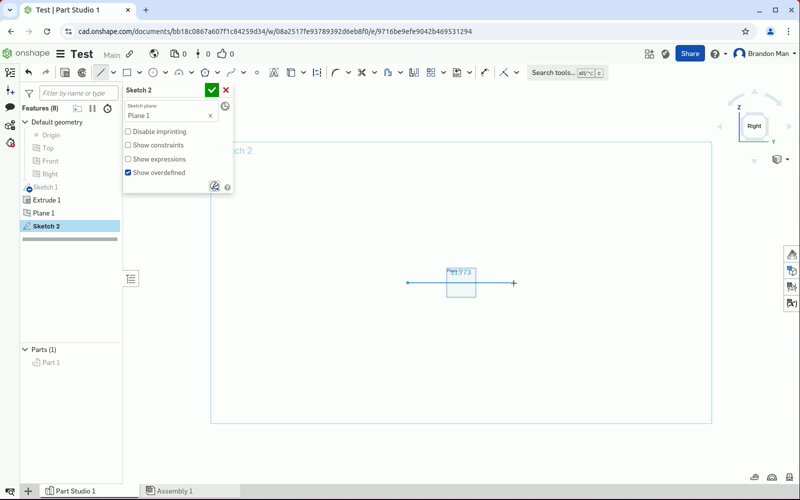
click(513, 282)
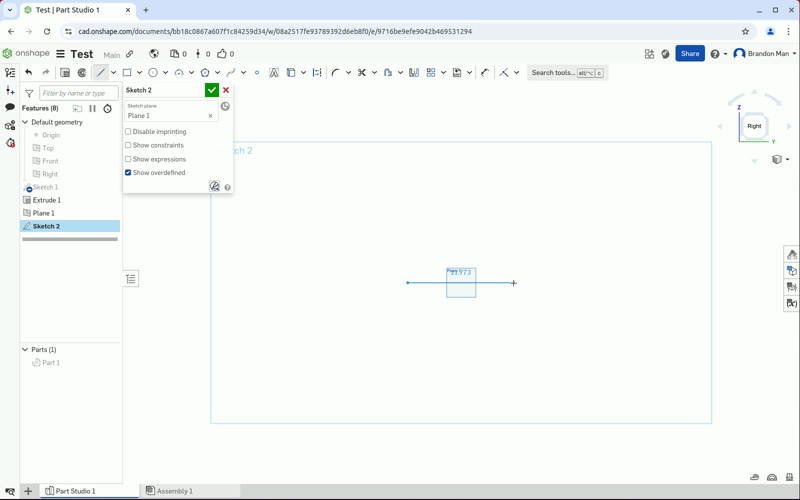
key_up(shift)
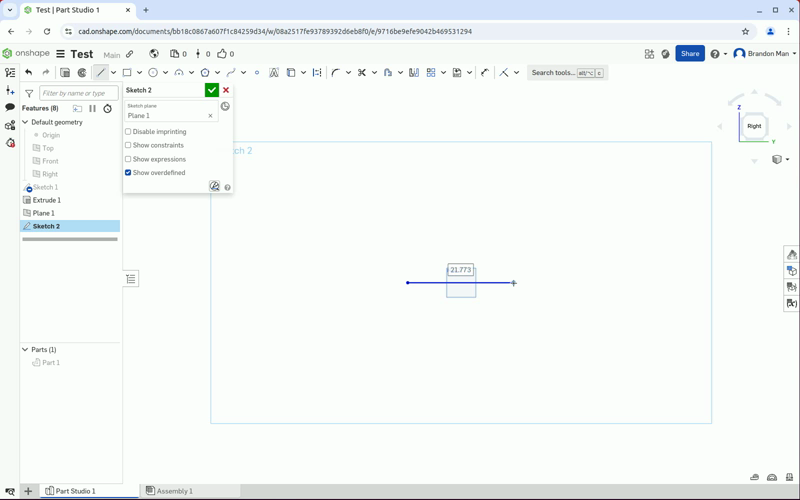
key_down(shift)
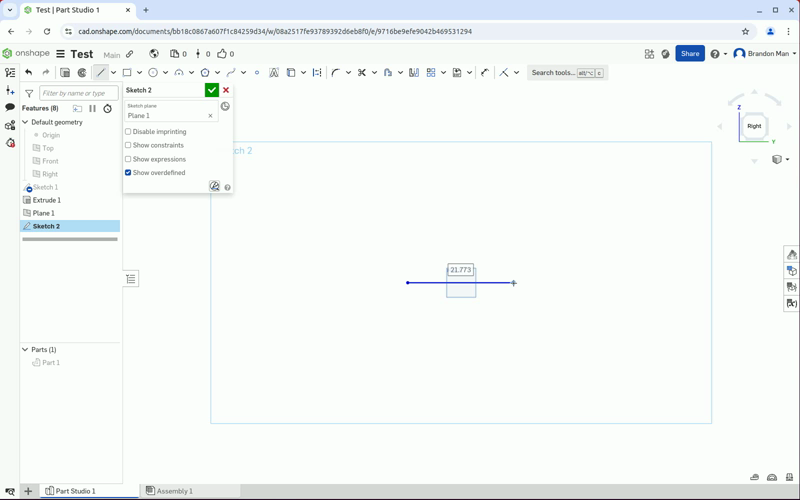
mouse_move(543, 282)
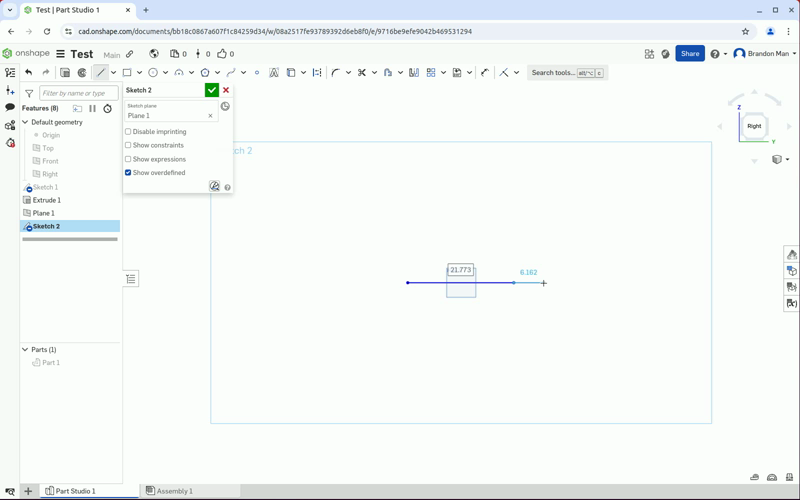
mouse_move(513, 260)
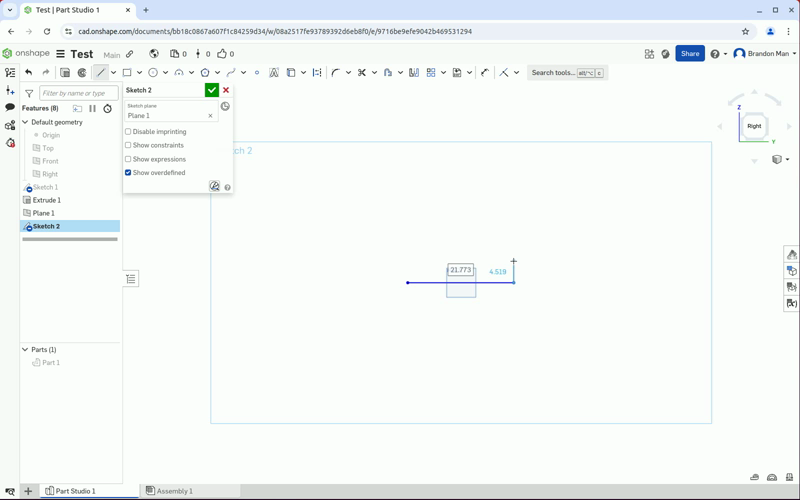
click(513, 260)
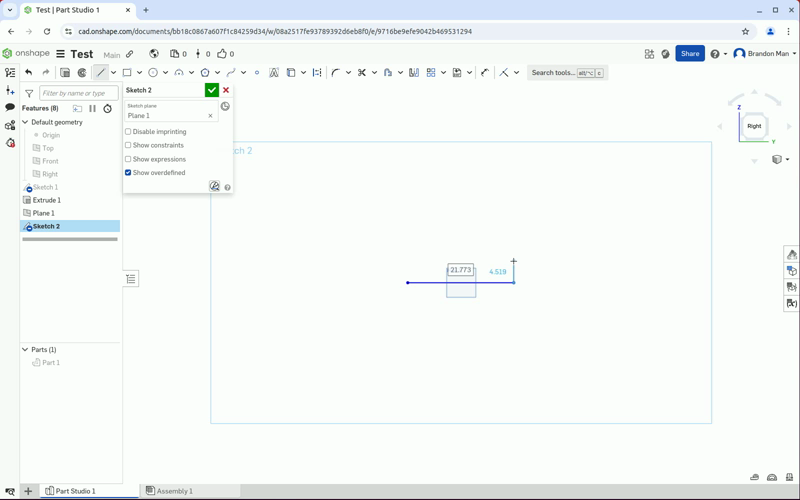
key_up(shift)
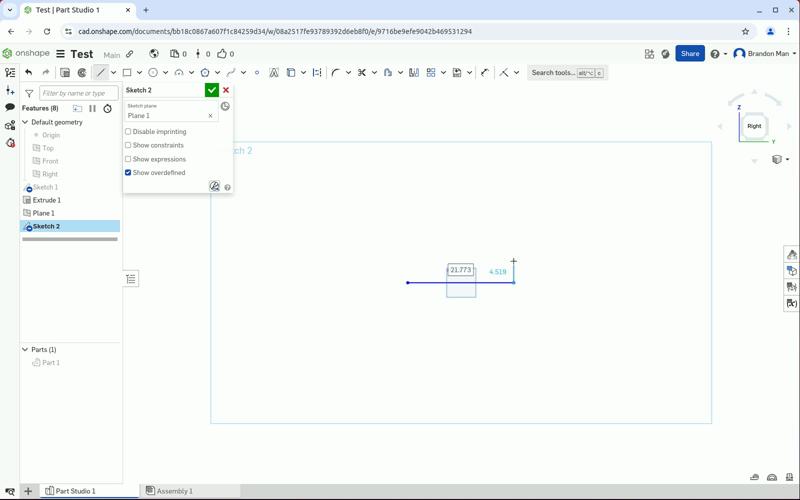
key_down(shift)
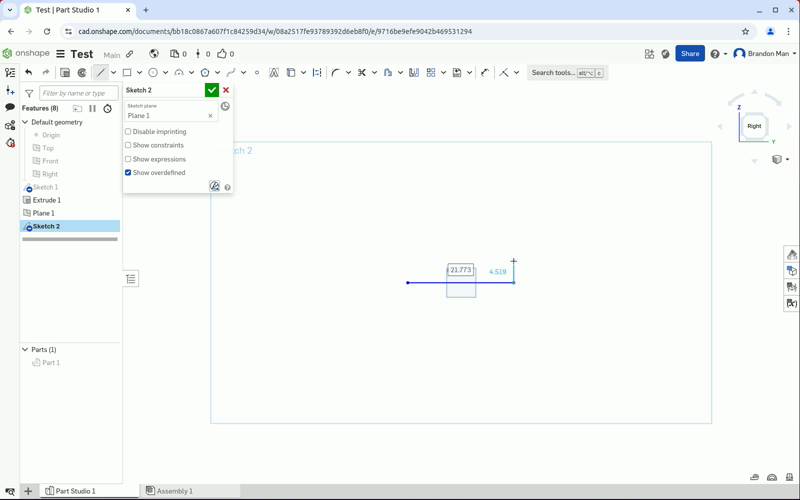
mouse_move(407, 260)
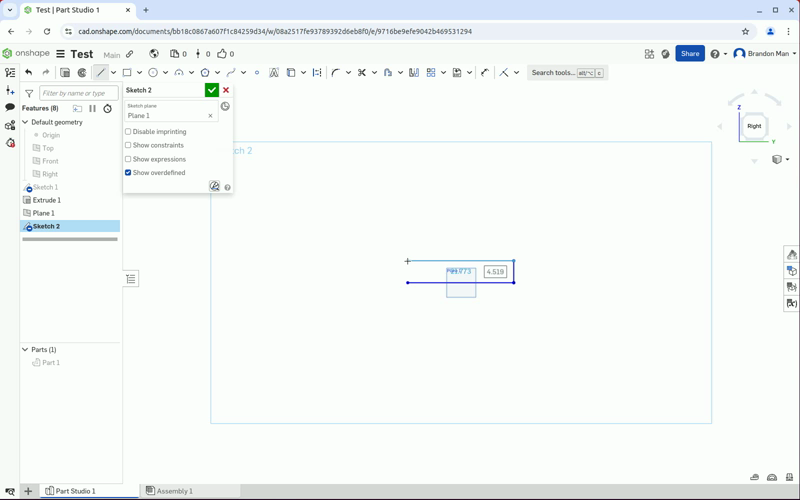
click(407, 260)
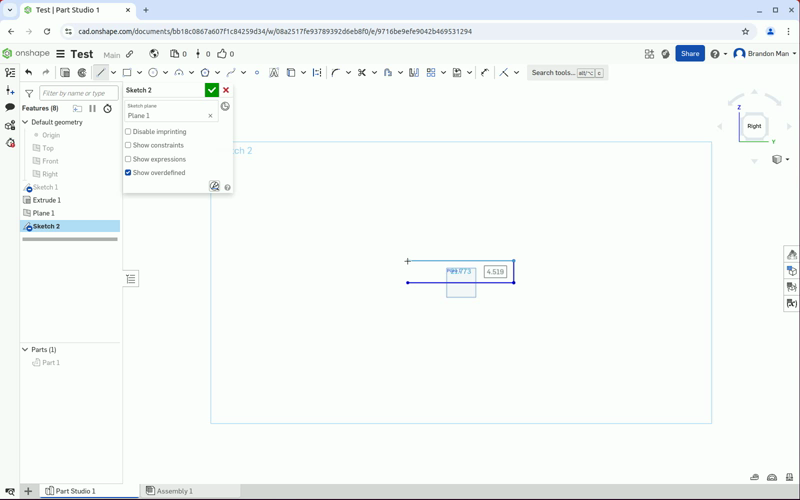
key_up(shift)
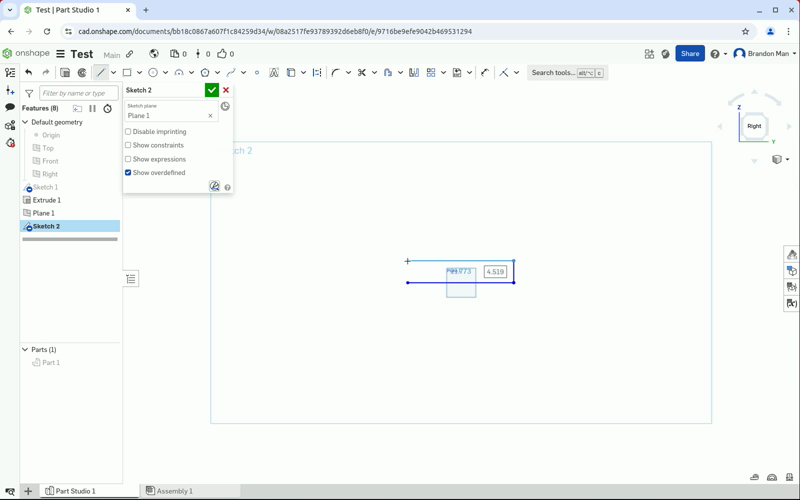
mouse_move(437, 260)
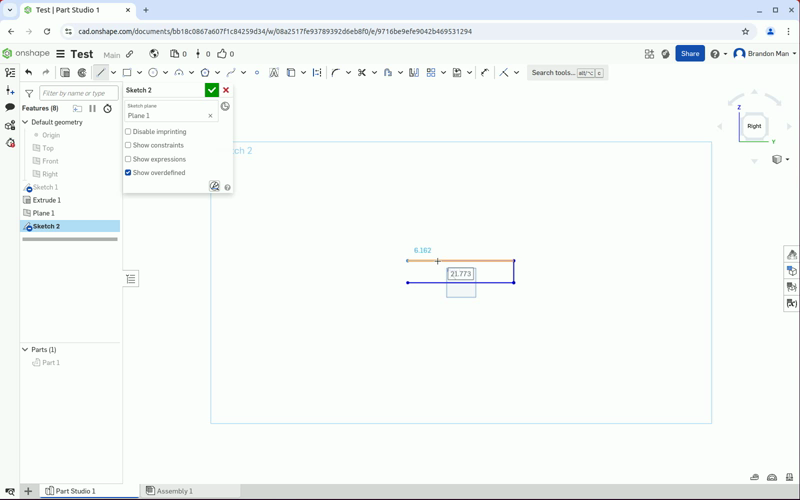
key_down(shift)
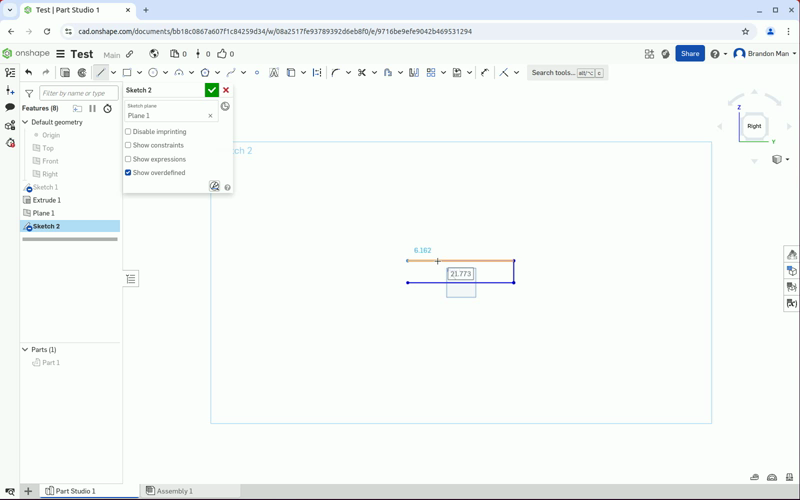
mouse_move(407, 282)
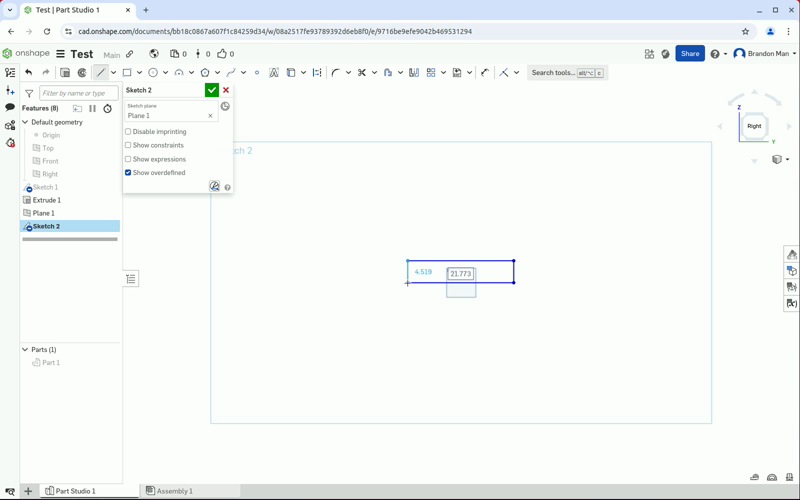
key_up(shift)
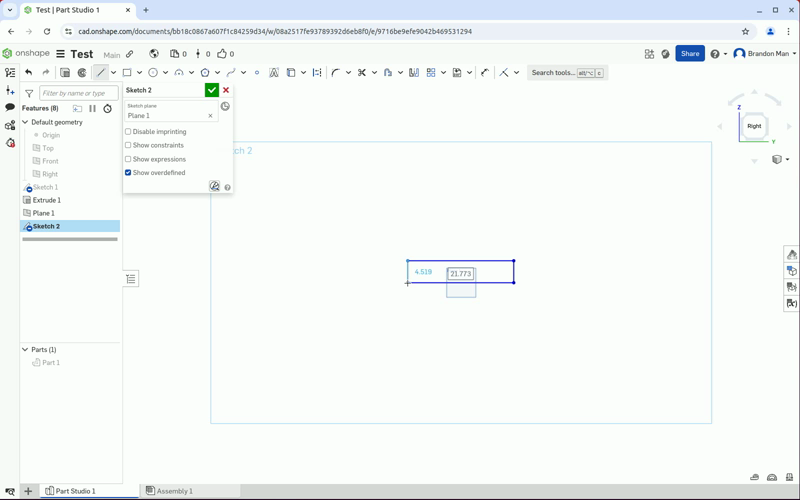
click(407, 282)
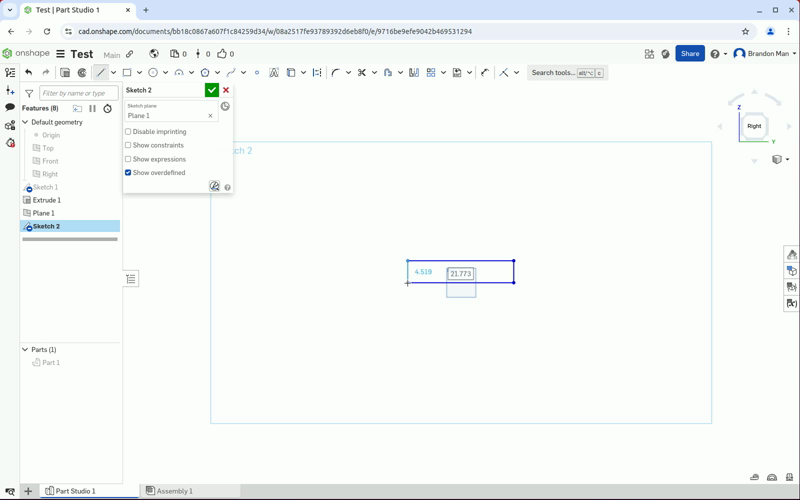
key(esc)
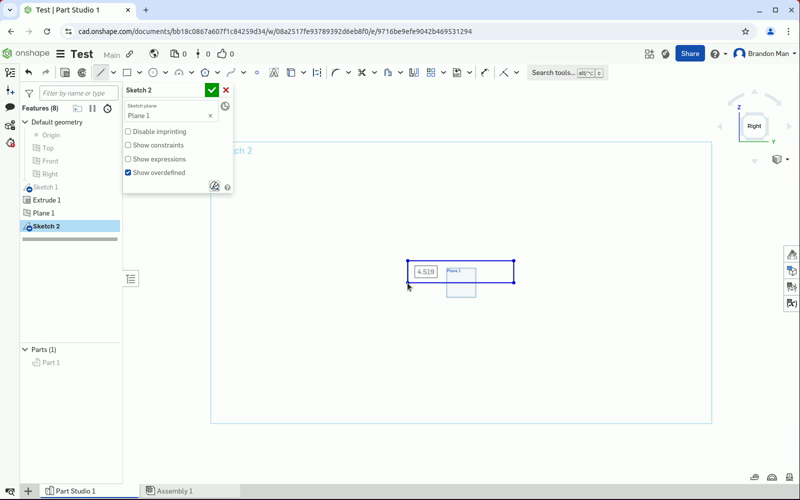
mouse_move(509, 266)
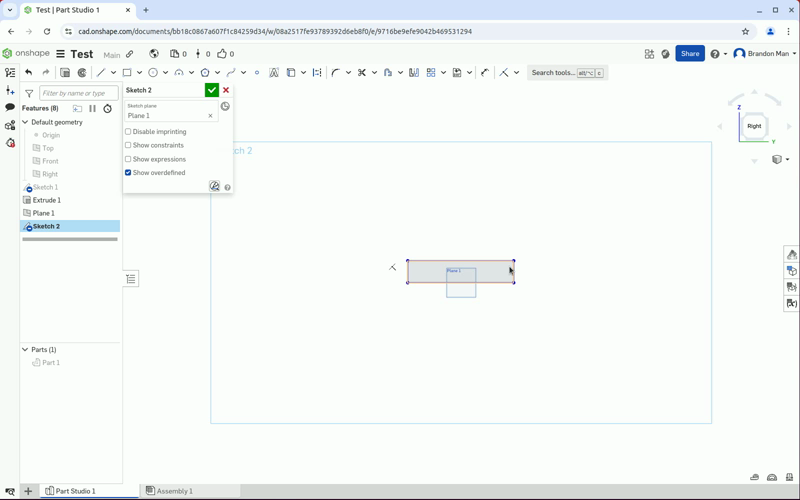
click(509, 266)
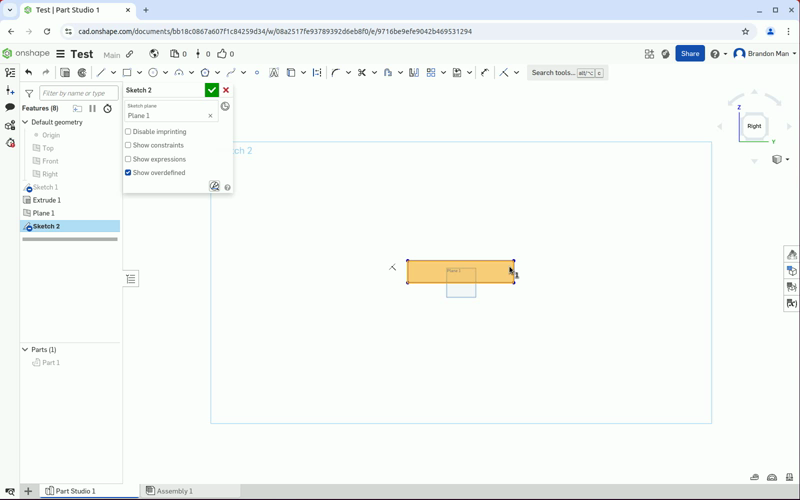
mouse_move(73, 352)
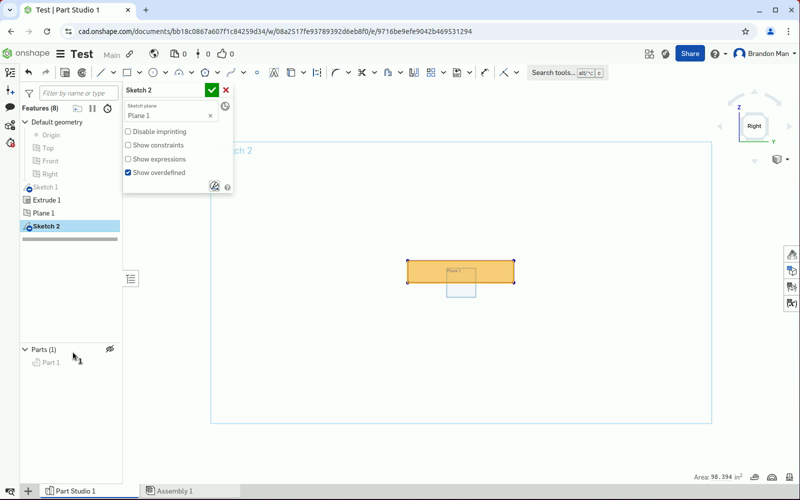
key(shift+y)
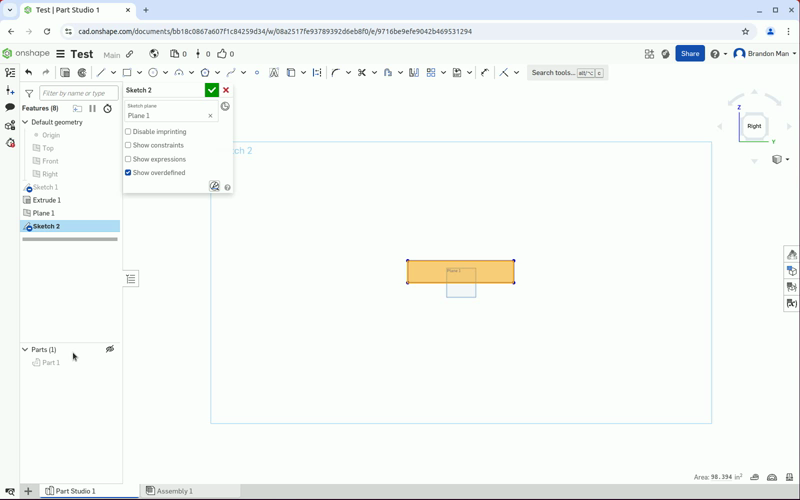
key(shift+e)
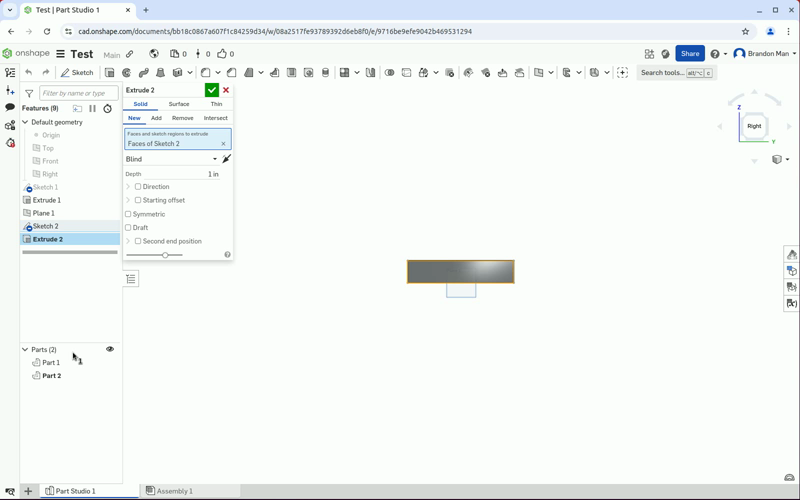
mouse_move(143, 106)
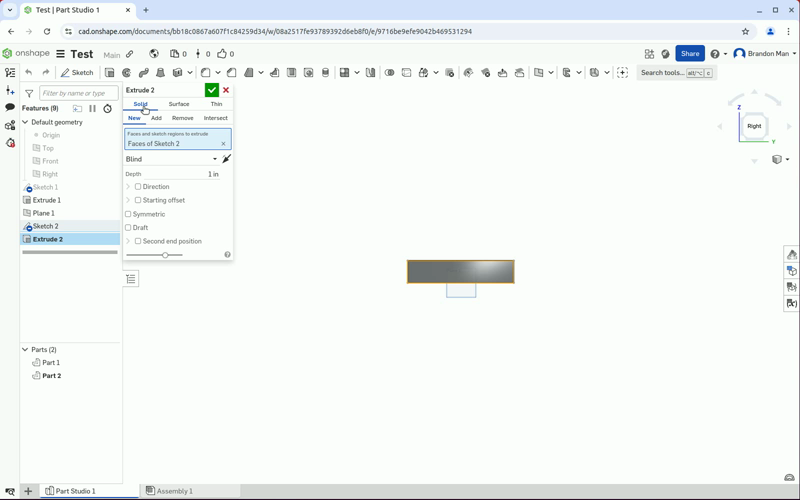
click(143, 106)
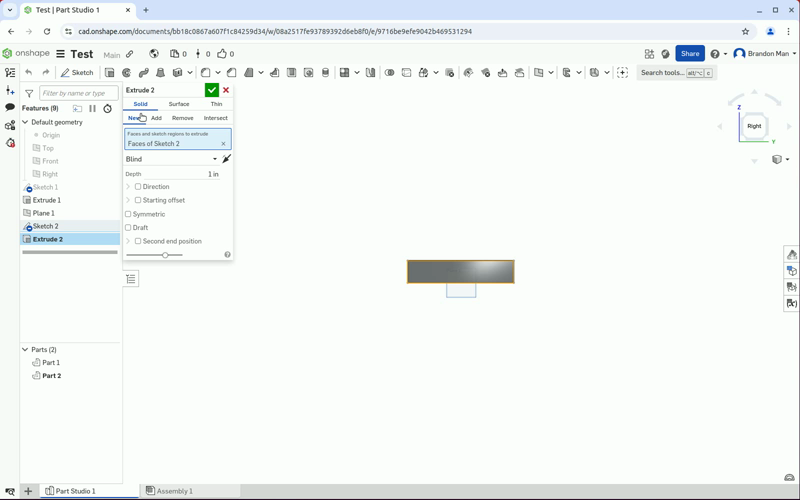
mouse_move(137, 120)
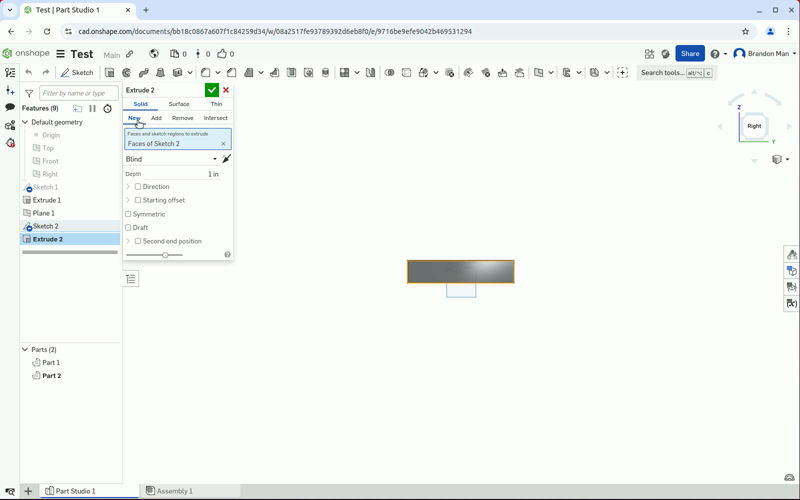
click(137, 120)
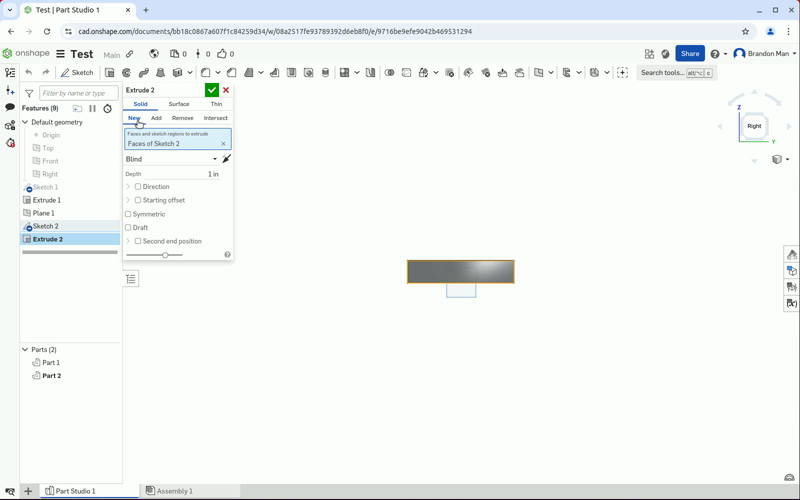
key(tab, 4)
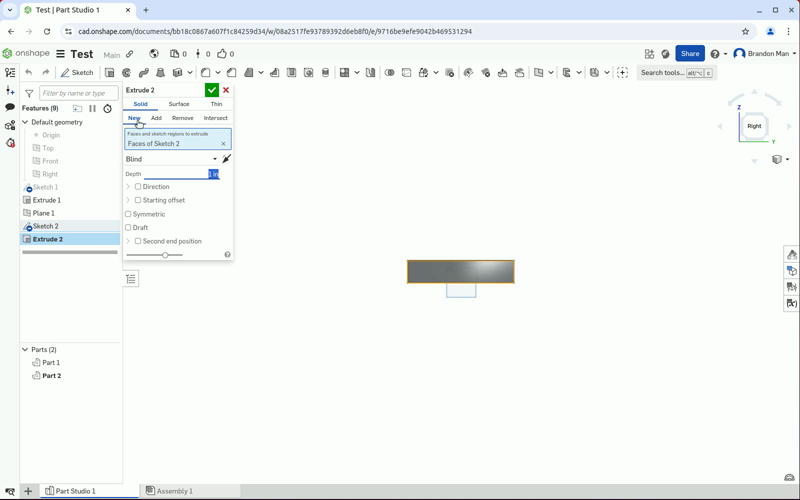
text(0.722)
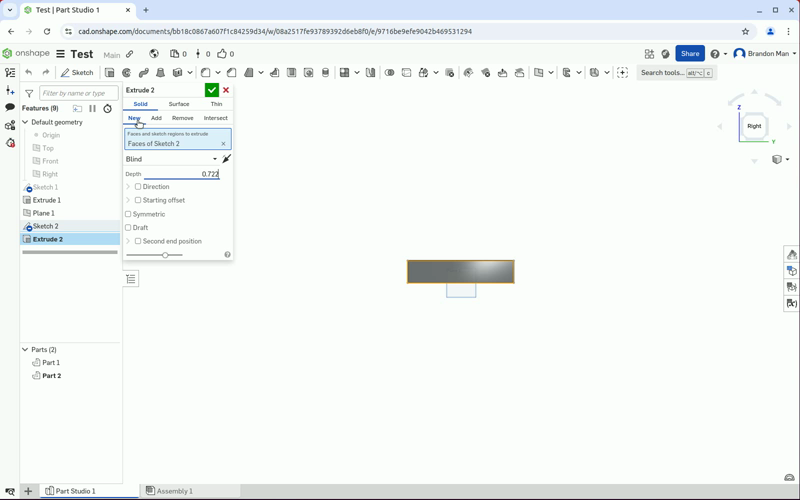
key(enter)
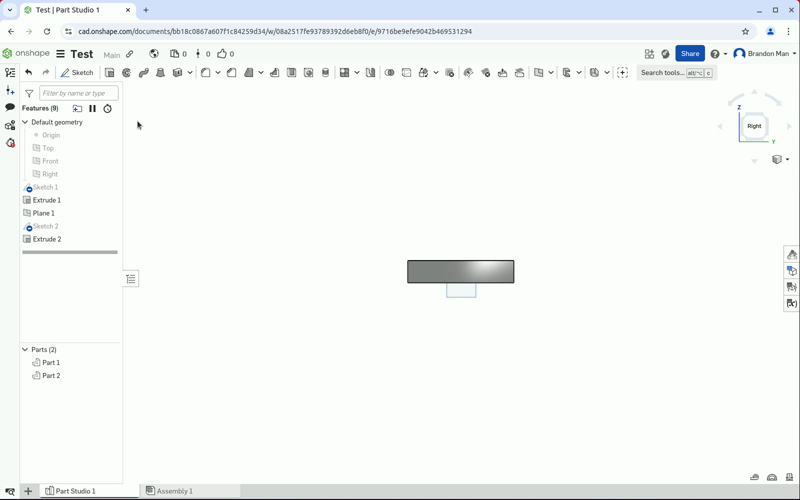
key(shift+h)
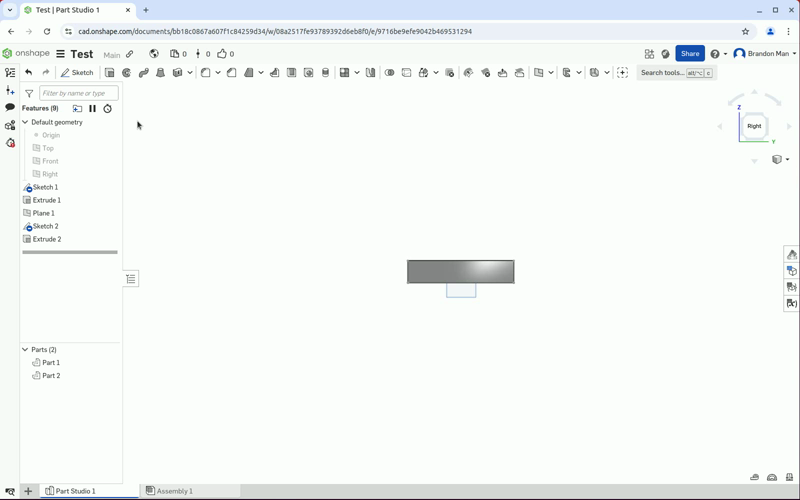
key(shift+h)
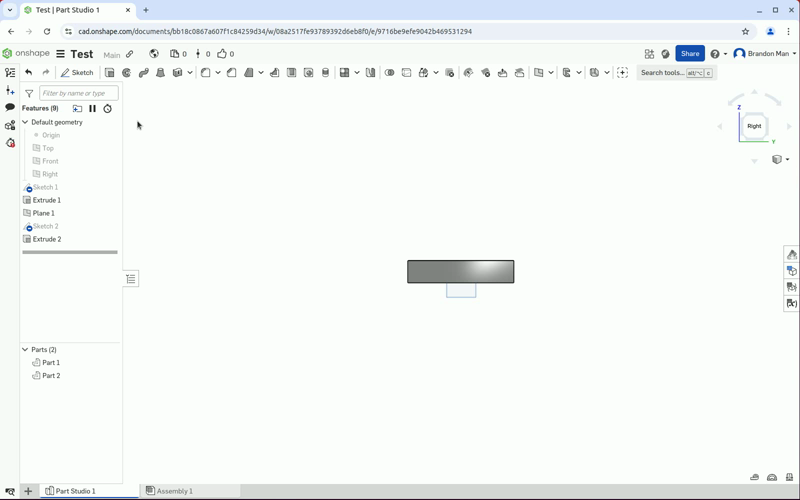
mouse_move(73, 189)
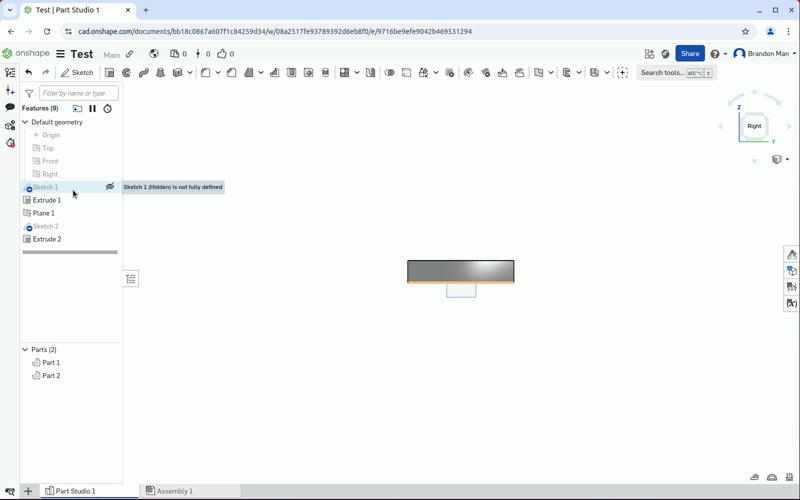
click(73, 189)
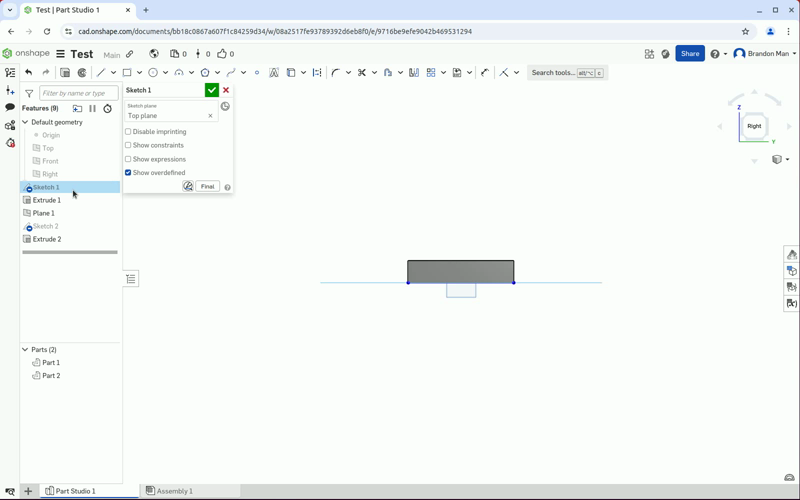
mouse_move(229, 92)
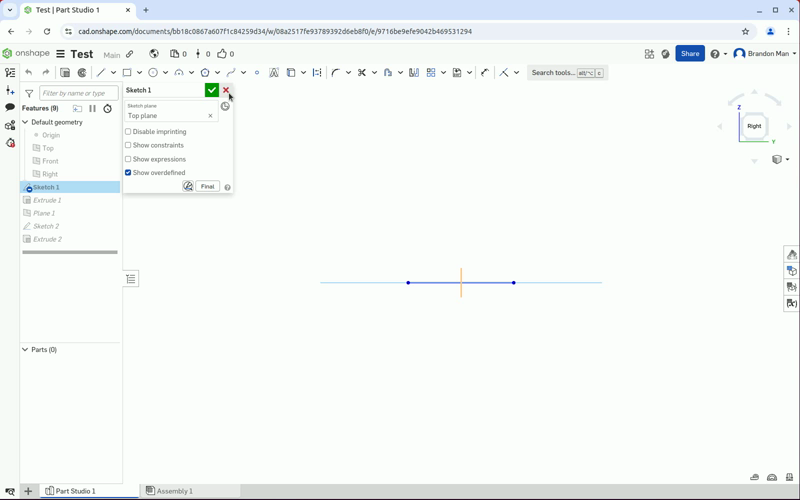
click(229, 92)
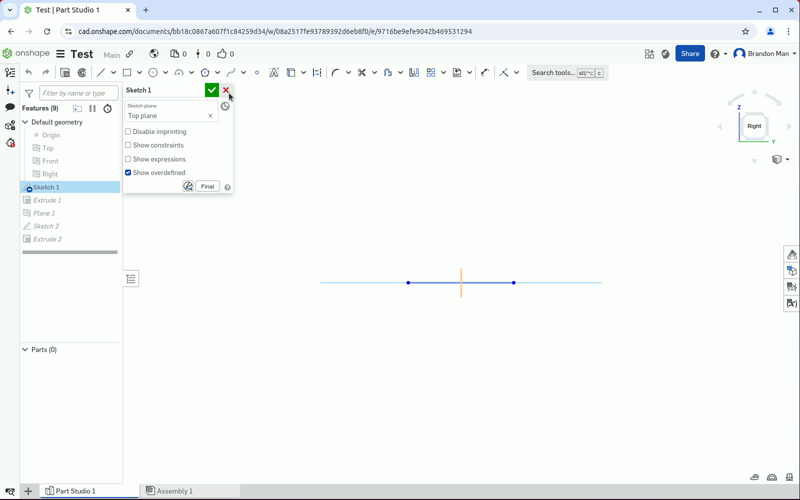
key(shift+s)
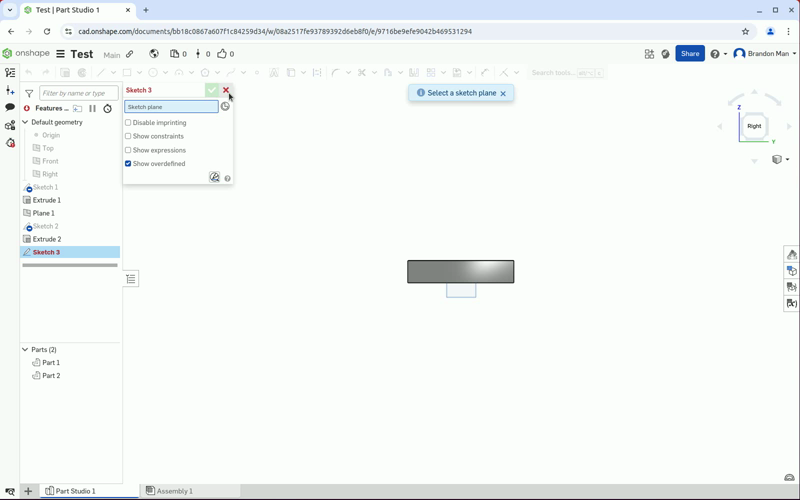
mouse_move(73, 215)
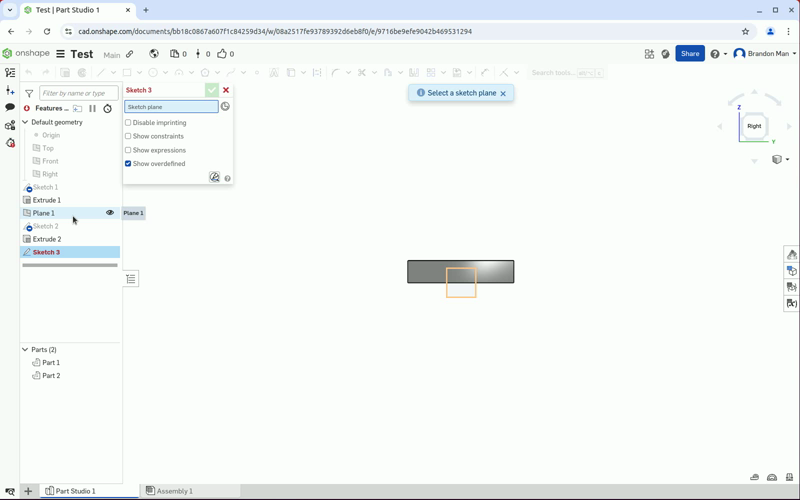
click(73, 215)
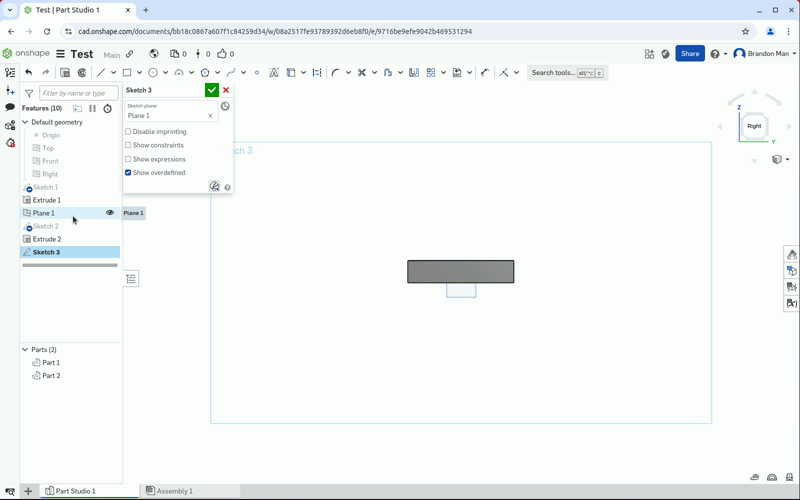
mouse_move(73, 352)
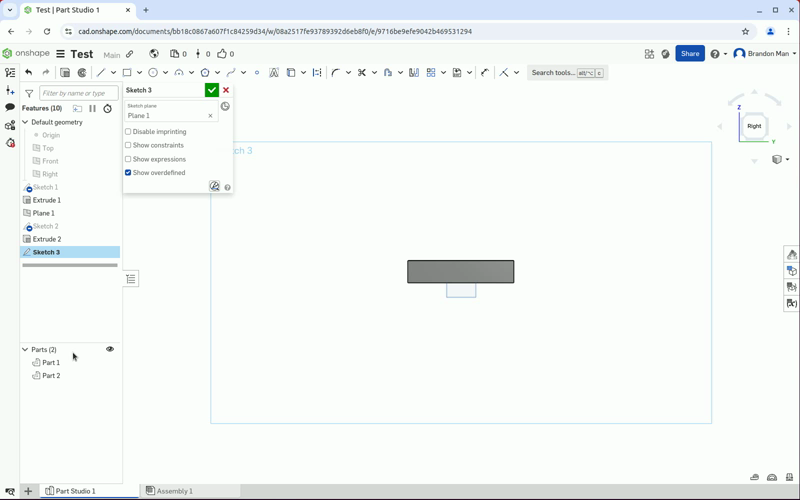
key(y)
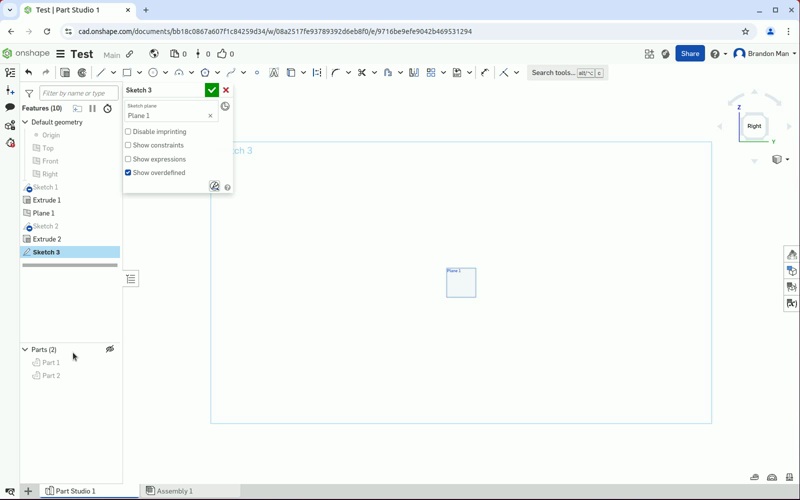
key(l)
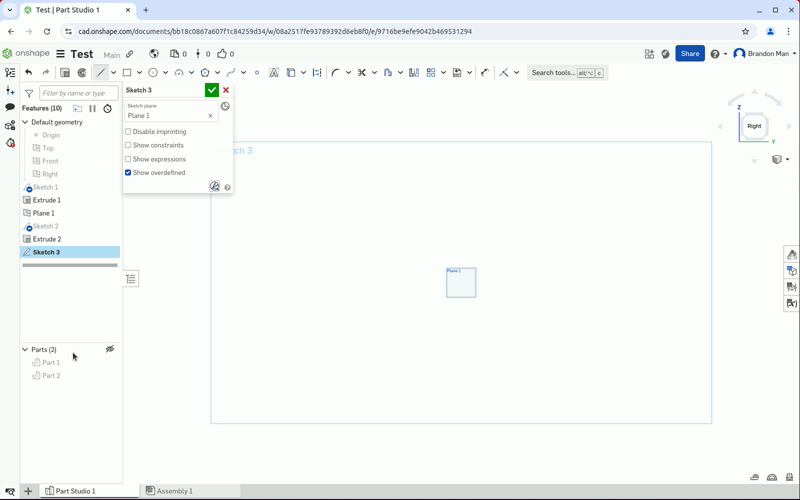
key_down(shift)
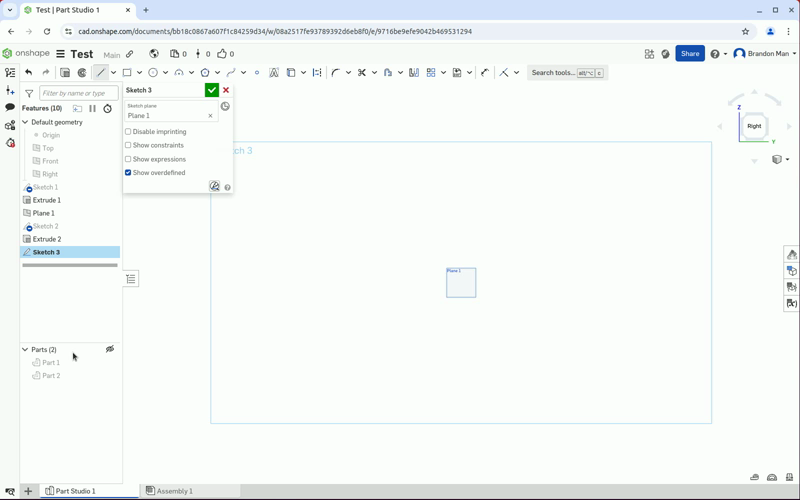
mouse_move(407, 260)
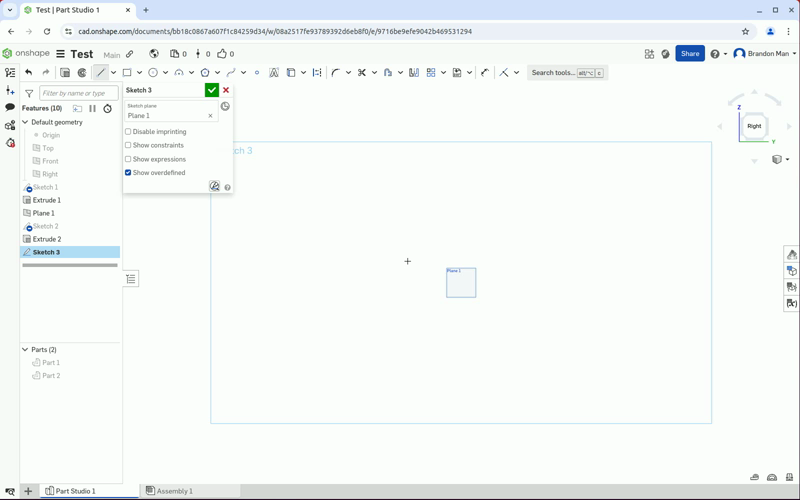
click(407, 260)
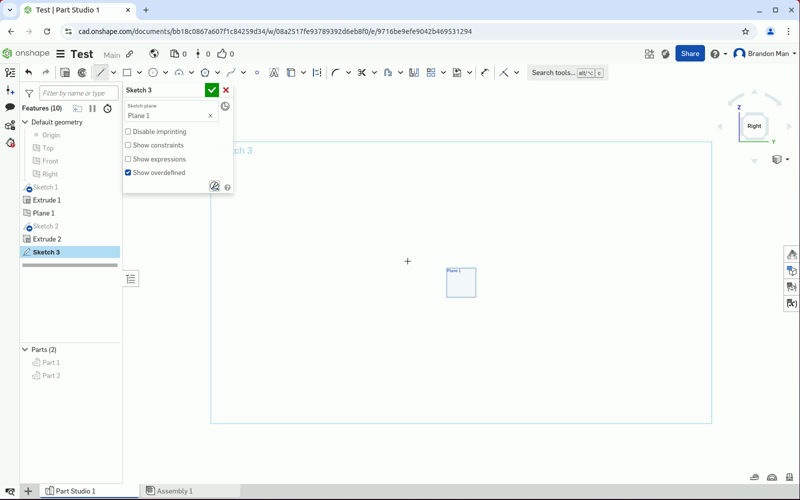
key_up(shift)
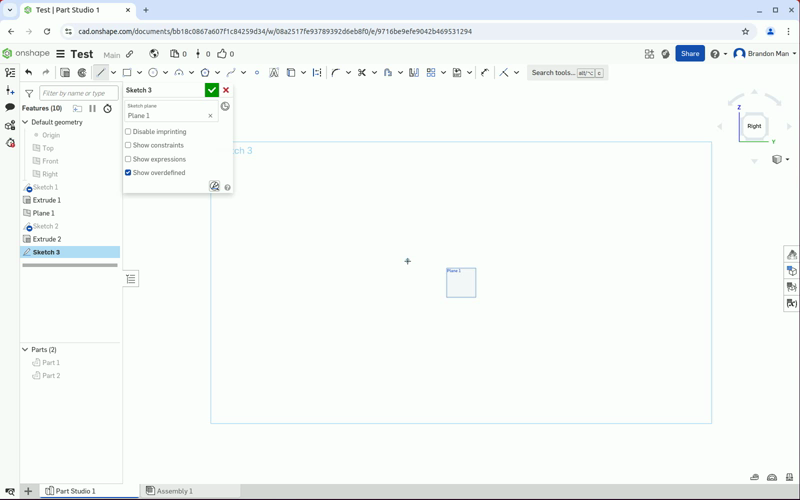
key_down(shift)
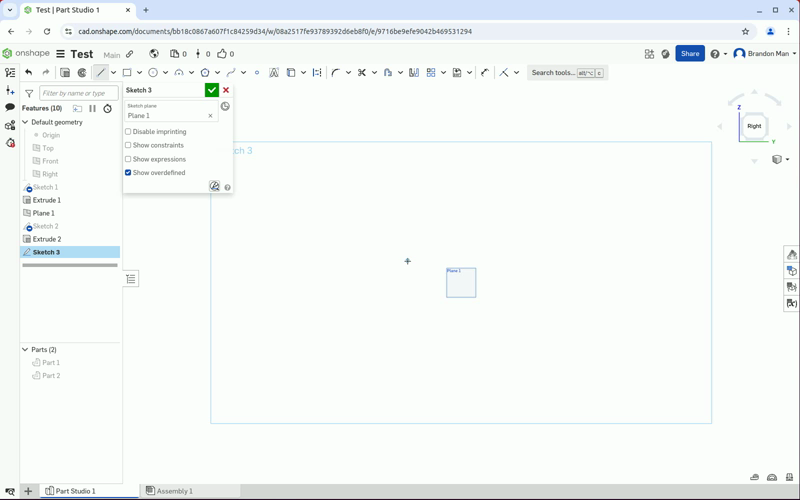
mouse_move(513, 260)
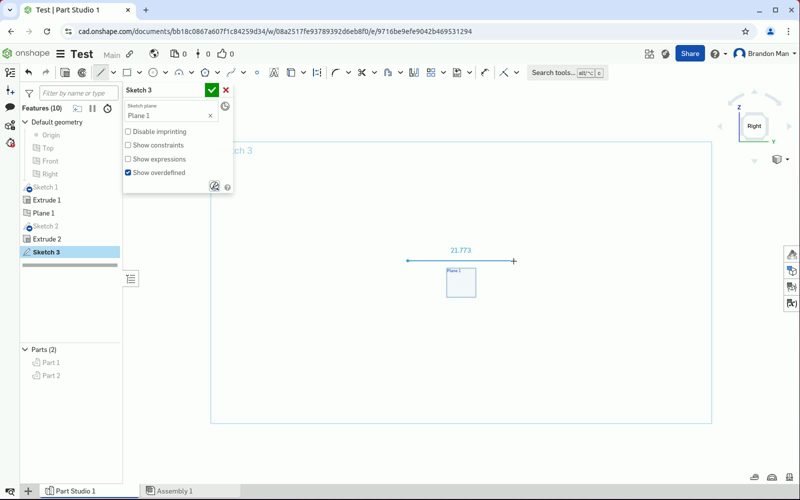
click(513, 260)
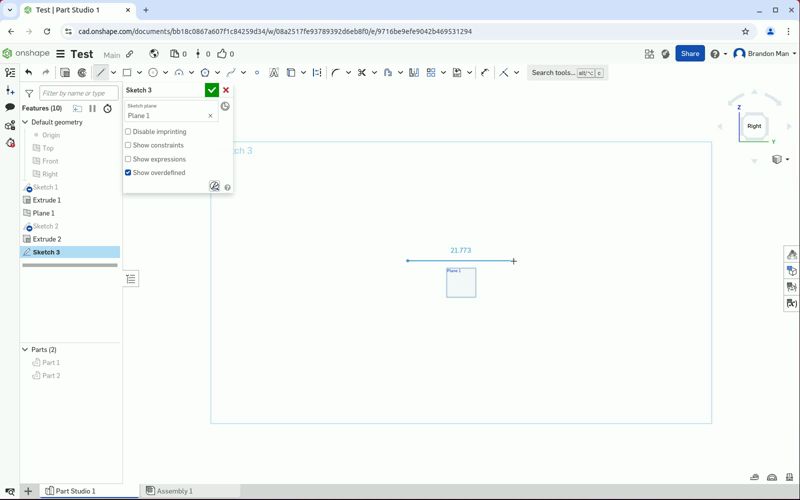
key_up(shift)
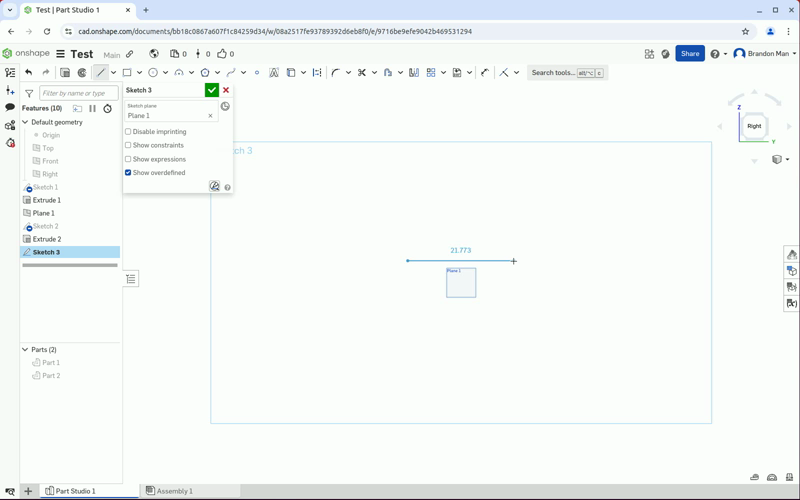
key_down(shift)
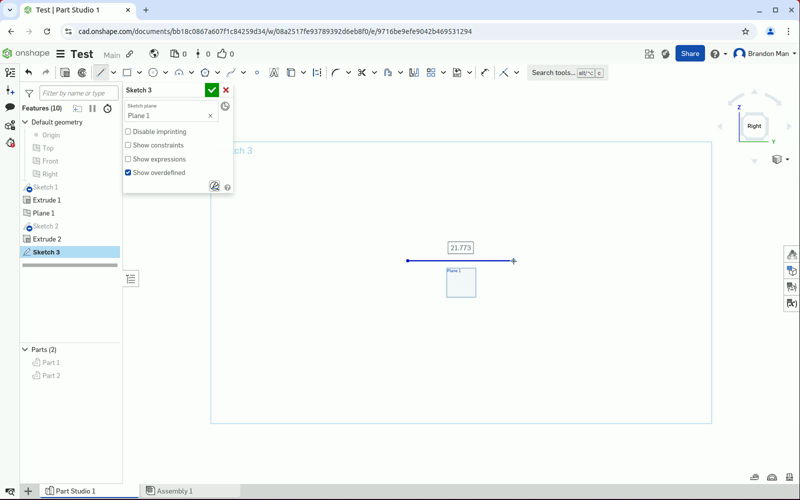
mouse_move(543, 260)
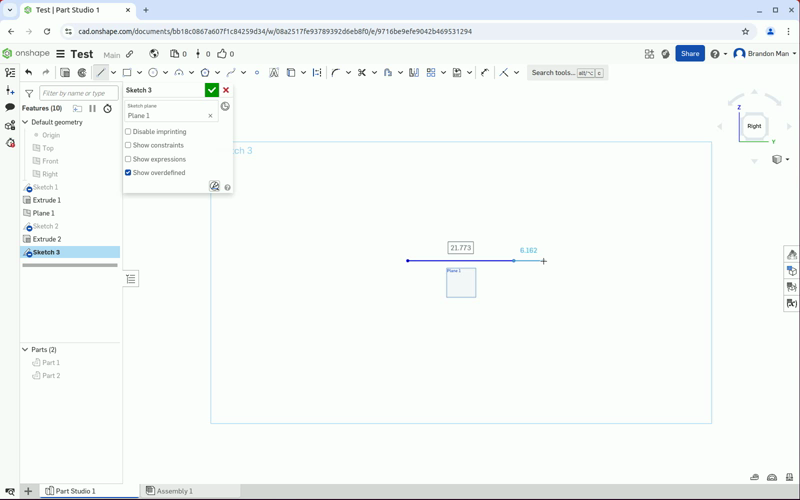
mouse_move(513, 257)
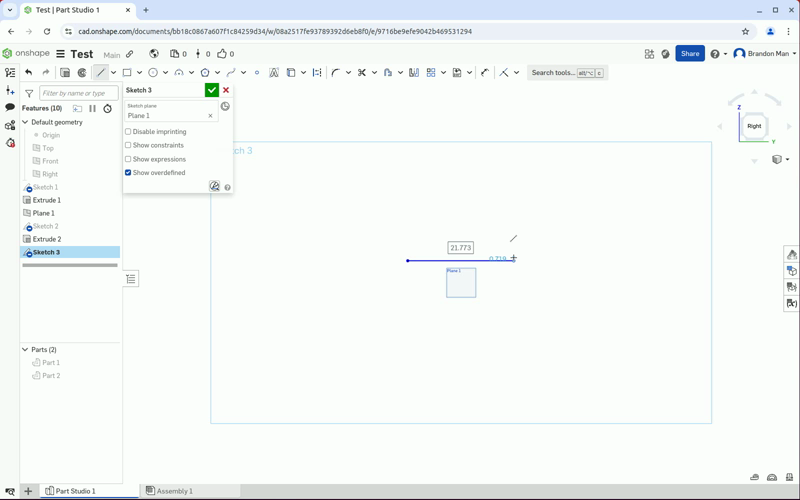
scroll(6)
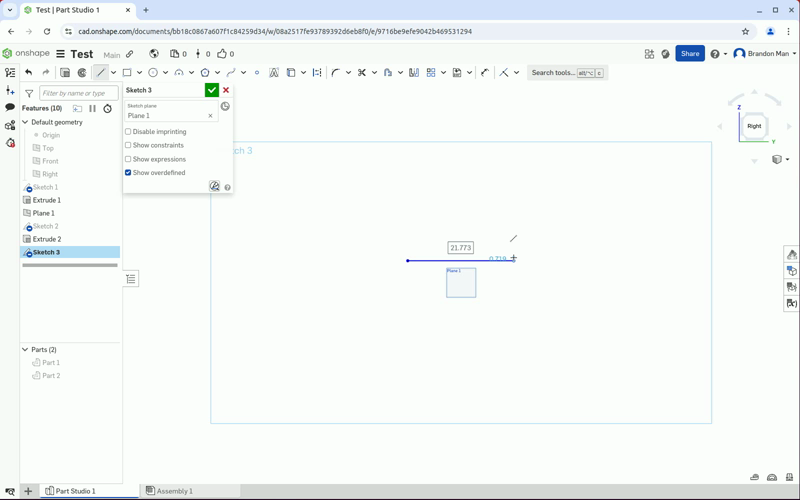
scroll(6)
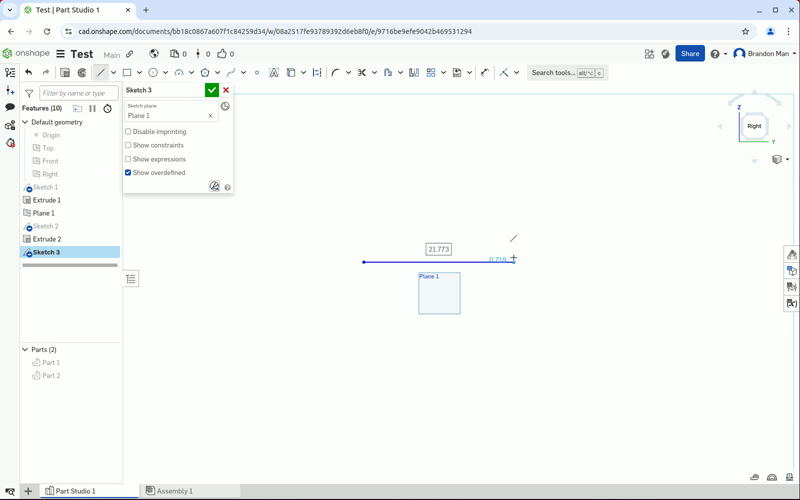
scroll(6)
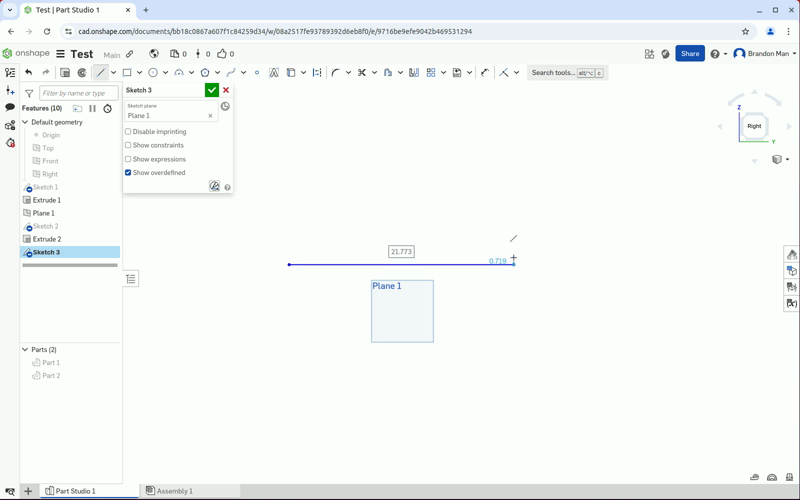
scroll(6)
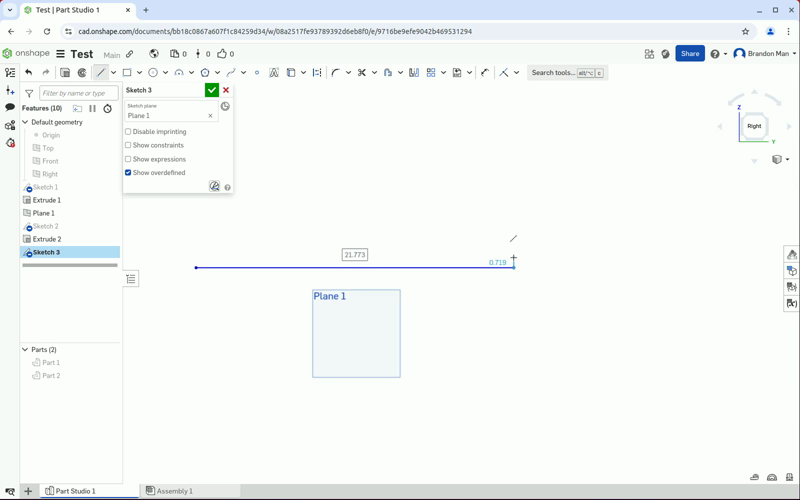
scroll(6)
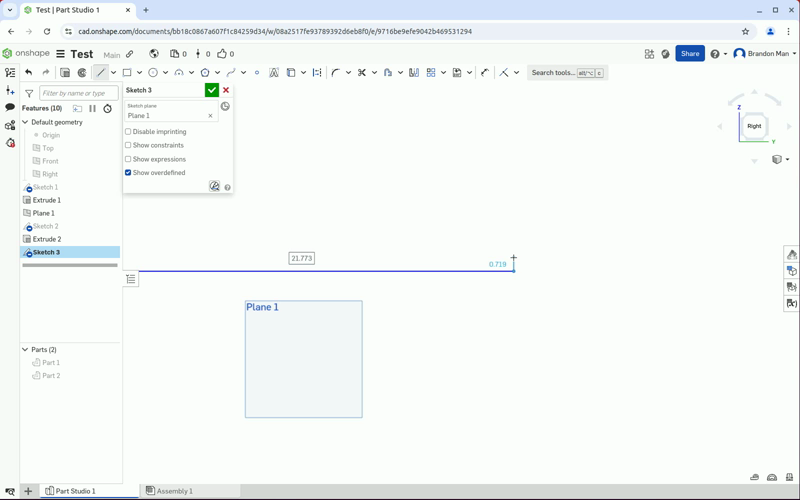
scroll(6)
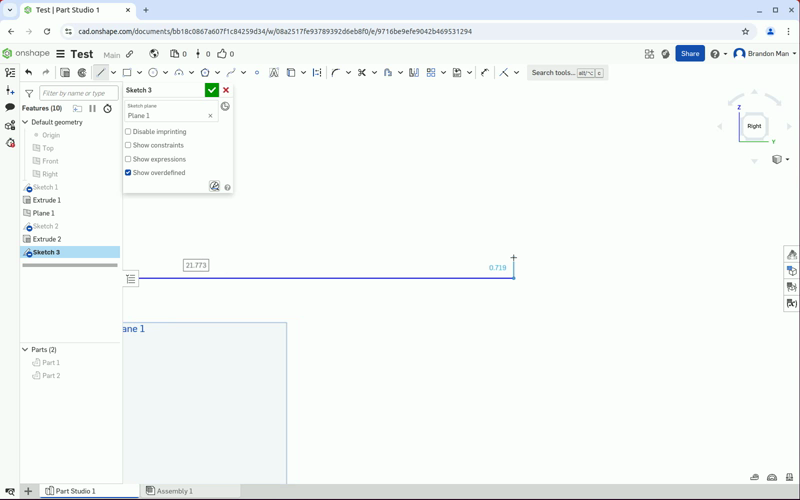
scroll(6)
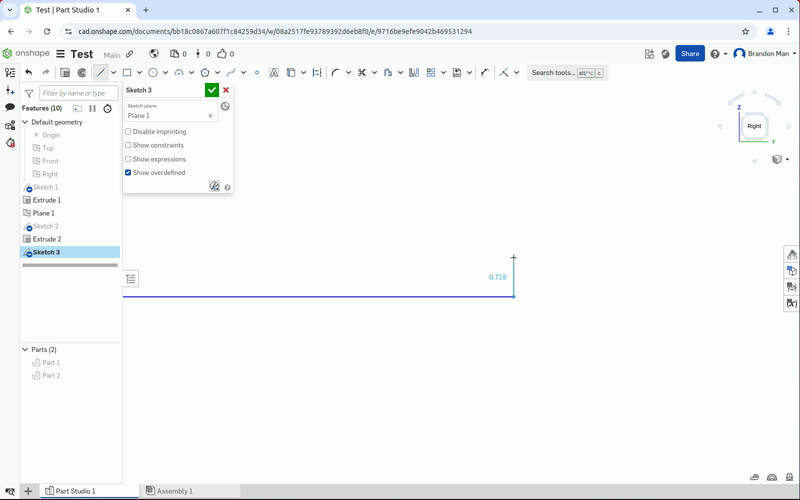
click(513, 257)
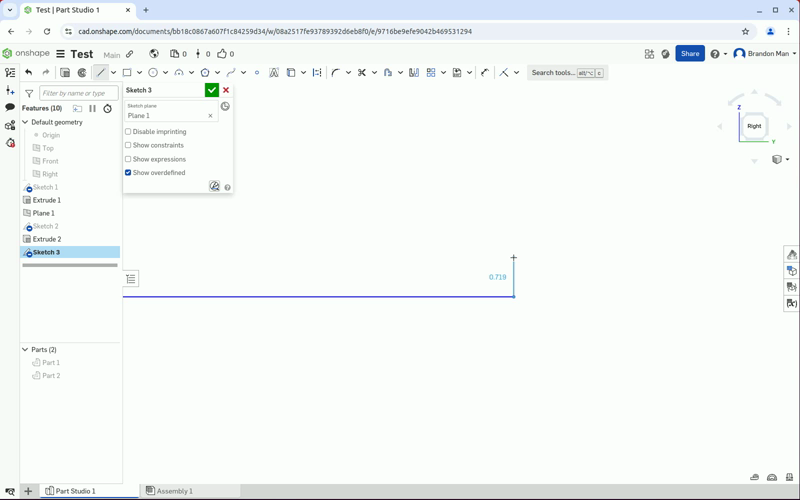
scroll(-6)
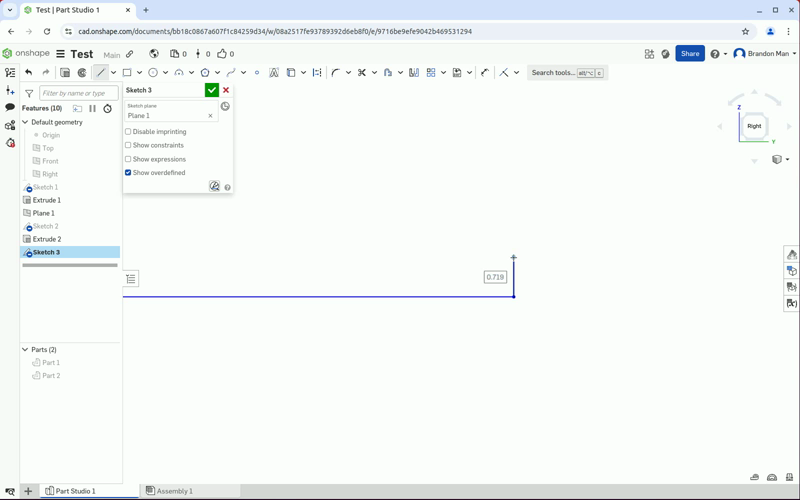
scroll(-6)
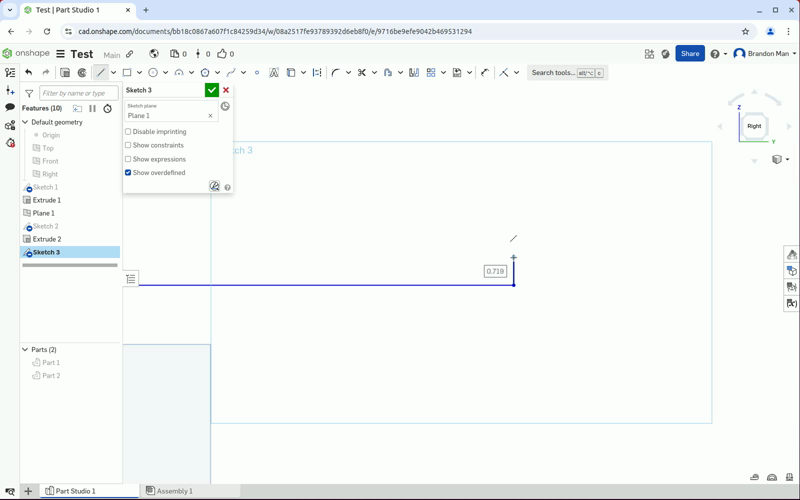
scroll(-6)
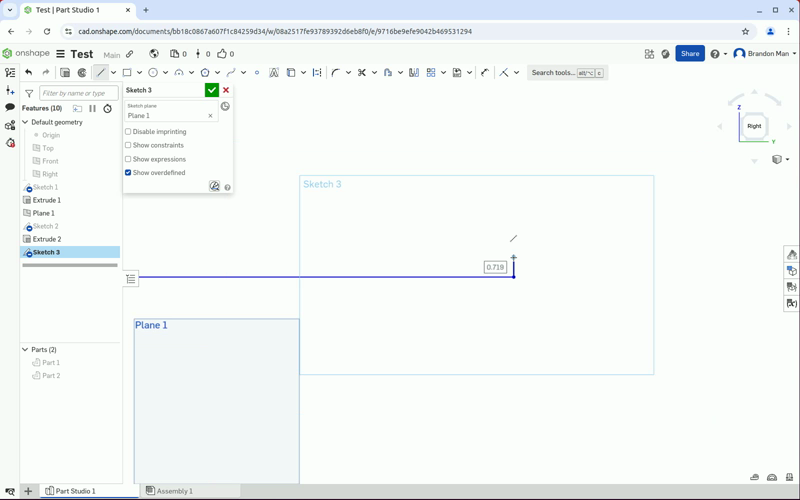
scroll(-6)
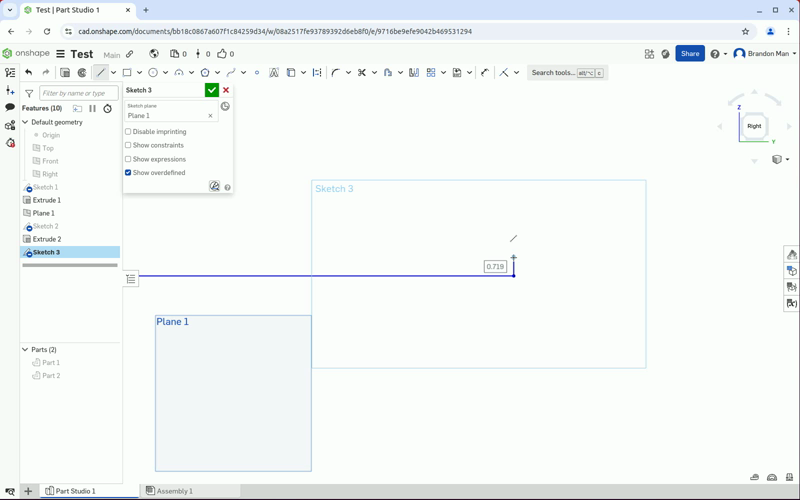
scroll(-6)
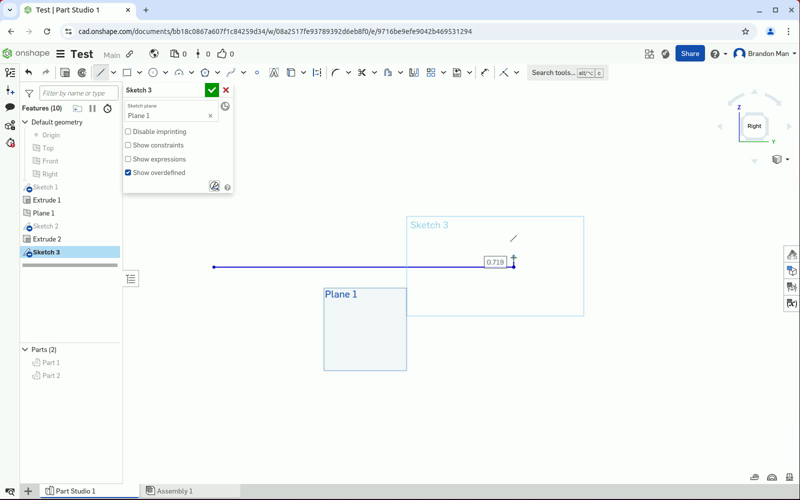
scroll(-6)
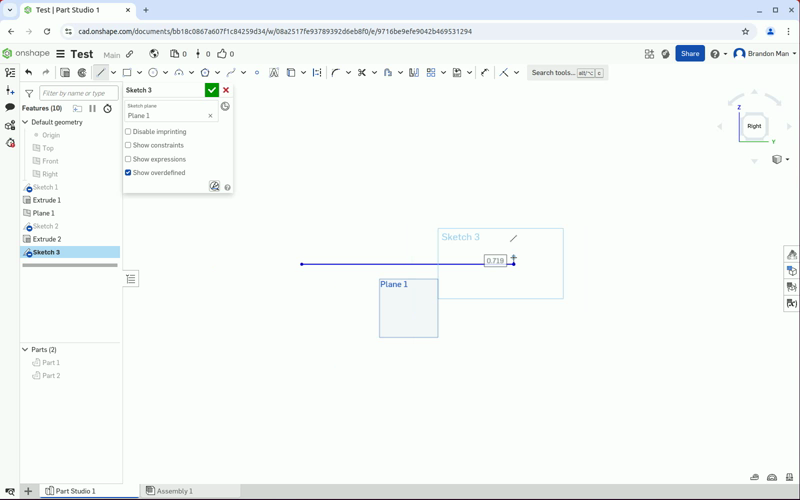
scroll(-6)
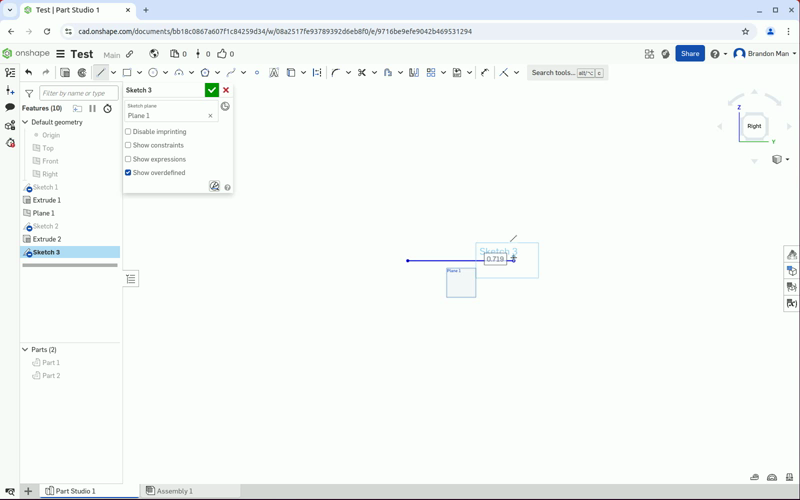
key_up(shift)
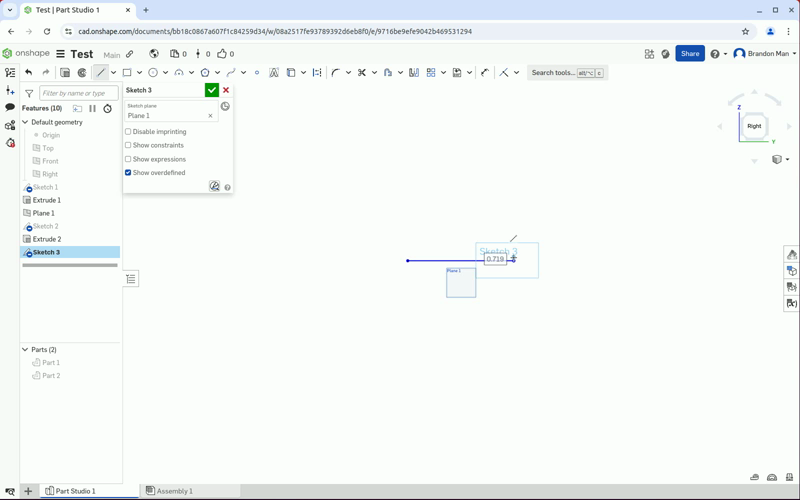
key_down(shift)
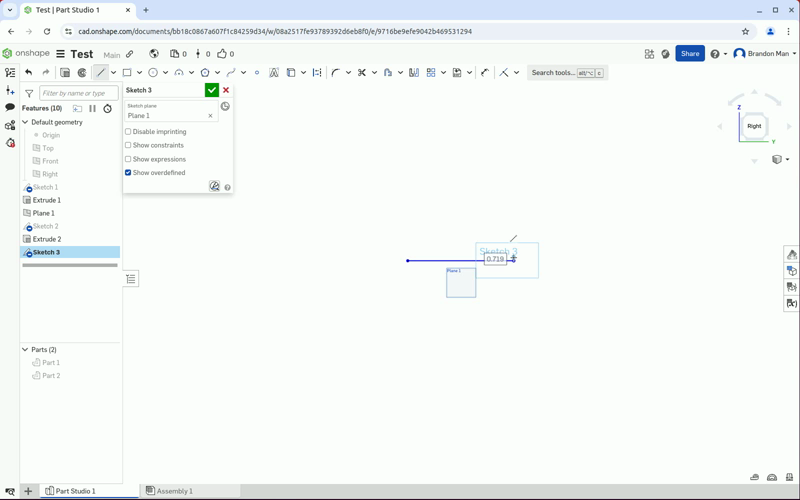
mouse_move(407, 257)
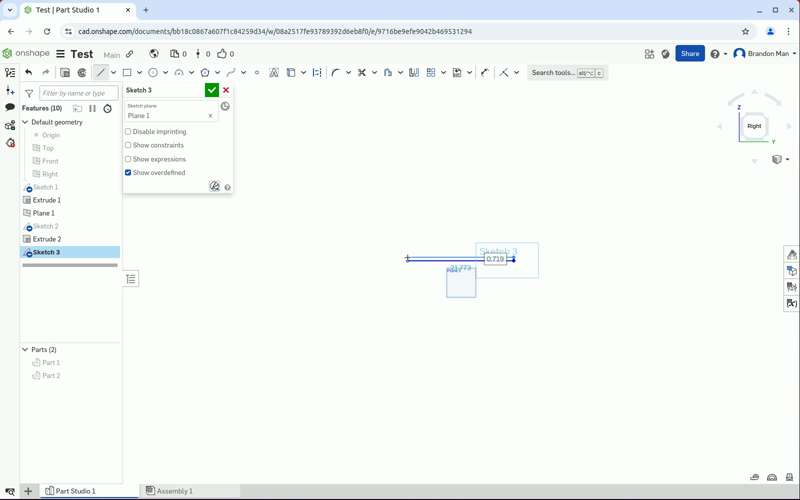
scroll(6)
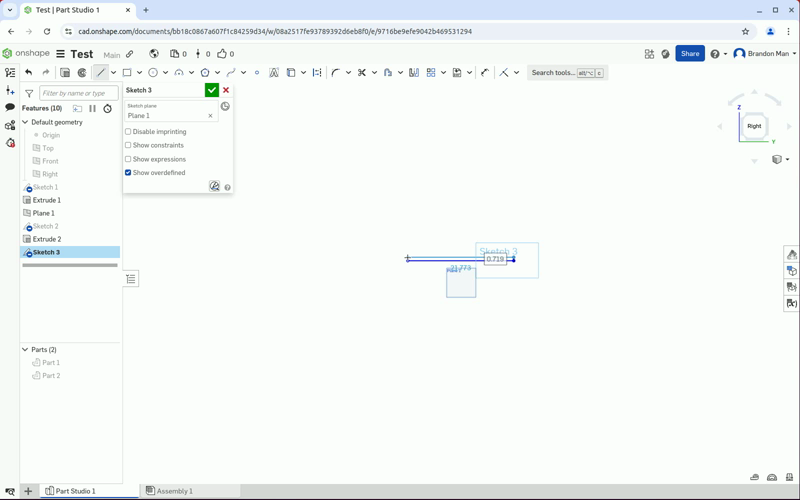
scroll(6)
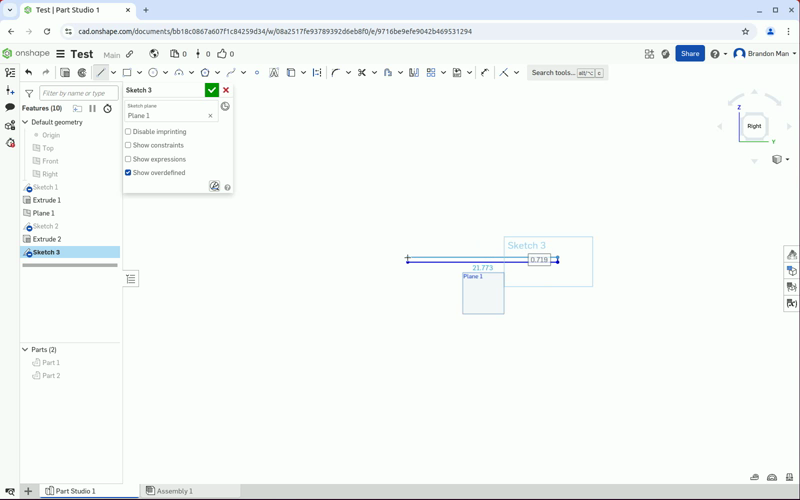
scroll(6)
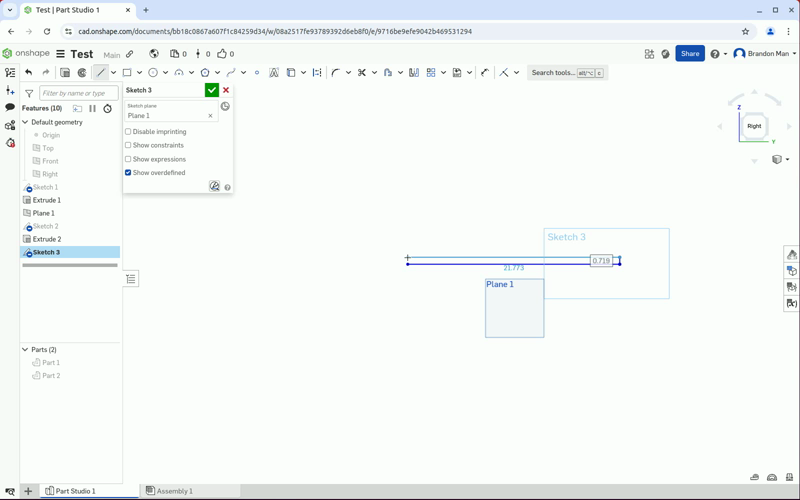
scroll(6)
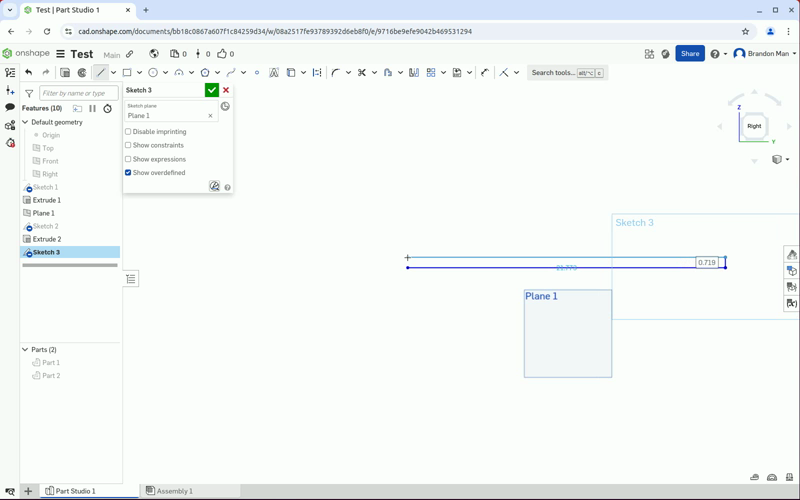
scroll(6)
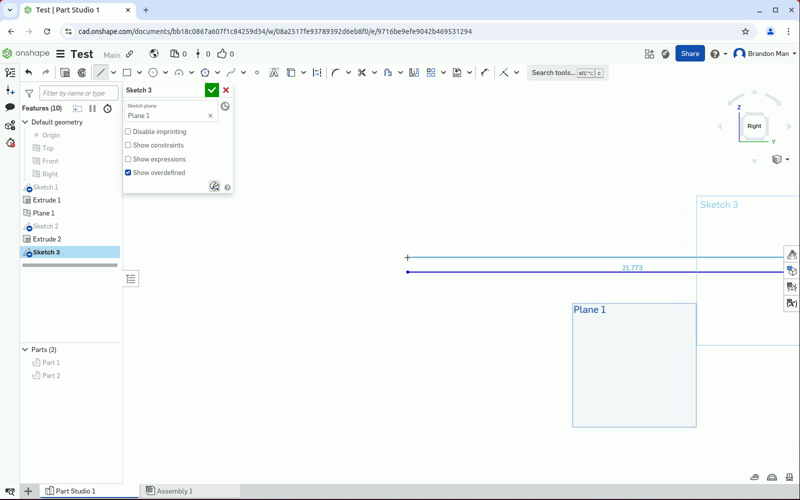
scroll(6)
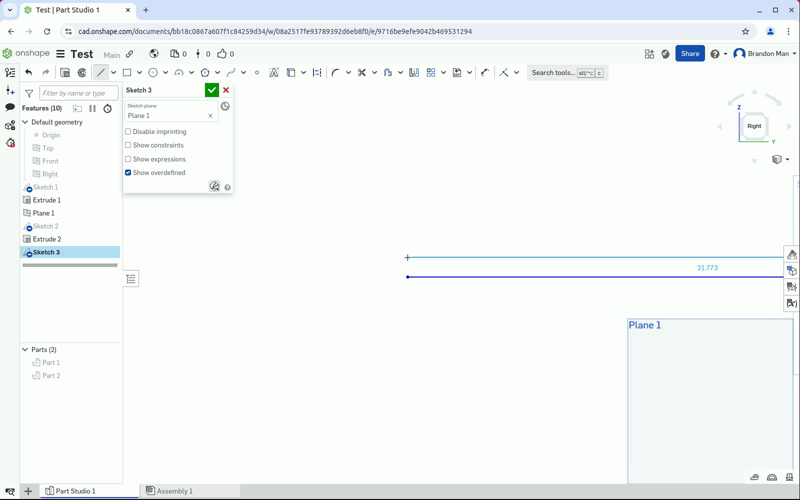
scroll(6)
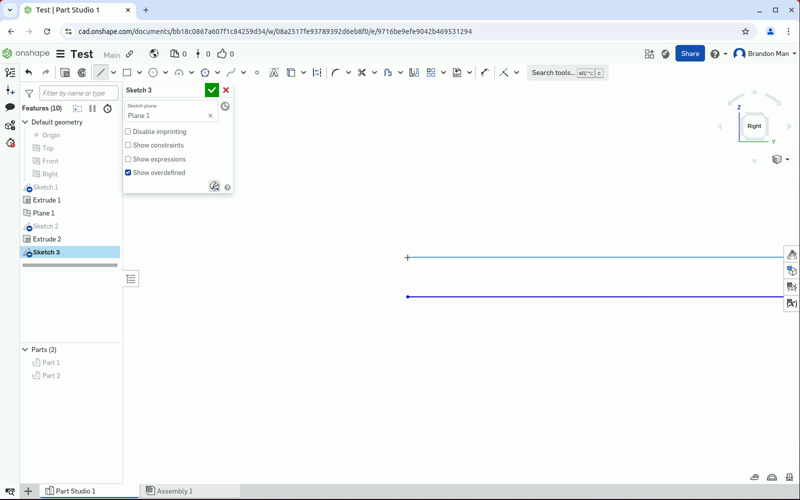
click(407, 257)
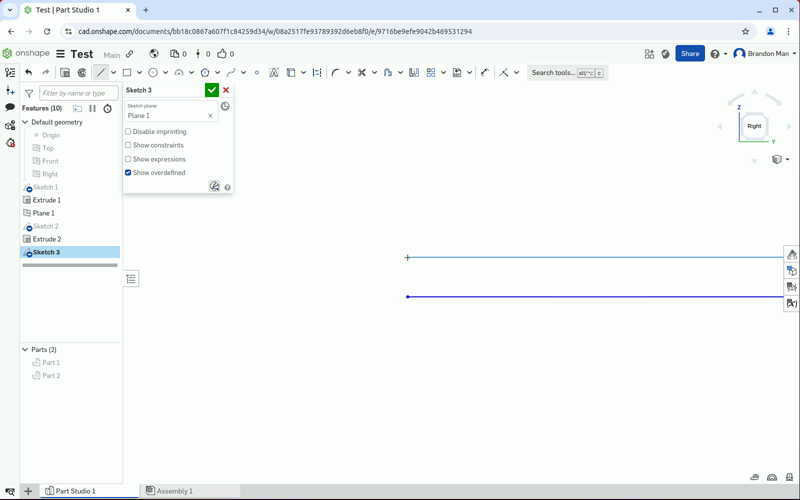
scroll(-6)
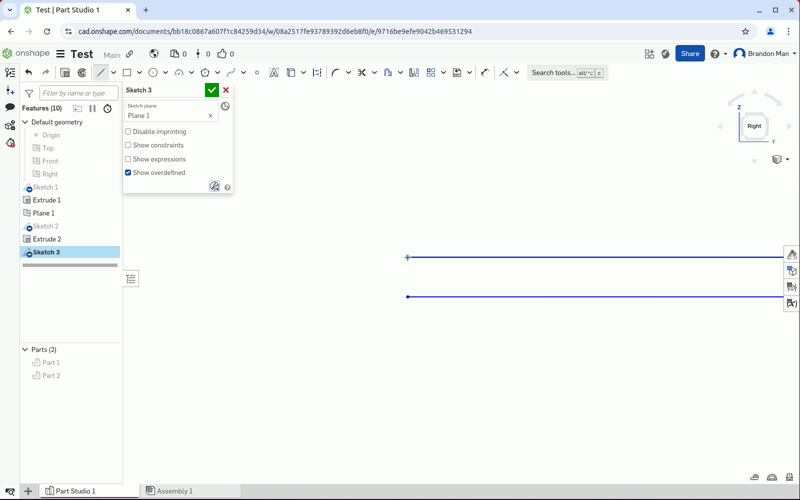
scroll(-6)
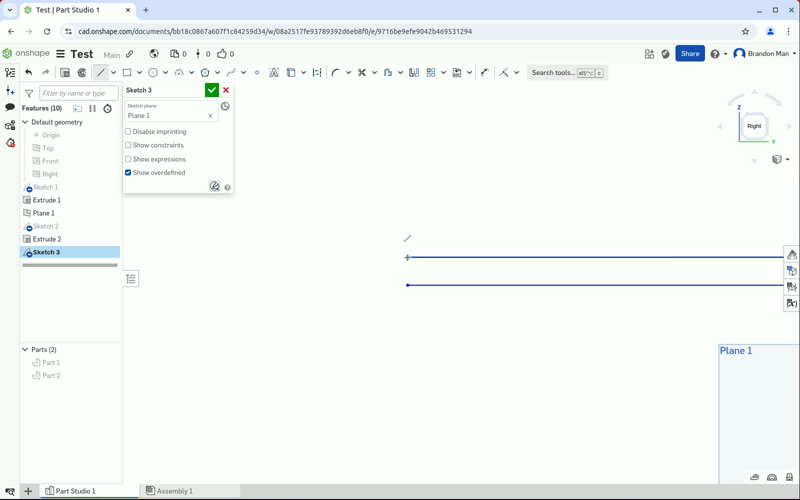
scroll(-6)
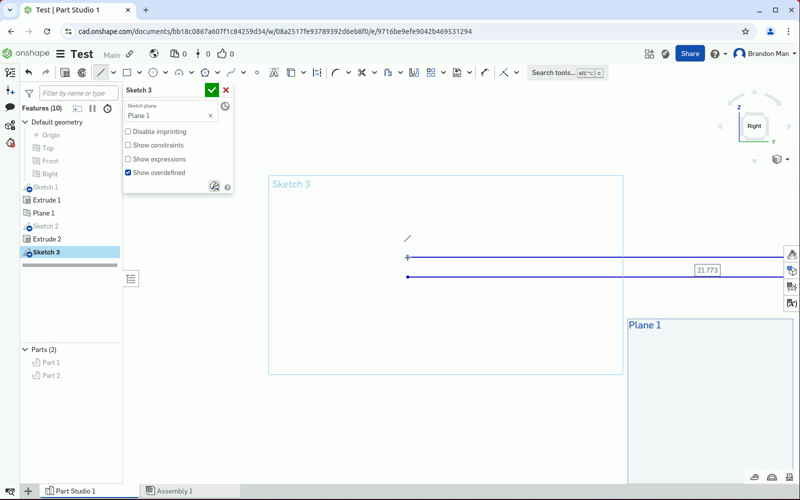
scroll(-6)
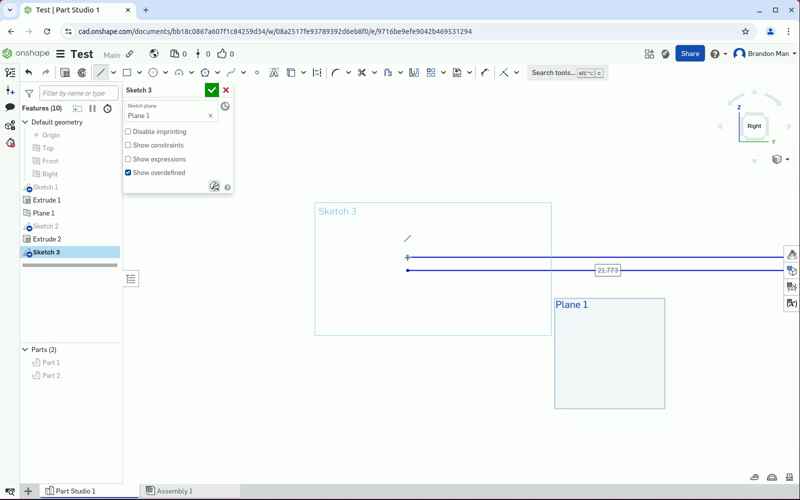
scroll(-6)
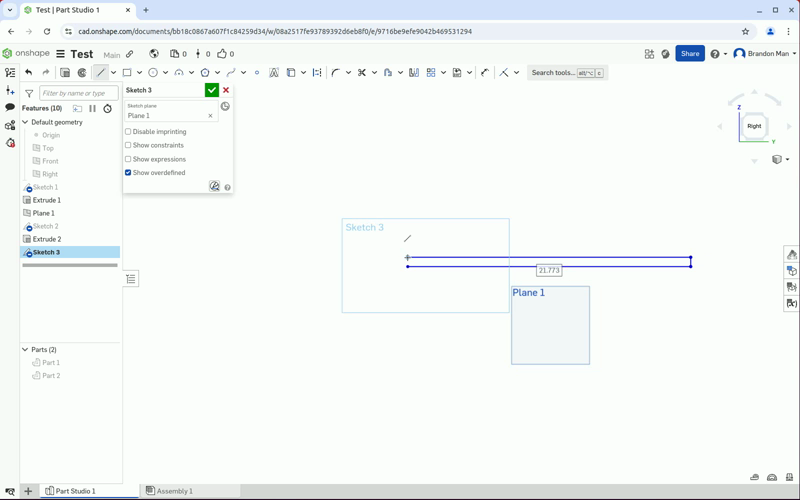
scroll(-6)
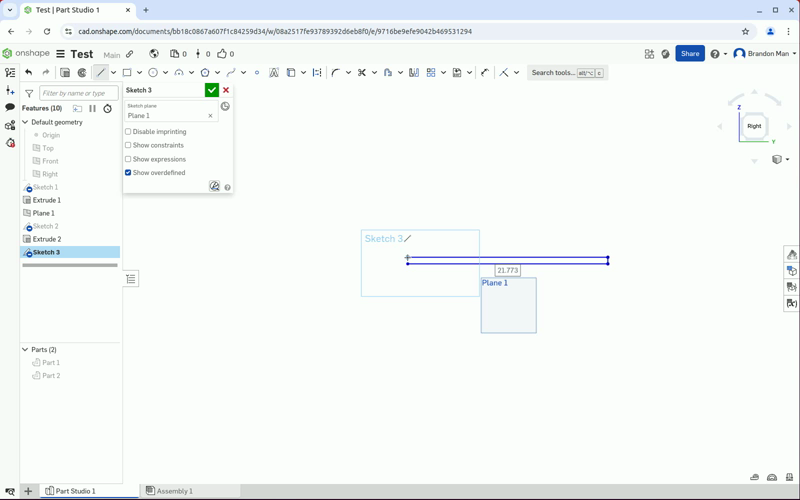
scroll(-6)
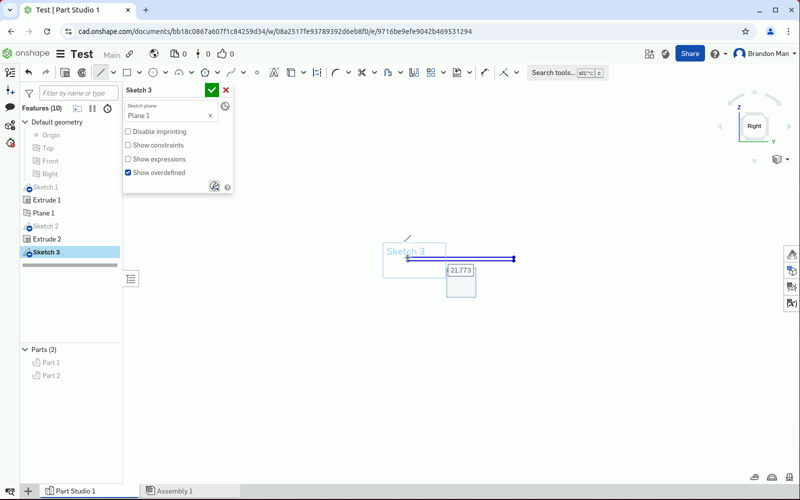
key_up(shift)
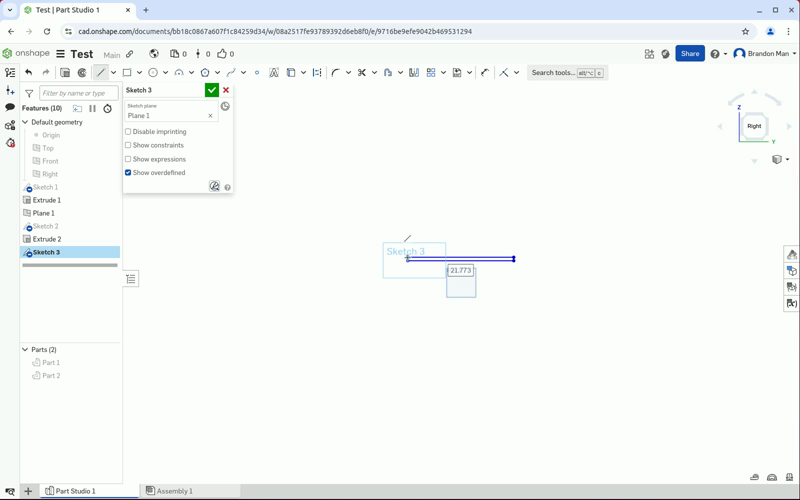
mouse_move(437, 257)
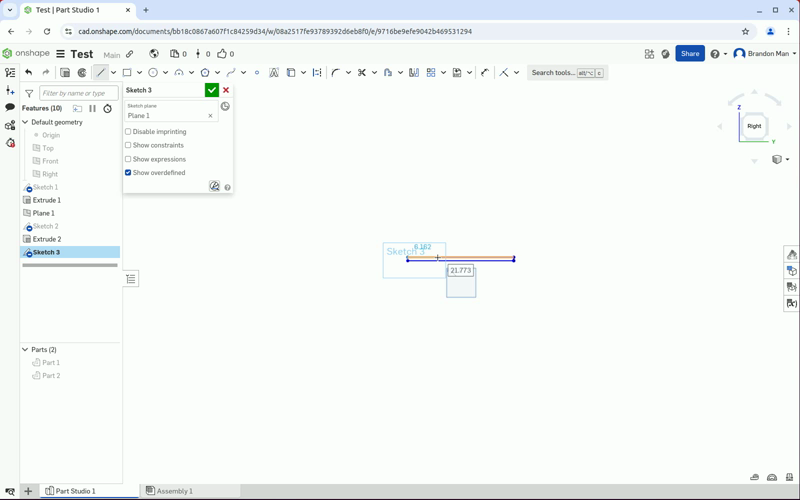
key_down(shift)
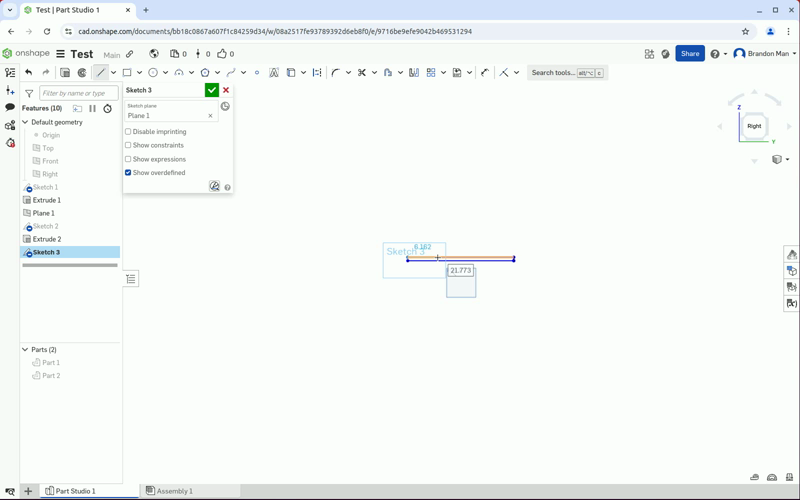
mouse_move(407, 260)
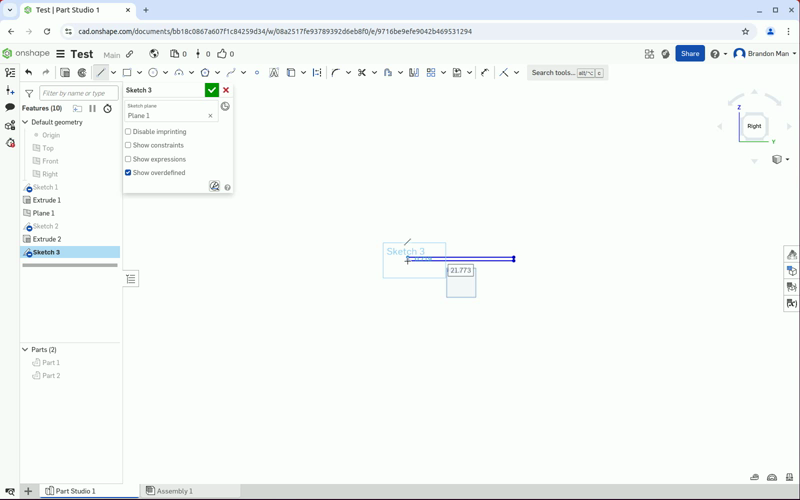
scroll(6)
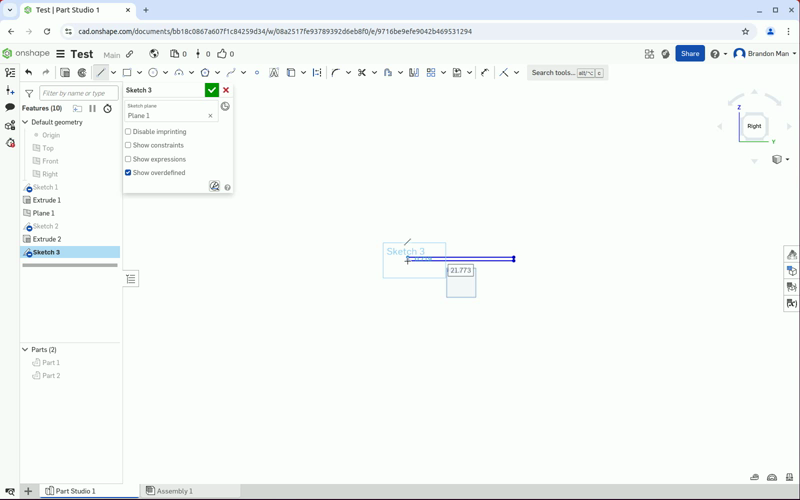
scroll(6)
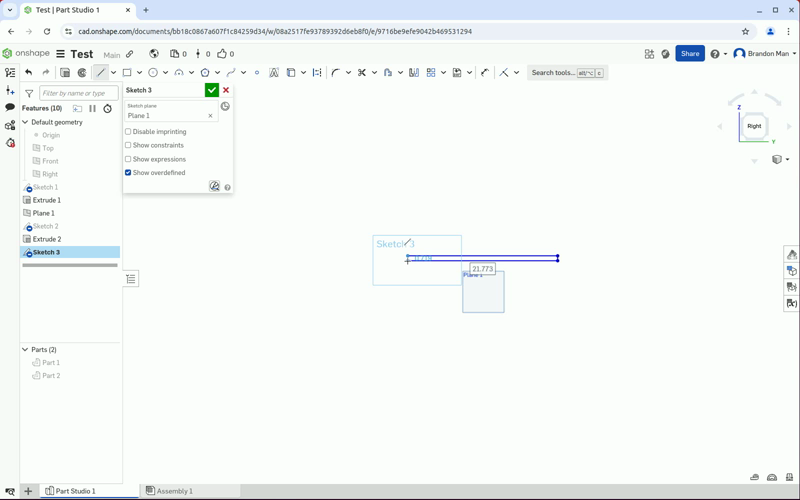
scroll(6)
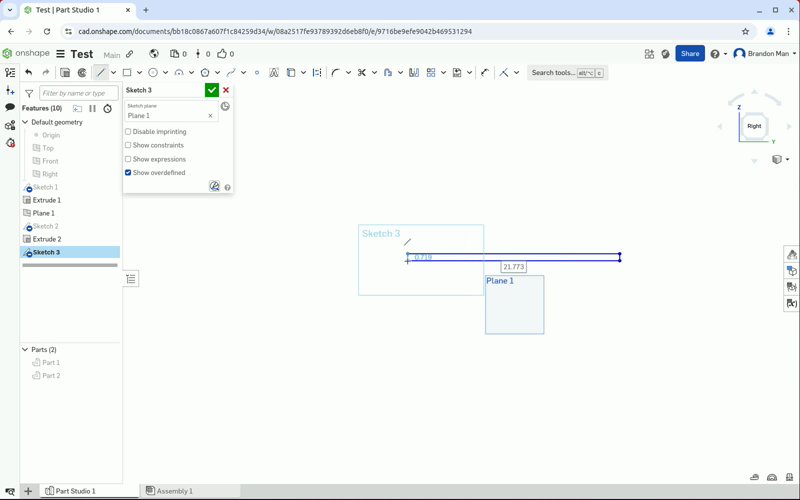
scroll(6)
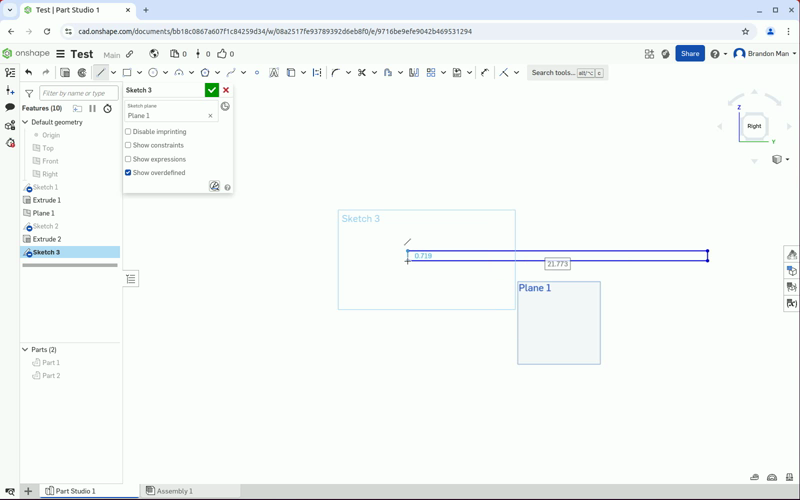
scroll(6)
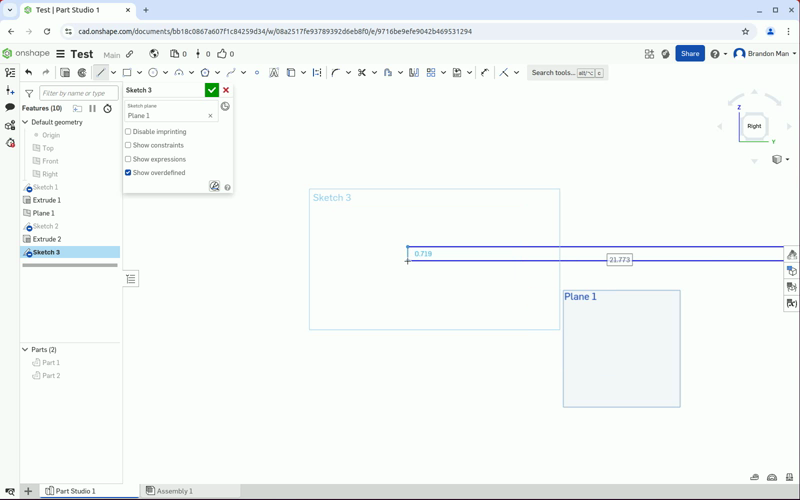
scroll(6)
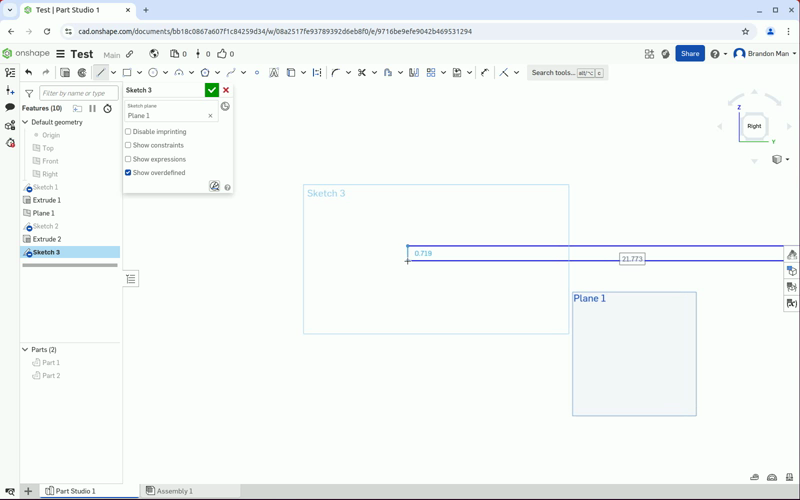
scroll(6)
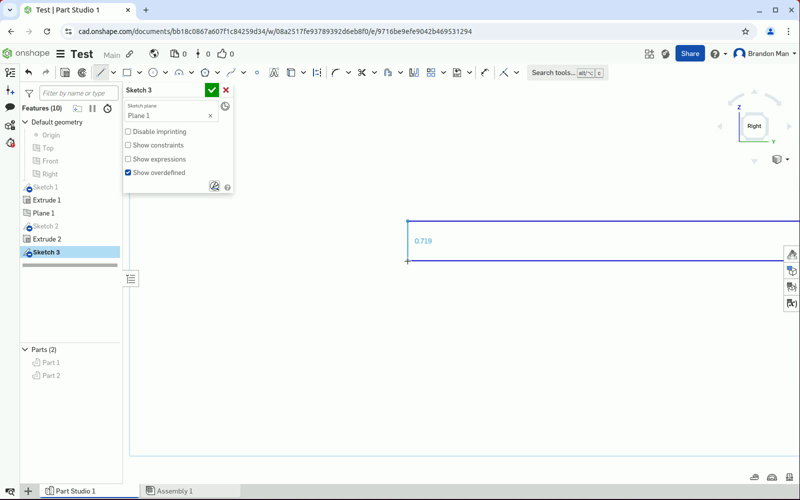
key_up(shift)
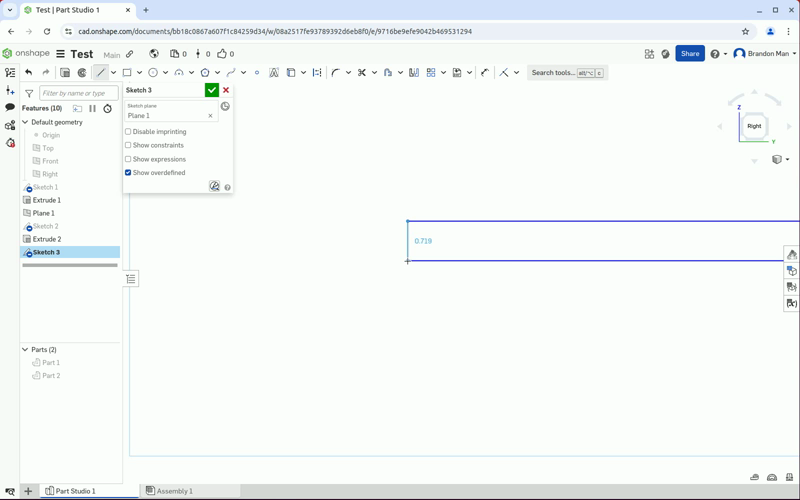
click(407, 260)
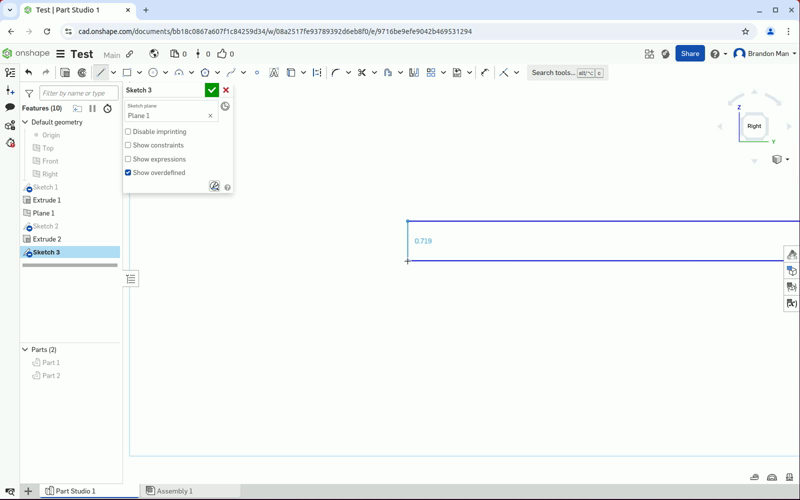
scroll(-6)
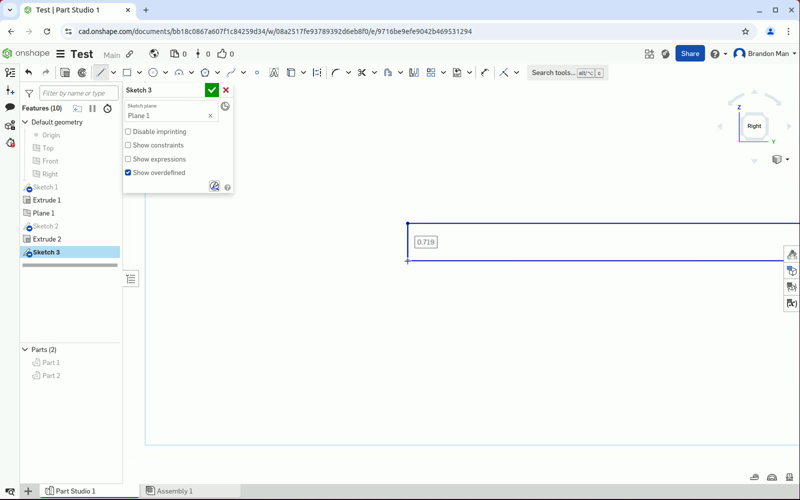
scroll(-6)
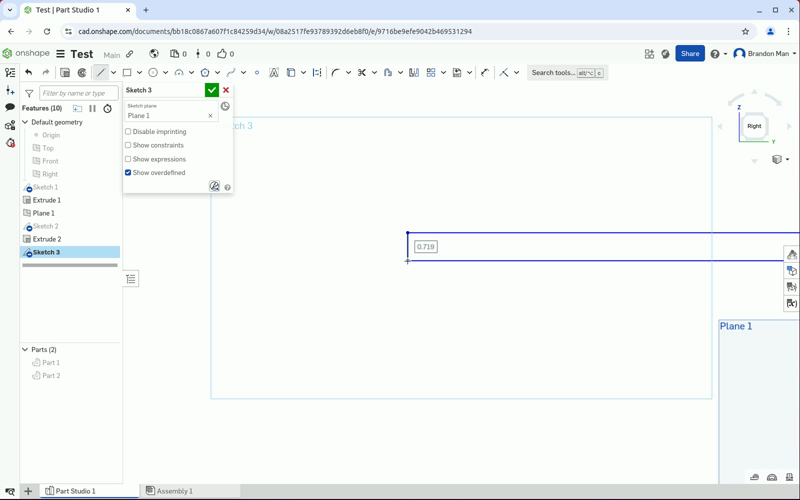
scroll(-6)
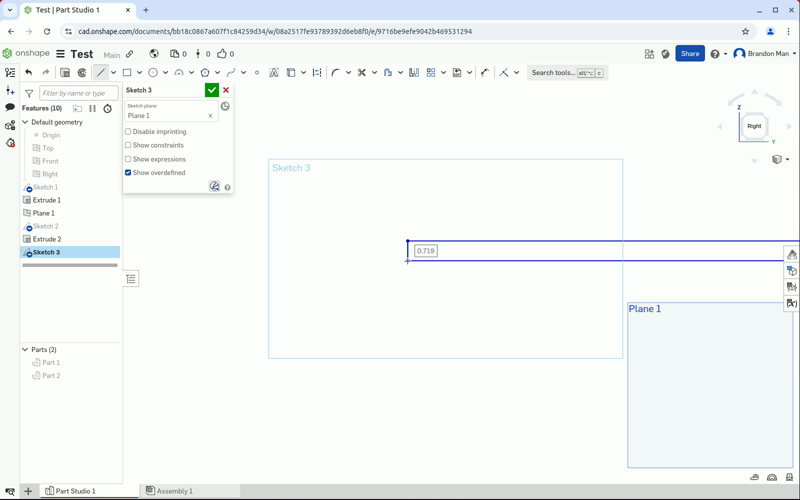
scroll(-6)
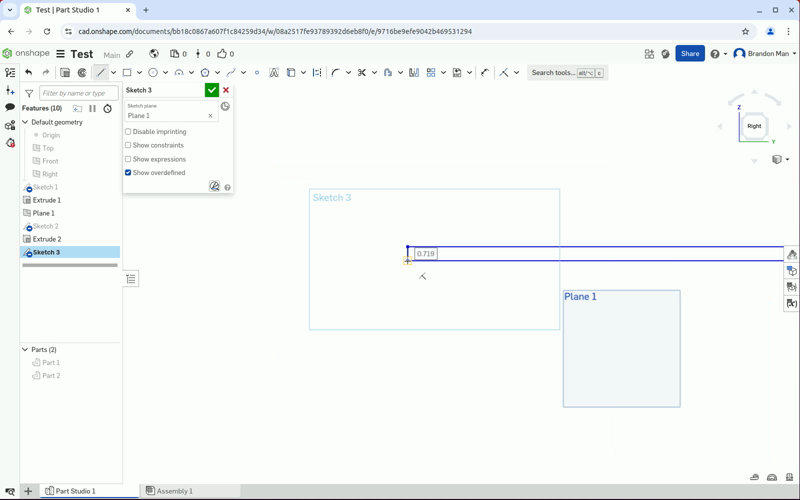
scroll(-6)
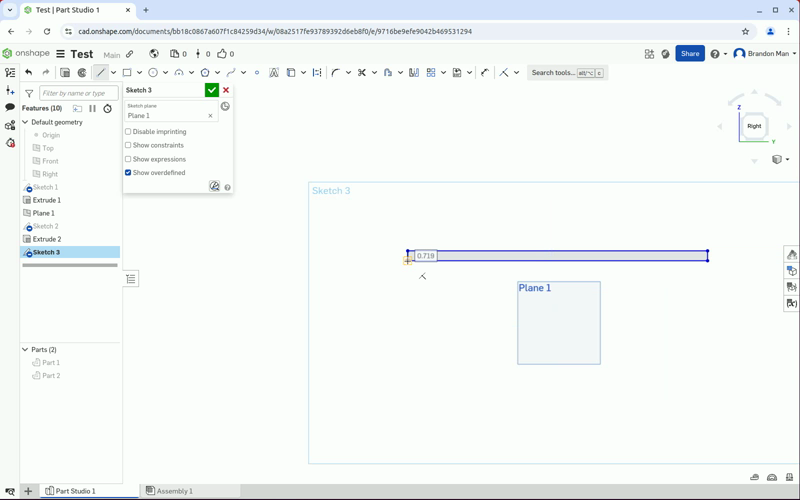
scroll(-6)
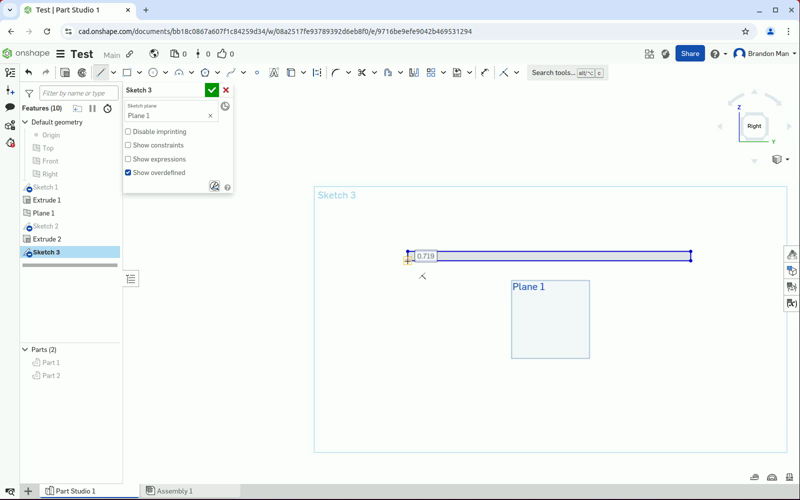
scroll(-6)
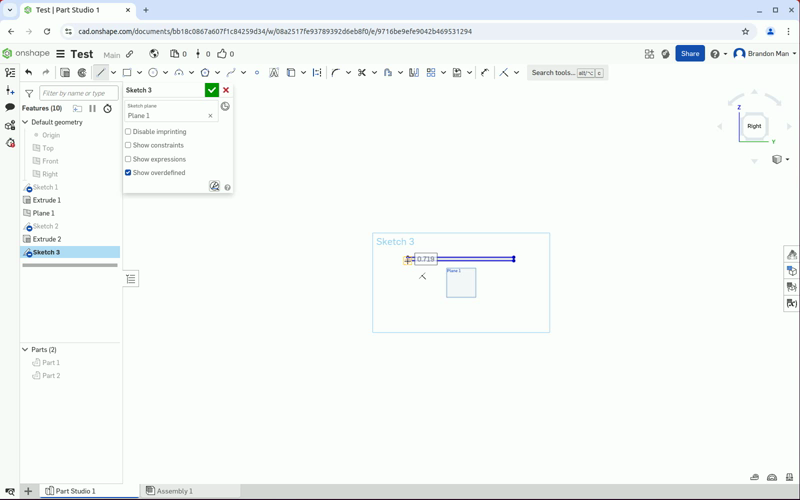
key(esc)
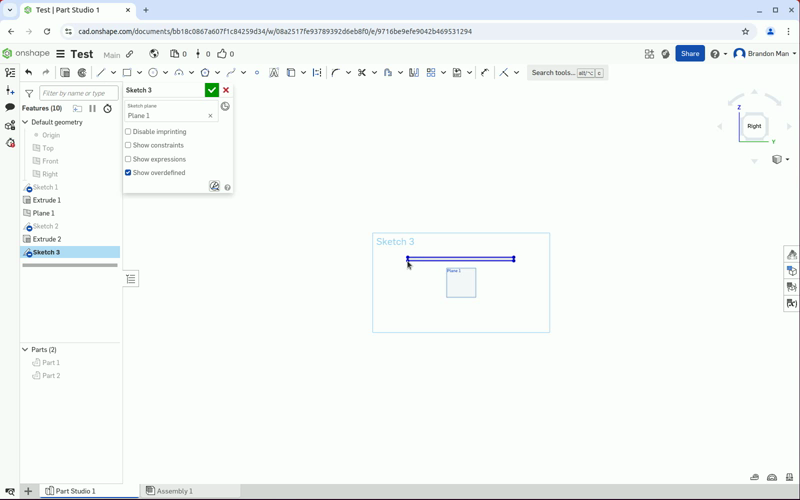
mouse_move(415, 258)
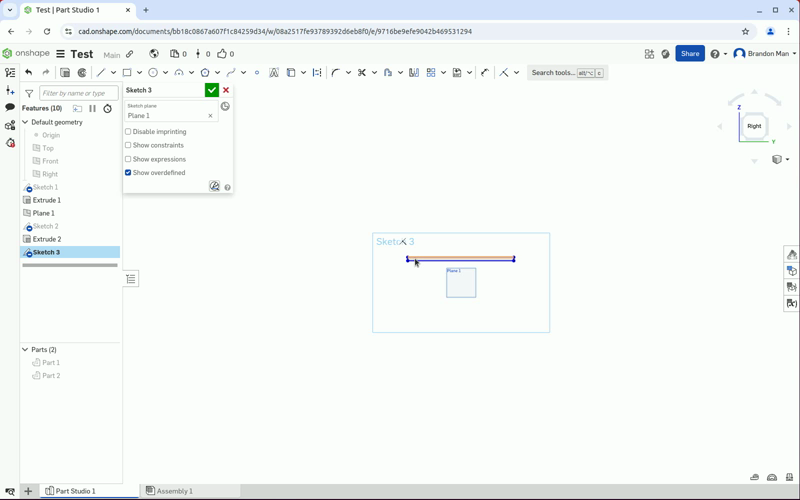
scroll(6)
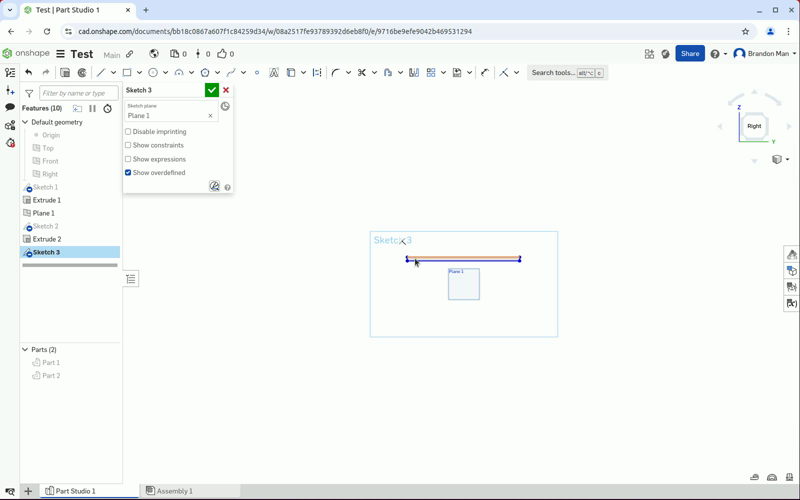
scroll(6)
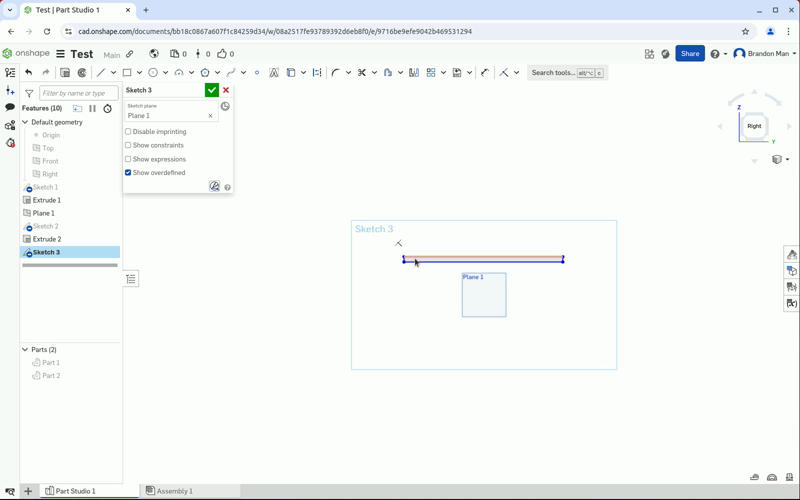
scroll(6)
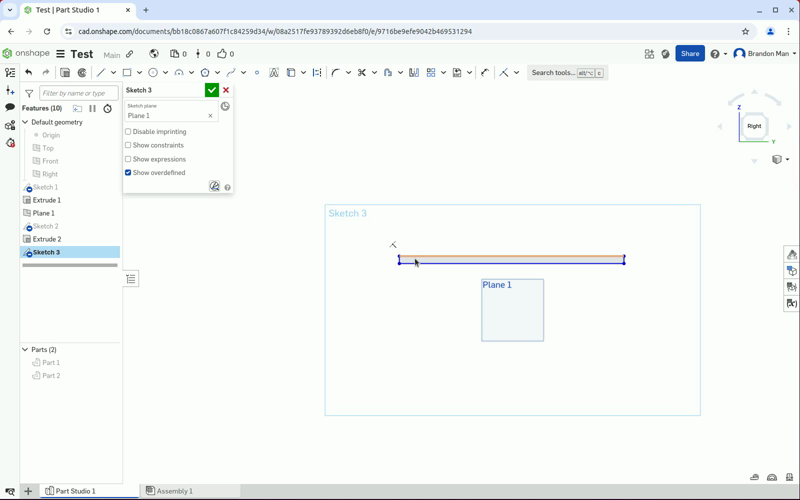
scroll(6)
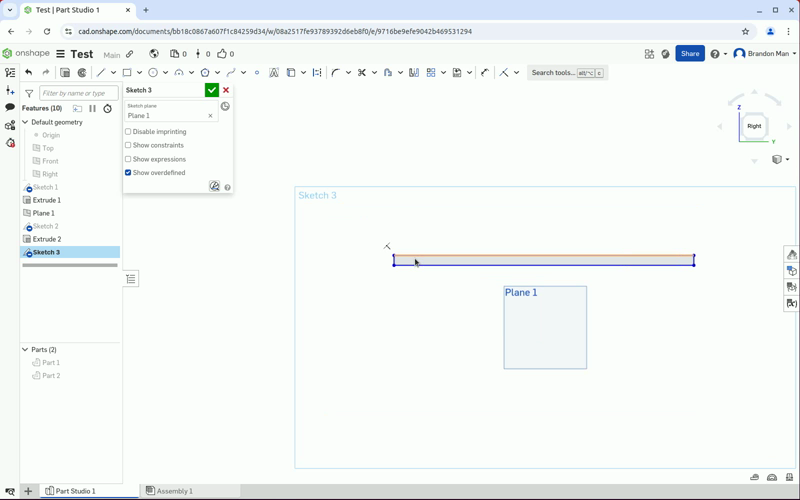
scroll(6)
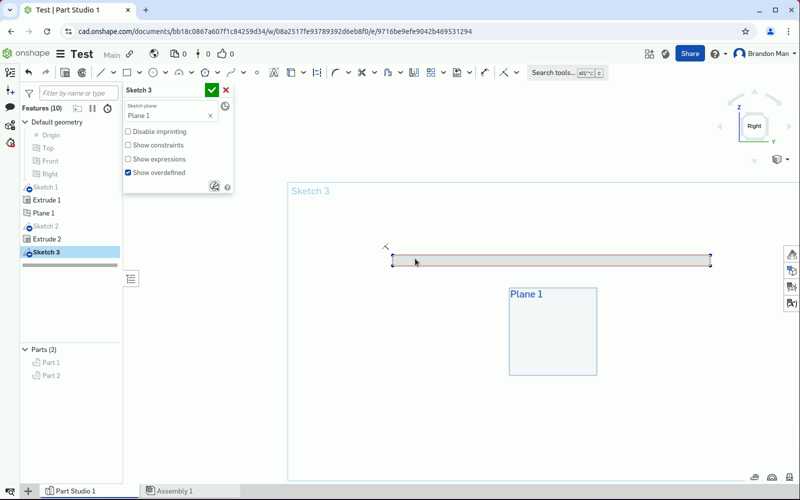
scroll(6)
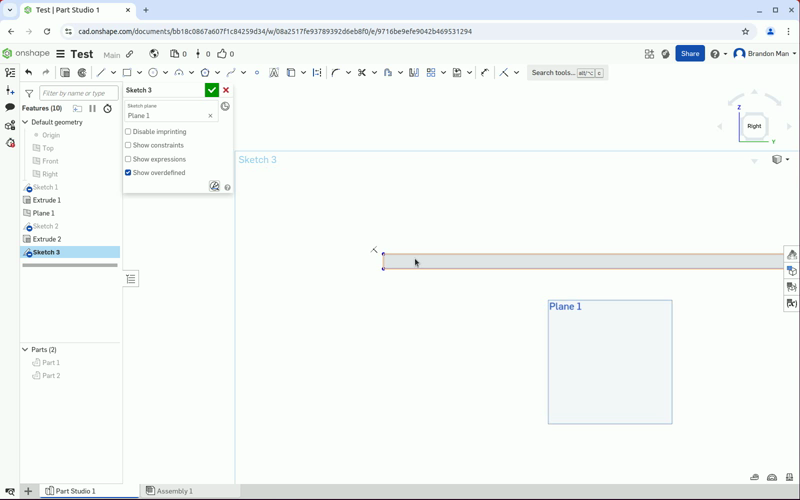
scroll(6)
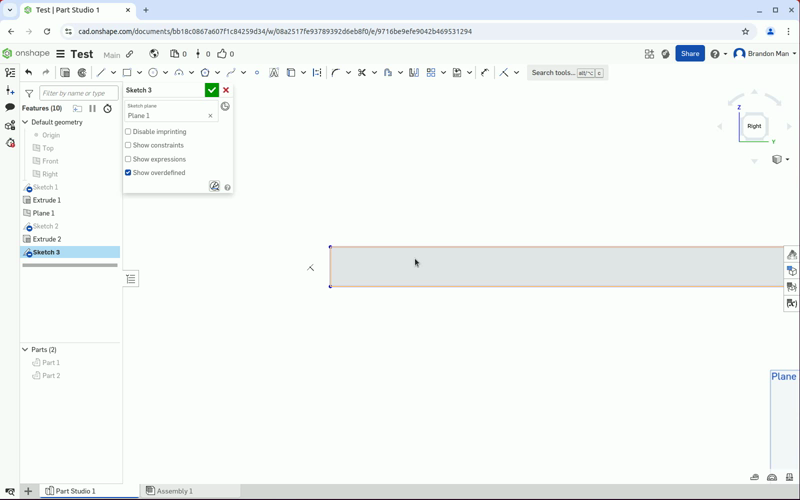
click(415, 258)
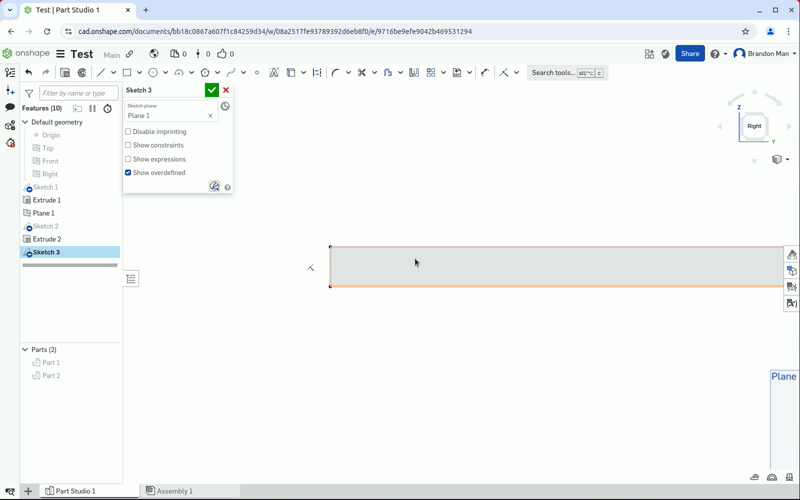
scroll(-6)
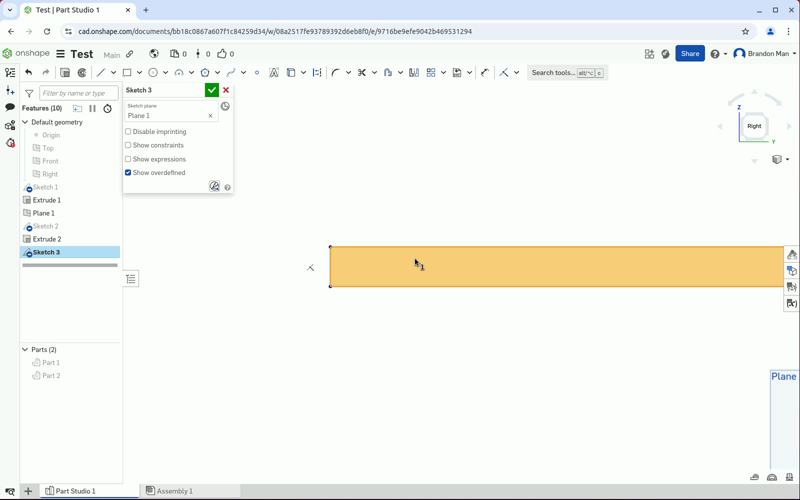
scroll(-6)
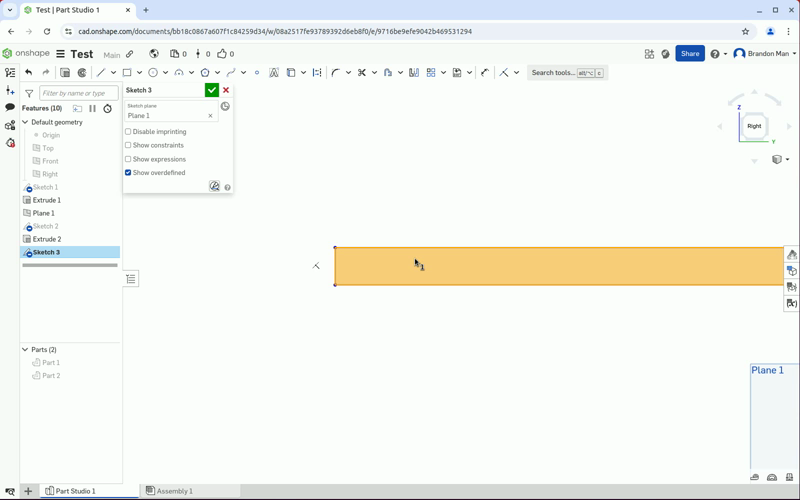
scroll(-6)
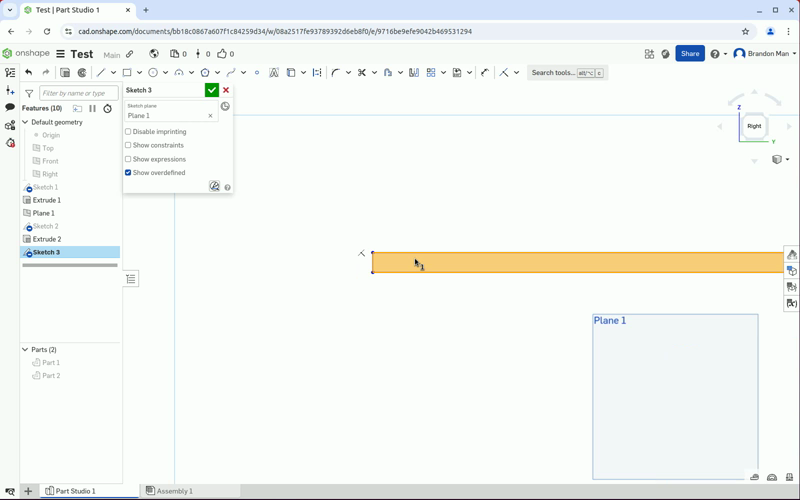
scroll(-6)
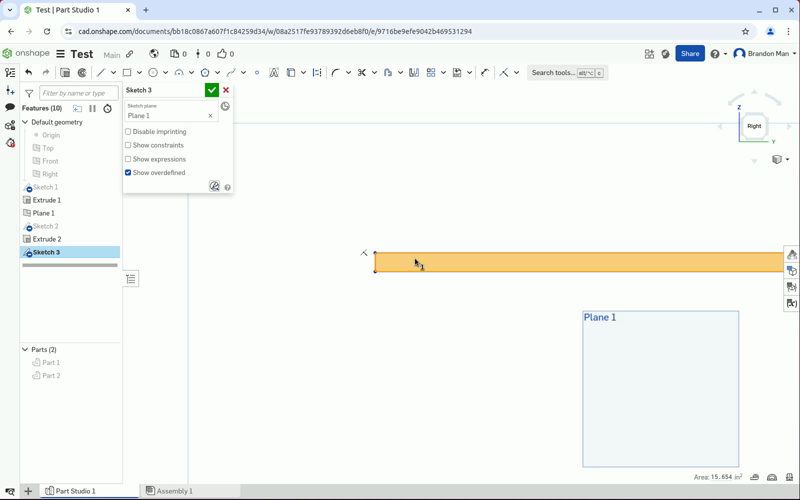
scroll(-6)
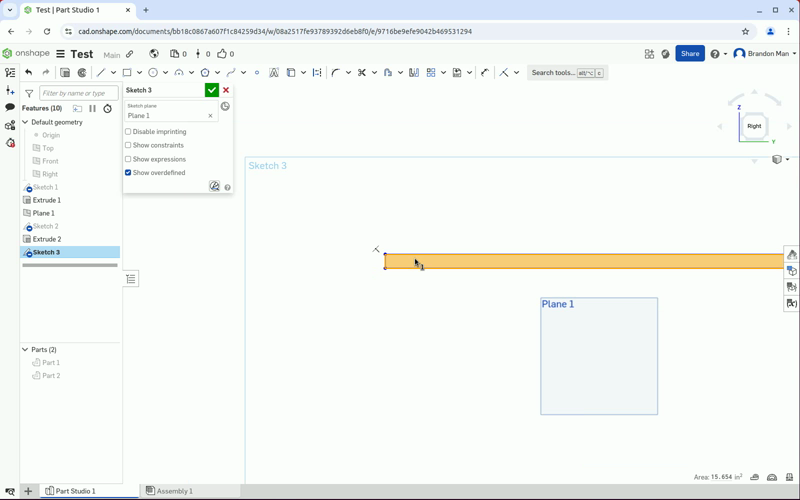
scroll(-6)
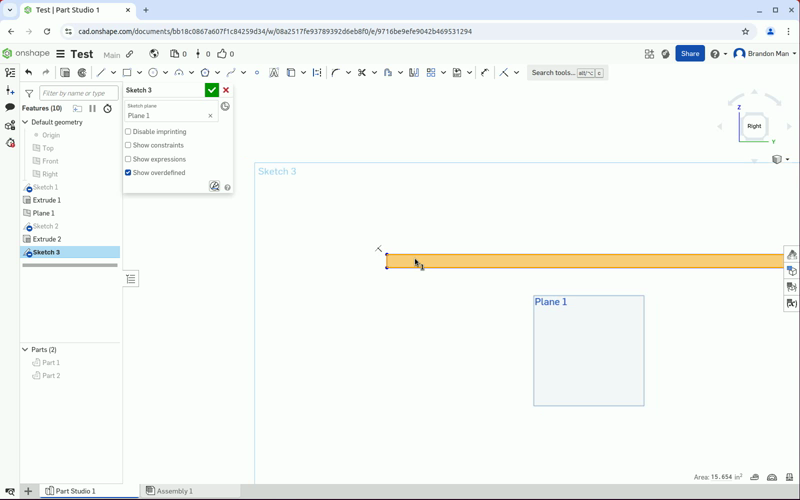
scroll(-6)
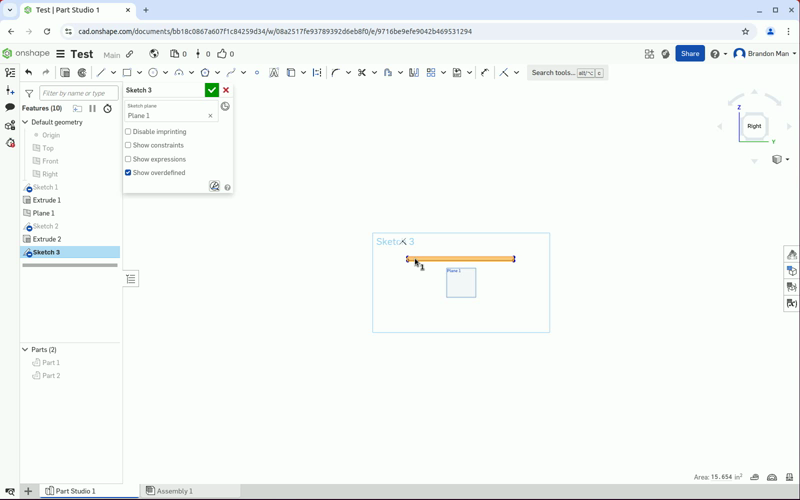
mouse_move(73, 352)
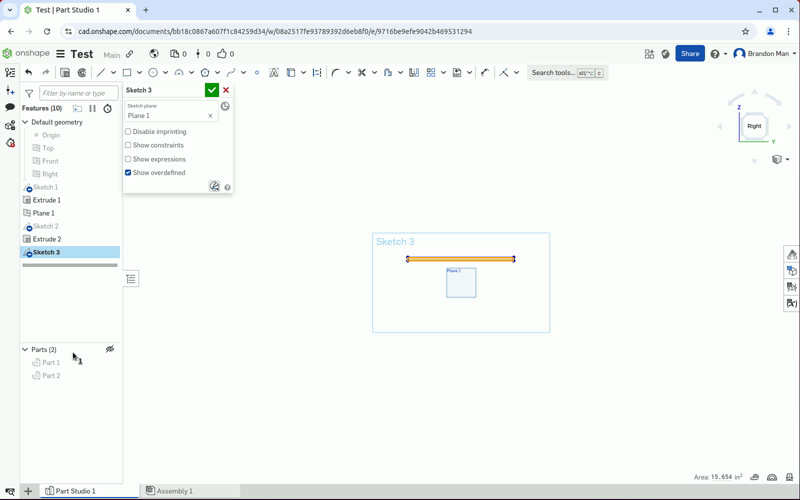
key(shift+y)
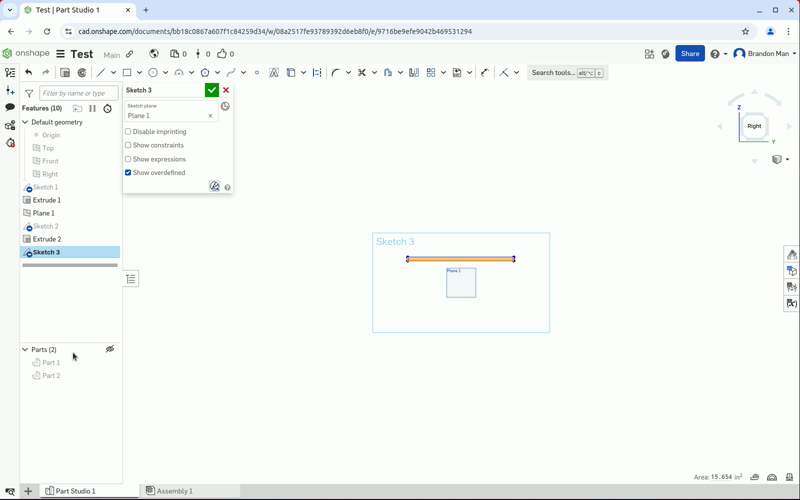
key(shift+e)
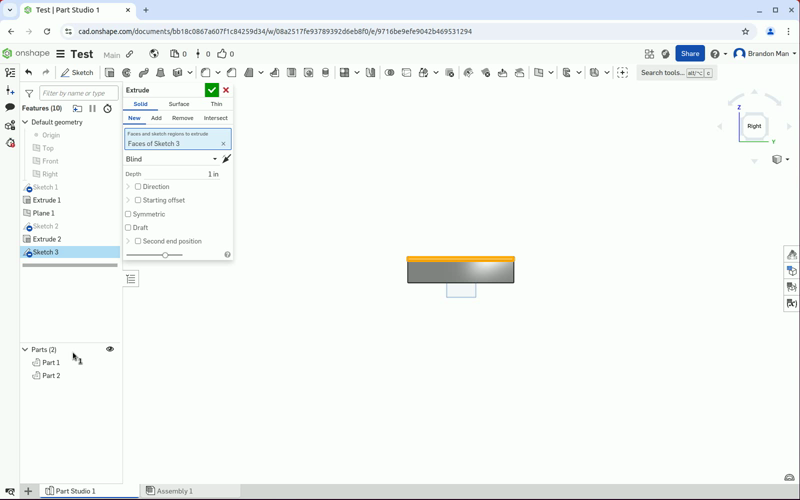
mouse_move(143, 106)
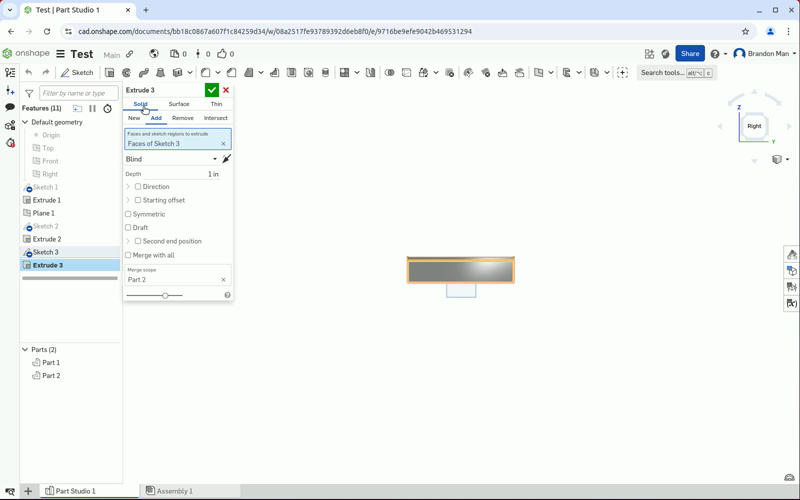
click(143, 106)
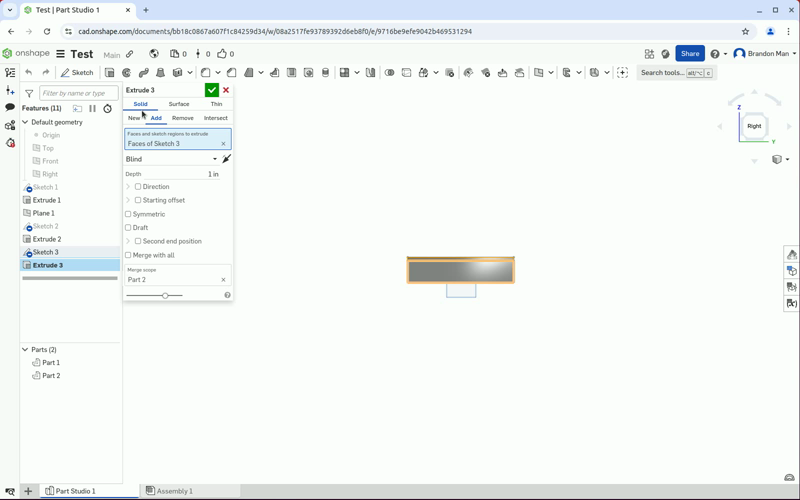
mouse_move(137, 120)
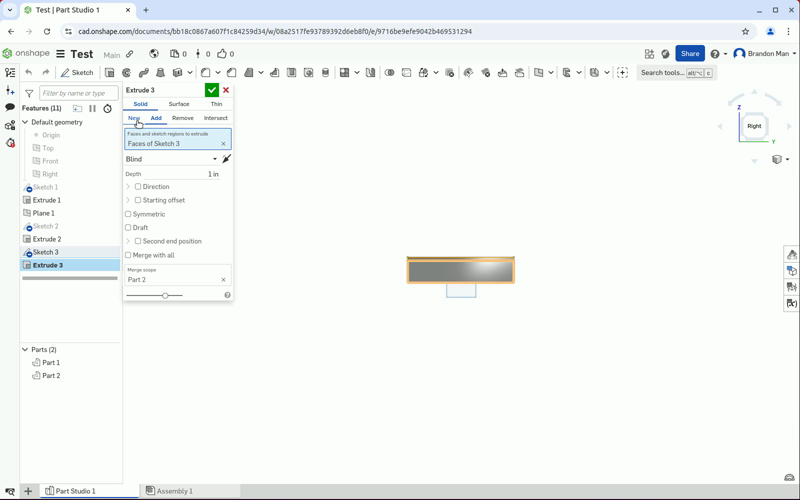
click(137, 120)
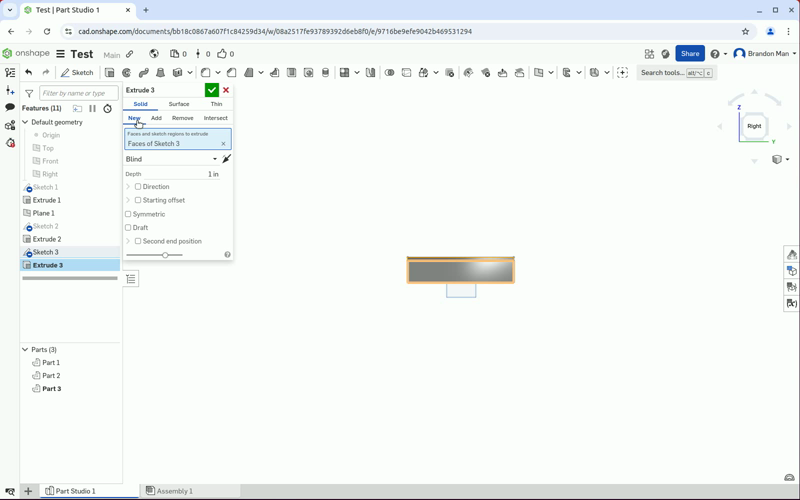
key(tab, 4)
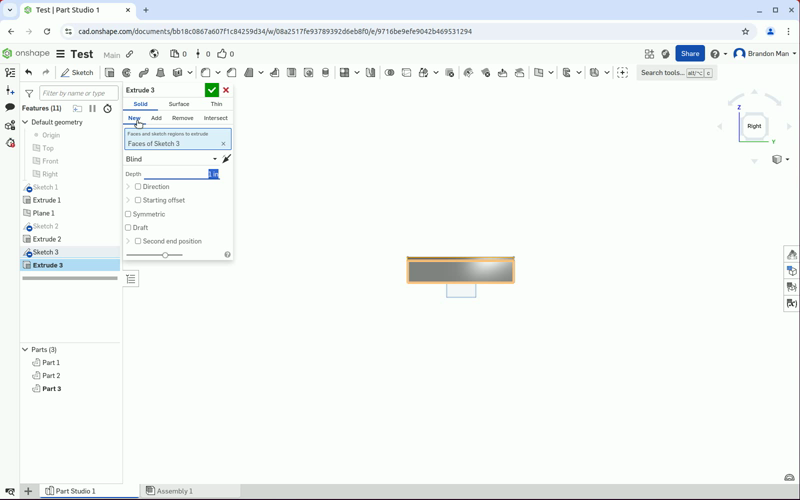
text(0.722)
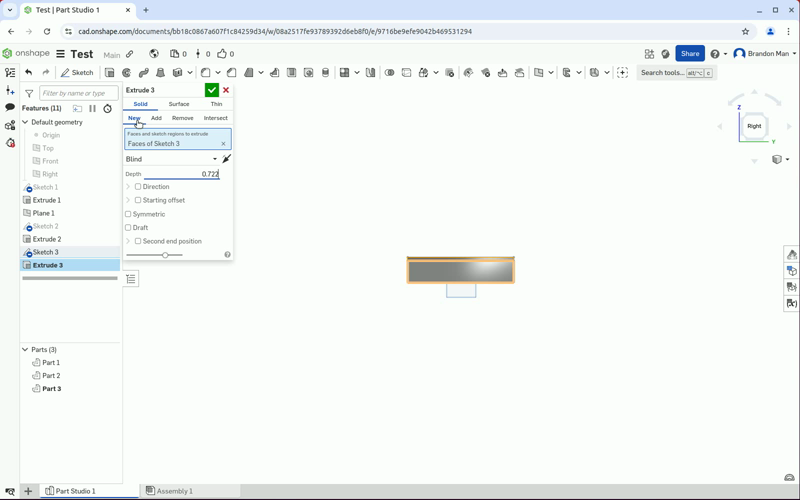
key(enter)
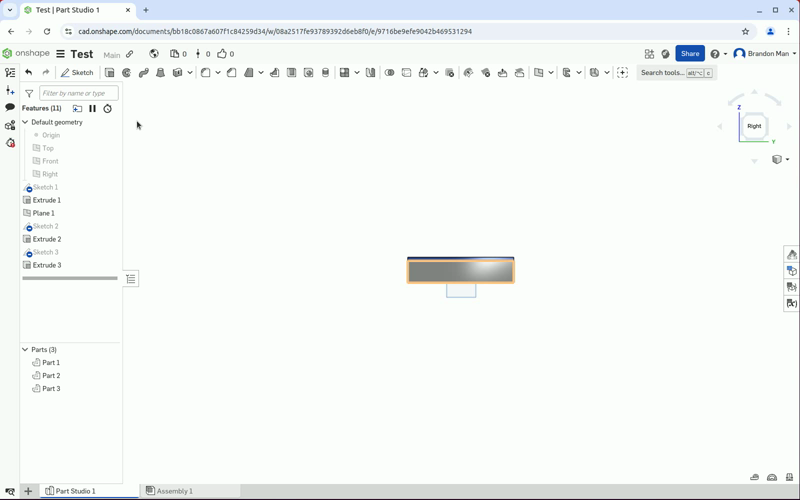
key(shift+h)
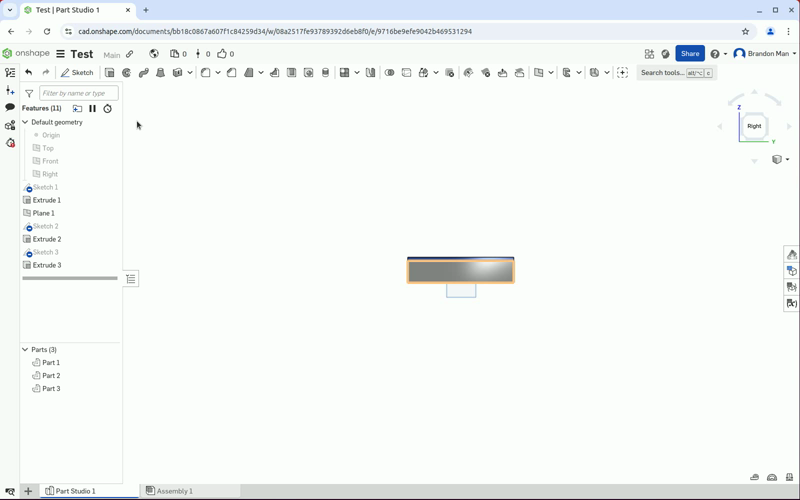
key(shift+h)
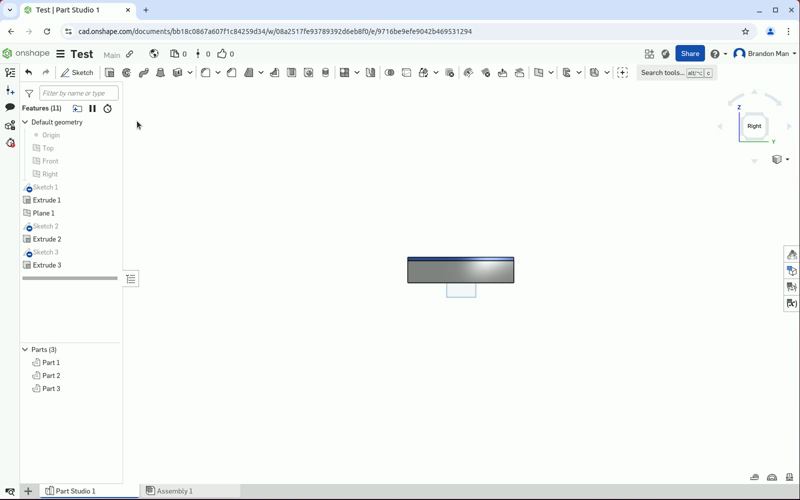
mouse_move(73, 189)
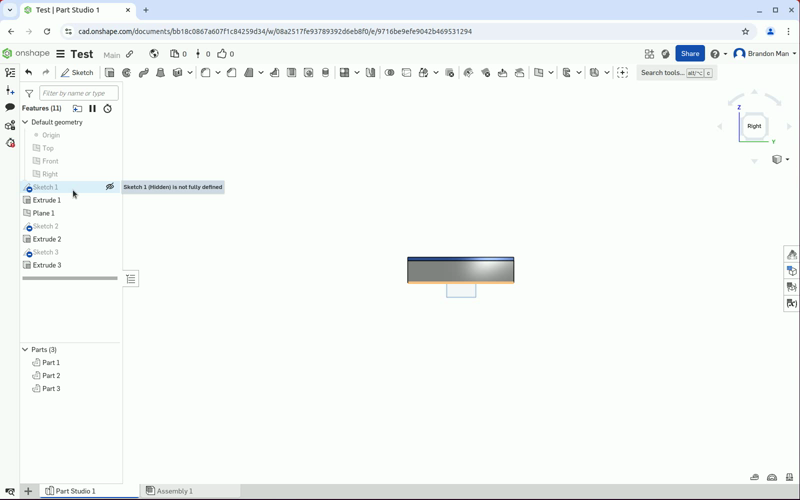
click(73, 189)
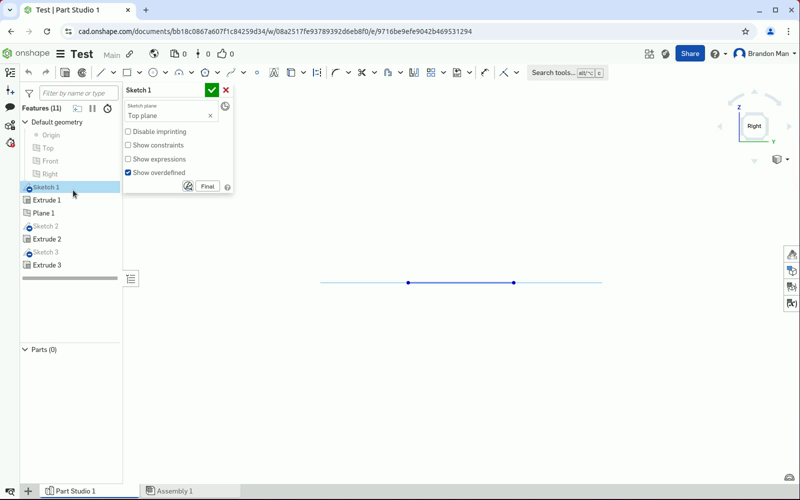
mouse_move(229, 92)
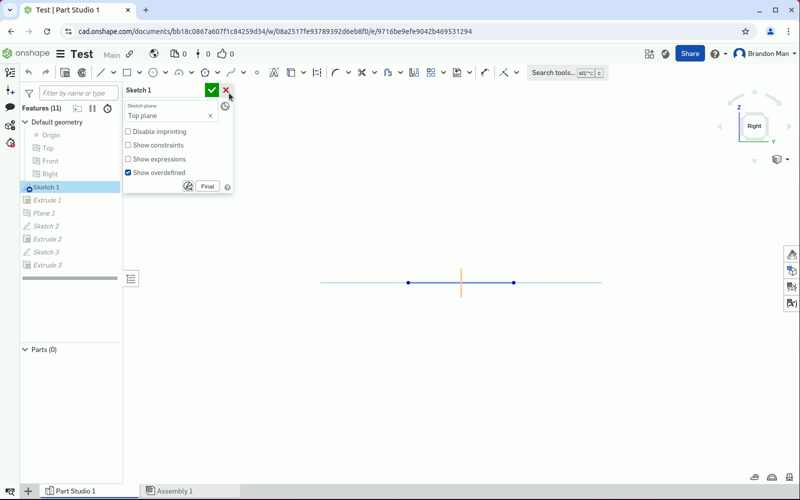
click(229, 92)
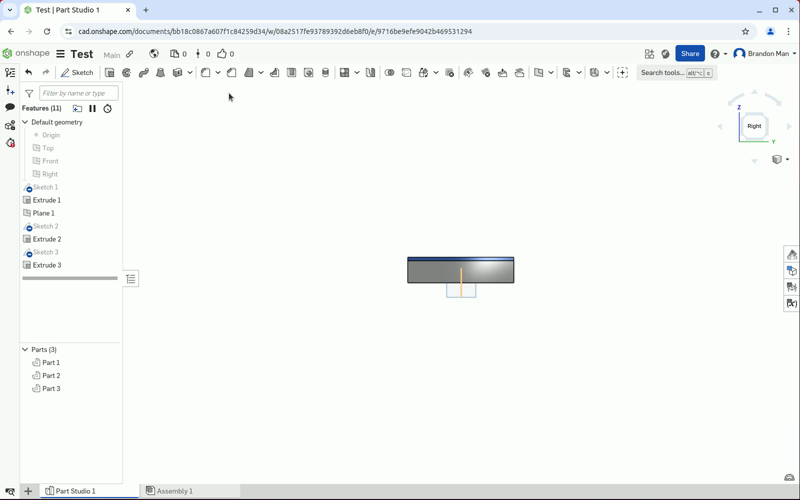
mouse_move(73, 352)
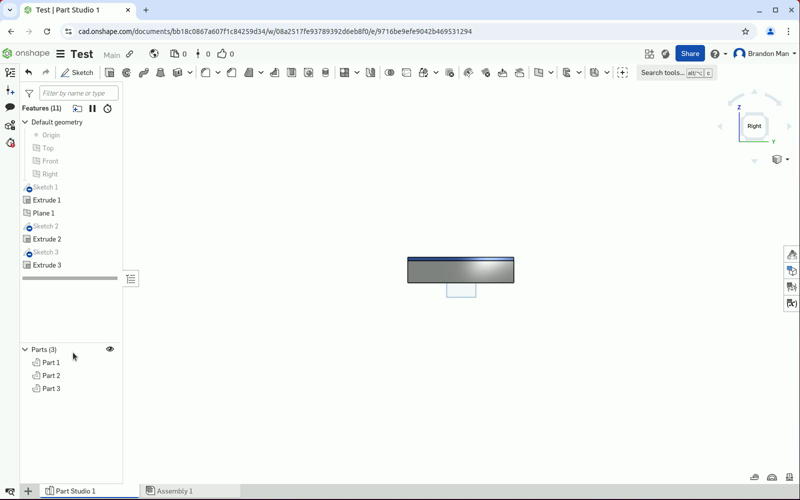
key(y)
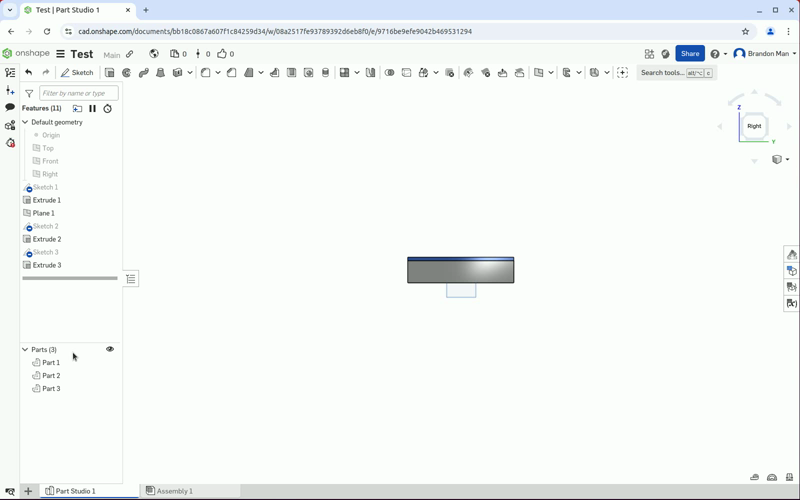
key(shift+p)
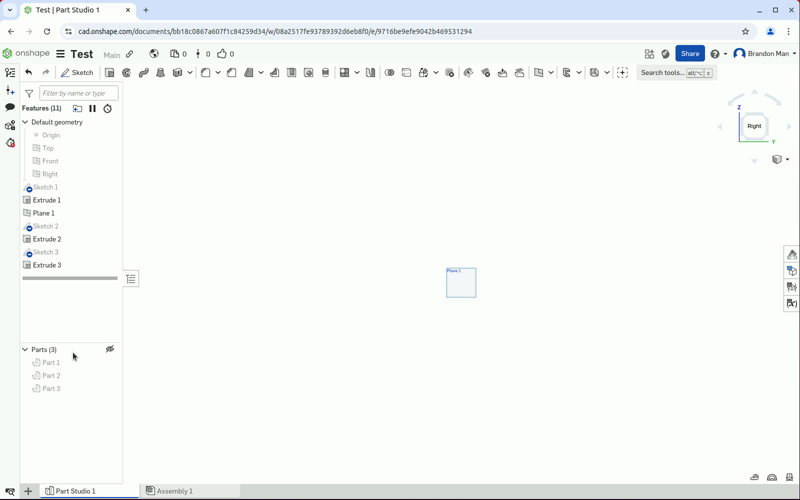
key(space)
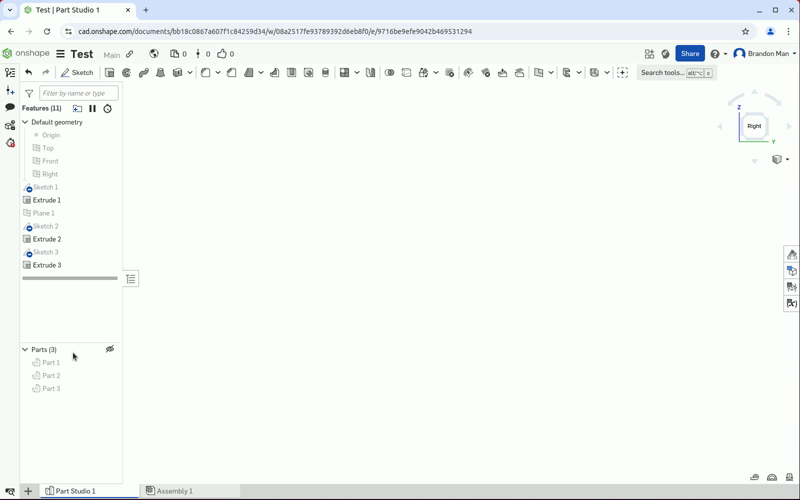
key_down(shift)
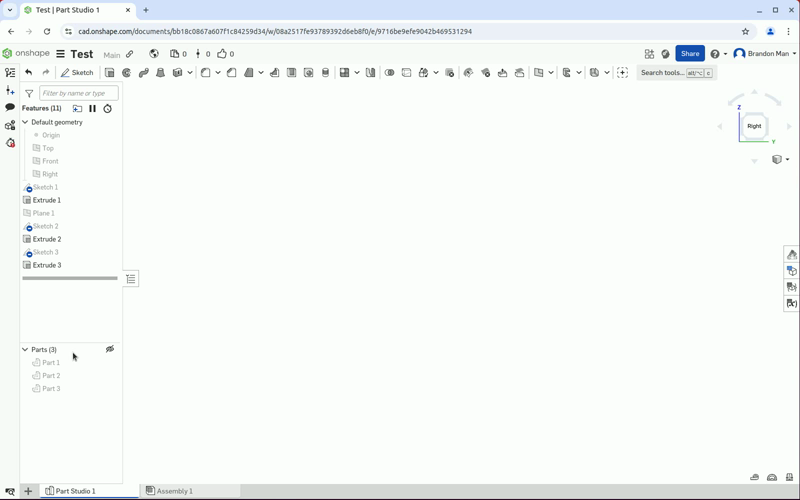
key(right)
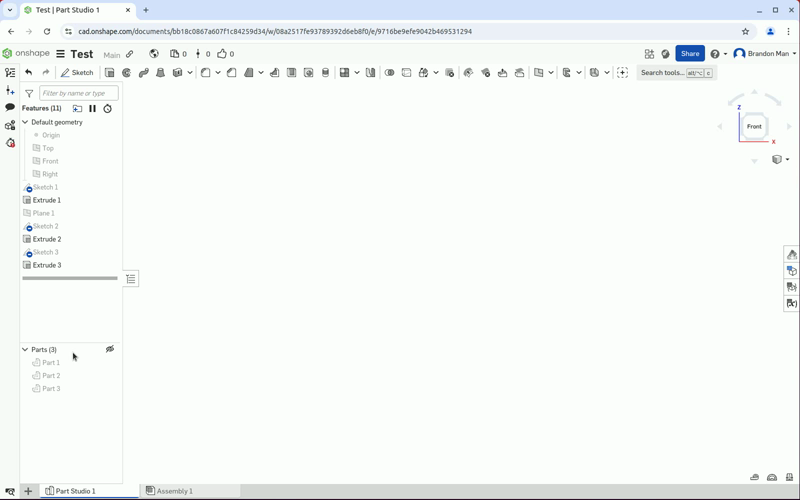
key_up(shift)
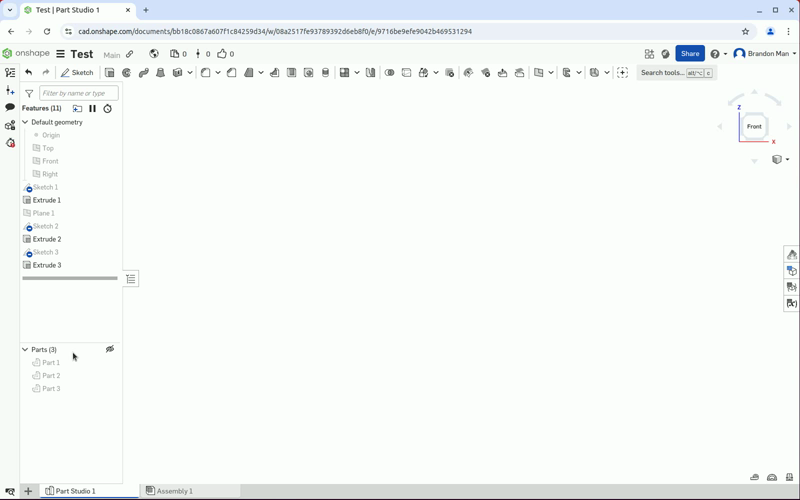
mouse_move(73, 352)
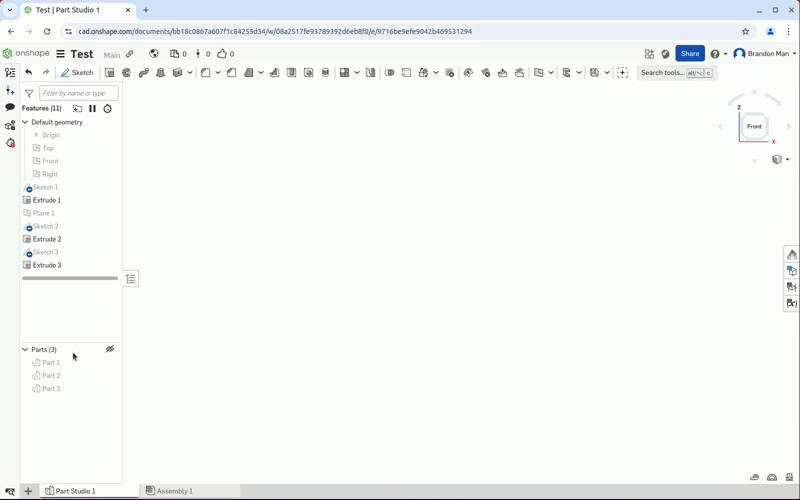
key(shift+y)
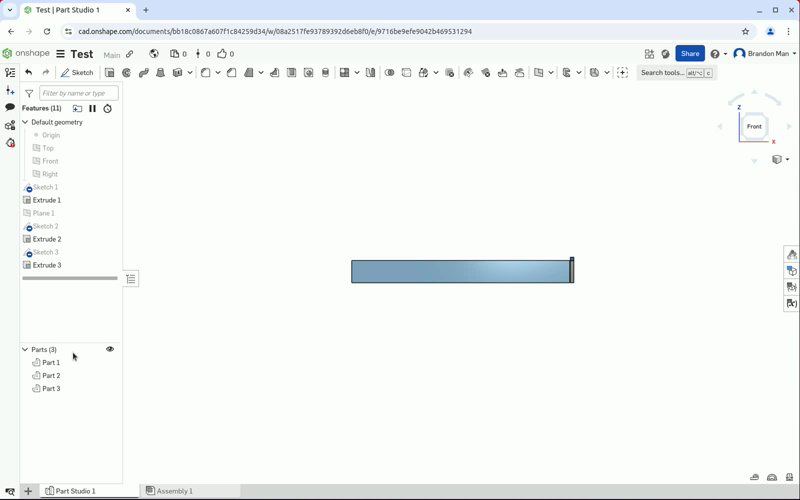
mouse_move(541, 75)
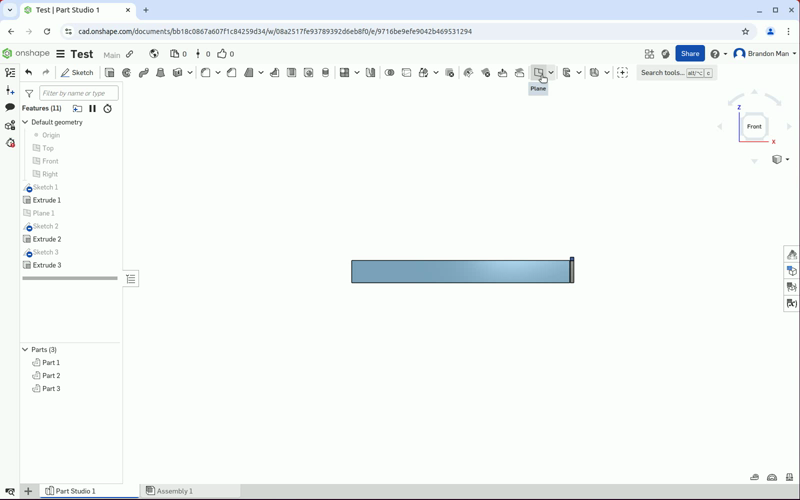
click(541, 75)
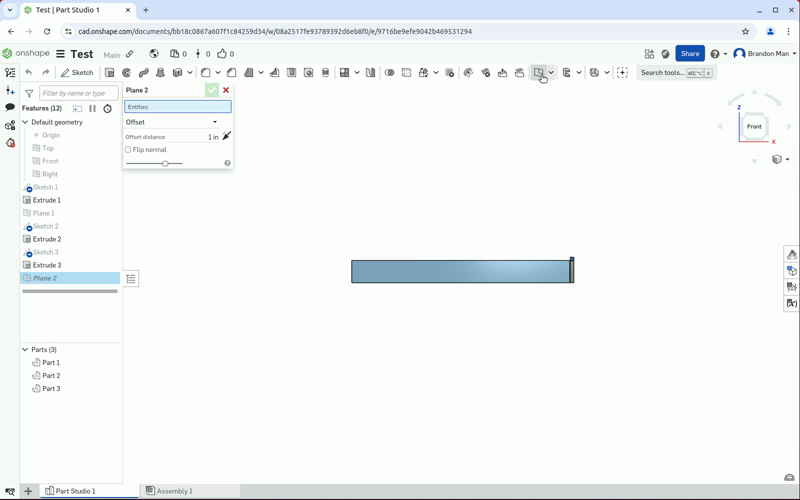
mouse_move(73, 163)
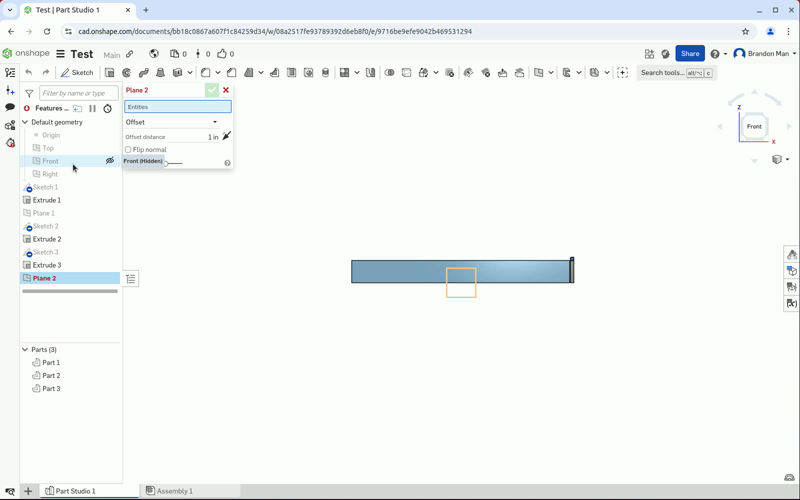
click(73, 163)
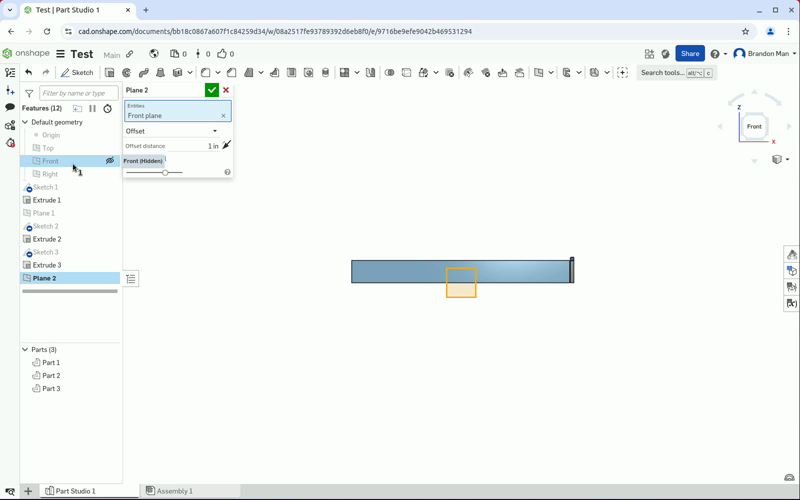
key(tab, 2)
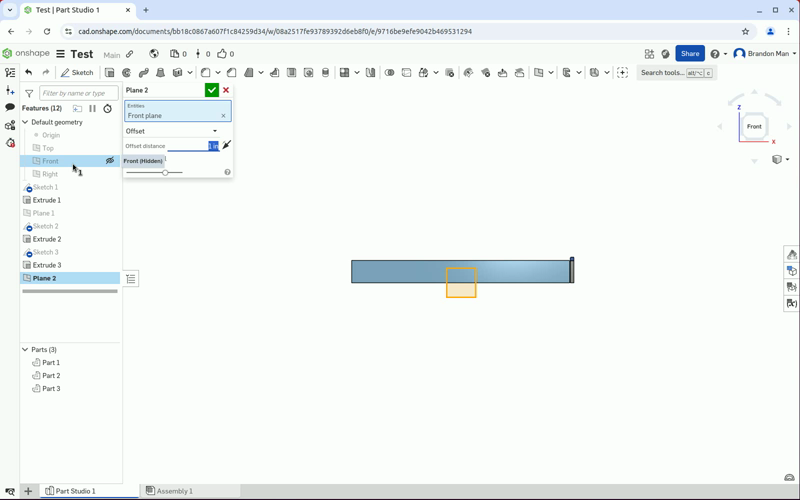
text(10.845)
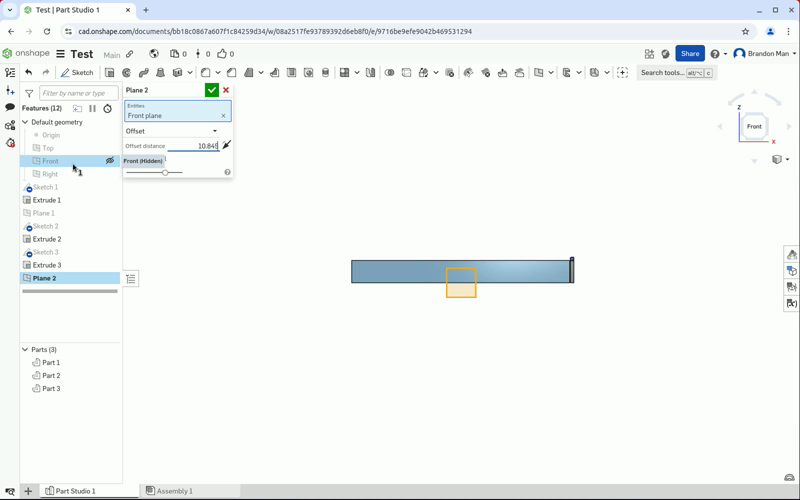
key(enter, 2)
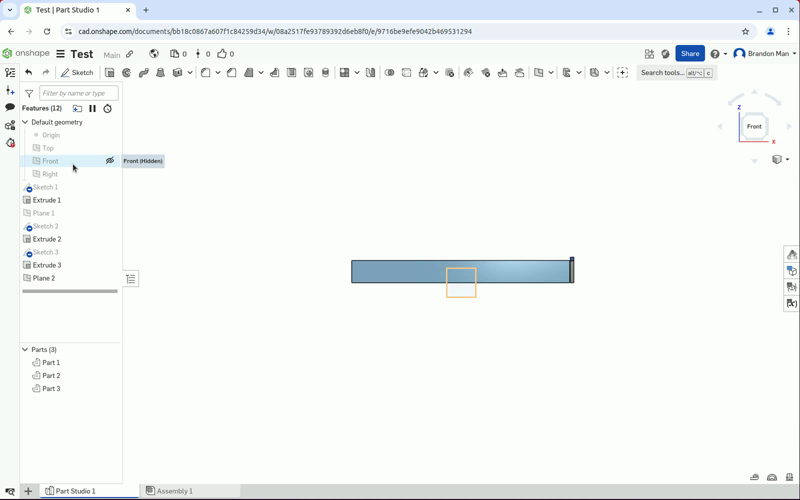
key(shift+s)
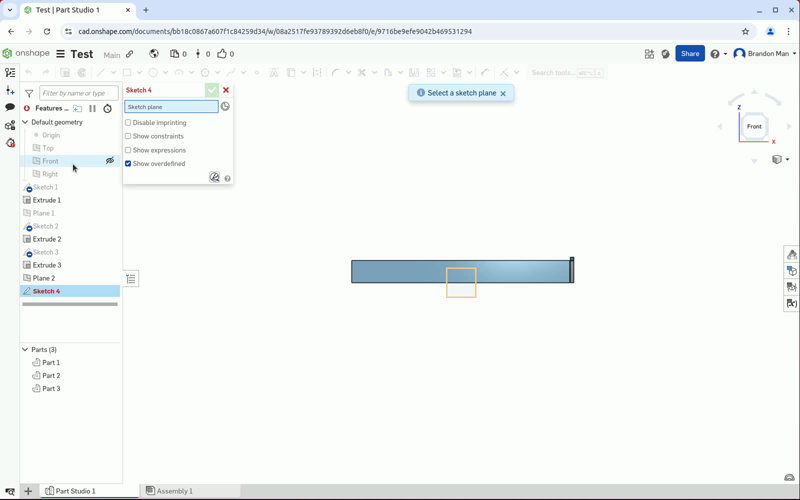
mouse_move(73, 280)
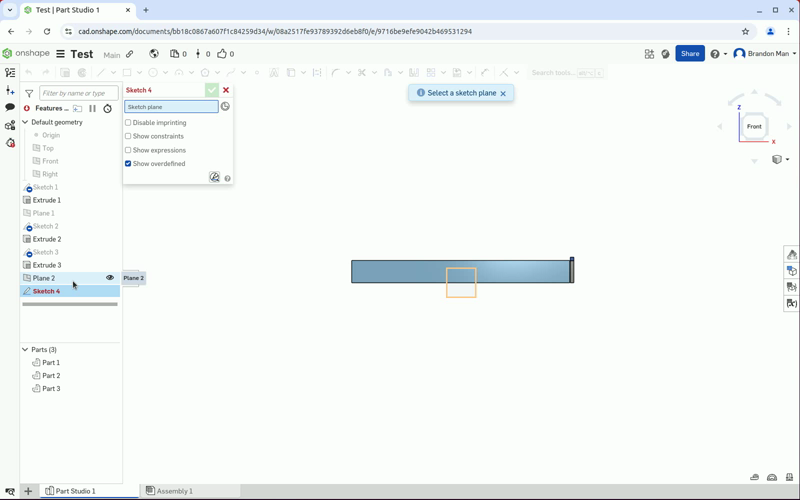
click(73, 280)
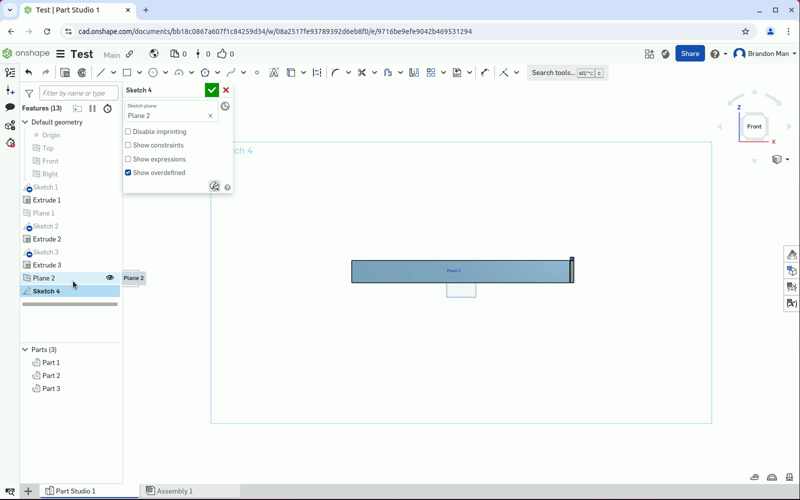
mouse_move(73, 352)
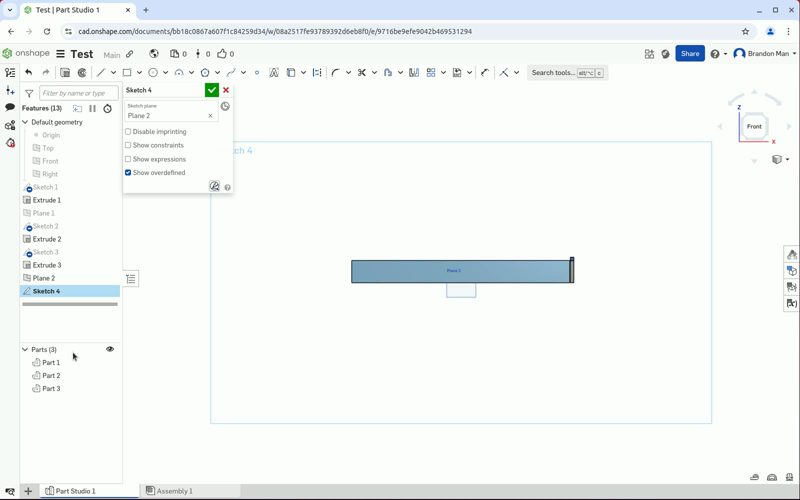
key(y)
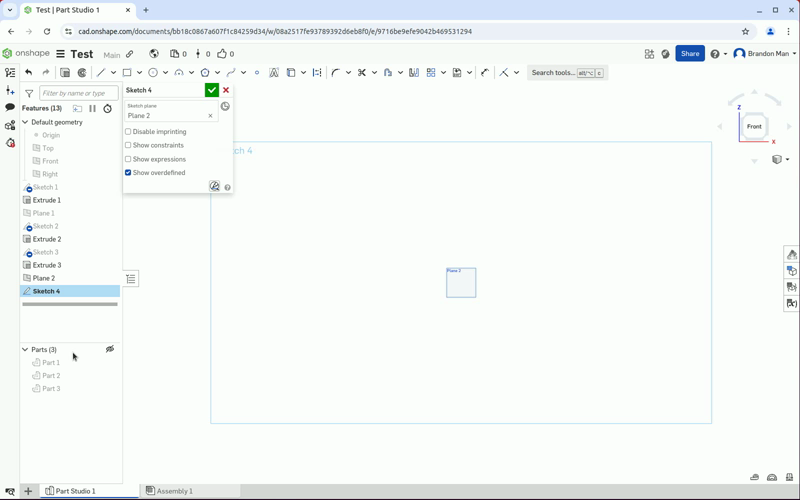
key(l)
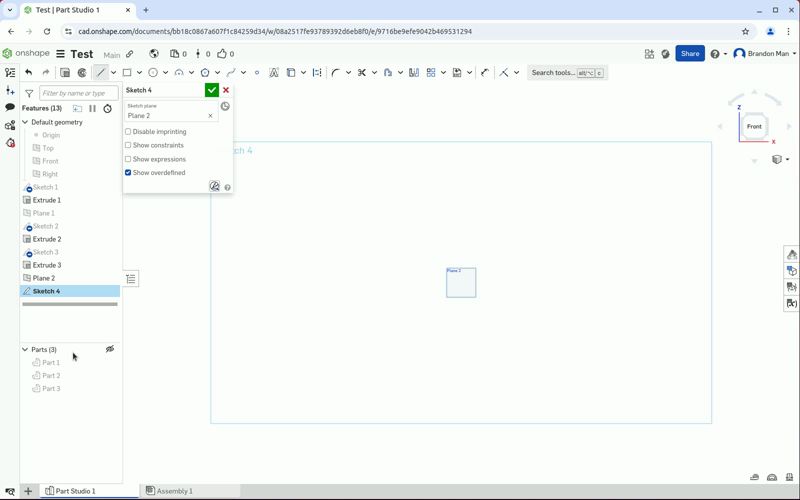
key_down(shift)
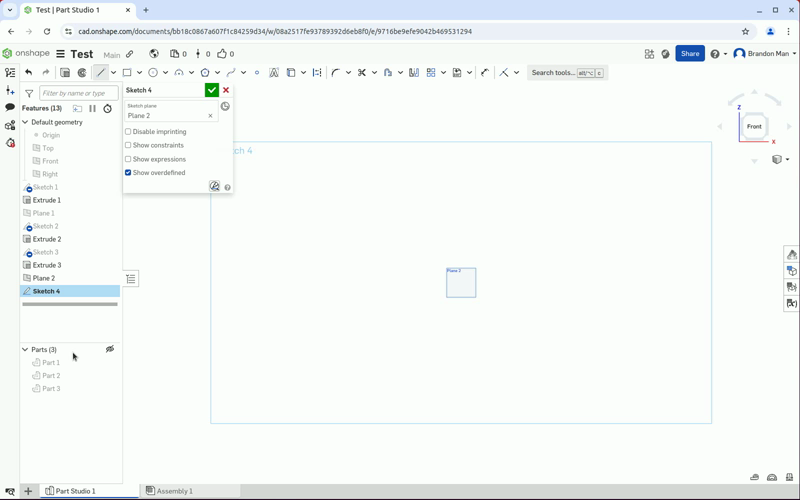
mouse_move(348, 282)
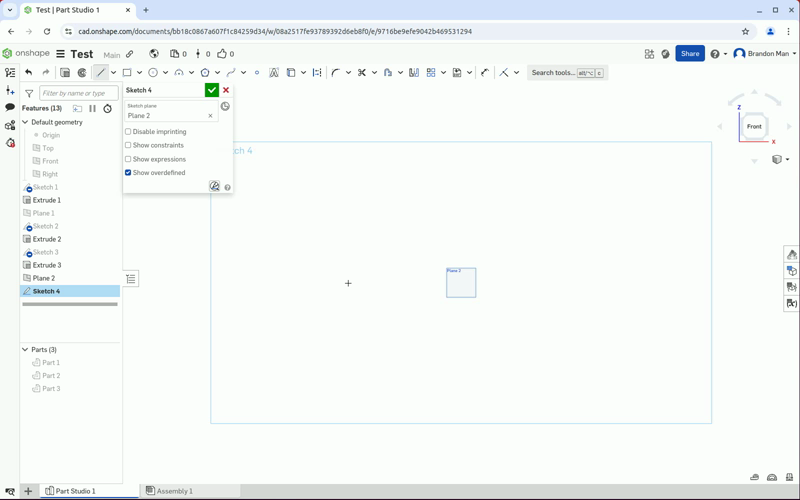
click(348, 282)
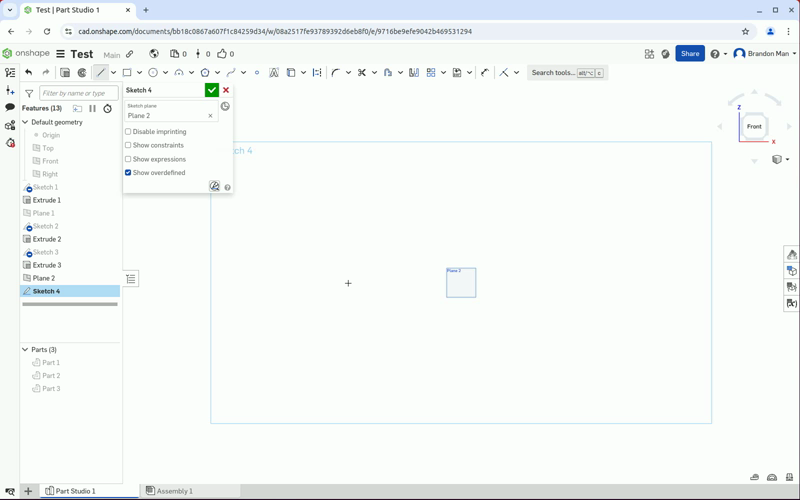
key_up(shift)
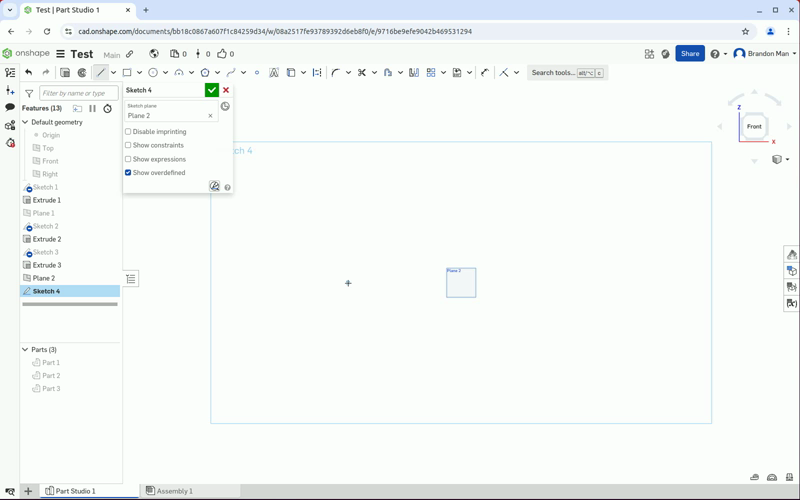
key_down(shift)
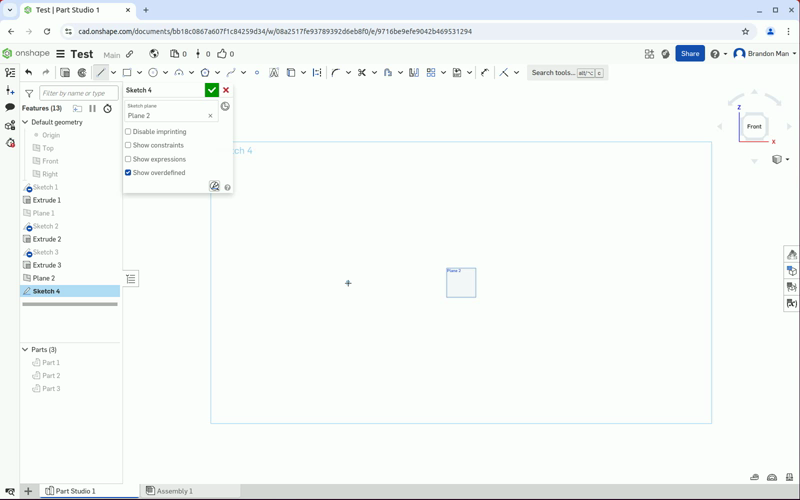
mouse_move(378, 282)
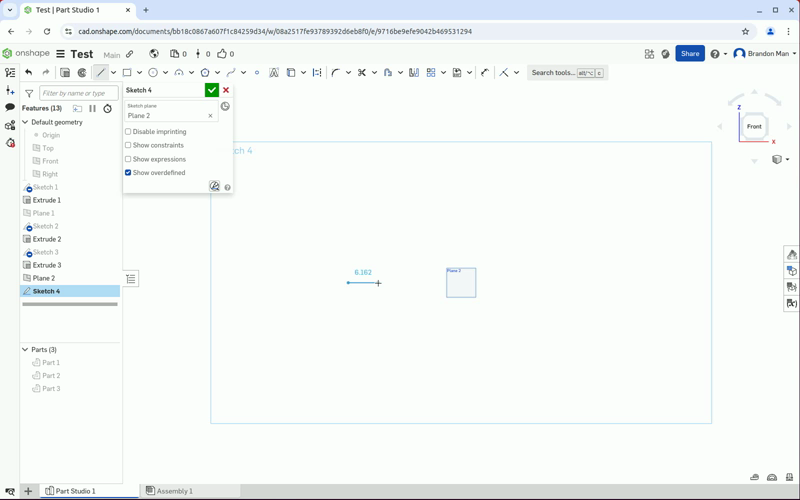
mouse_move(350, 282)
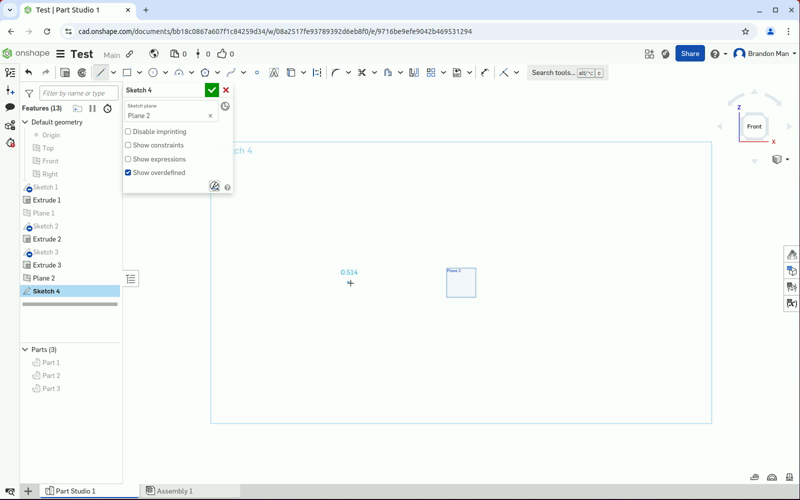
scroll(6)
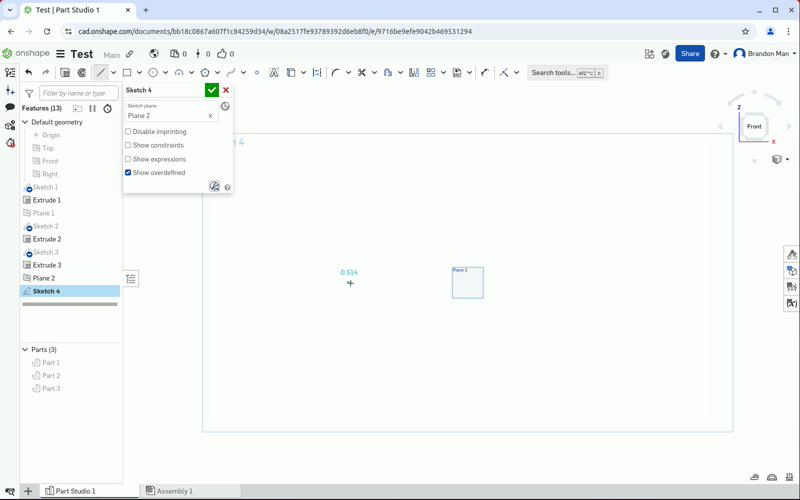
scroll(6)
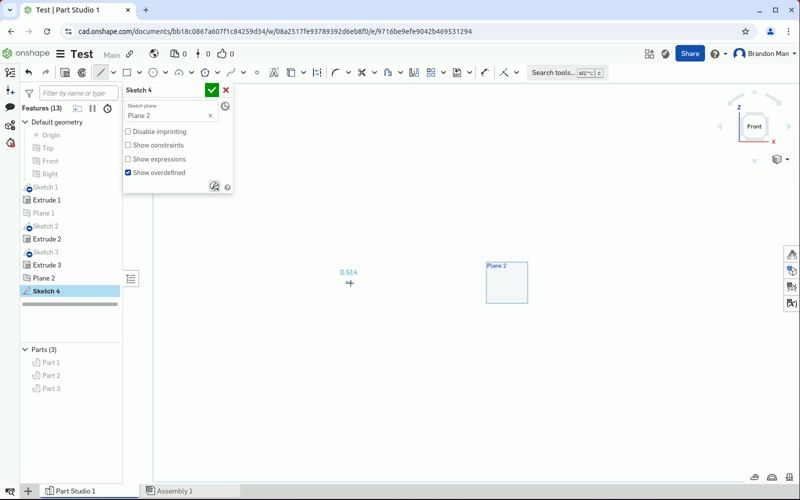
scroll(6)
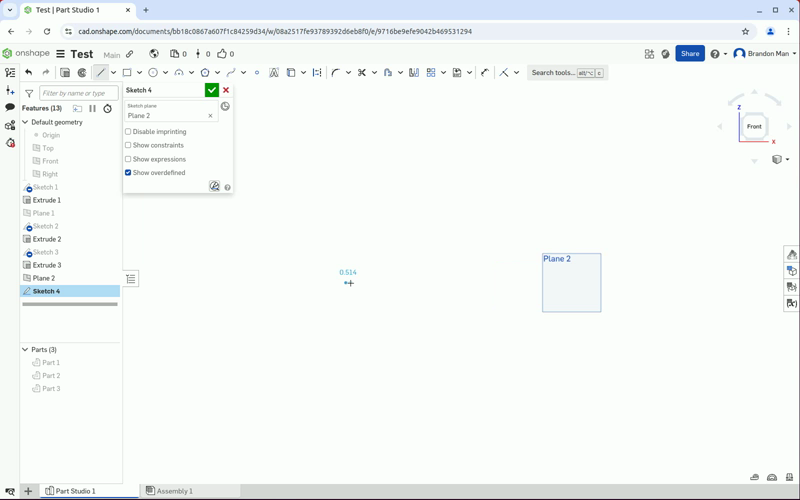
scroll(6)
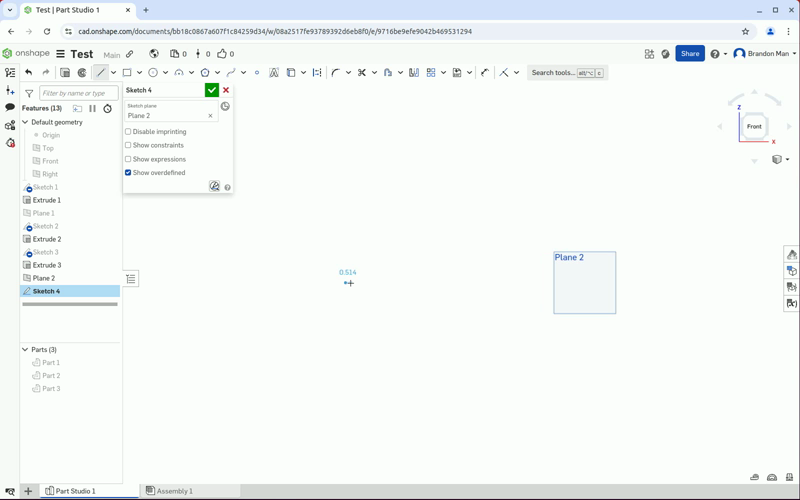
scroll(6)
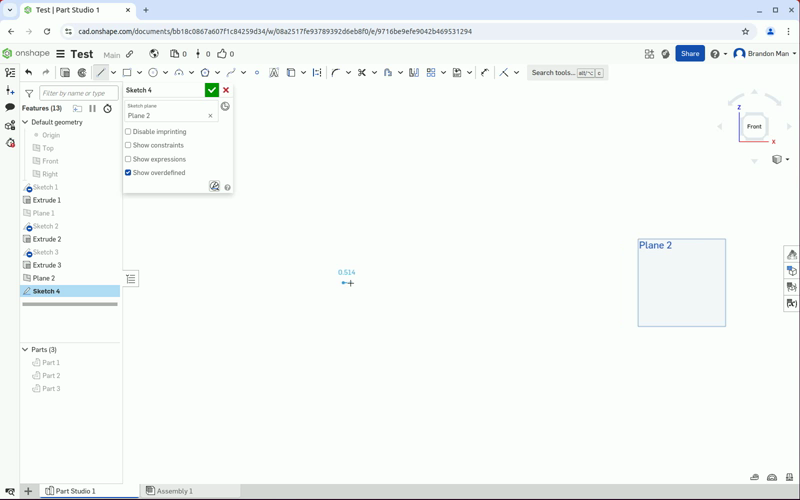
scroll(6)
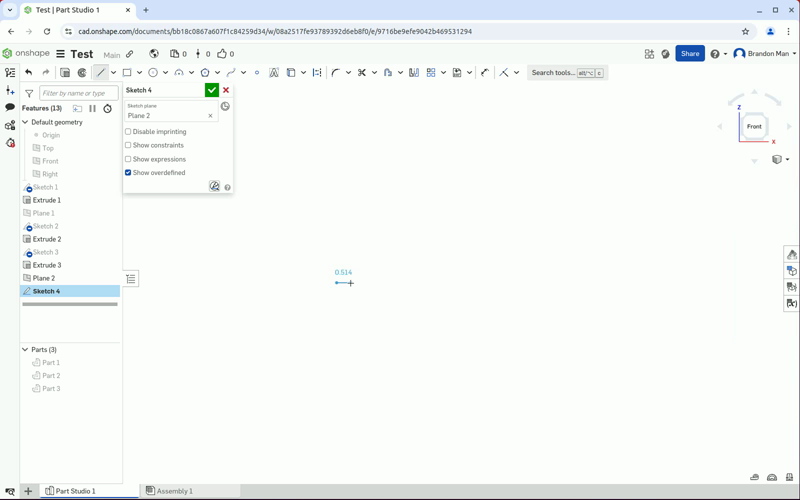
scroll(6)
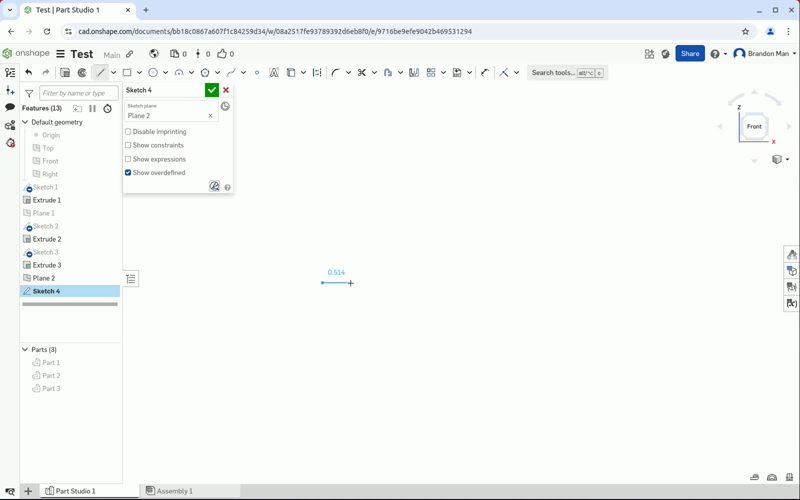
click(350, 282)
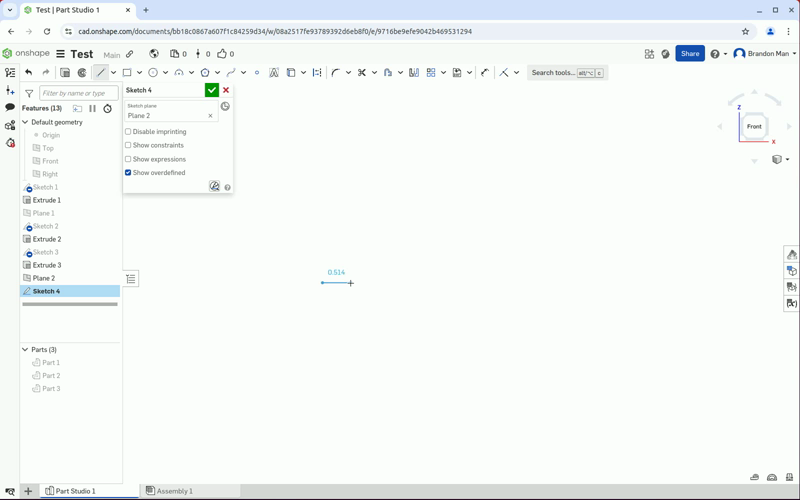
scroll(-6)
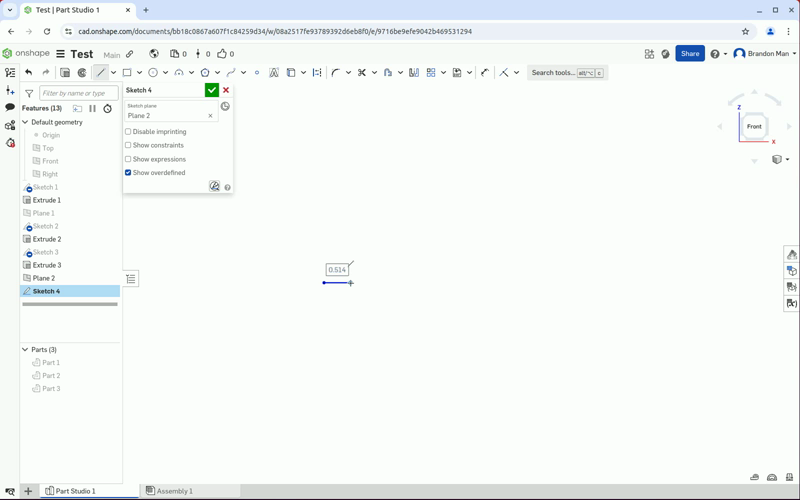
scroll(-6)
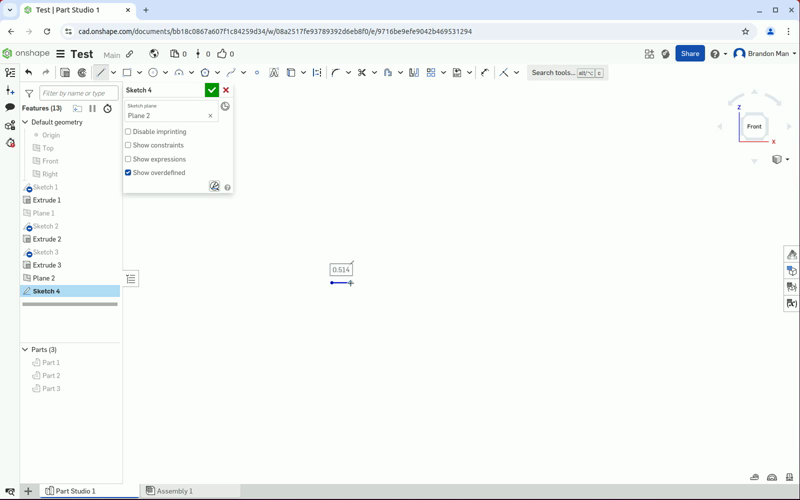
scroll(-6)
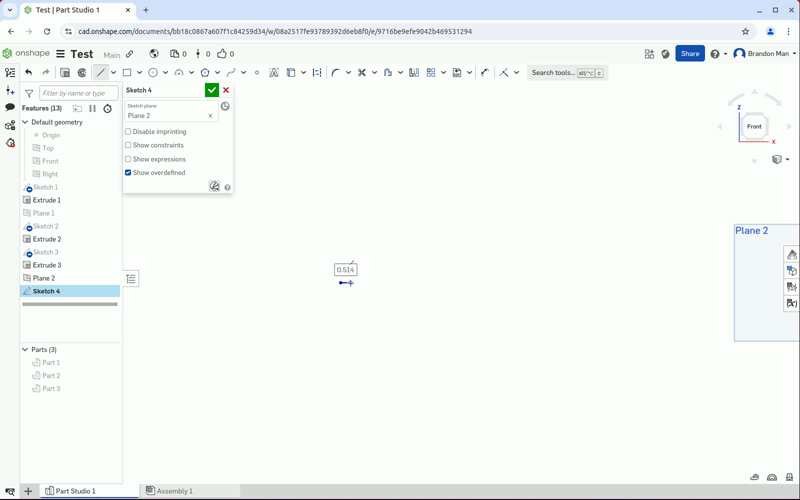
scroll(-6)
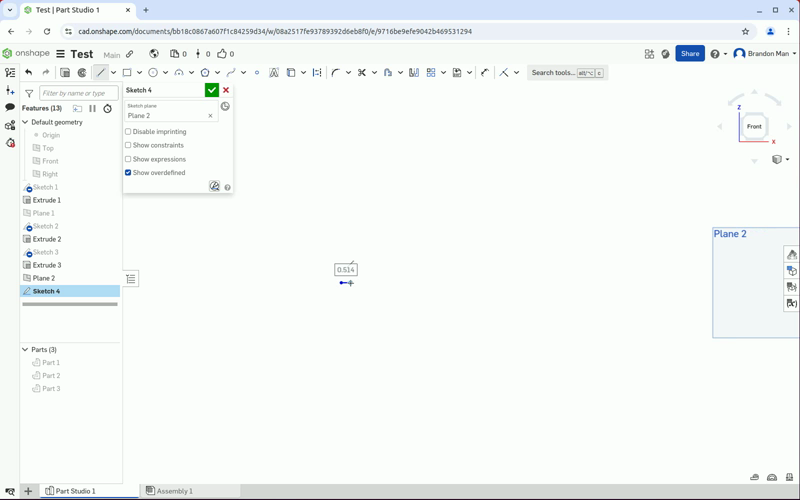
scroll(-6)
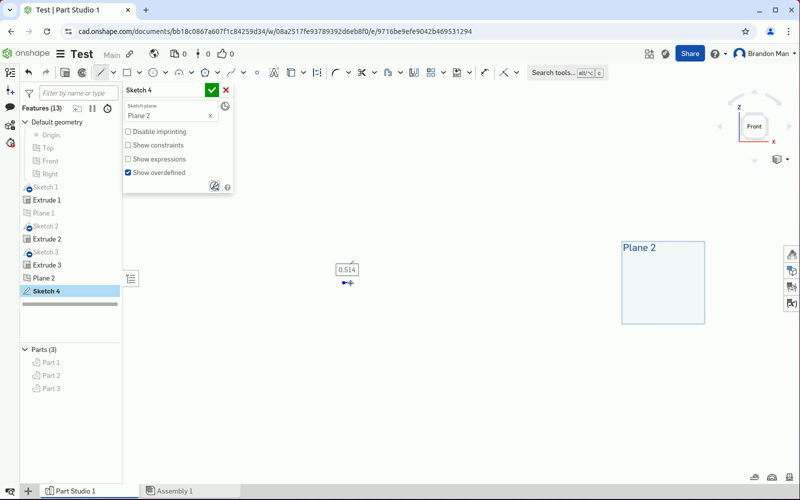
scroll(-6)
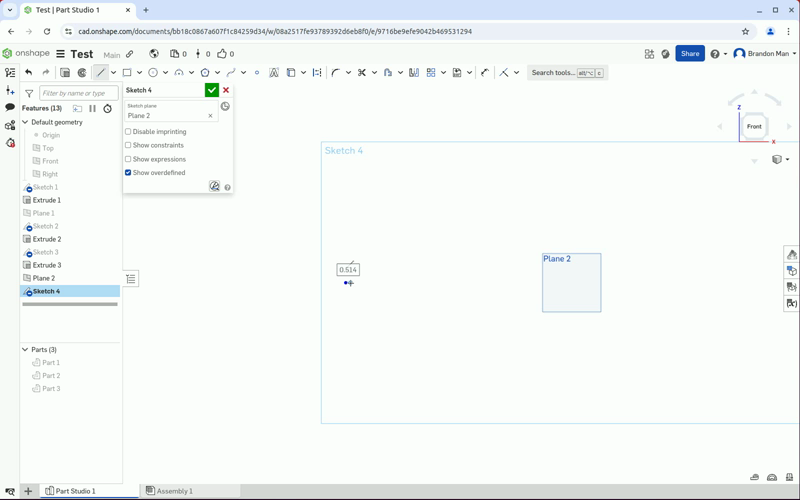
scroll(-6)
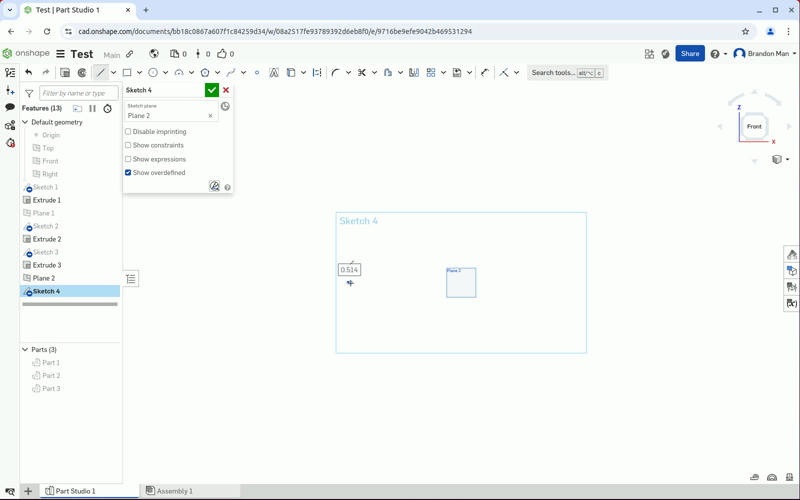
key_up(shift)
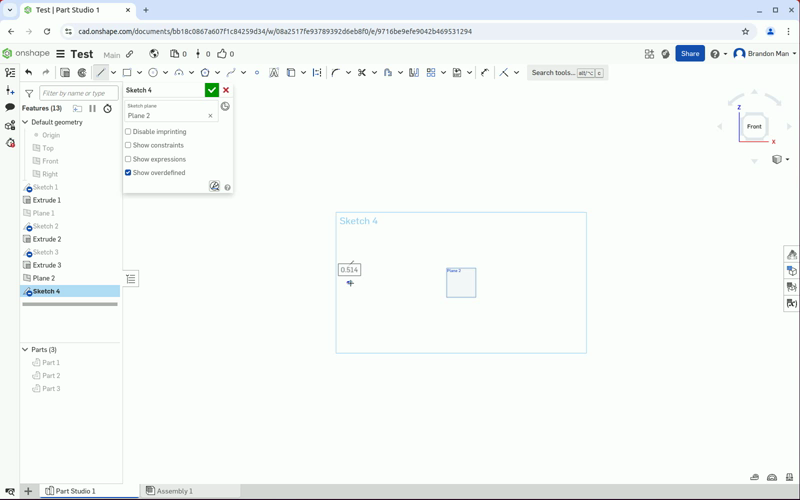
key_down(shift)
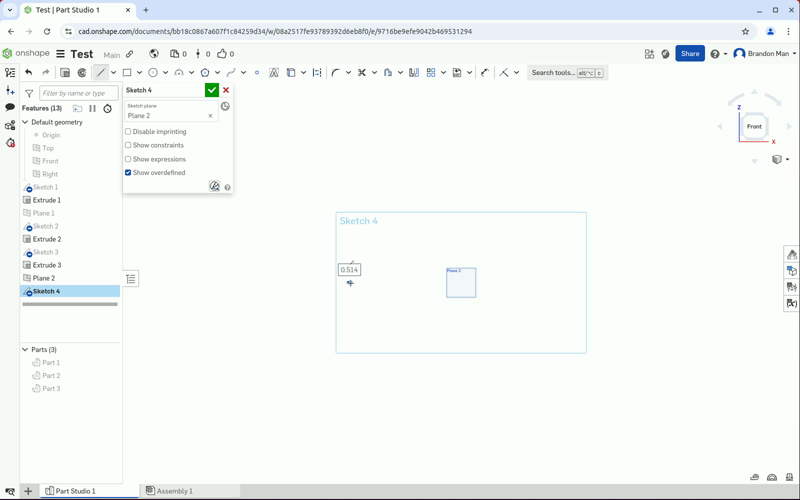
mouse_move(380, 282)
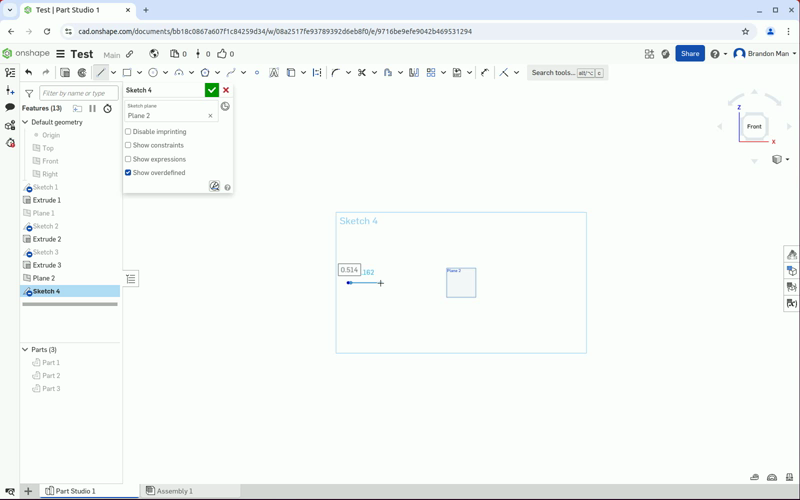
mouse_move(350, 259)
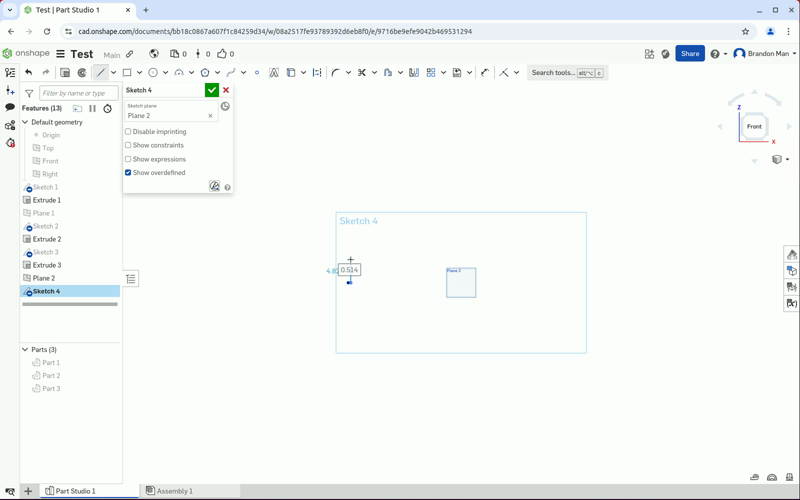
click(350, 259)
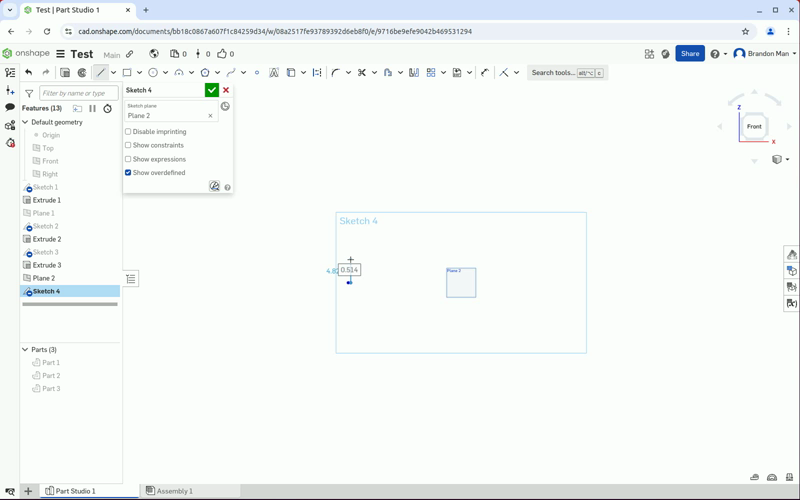
key_up(shift)
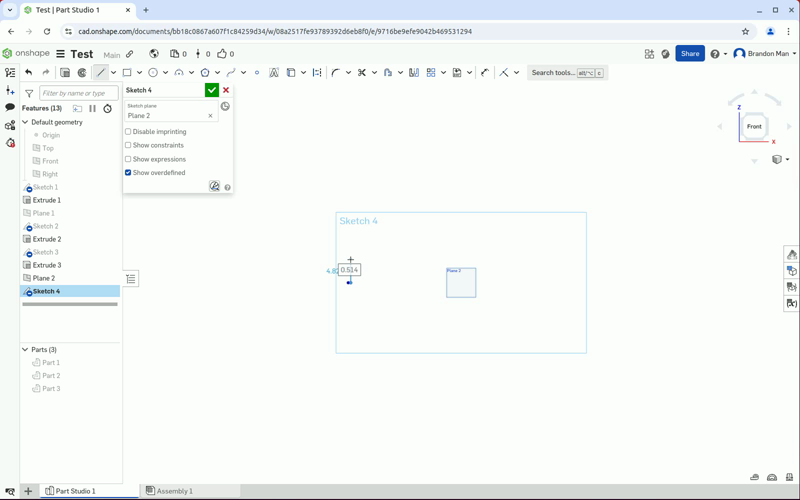
key_down(shift)
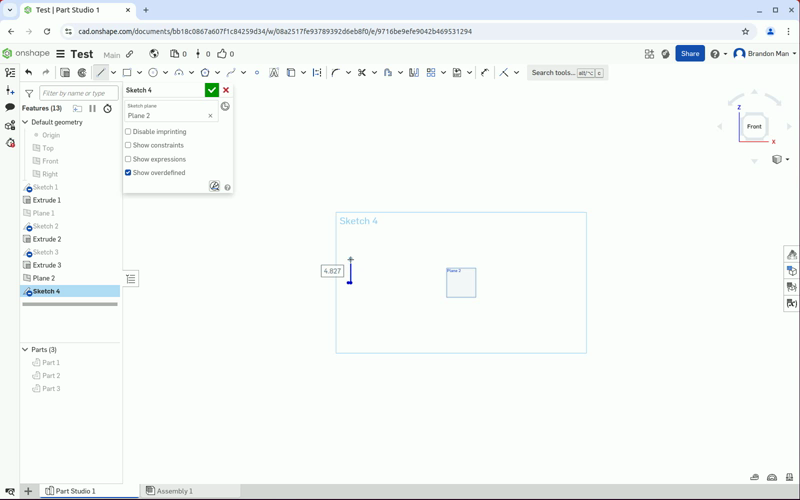
mouse_move(569, 259)
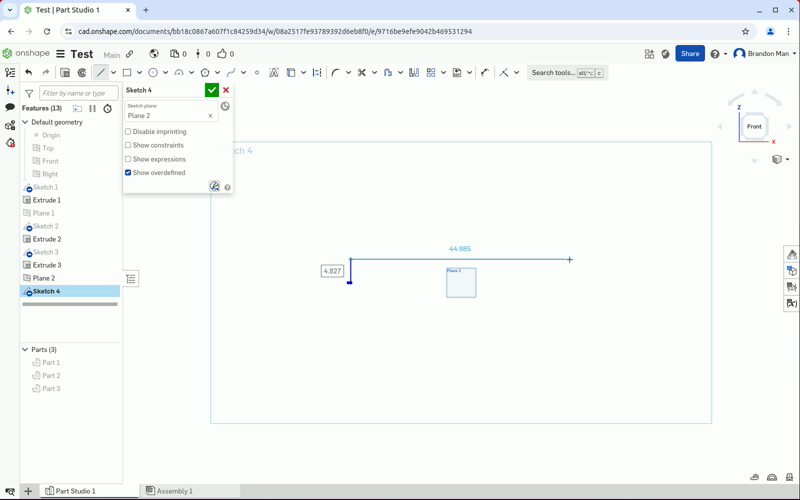
click(569, 259)
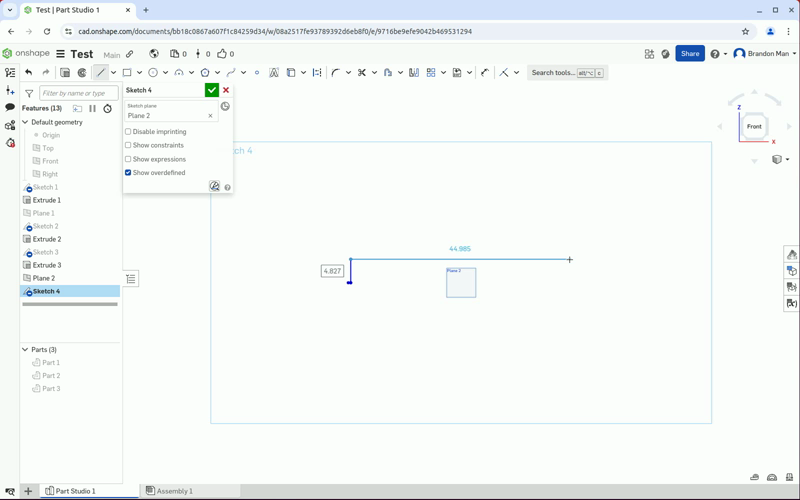
key_up(shift)
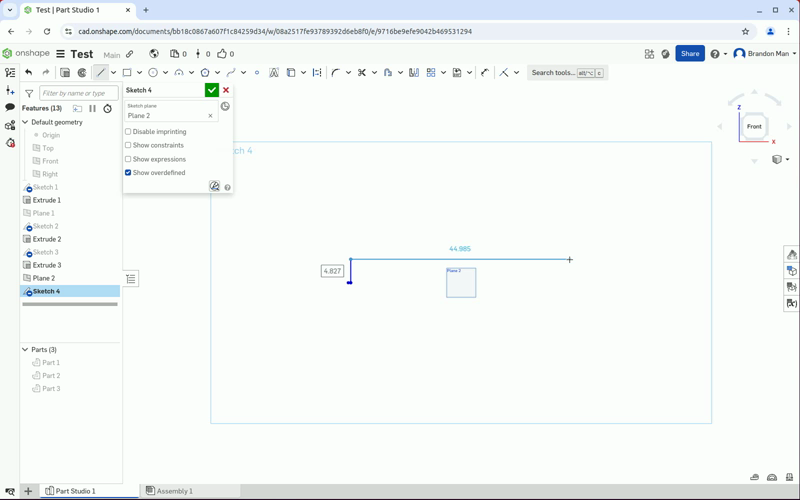
key_down(shift)
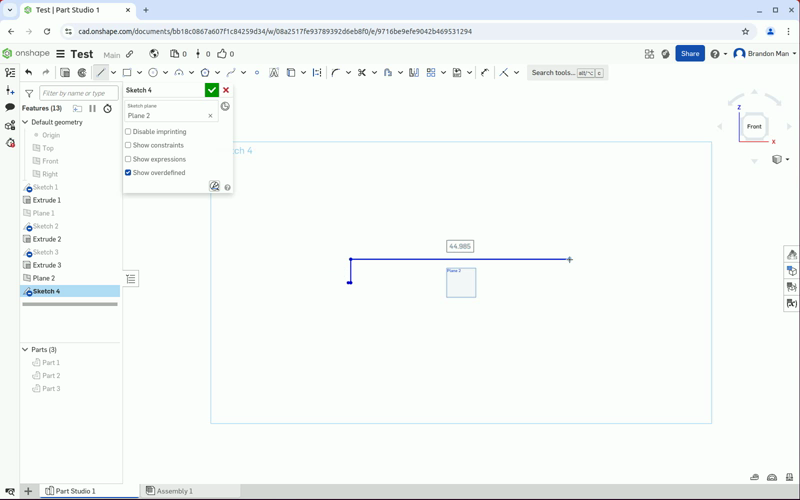
mouse_move(589, 259)
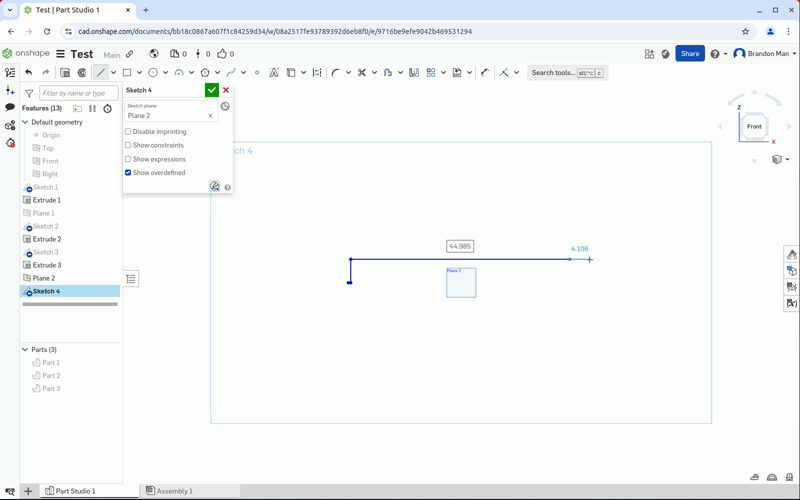
mouse_move(569, 282)
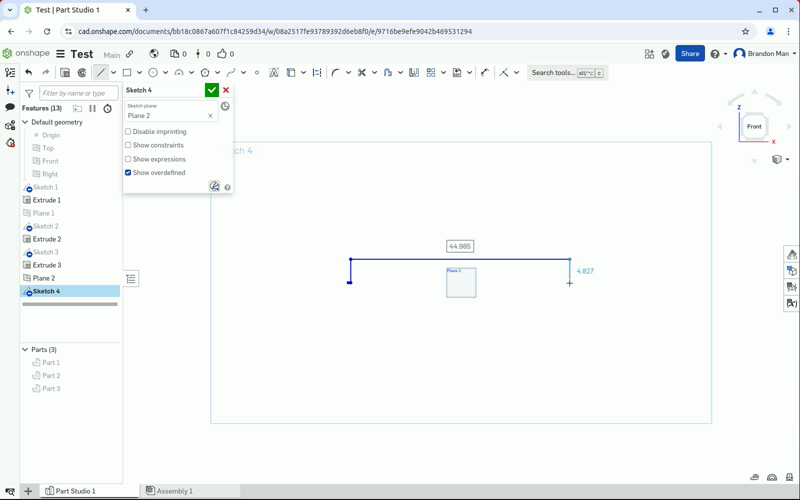
click(569, 282)
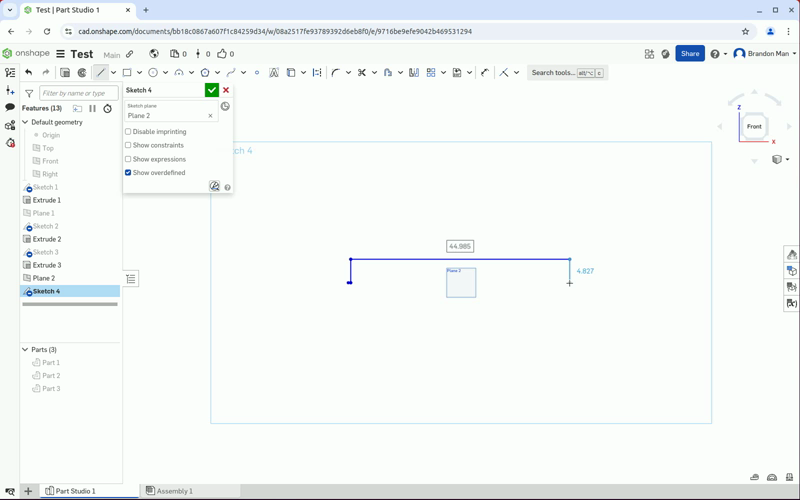
key_up(shift)
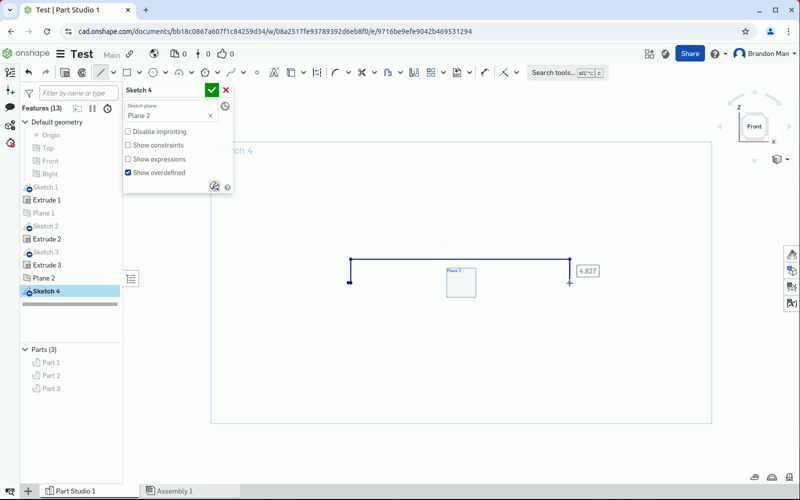
key_down(shift)
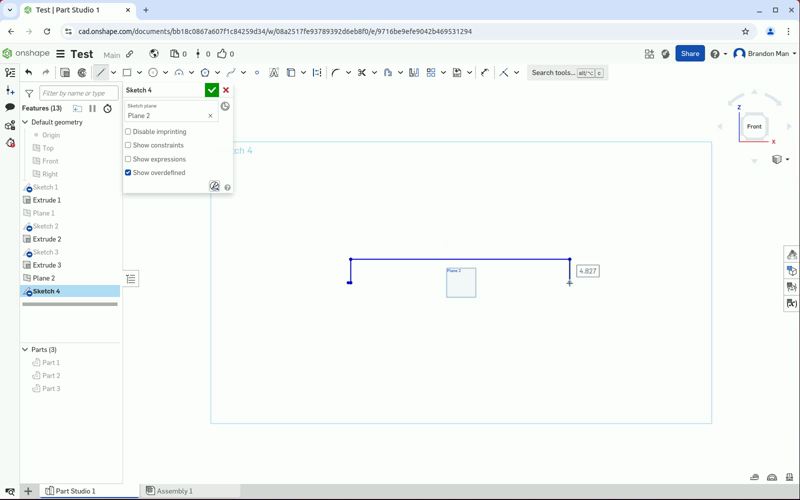
mouse_move(589, 282)
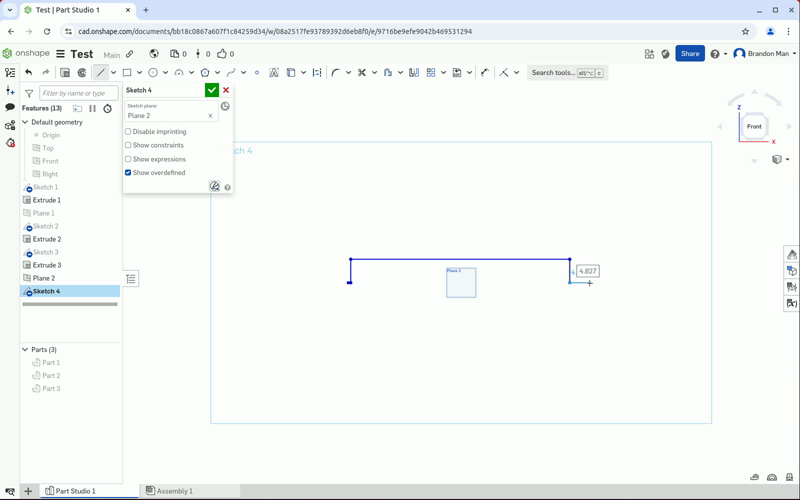
mouse_move(572, 282)
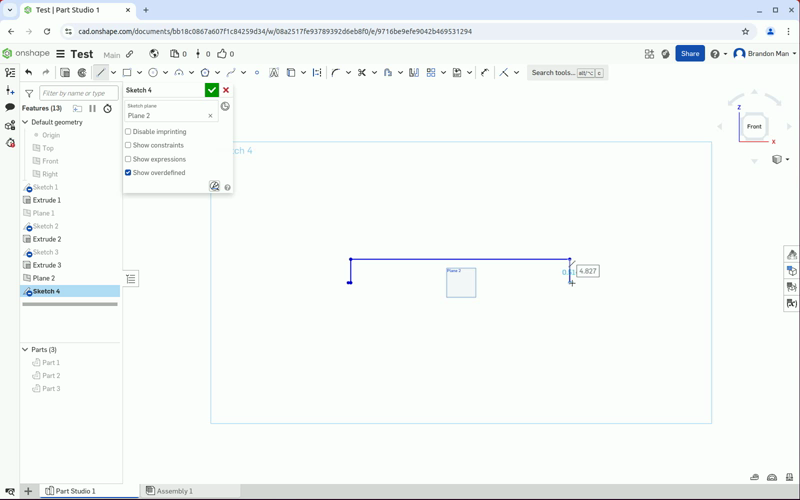
scroll(6)
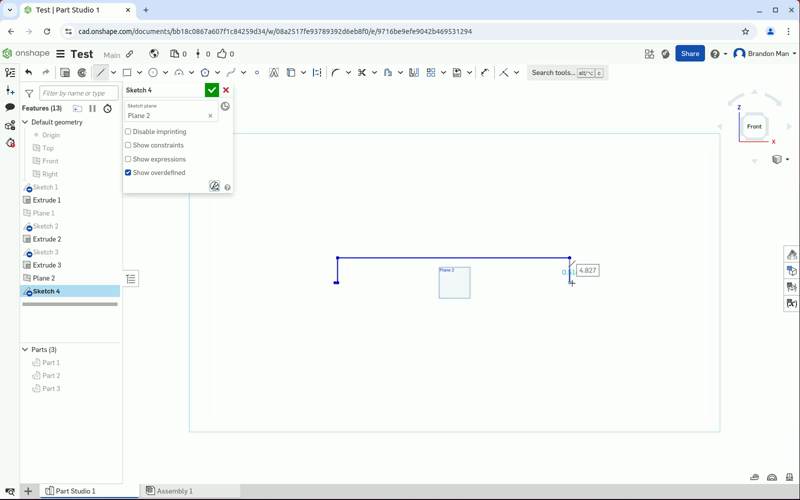
scroll(6)
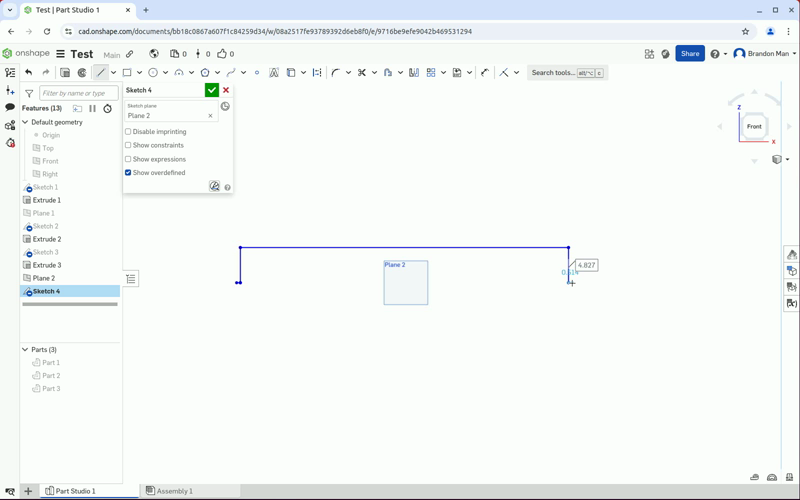
scroll(6)
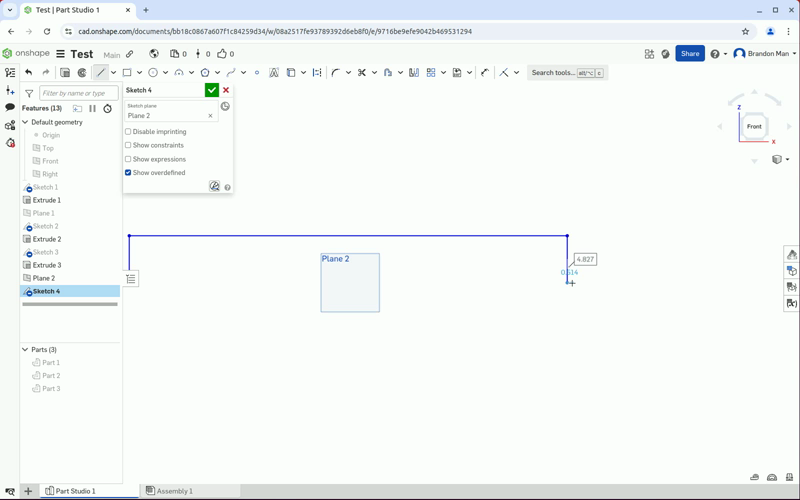
scroll(6)
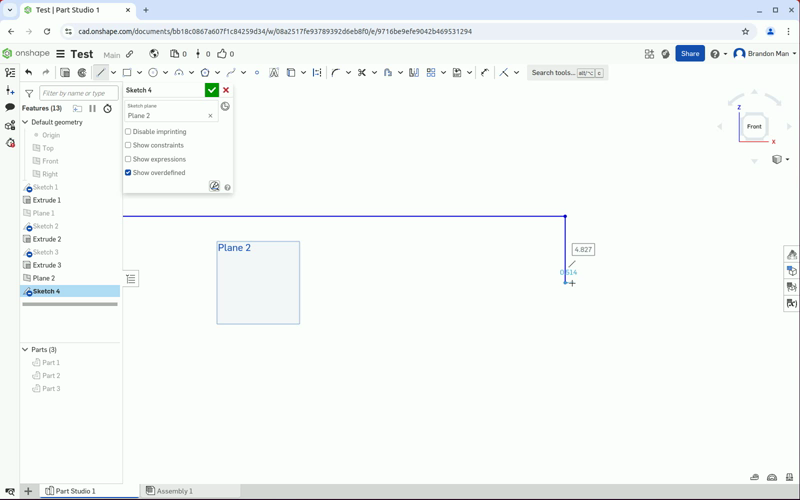
scroll(6)
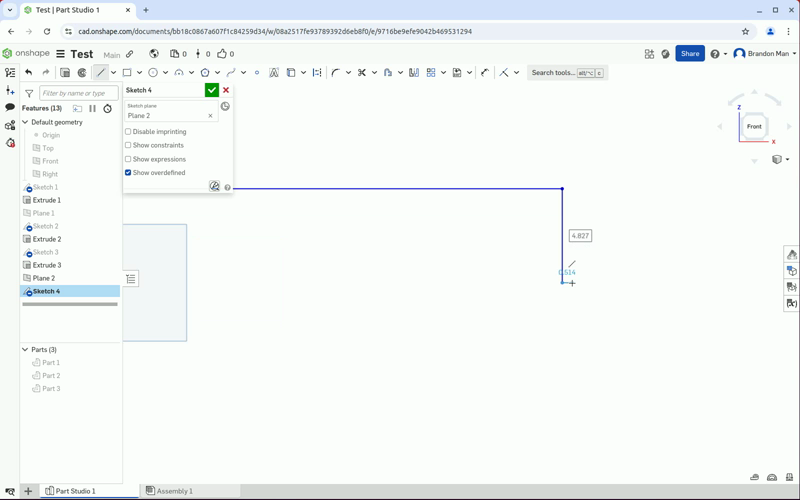
scroll(6)
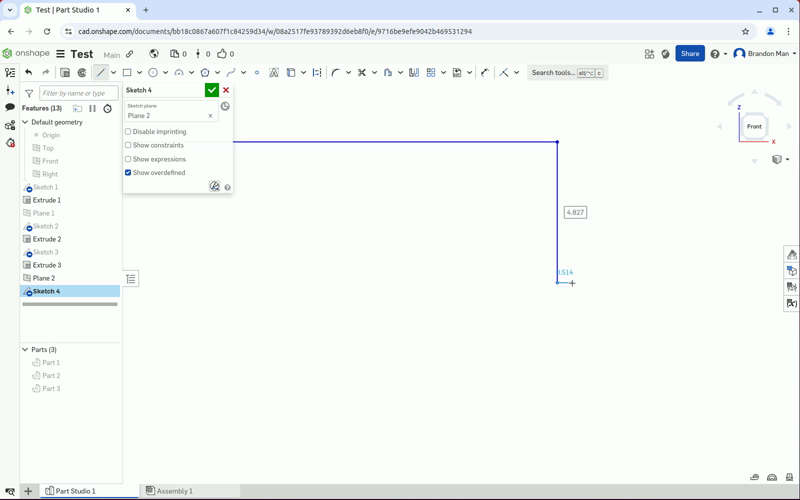
scroll(6)
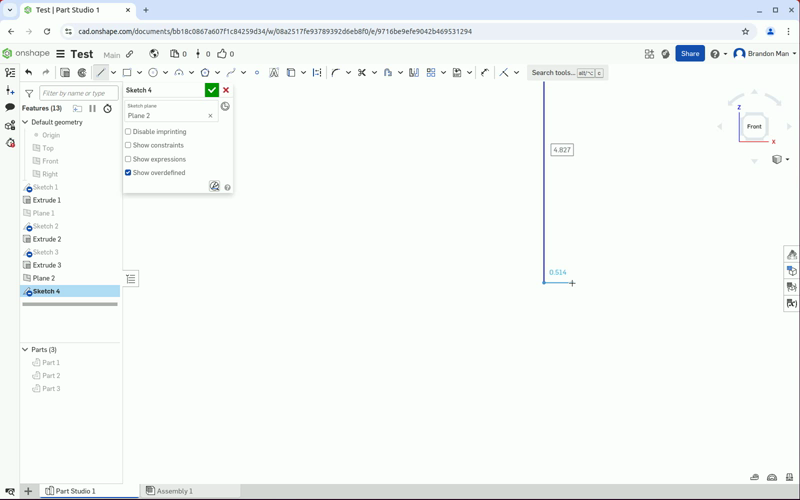
click(572, 282)
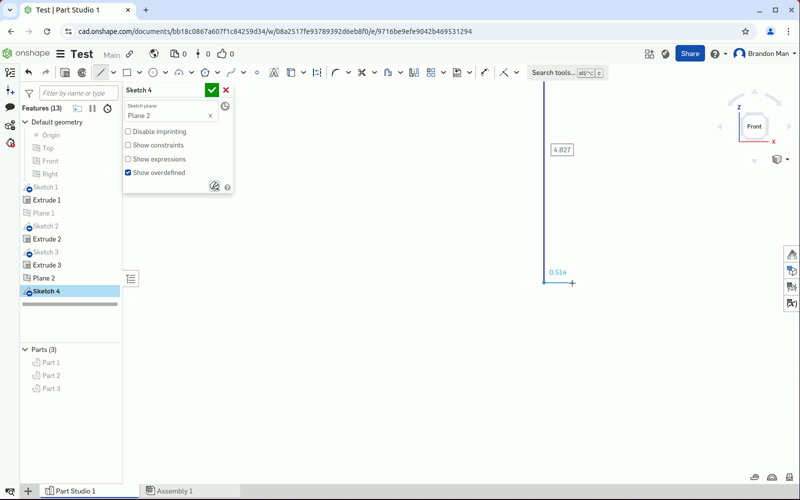
scroll(-6)
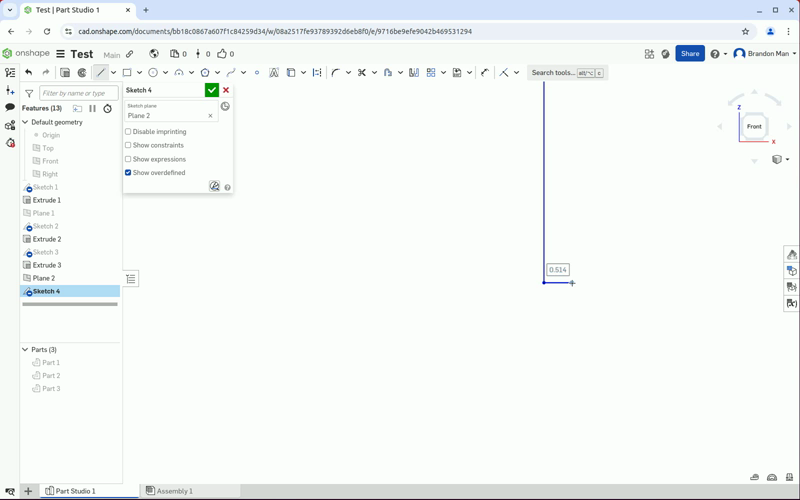
scroll(-6)
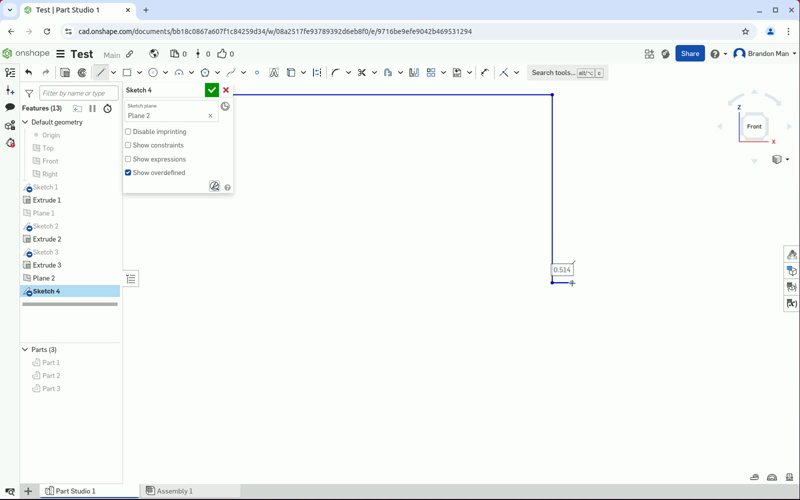
scroll(-6)
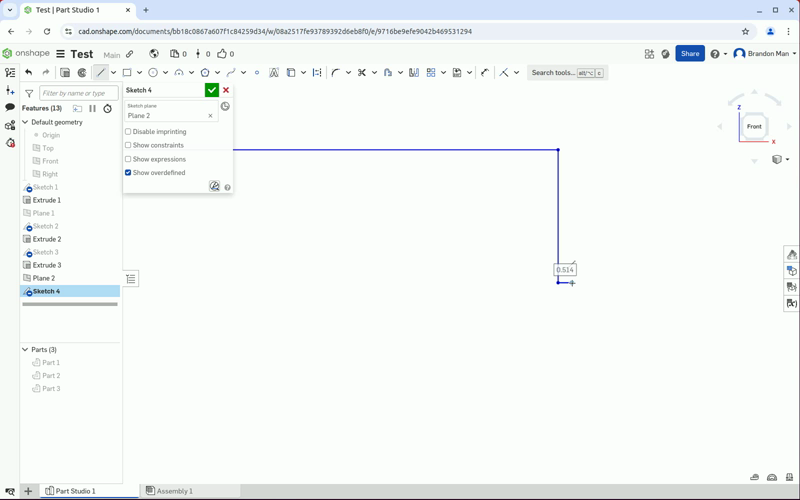
scroll(-6)
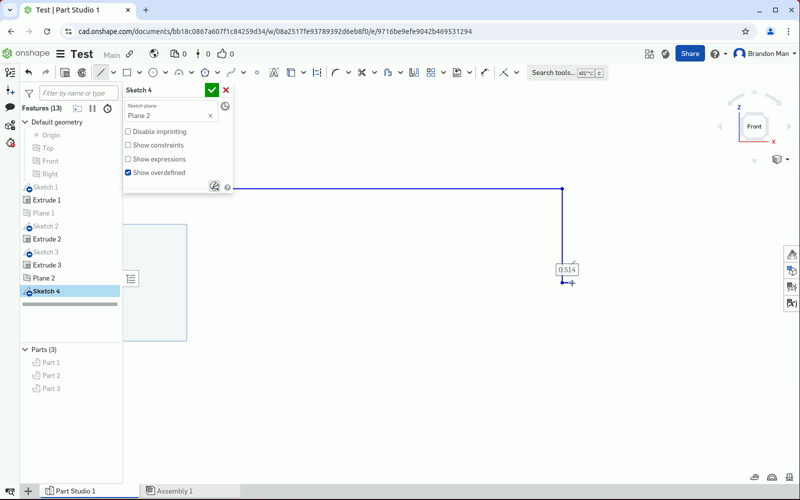
scroll(-6)
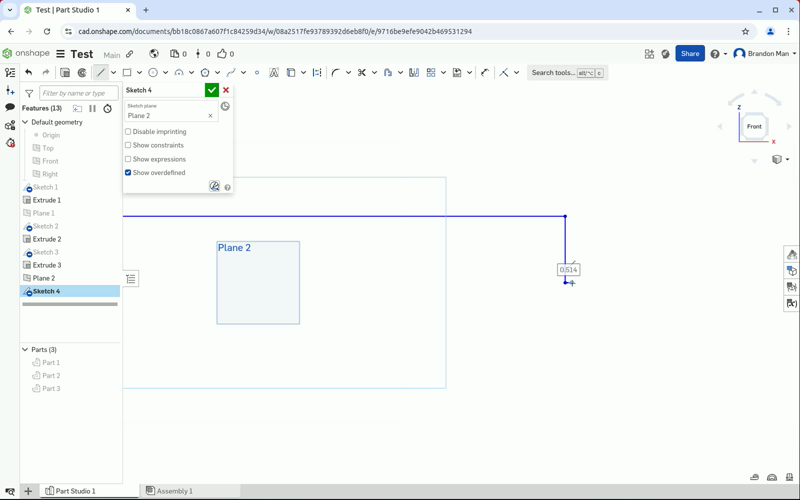
scroll(-6)
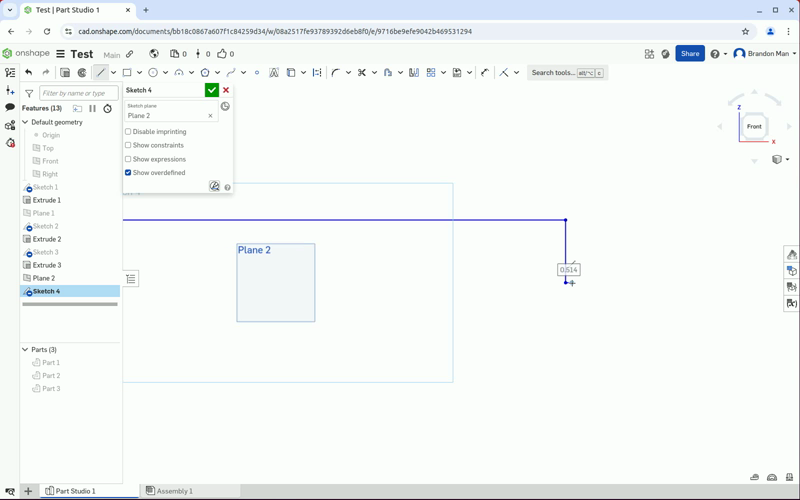
scroll(-6)
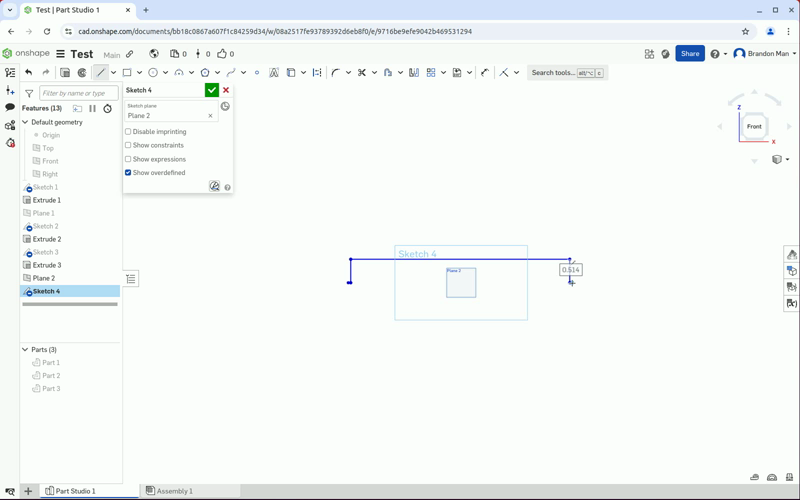
key_up(shift)
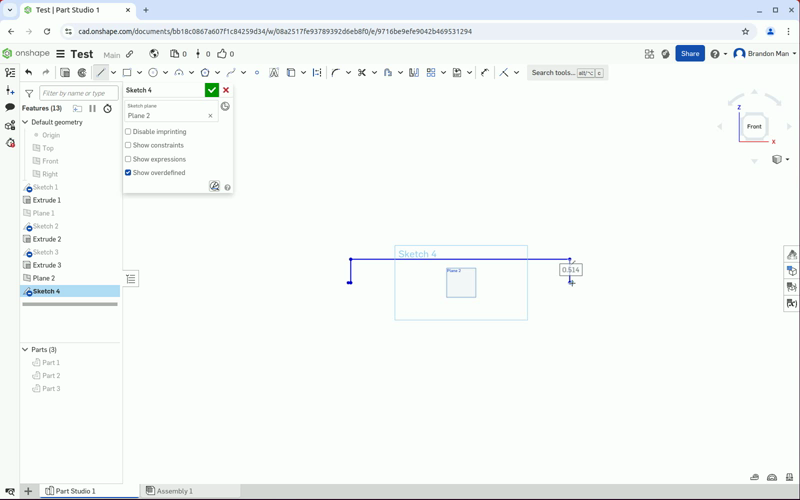
key_down(shift)
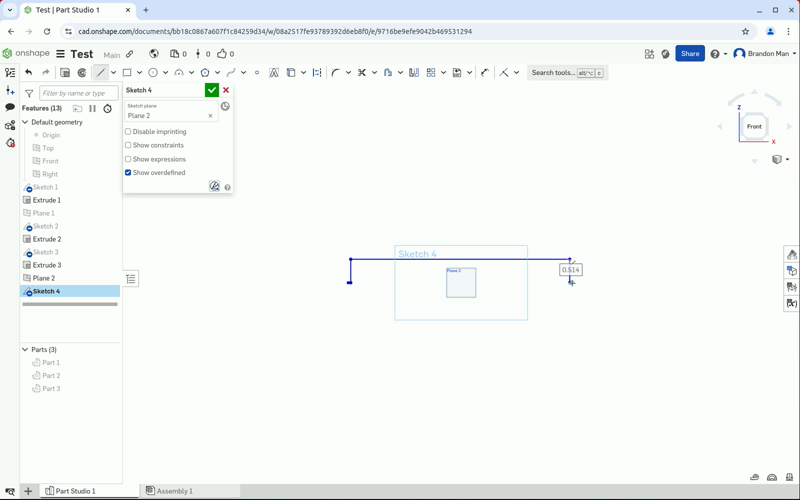
mouse_move(589, 282)
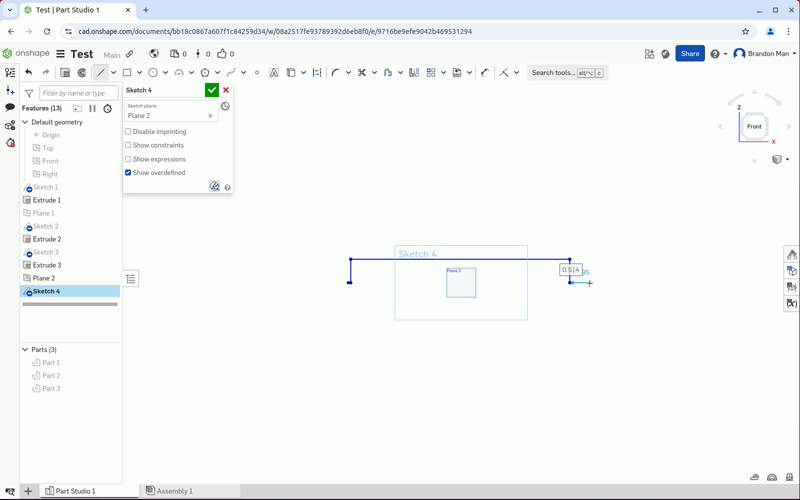
mouse_move(572, 257)
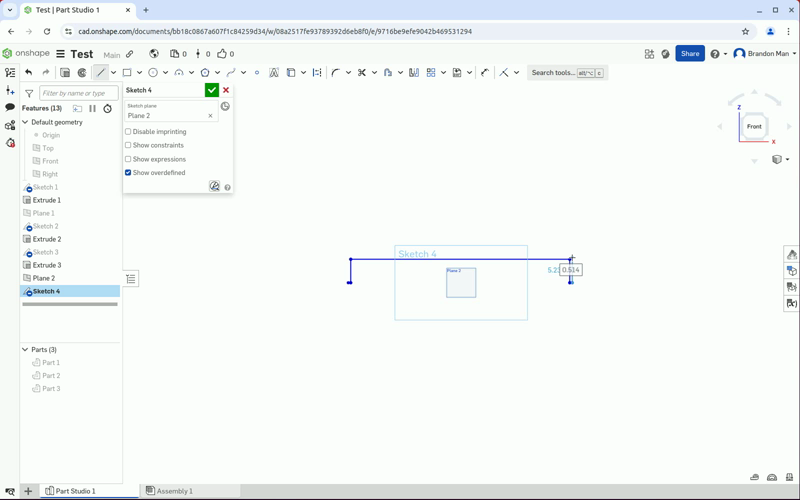
scroll(6)
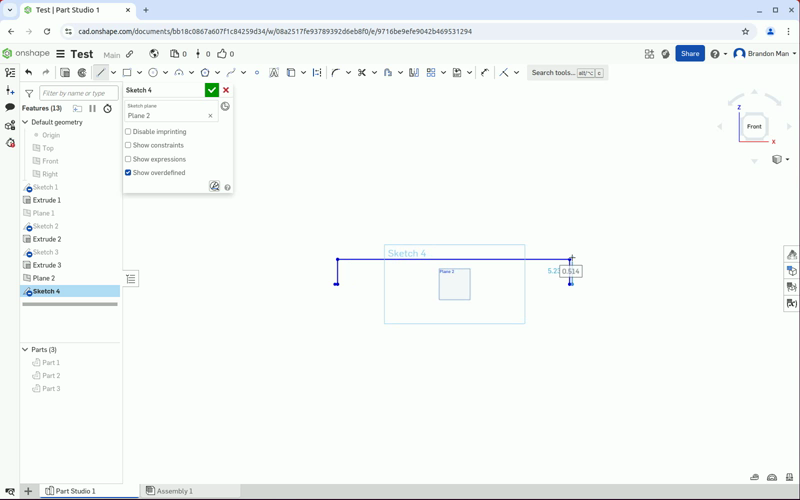
scroll(6)
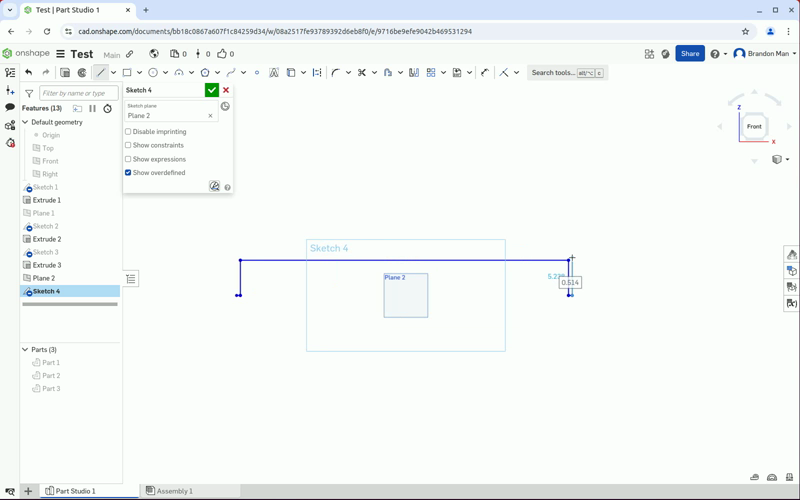
scroll(6)
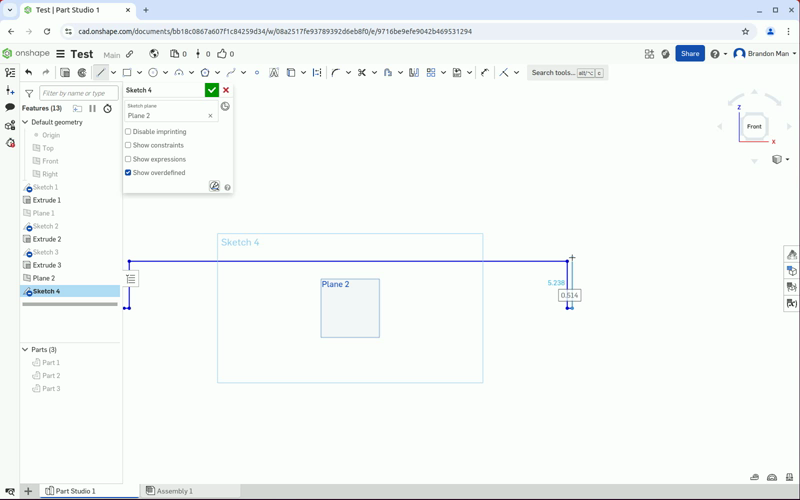
scroll(6)
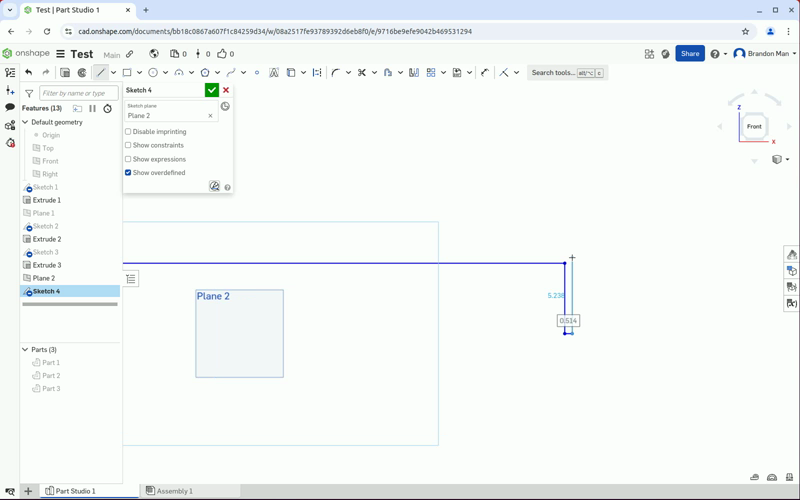
scroll(6)
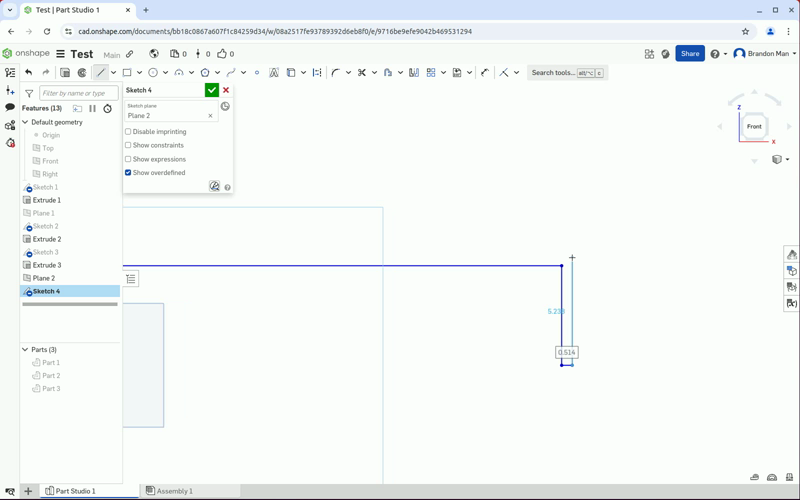
scroll(6)
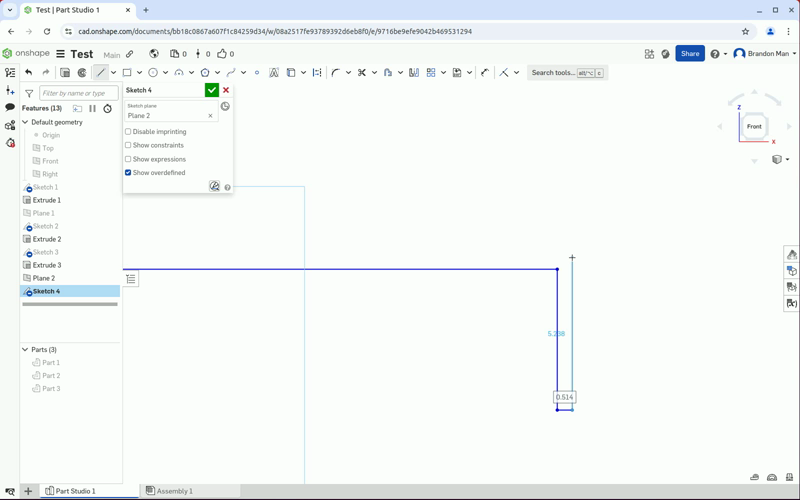
scroll(6)
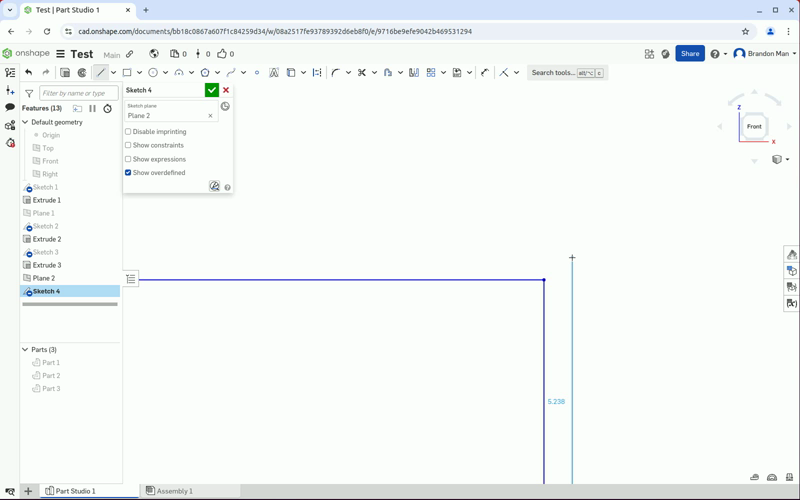
click(572, 257)
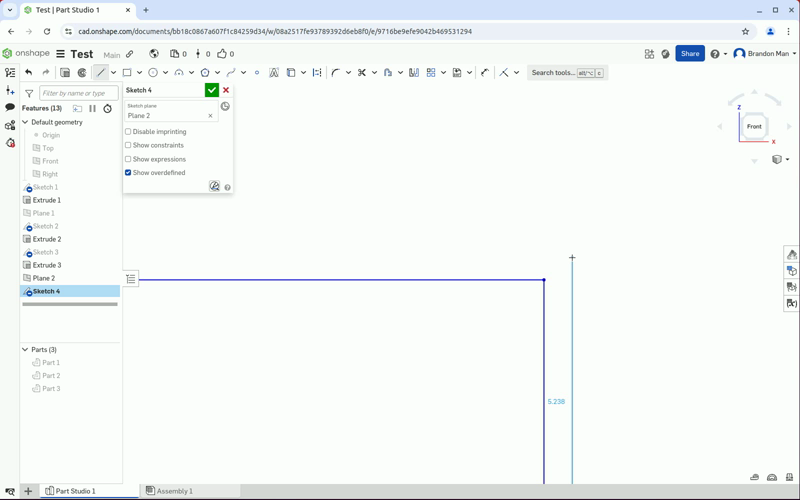
scroll(-6)
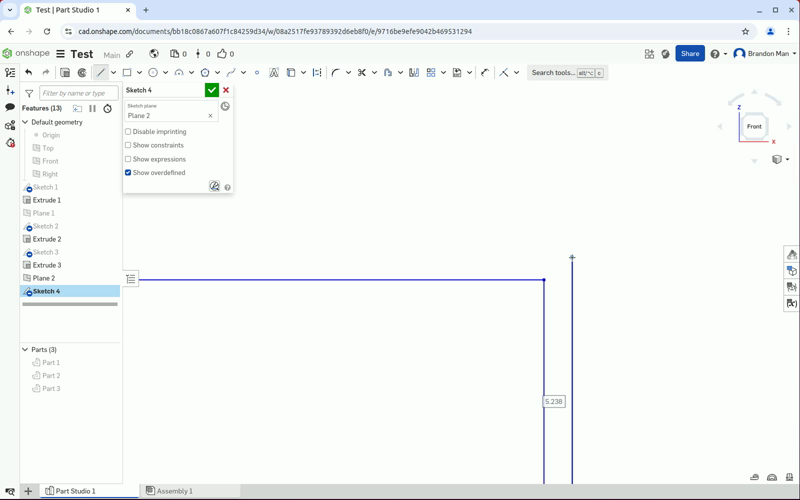
scroll(-6)
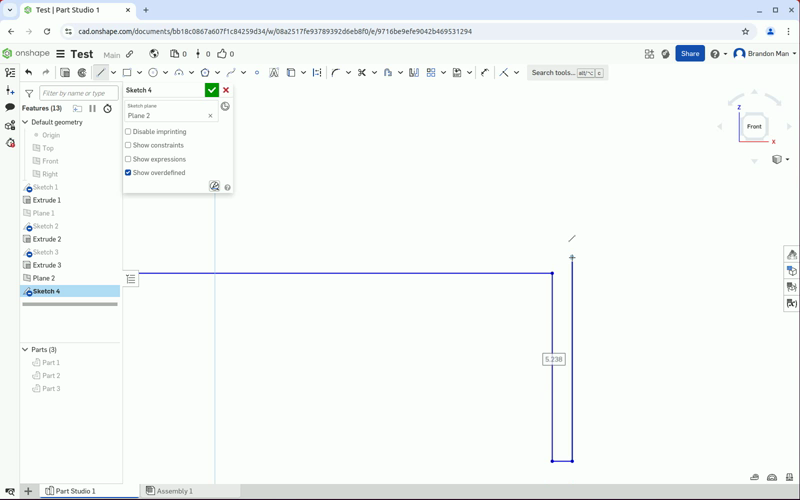
scroll(-6)
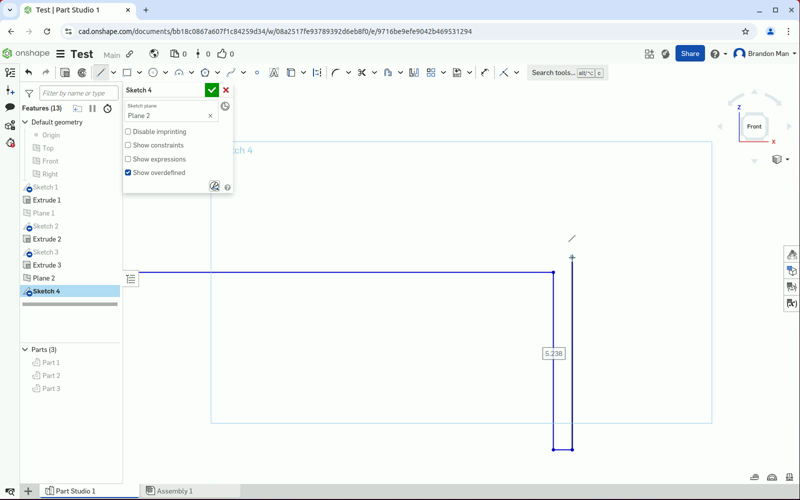
scroll(-6)
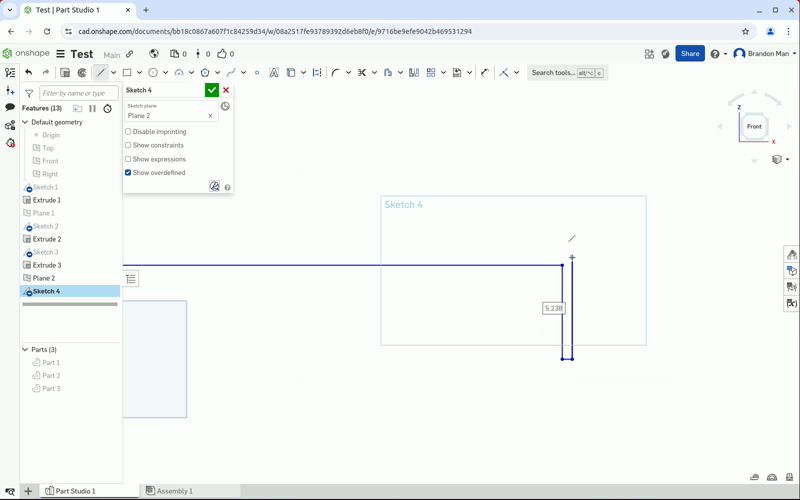
scroll(-6)
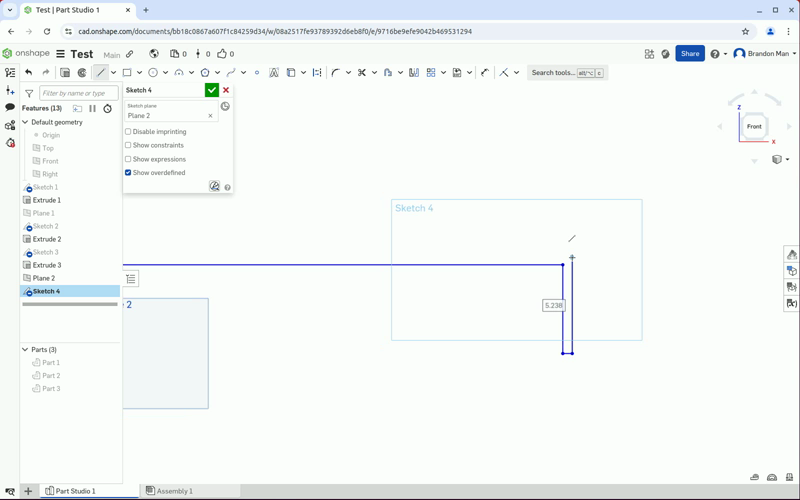
scroll(-6)
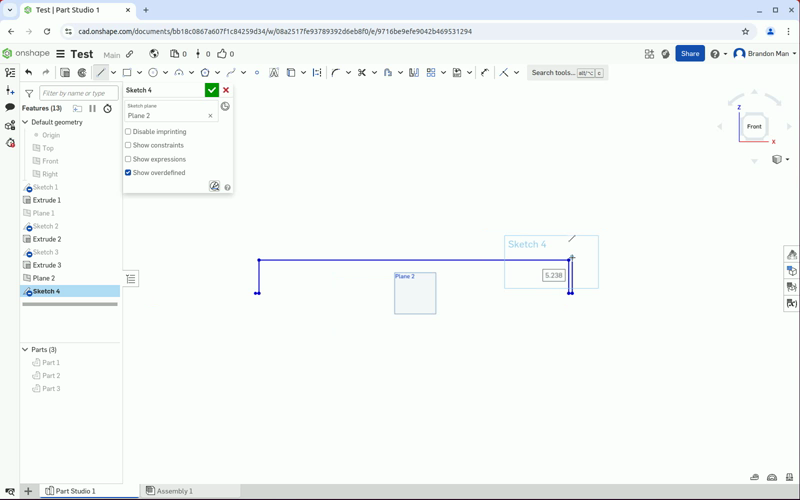
scroll(-6)
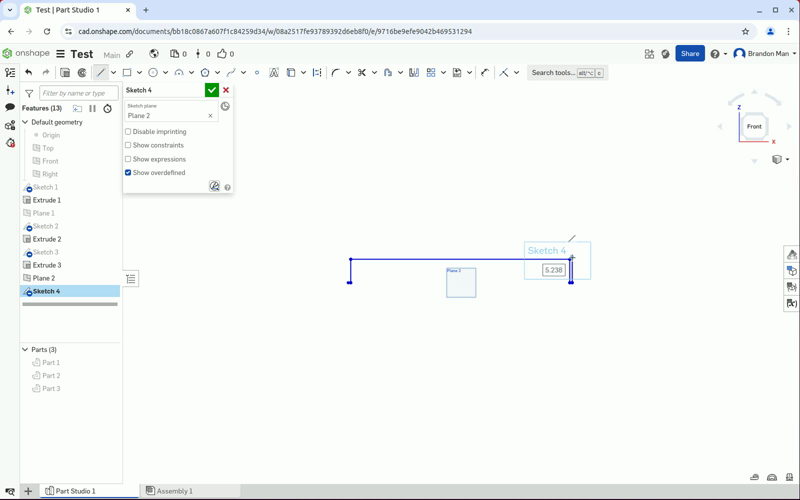
key_up(shift)
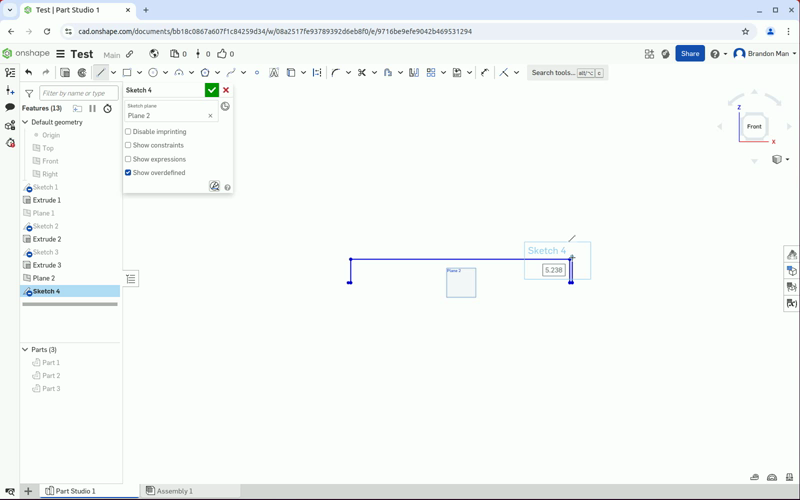
key_down(shift)
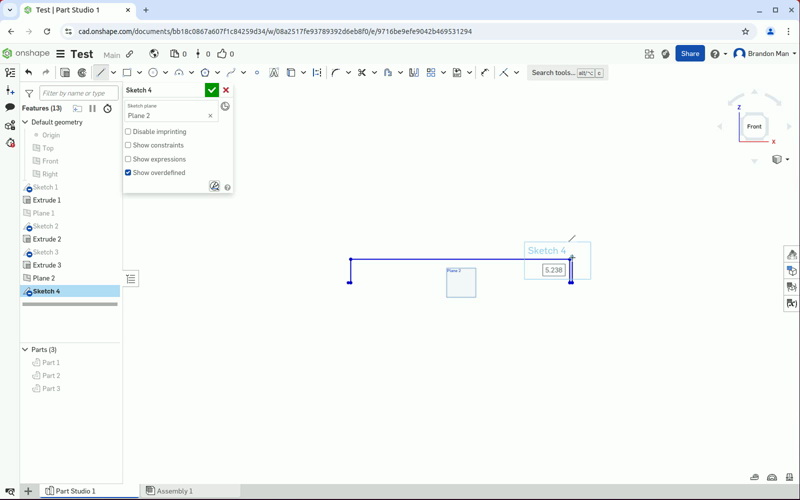
mouse_move(348, 257)
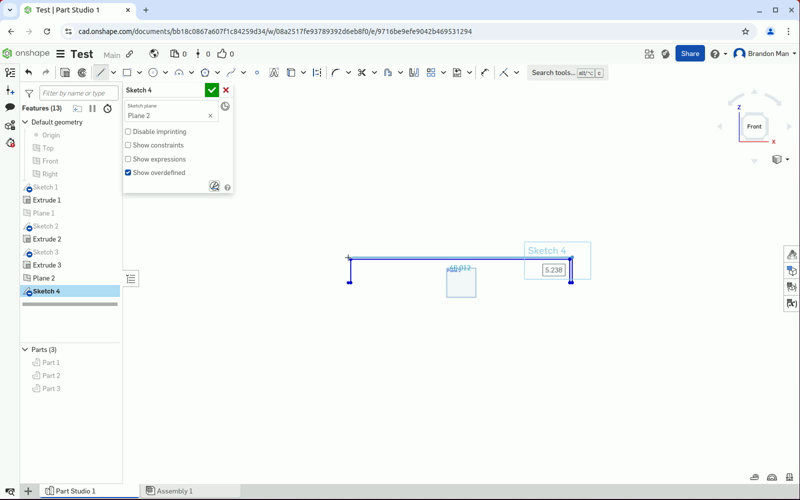
scroll(6)
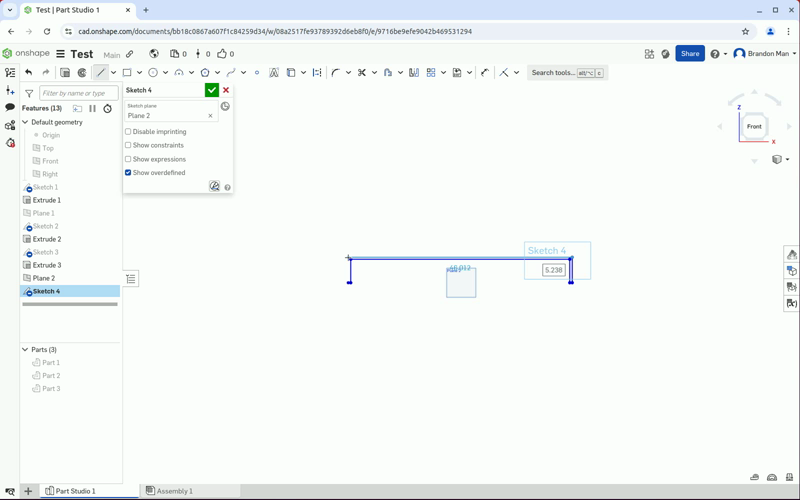
scroll(6)
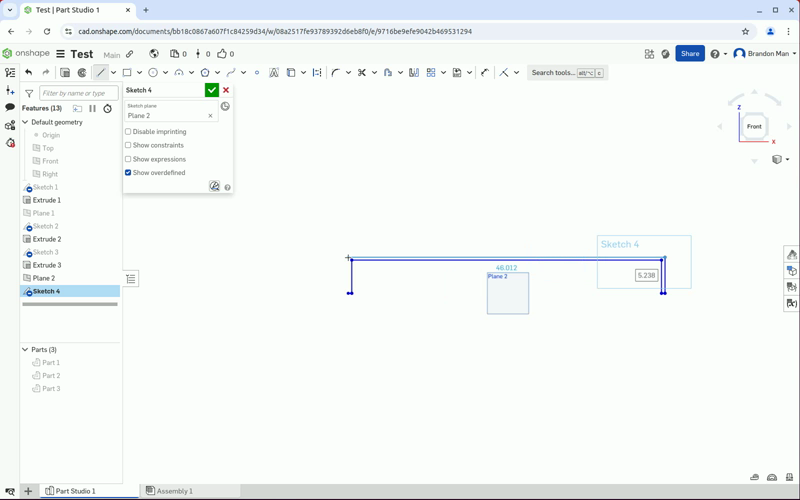
scroll(6)
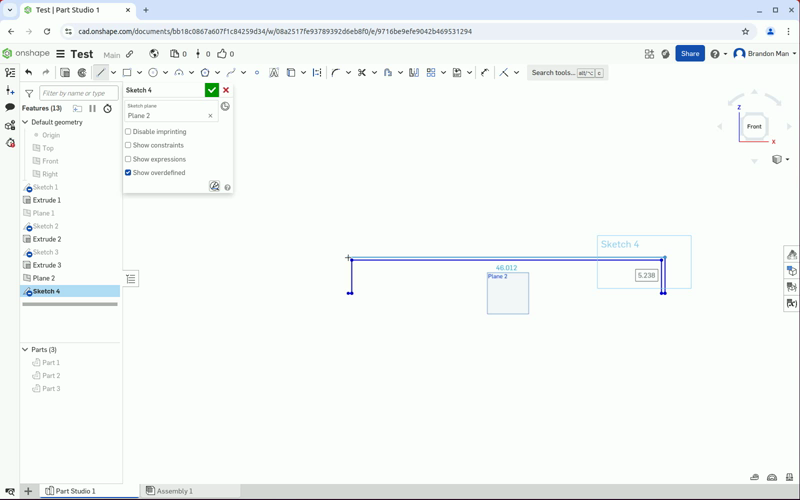
scroll(6)
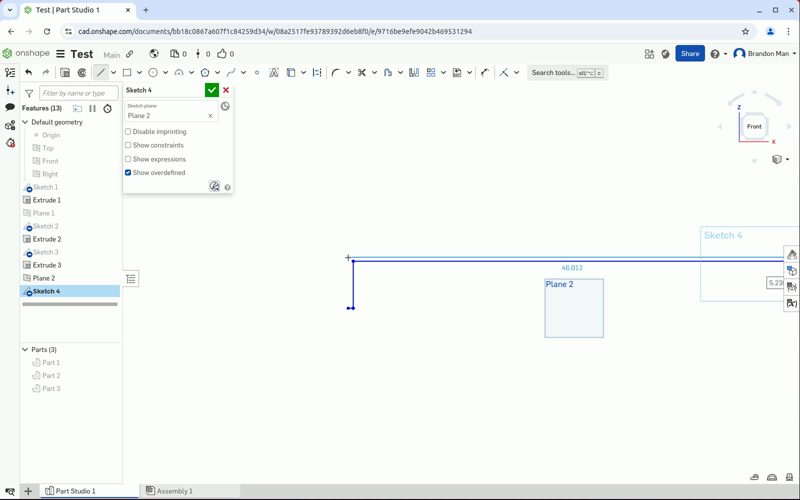
scroll(6)
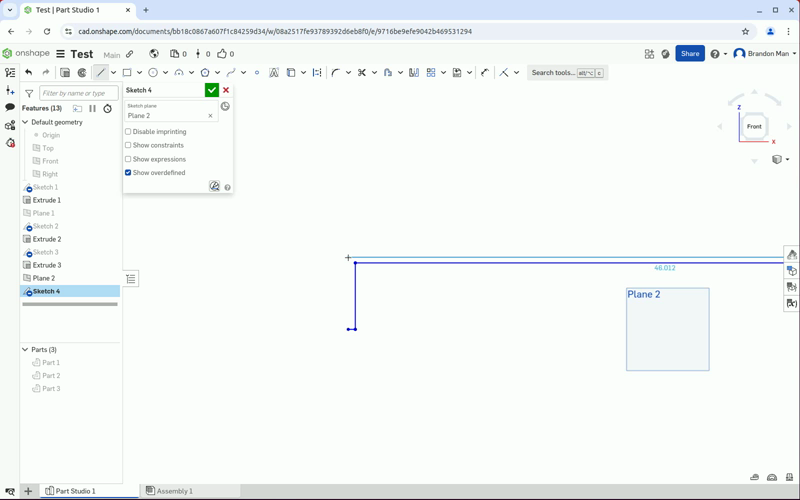
scroll(6)
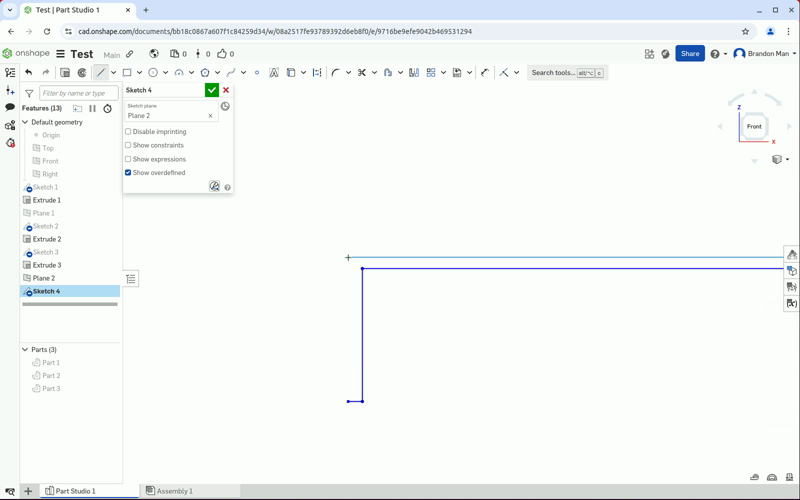
scroll(6)
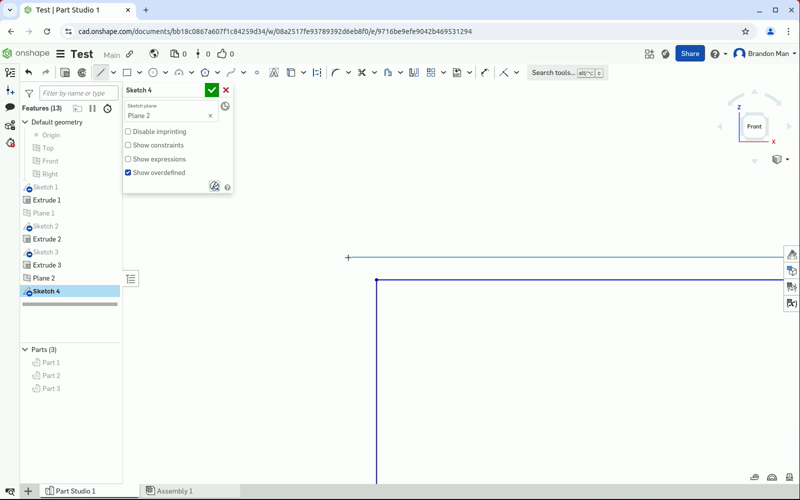
click(348, 257)
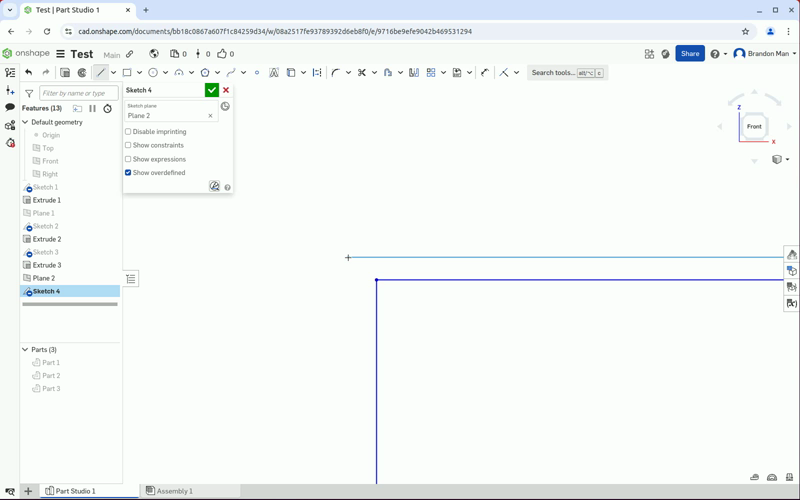
scroll(-6)
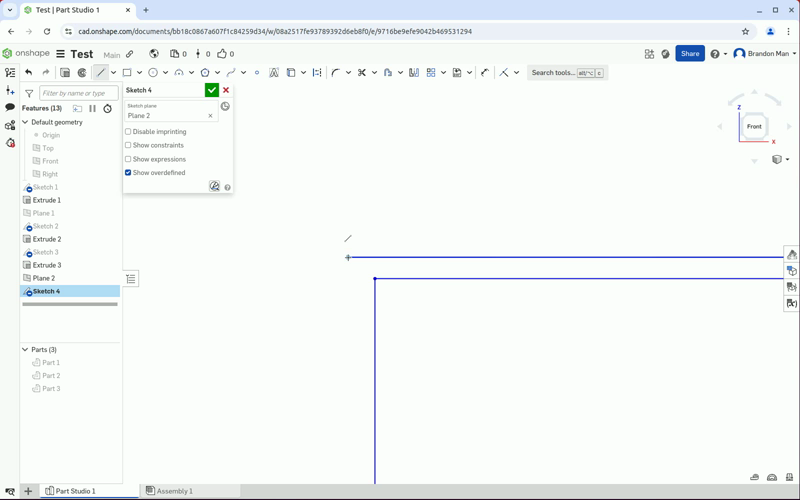
scroll(-6)
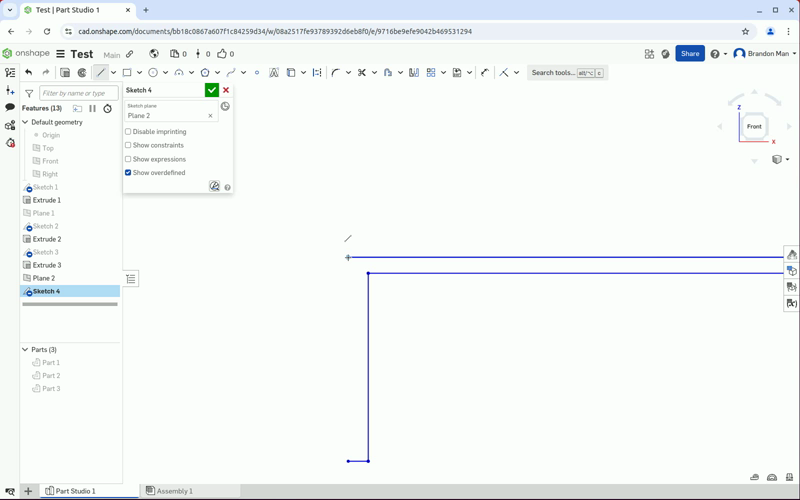
scroll(-6)
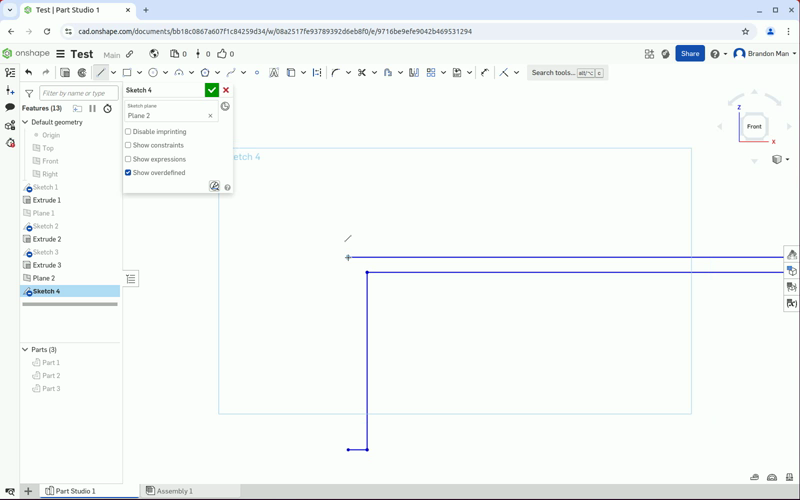
scroll(-6)
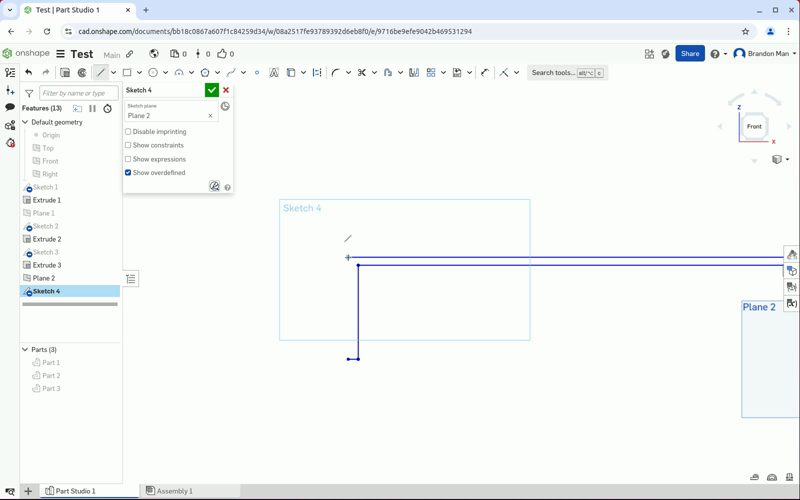
scroll(-6)
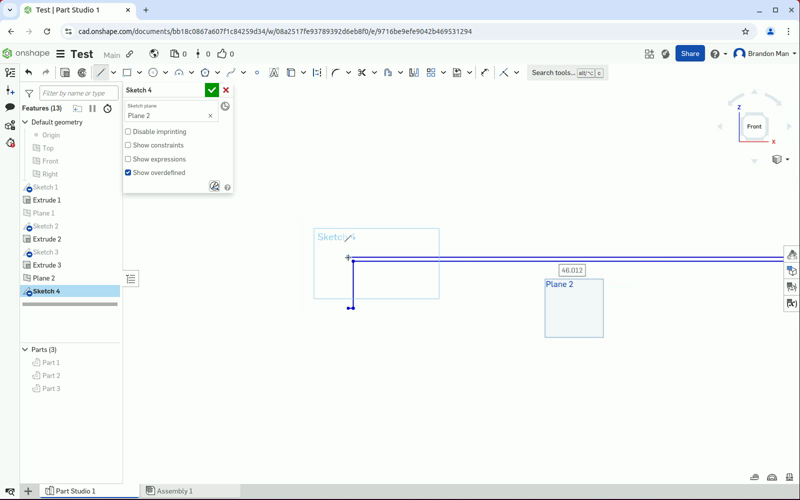
scroll(-6)
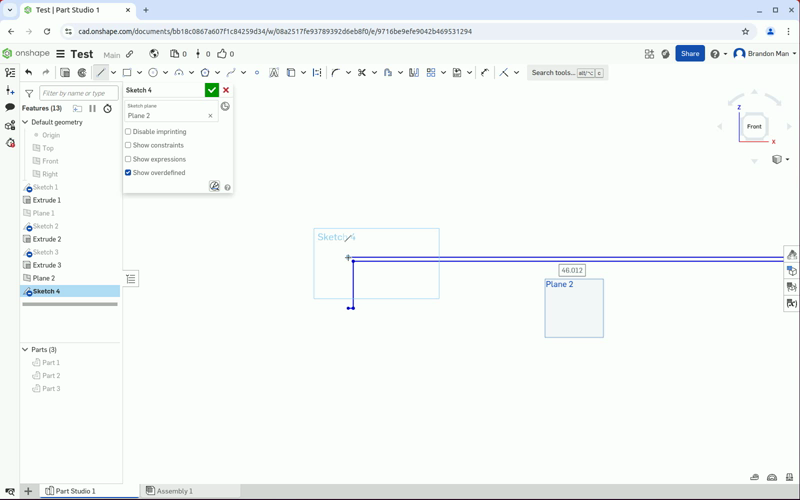
scroll(-6)
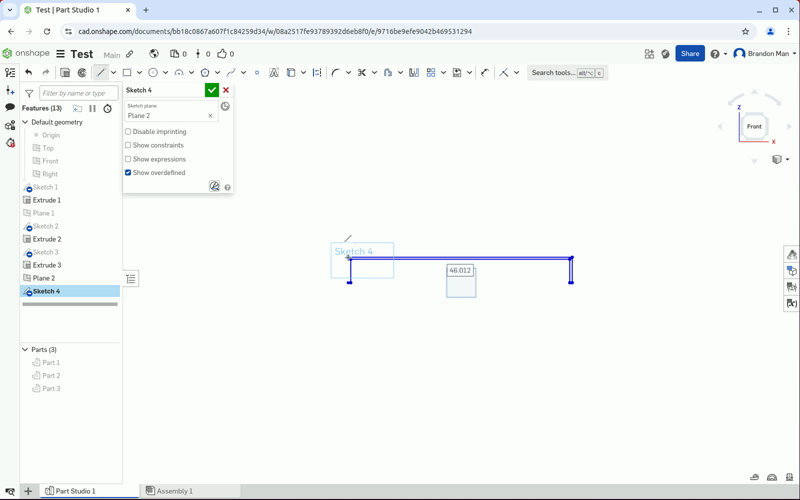
key_up(shift)
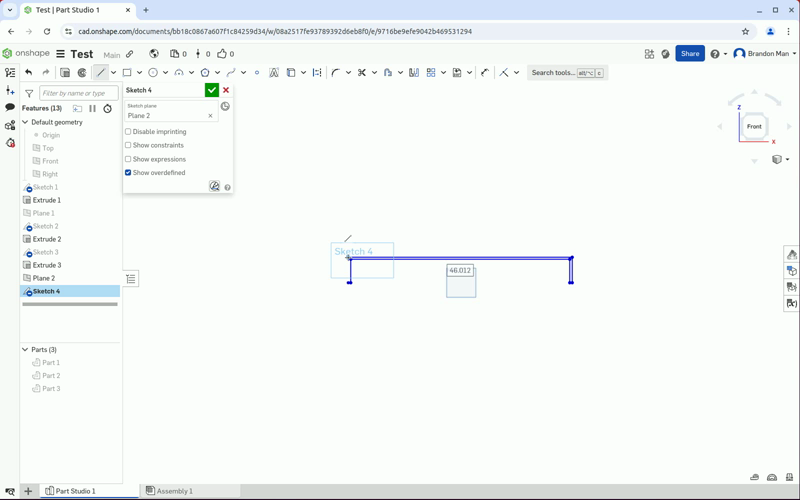
mouse_move(378, 257)
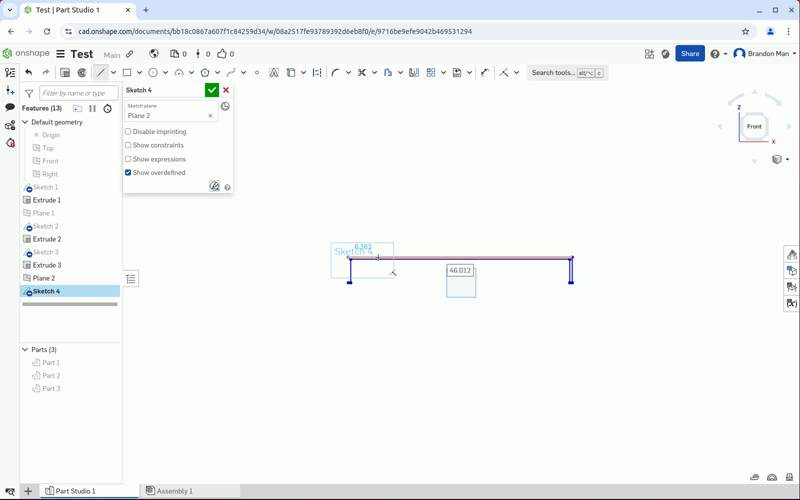
key_down(shift)
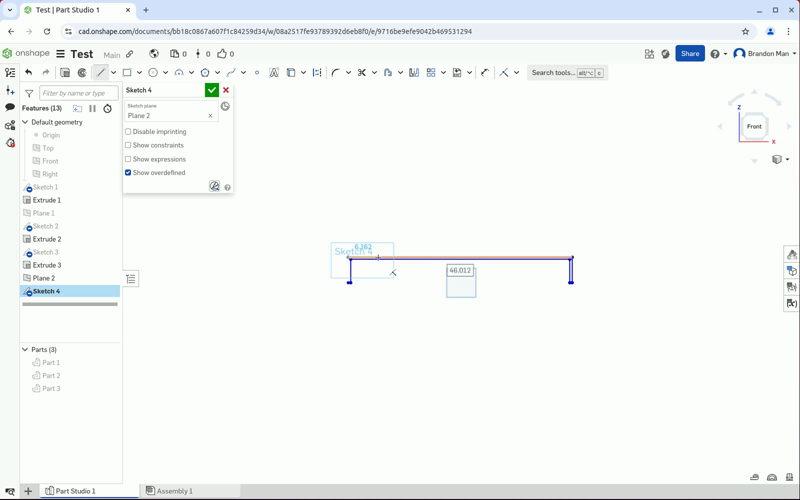
mouse_move(348, 282)
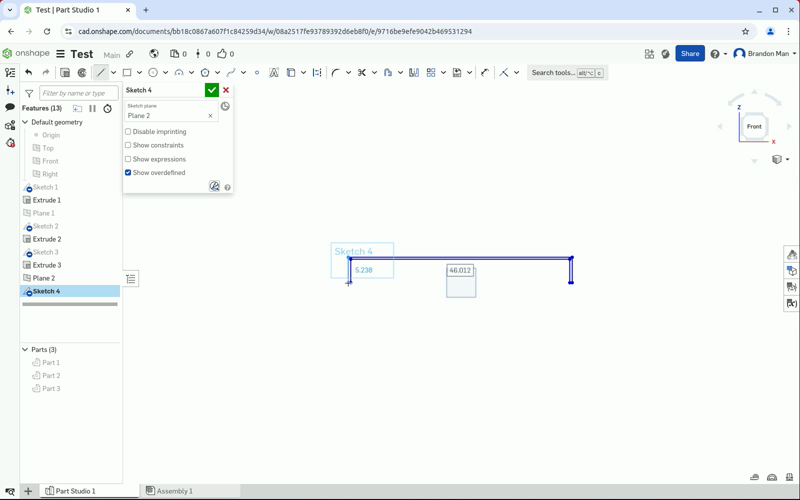
scroll(6)
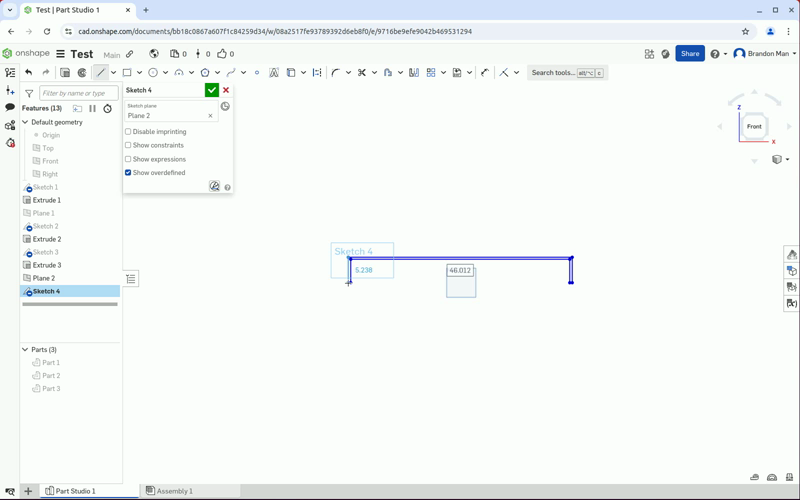
scroll(6)
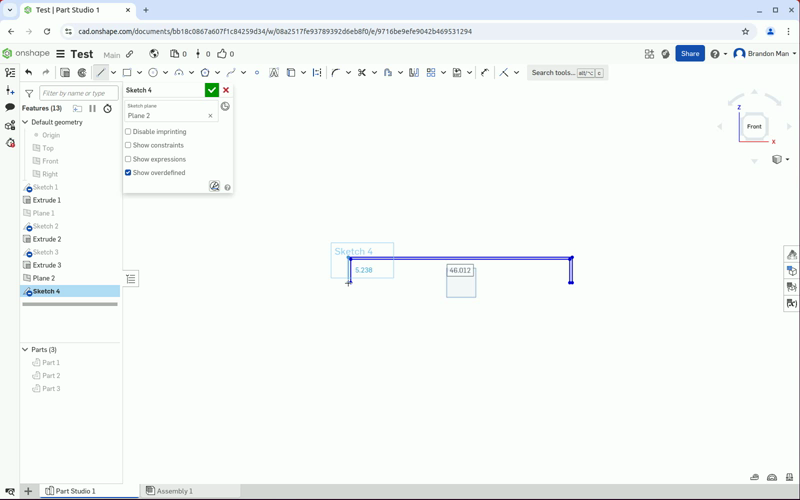
scroll(6)
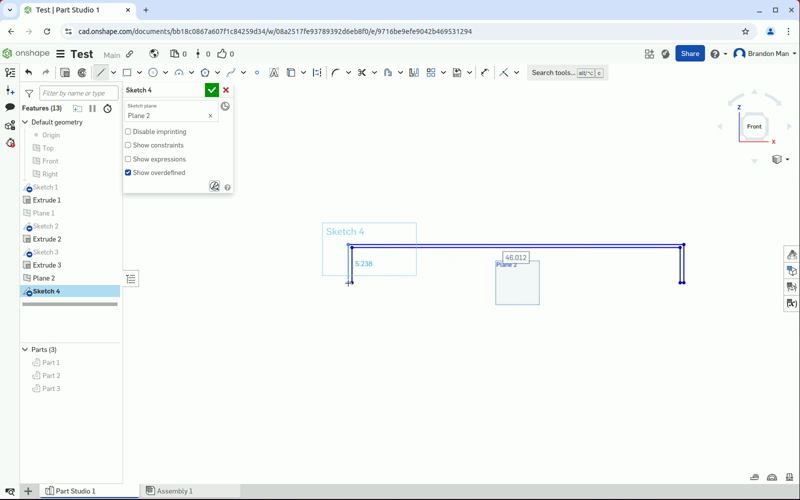
scroll(6)
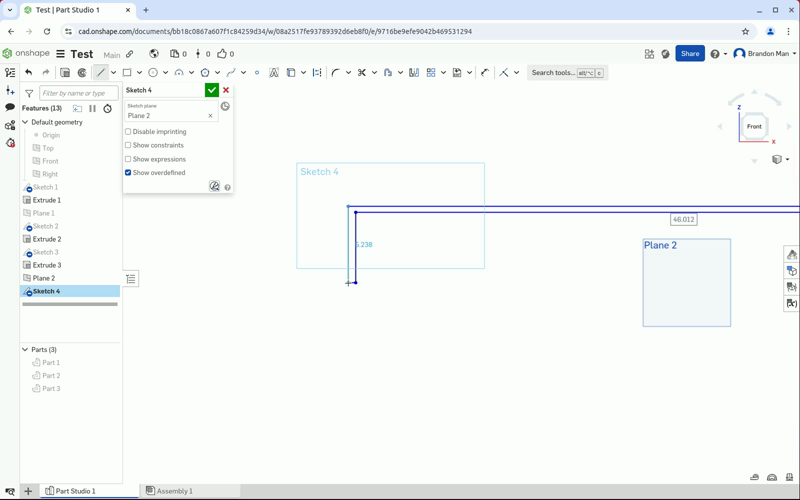
scroll(6)
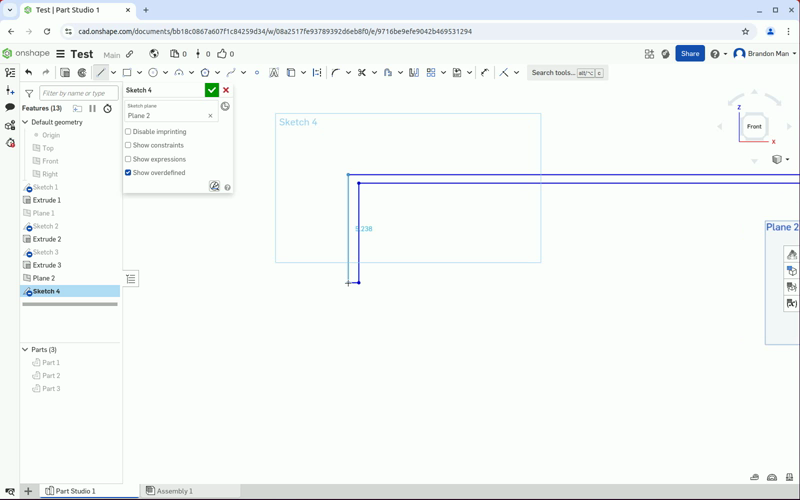
scroll(6)
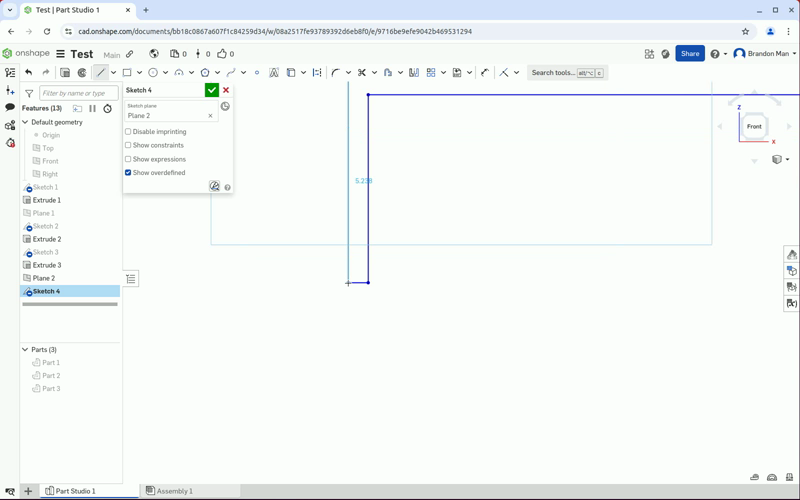
scroll(6)
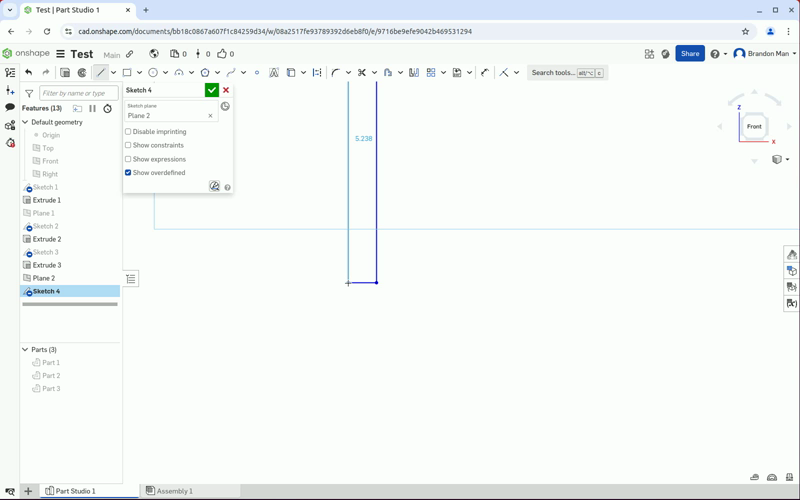
key_up(shift)
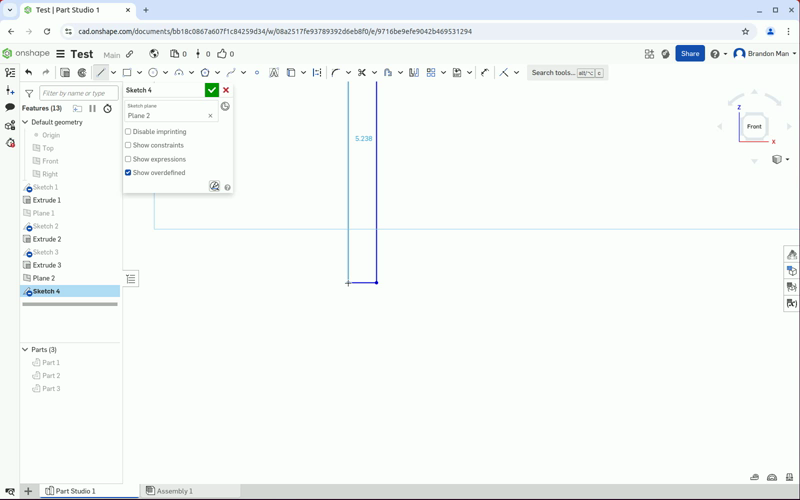
click(348, 282)
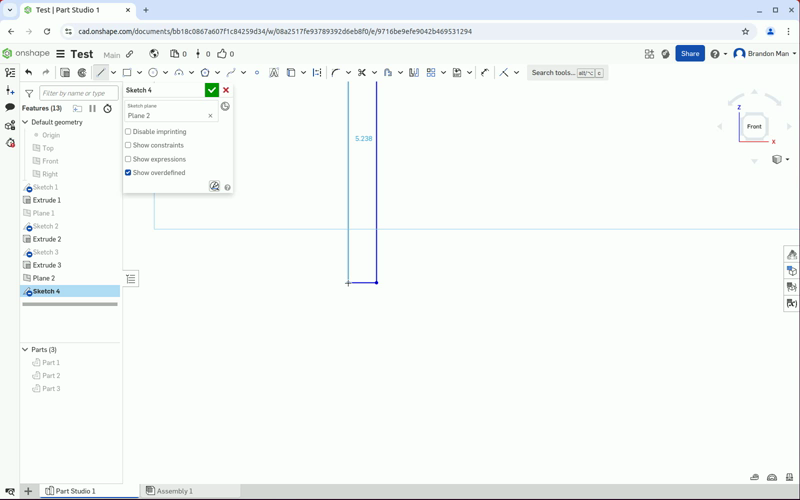
scroll(-6)
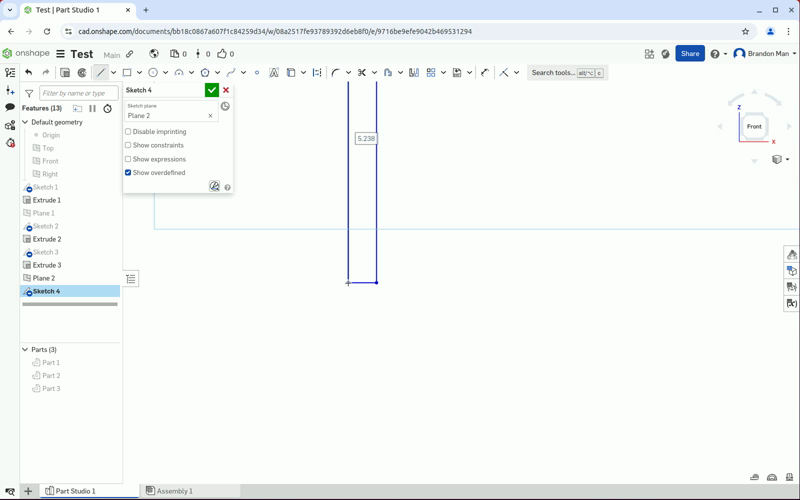
scroll(-6)
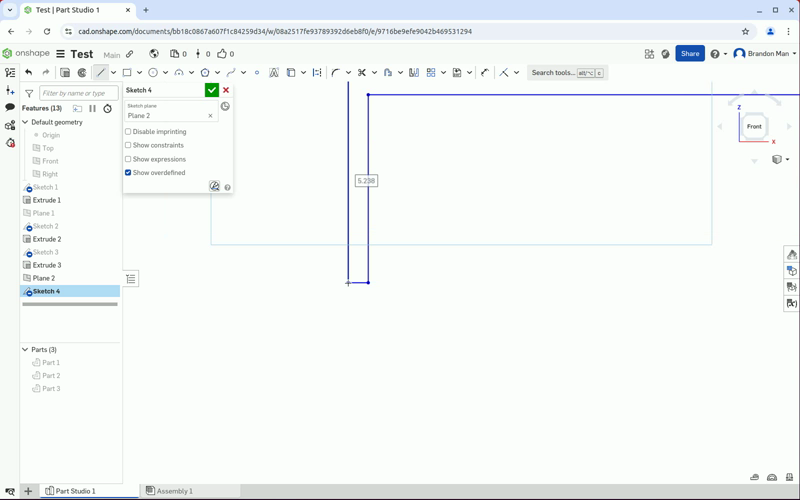
scroll(-6)
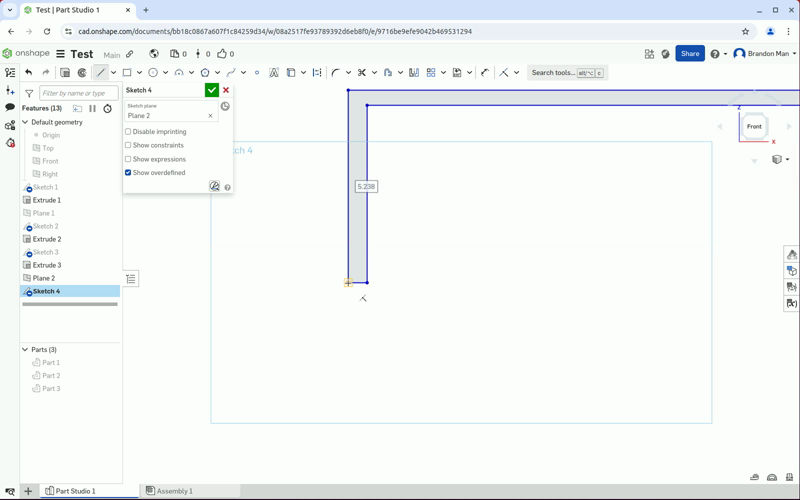
scroll(-6)
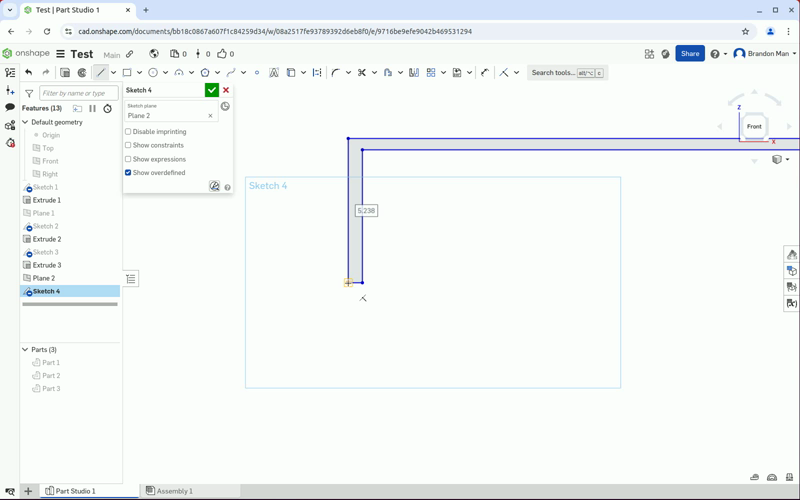
scroll(-6)
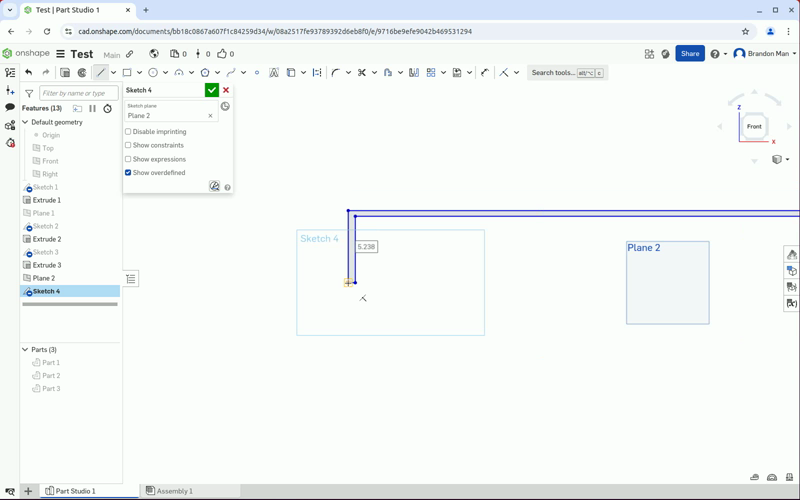
scroll(-6)
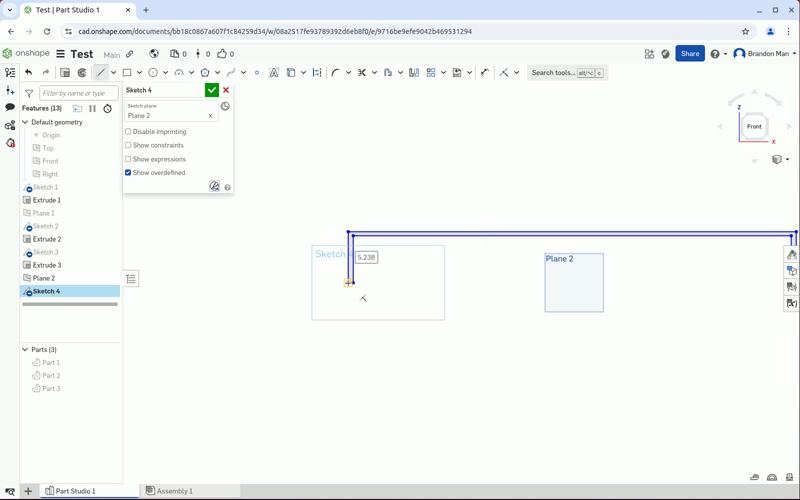
scroll(-6)
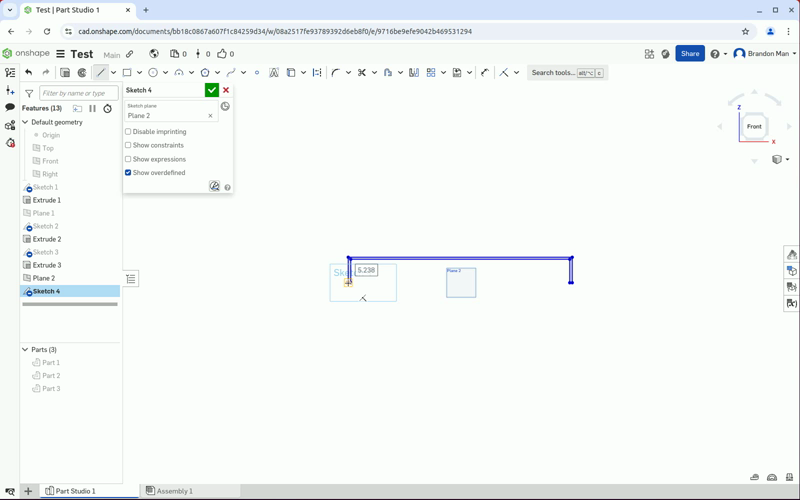
key(esc)
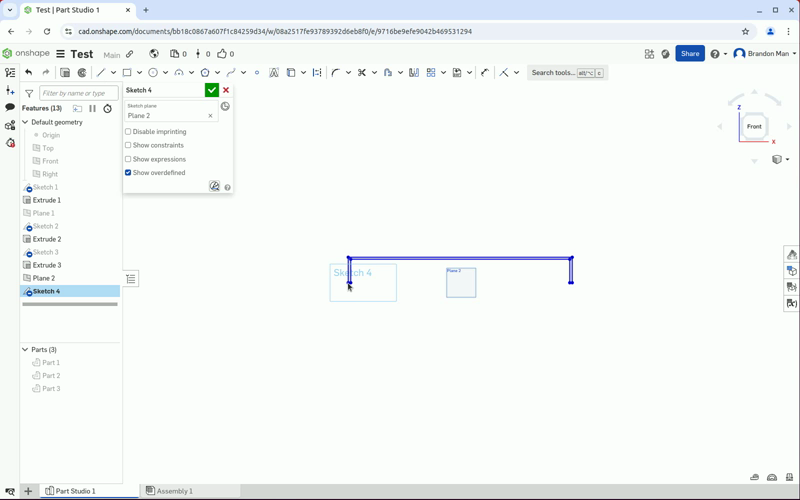
mouse_move(526, 257)
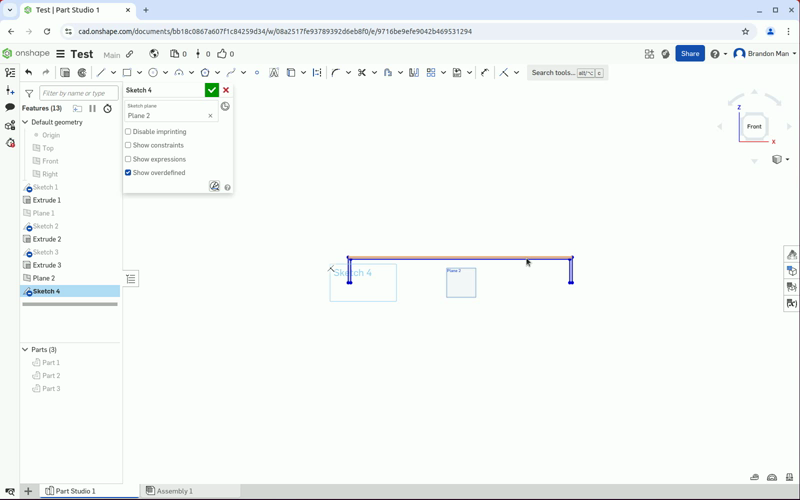
scroll(6)
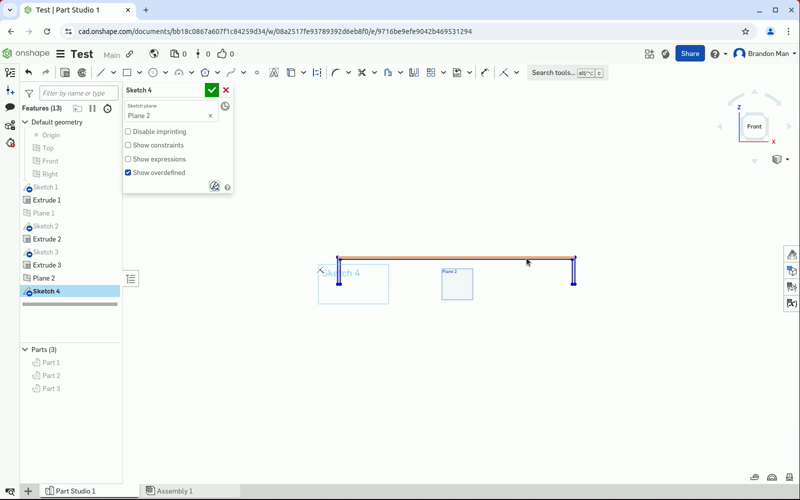
scroll(6)
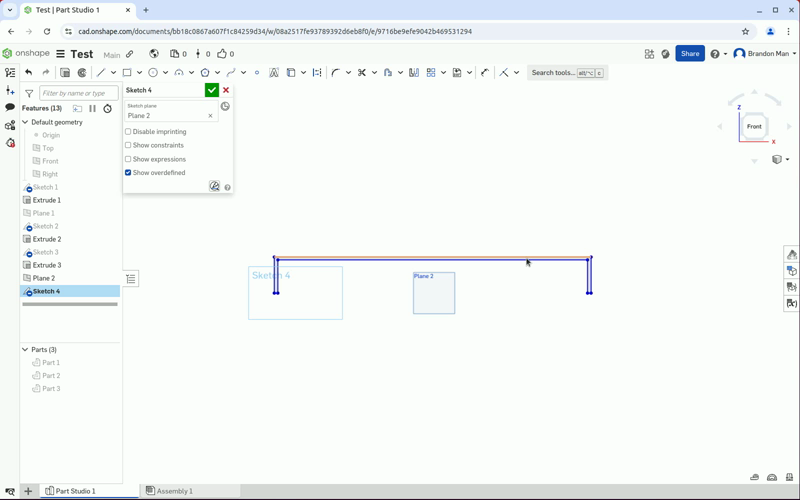
scroll(6)
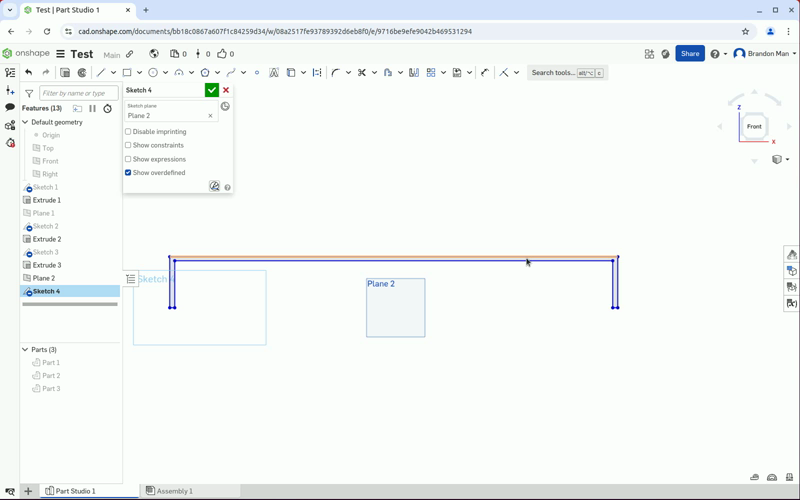
scroll(6)
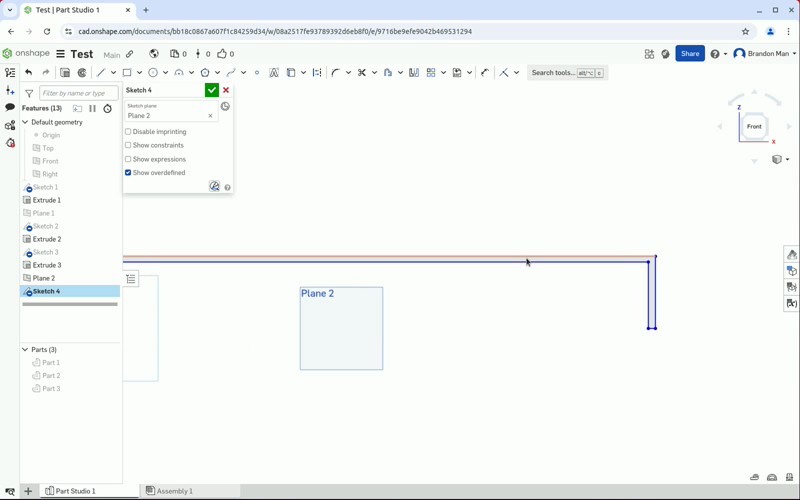
scroll(6)
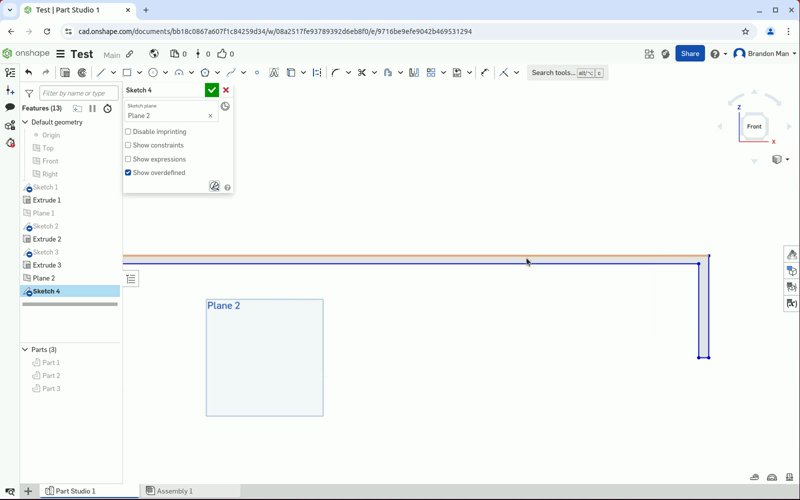
scroll(6)
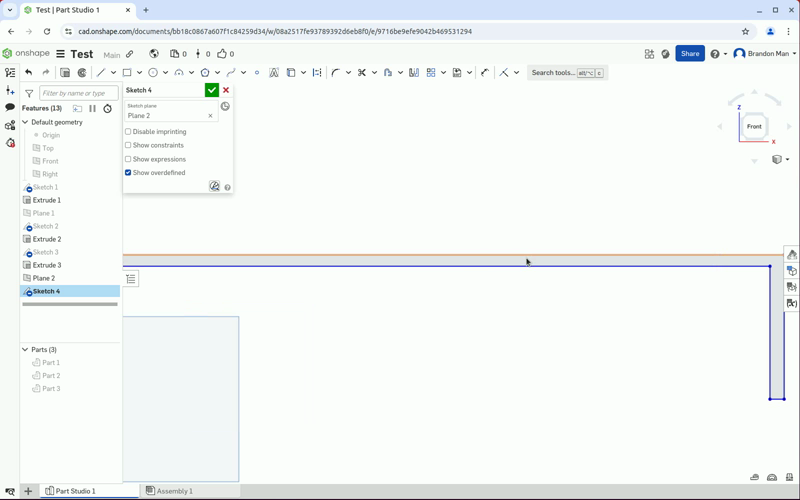
scroll(6)
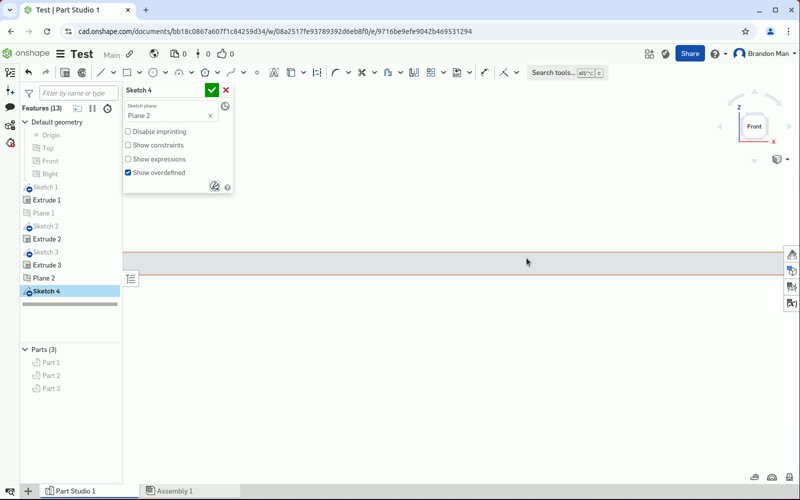
click(526, 257)
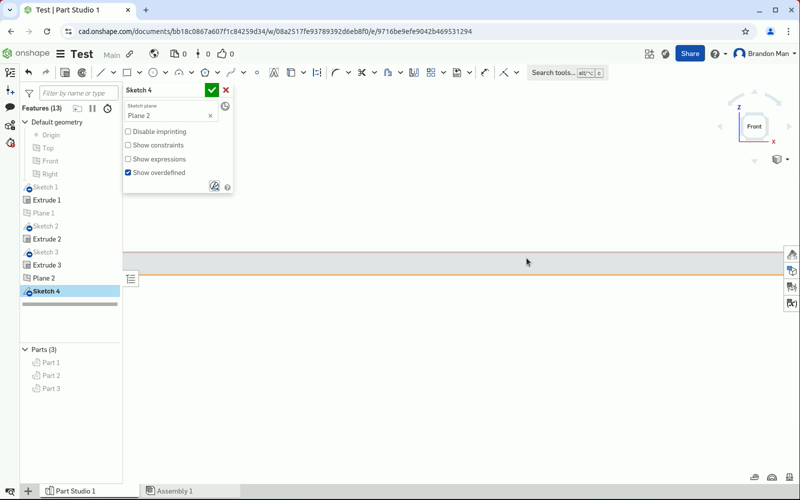
scroll(-6)
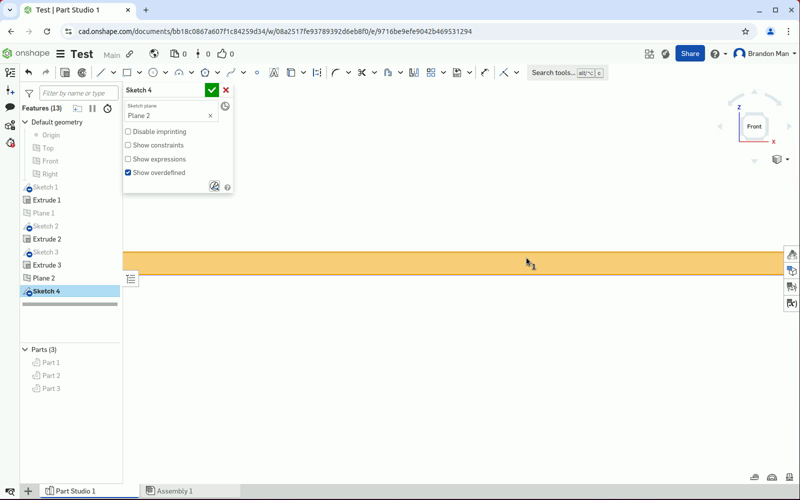
scroll(-6)
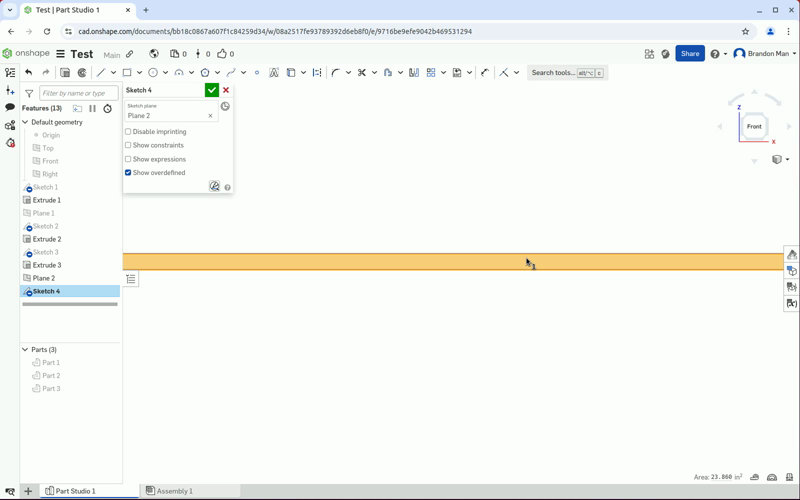
scroll(-6)
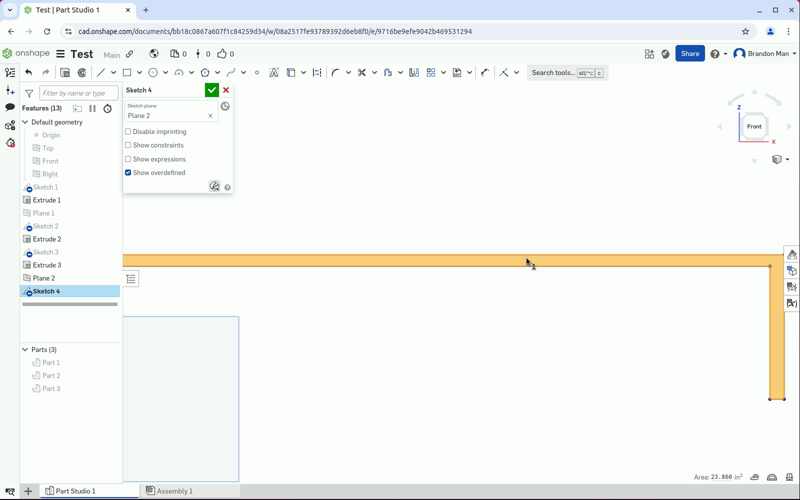
scroll(-6)
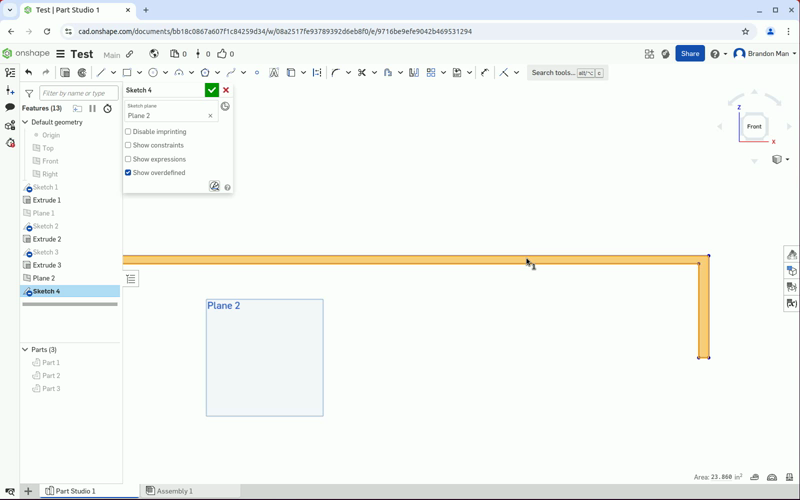
scroll(-6)
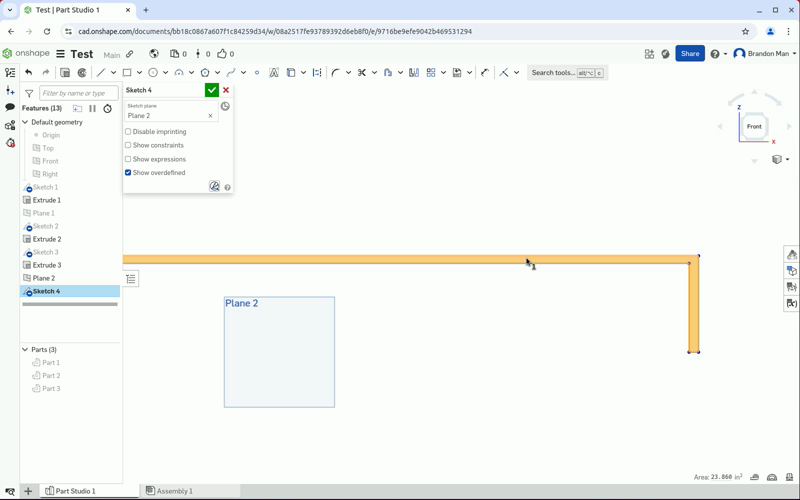
scroll(-6)
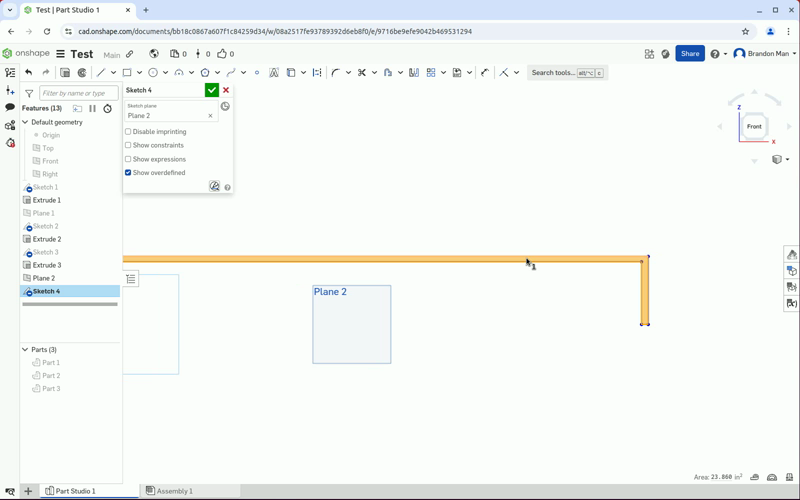
scroll(-6)
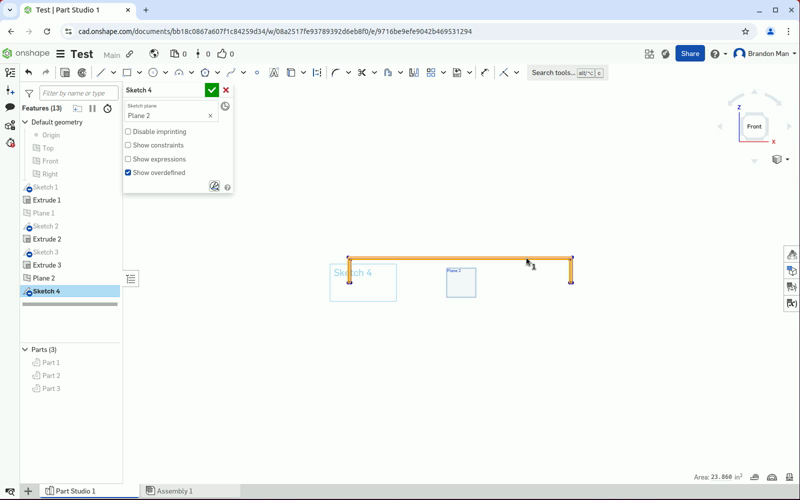
mouse_move(73, 352)
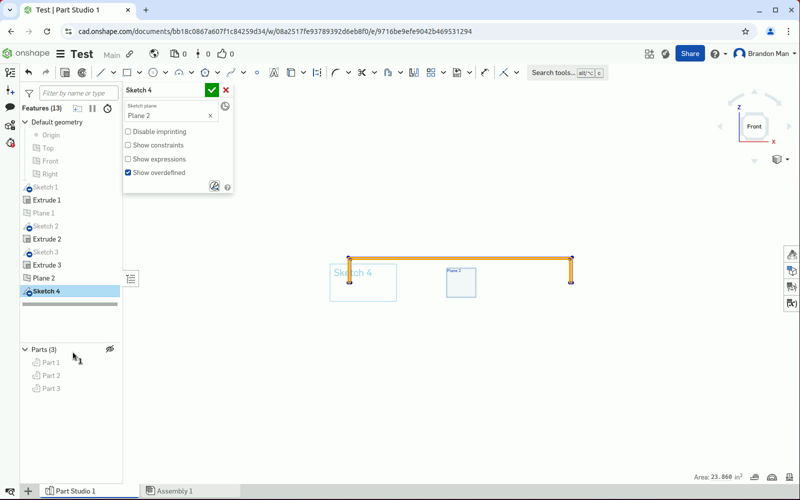
key(shift+y)
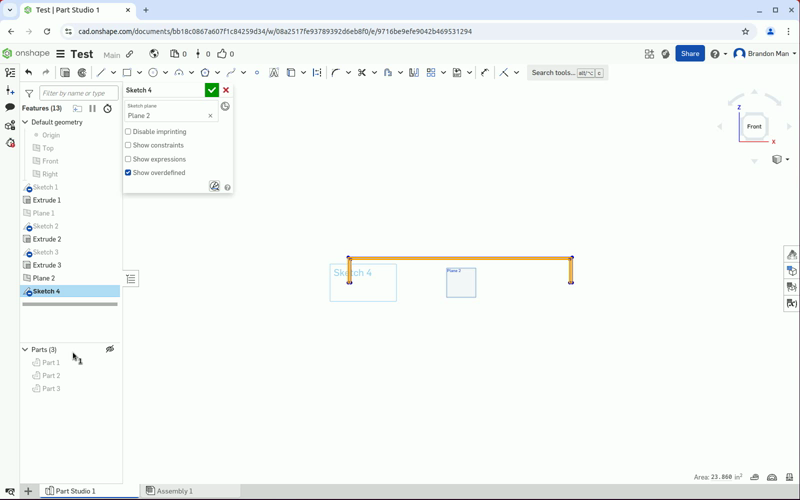
key(shift+e)
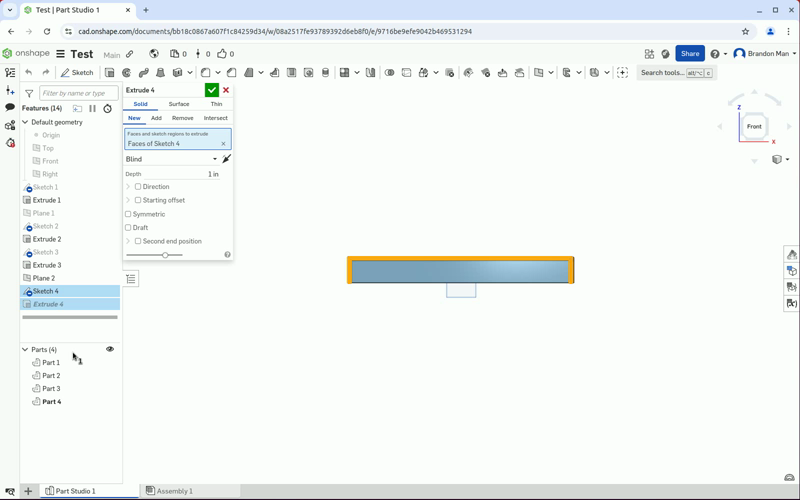
mouse_move(143, 106)
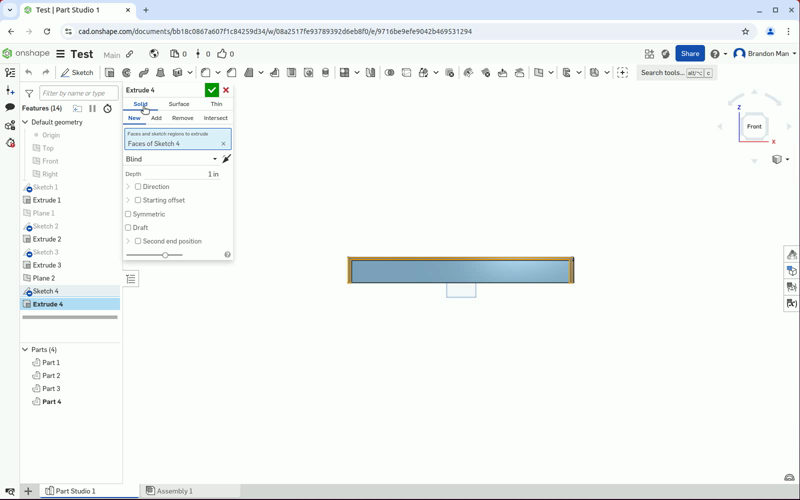
click(143, 106)
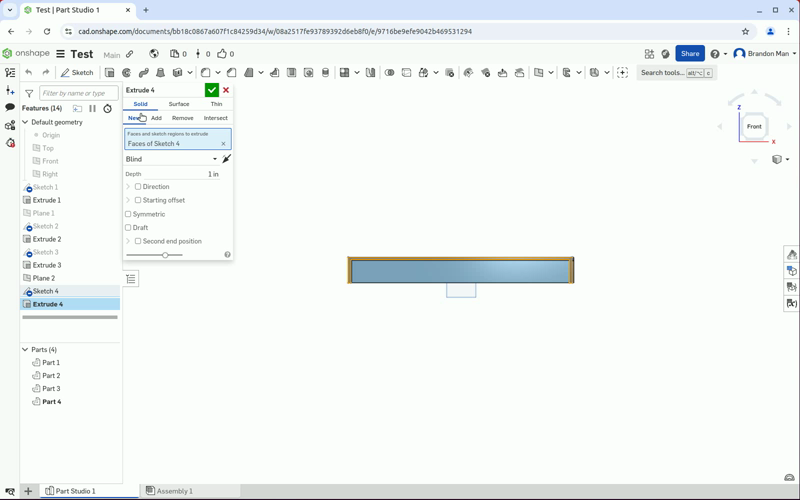
mouse_move(137, 120)
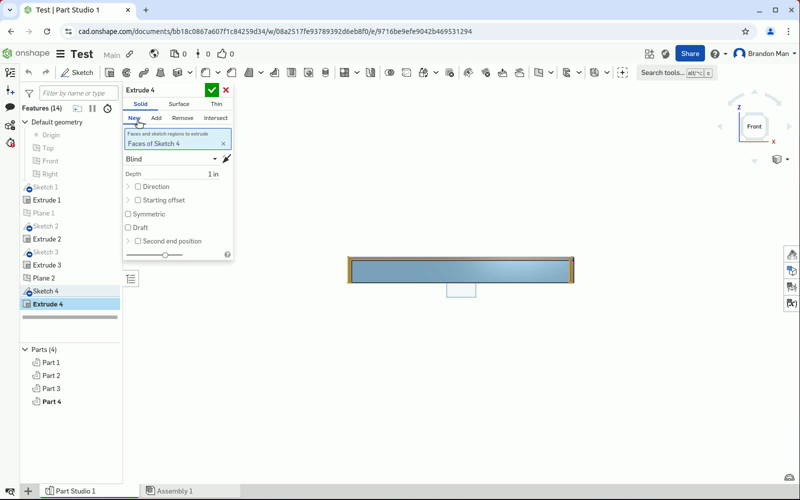
click(137, 120)
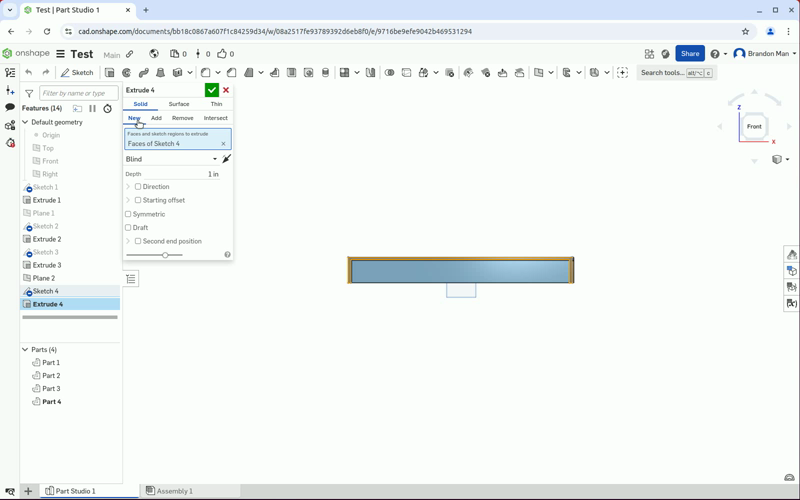
key(tab, 4)
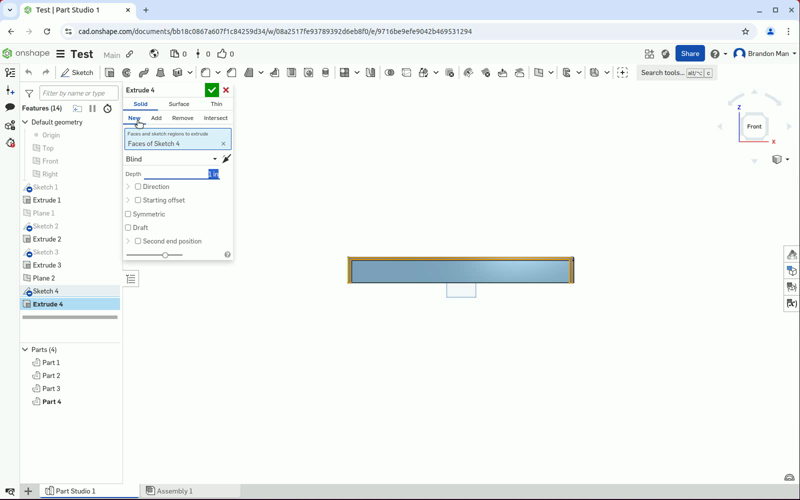
text(0.722)
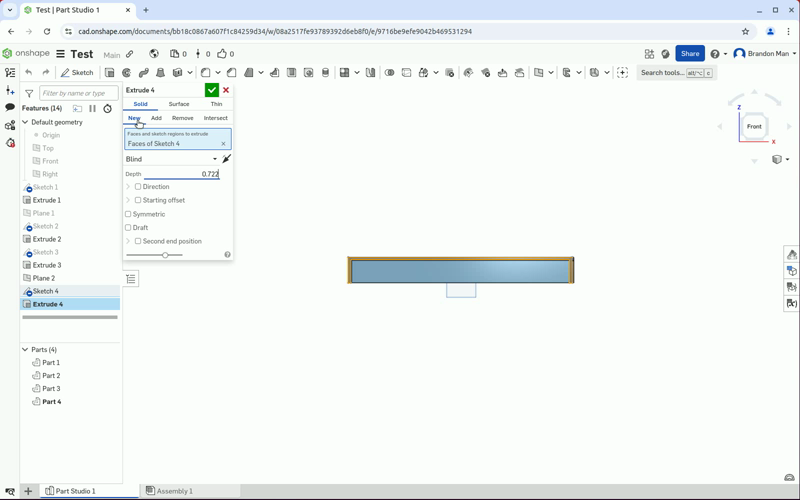
key(enter)
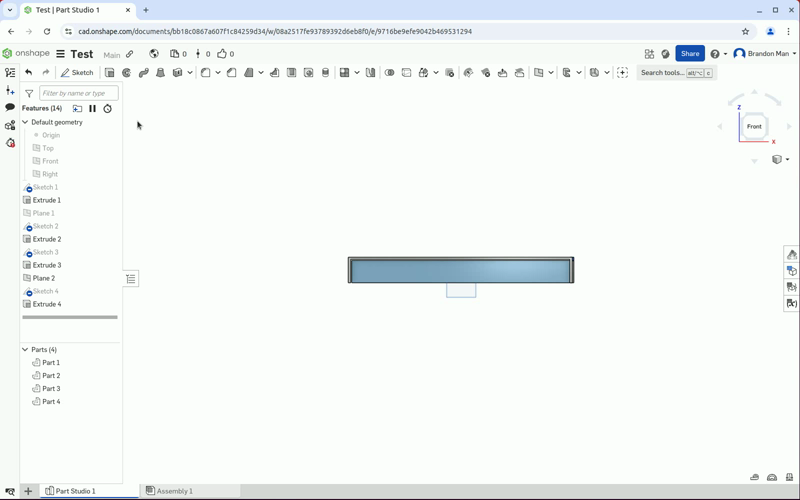
key(shift+h)
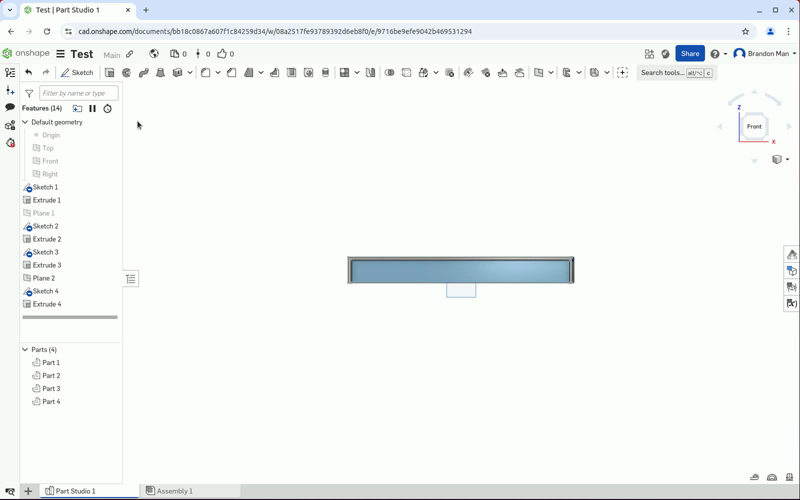
key(shift+h)
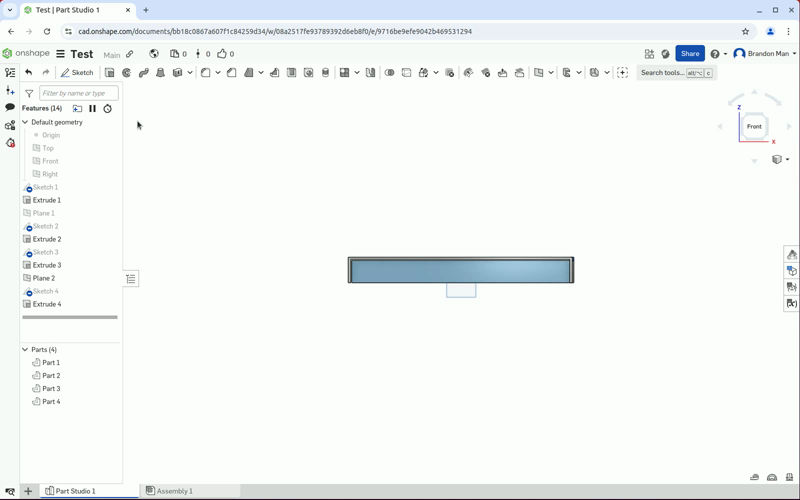
mouse_move(73, 189)
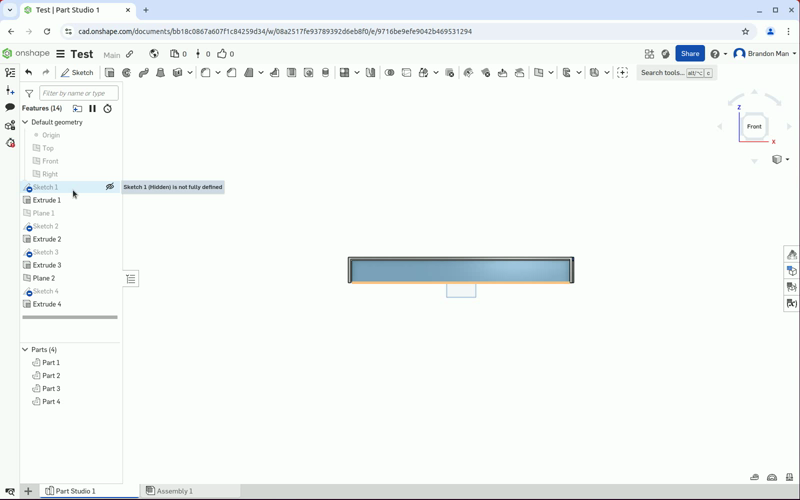
click(73, 189)
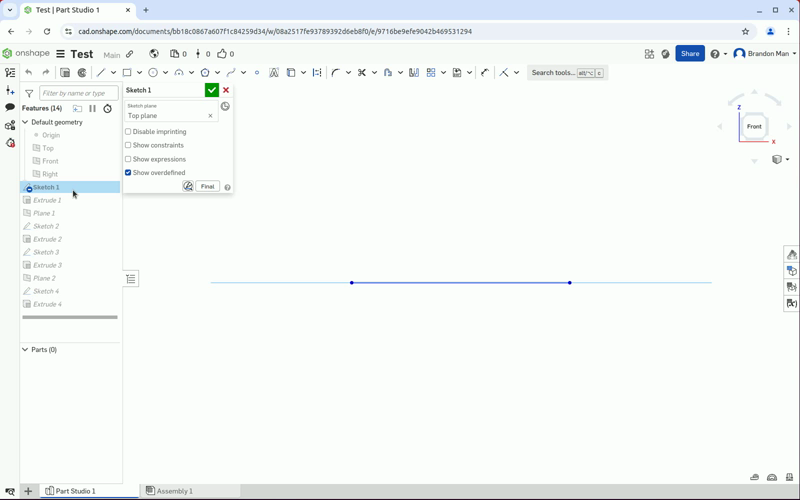
mouse_move(229, 92)
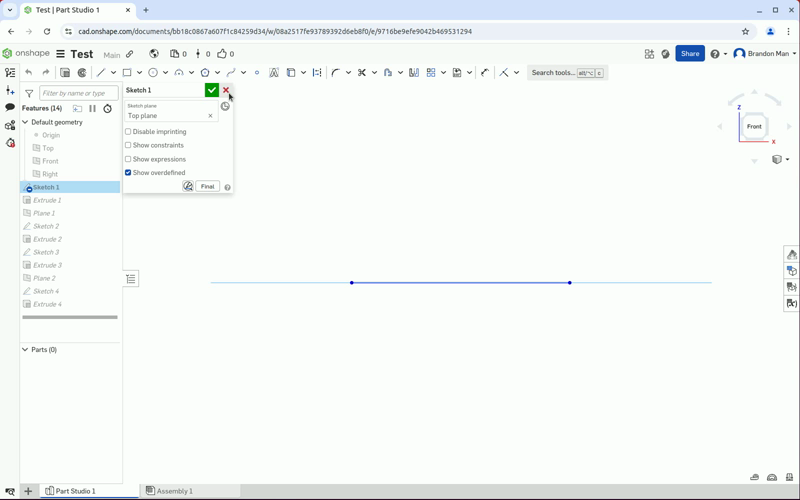
click(229, 92)
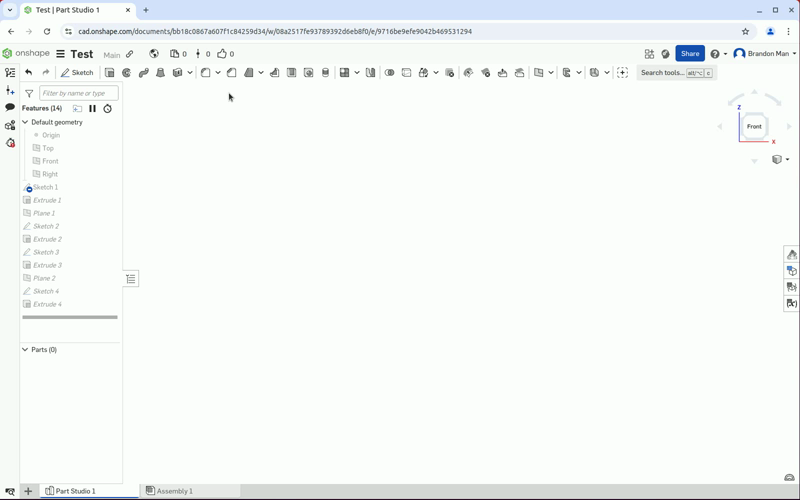
key(shift+s)
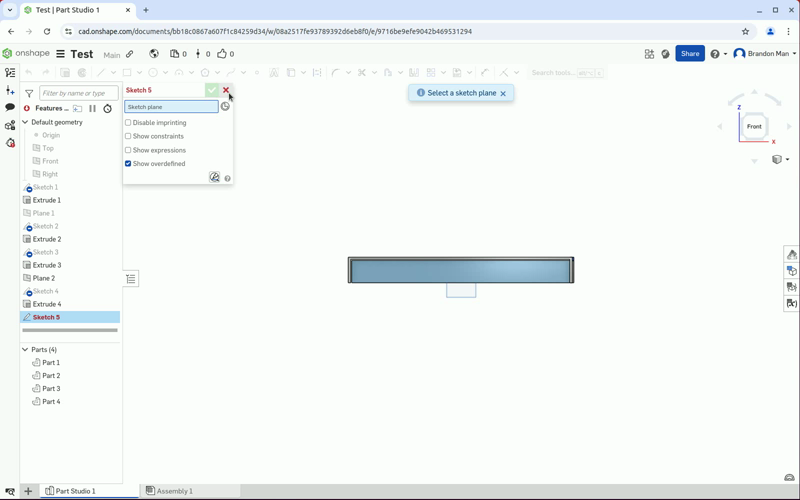
mouse_move(73, 280)
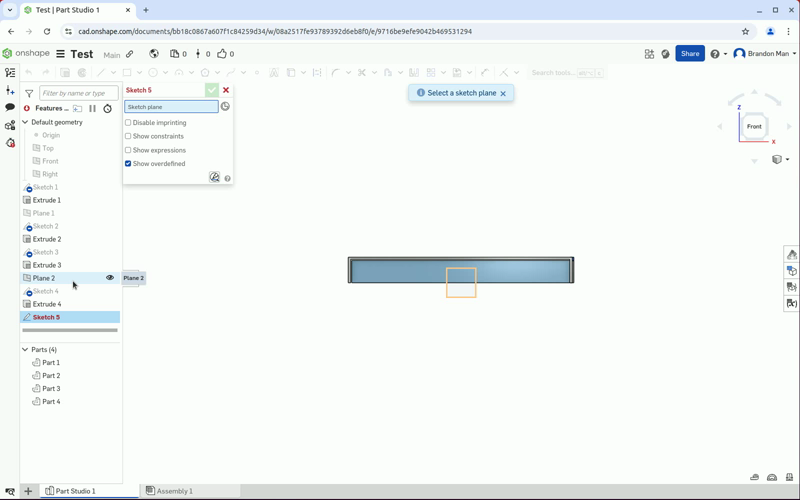
click(73, 280)
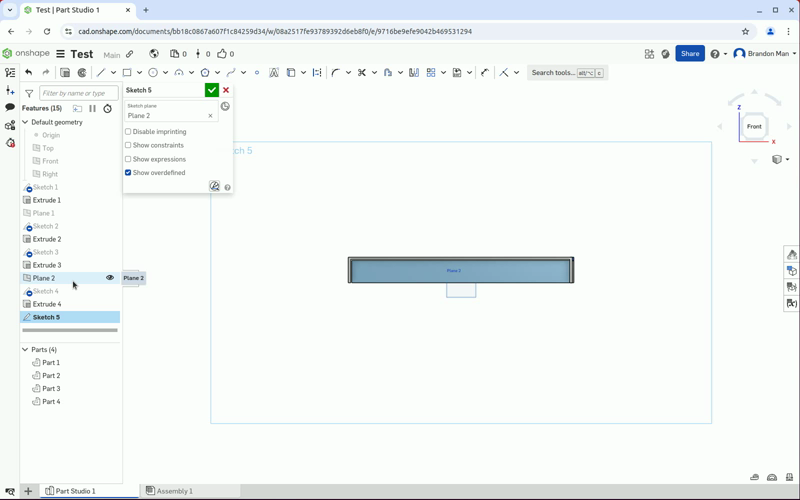
mouse_move(73, 352)
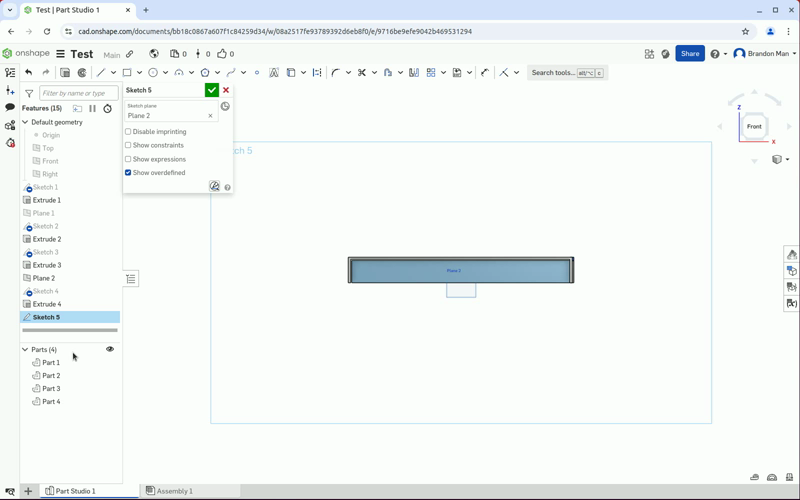
key(y)
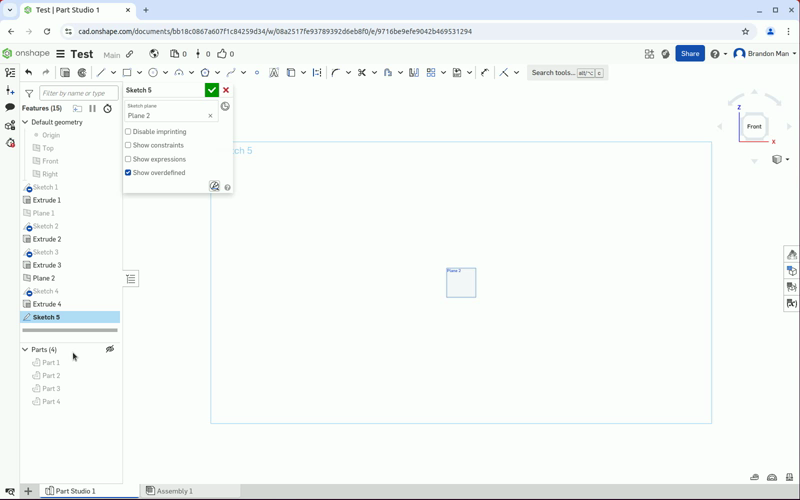
key(l)
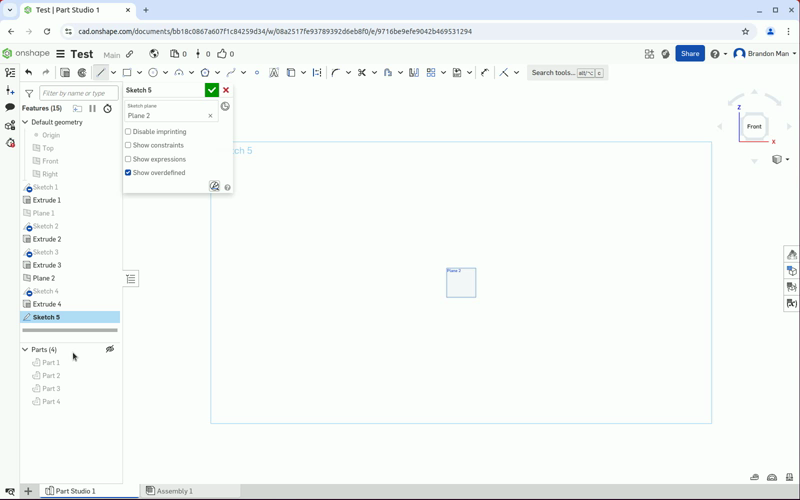
key_down(shift)
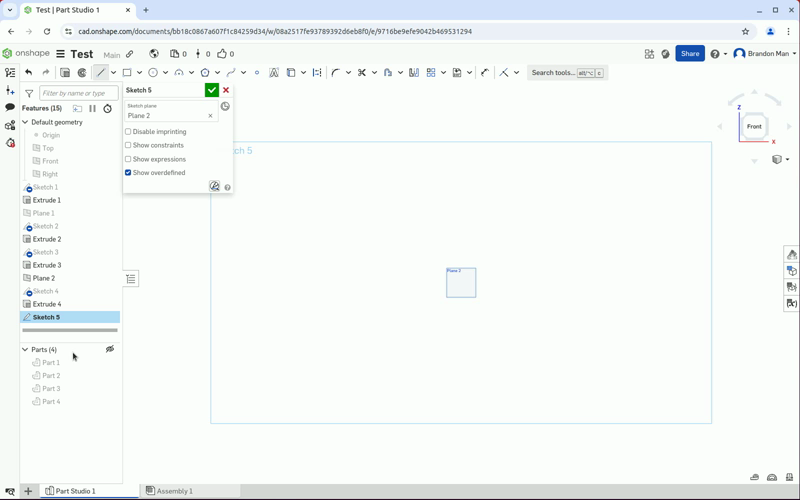
mouse_move(351, 282)
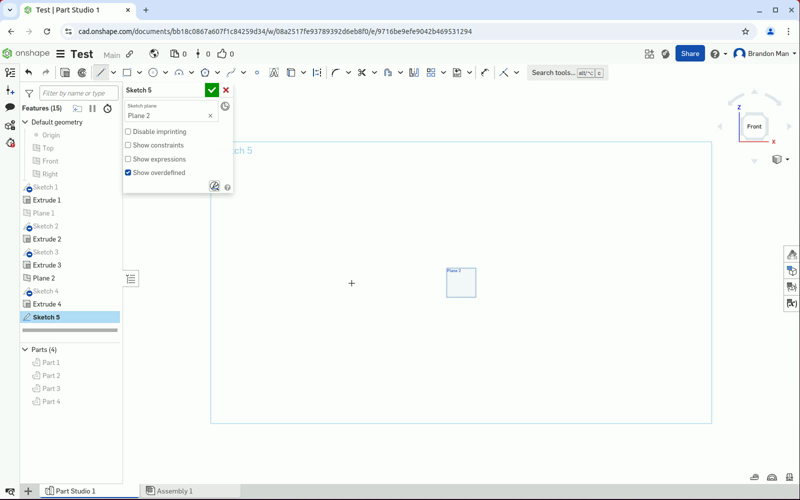
click(351, 282)
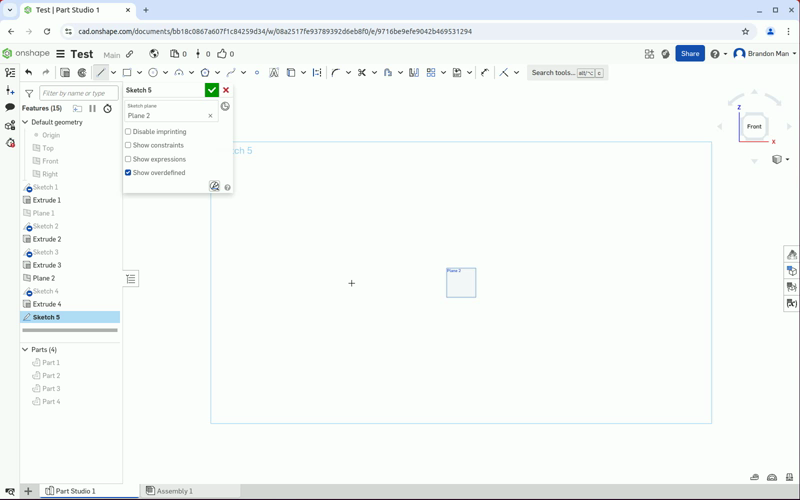
key_up(shift)
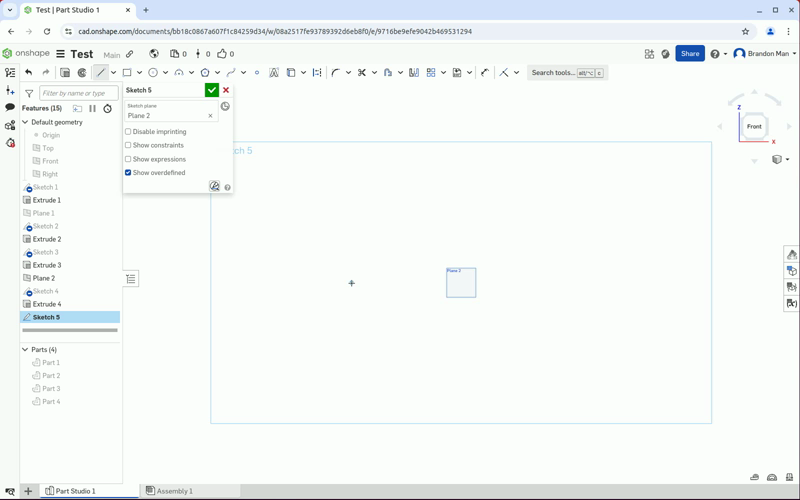
key_down(shift)
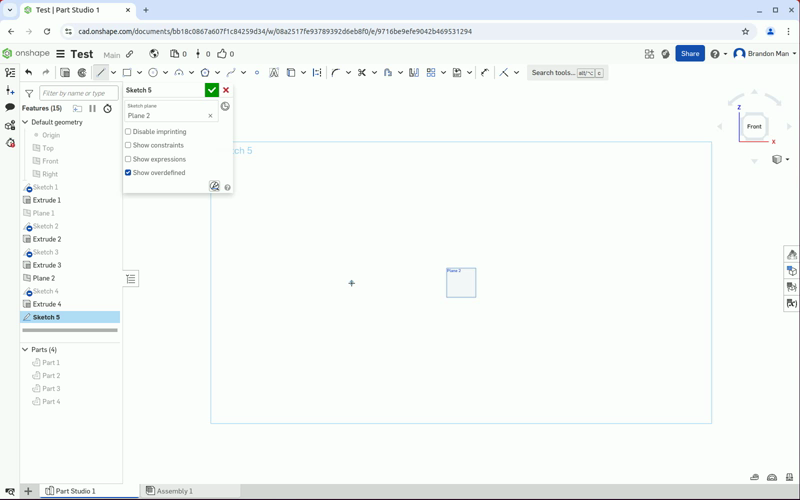
mouse_move(569, 282)
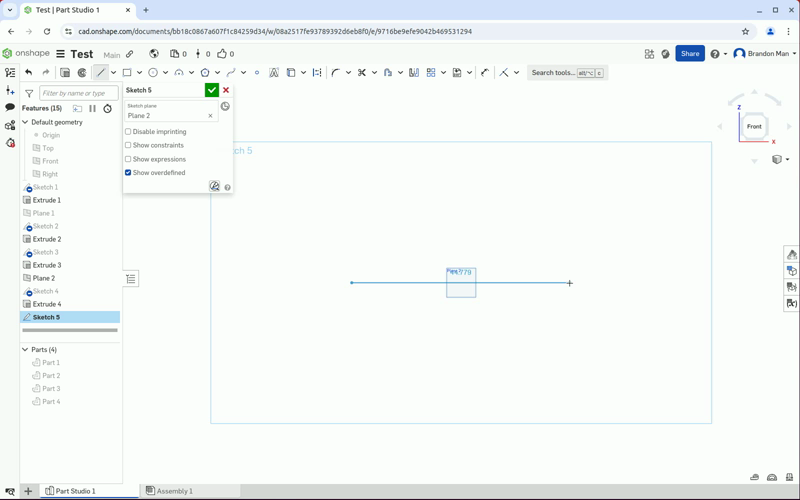
click(569, 282)
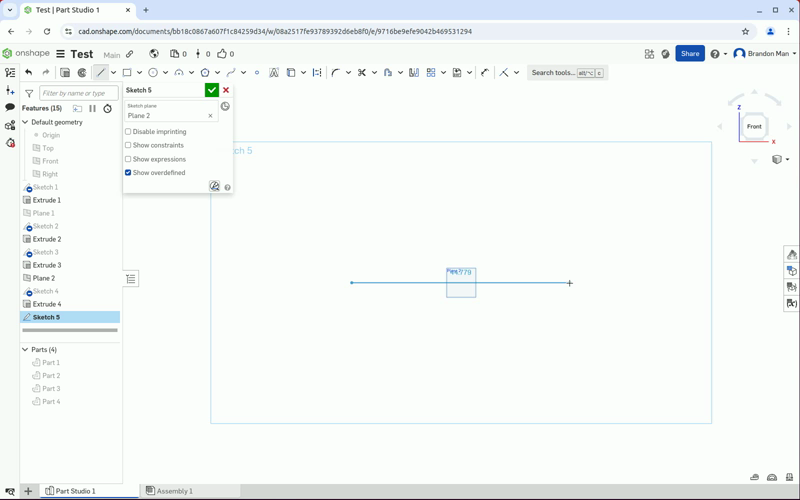
key_up(shift)
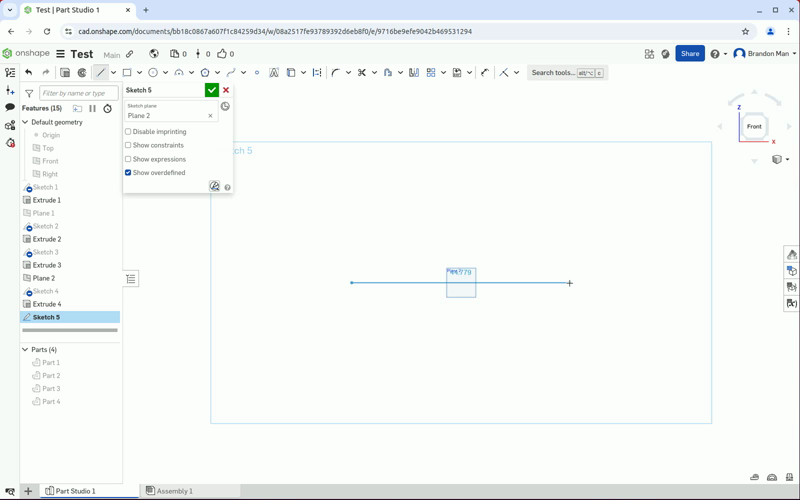
key_down(shift)
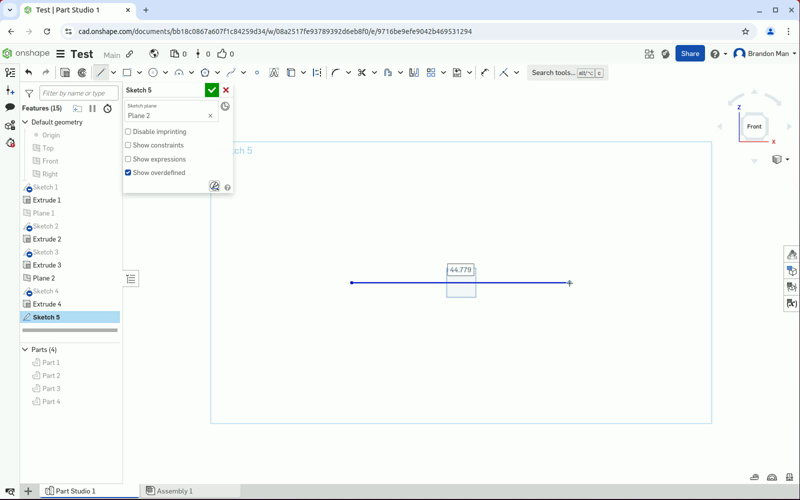
mouse_move(589, 282)
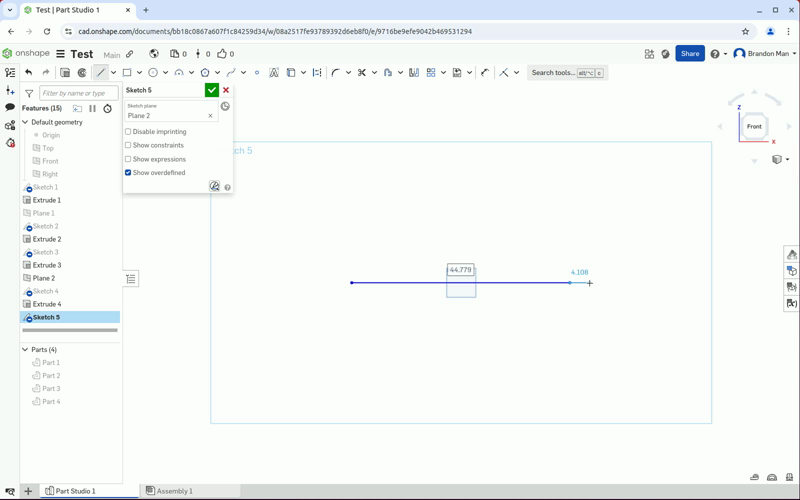
mouse_move(569, 260)
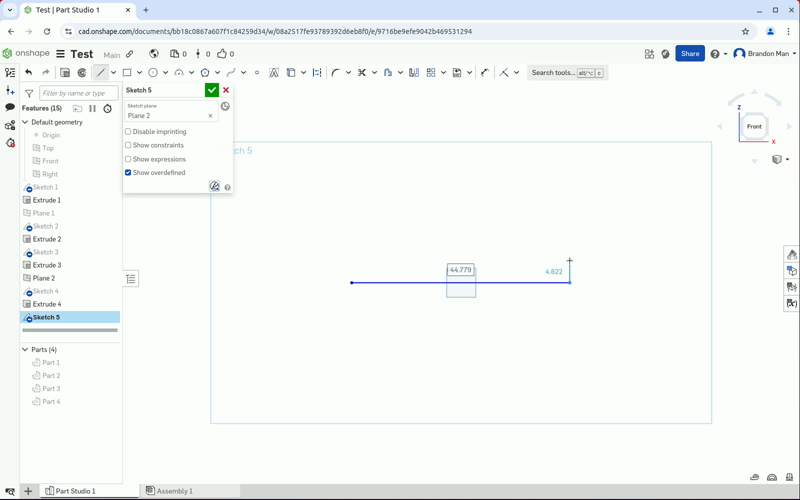
click(569, 260)
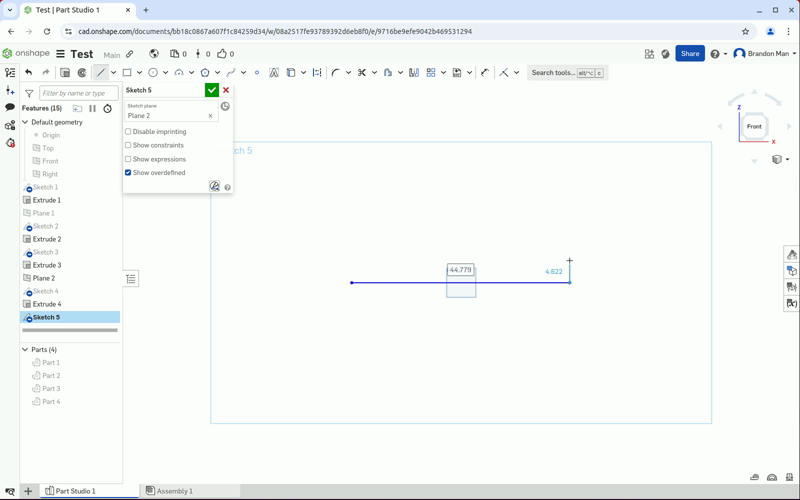
key_up(shift)
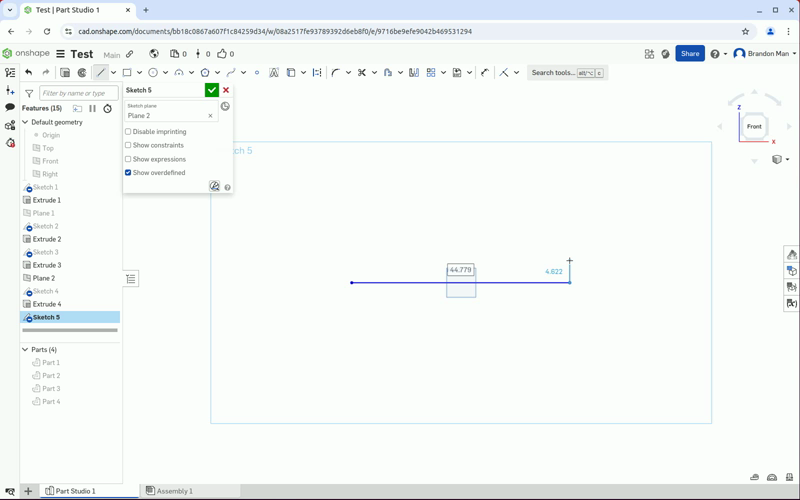
key_down(shift)
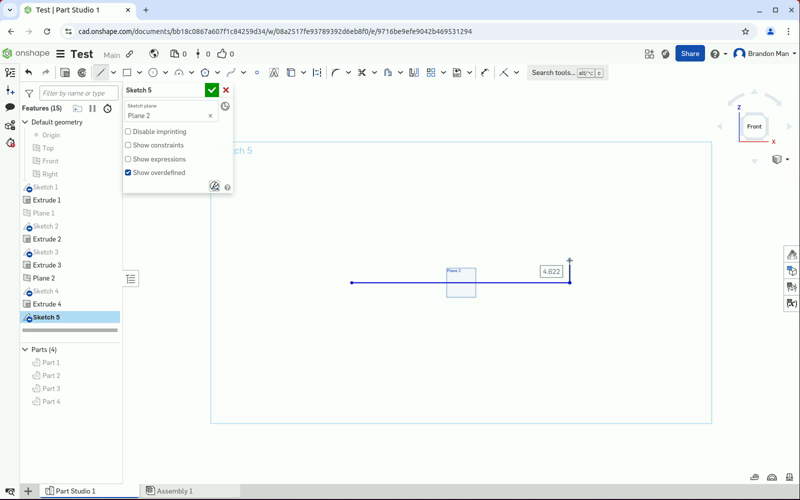
mouse_move(351, 260)
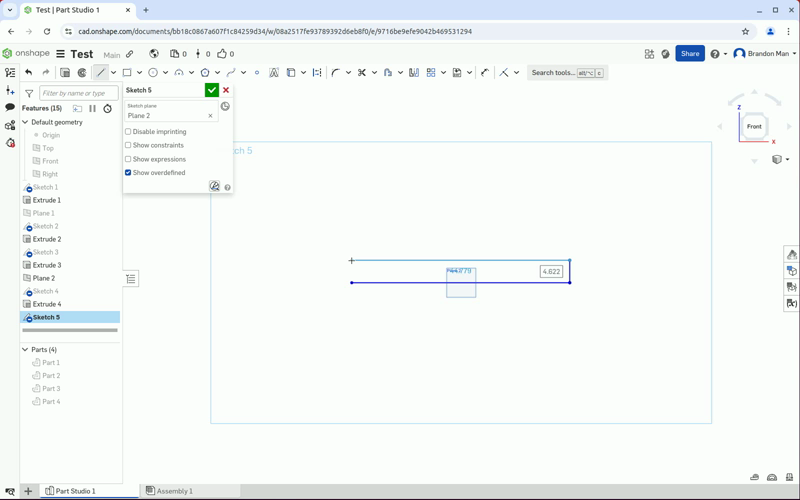
click(351, 260)
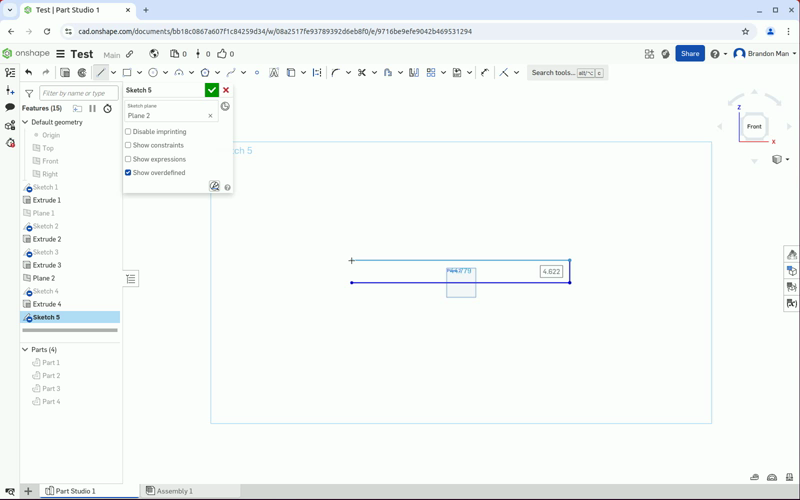
key_up(shift)
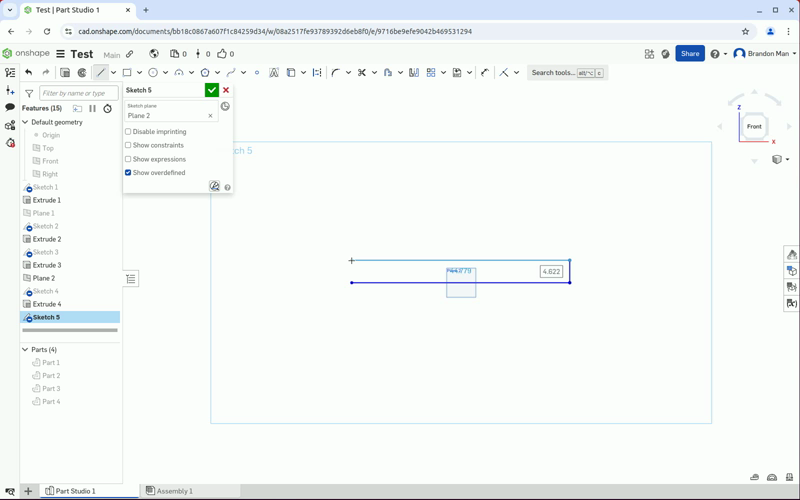
mouse_move(381, 260)
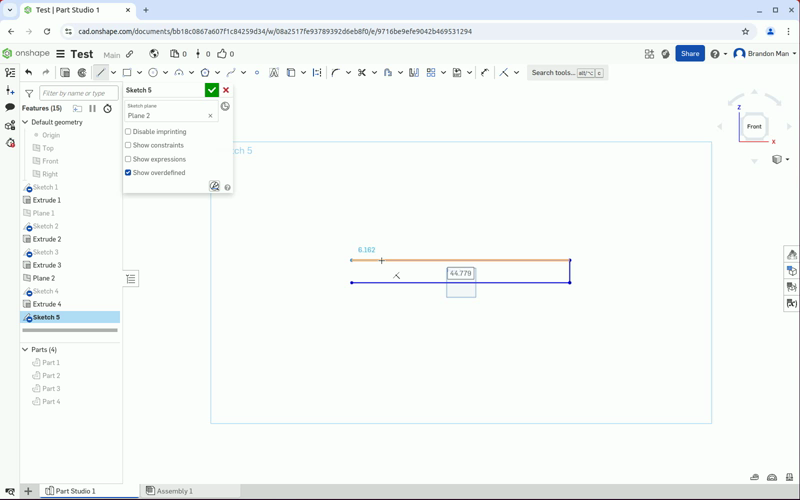
key_down(shift)
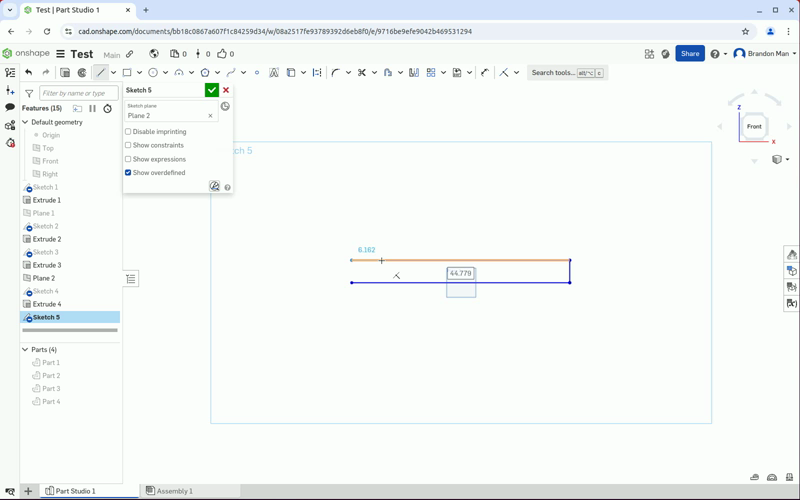
mouse_move(351, 282)
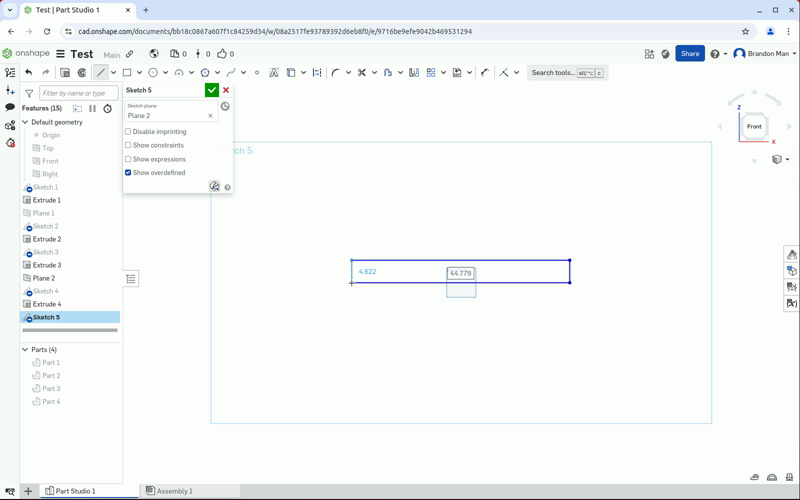
key_up(shift)
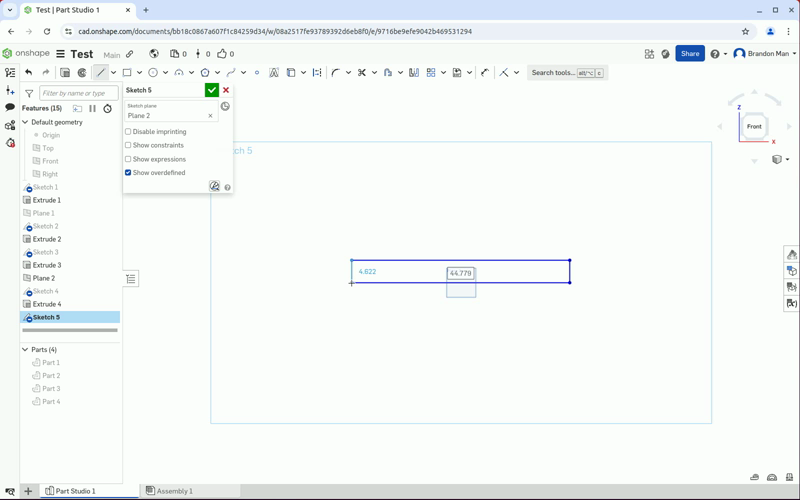
click(351, 282)
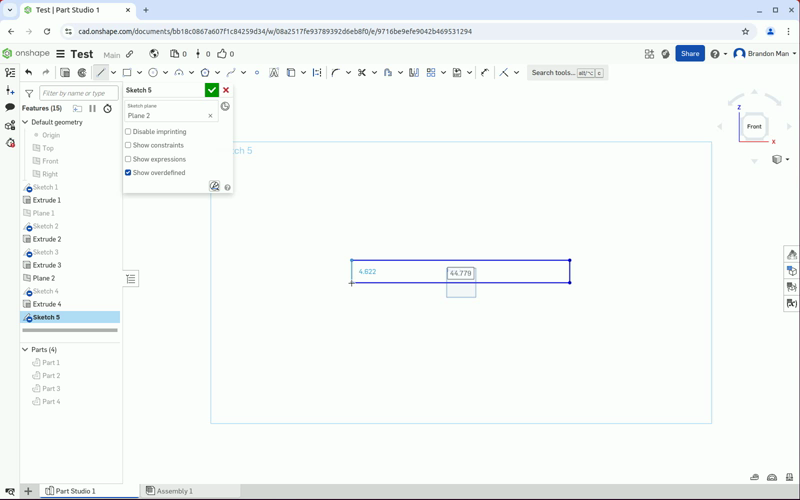
key(esc)
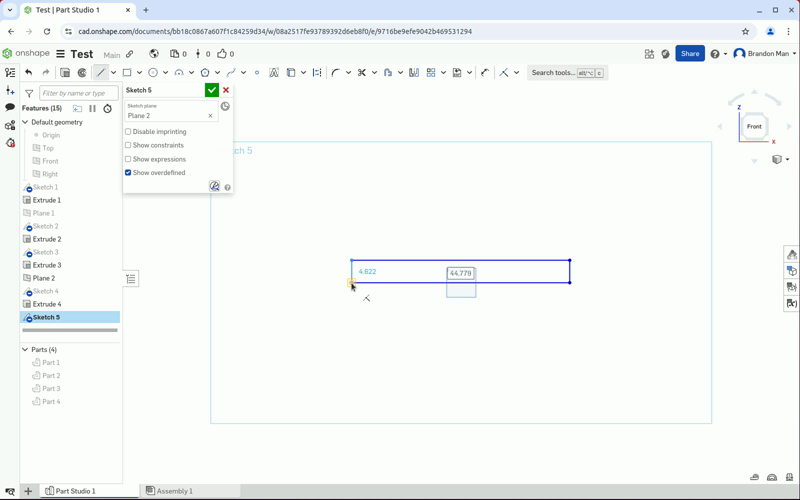
mouse_move(547, 273)
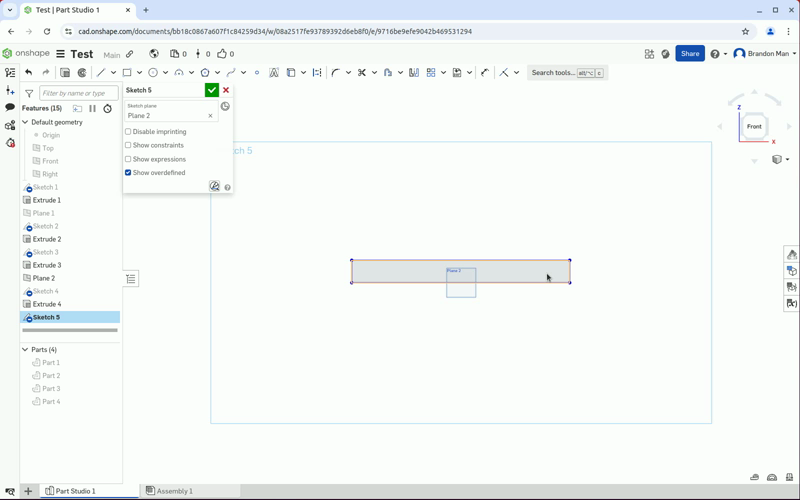
click(547, 273)
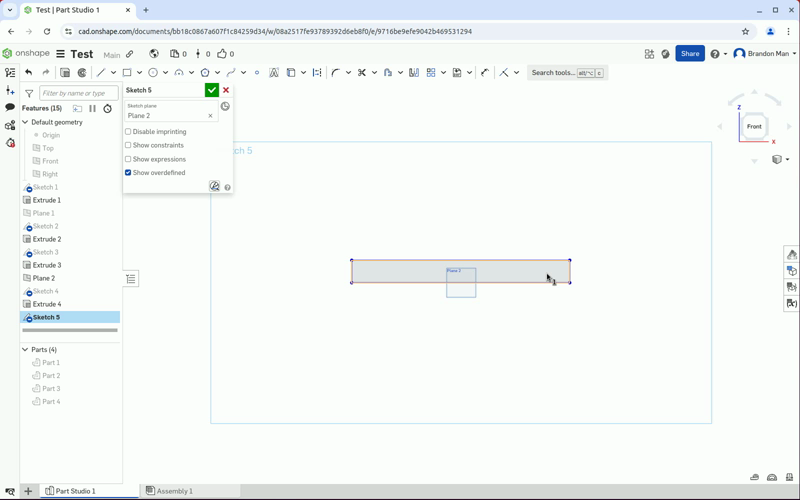
mouse_move(73, 352)
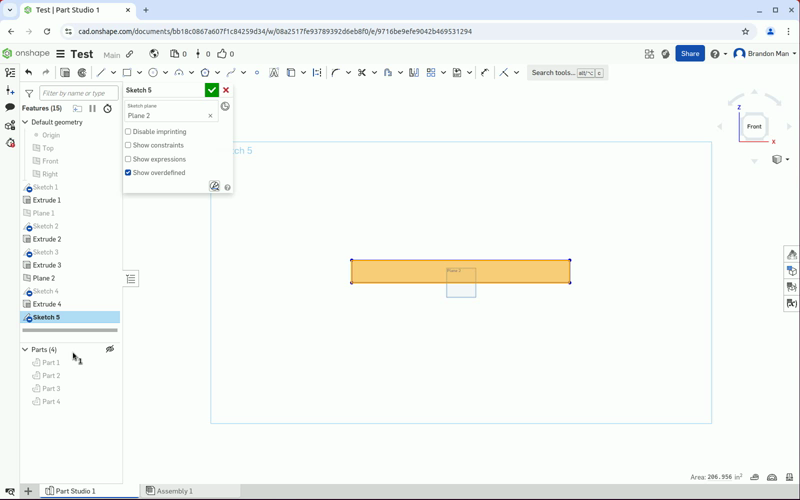
key(shift+y)
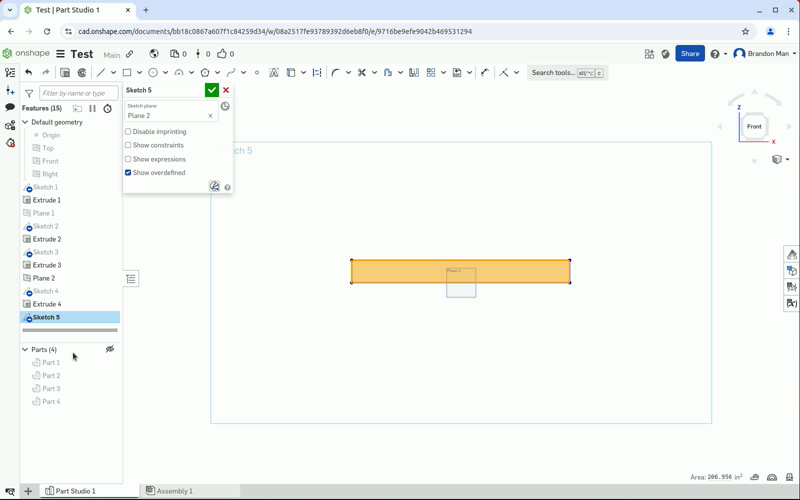
key(shift+e)
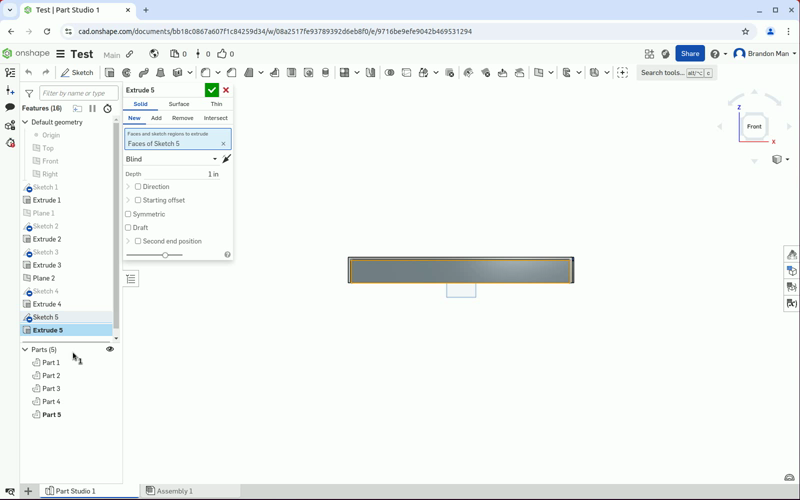
mouse_move(143, 106)
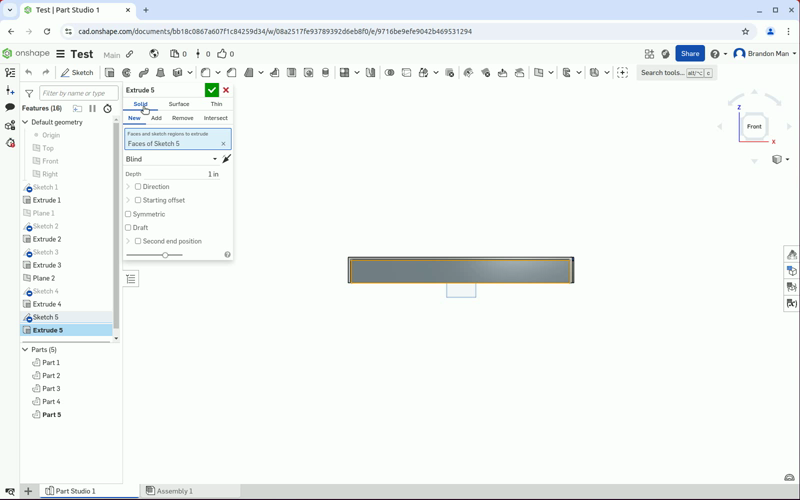
click(143, 106)
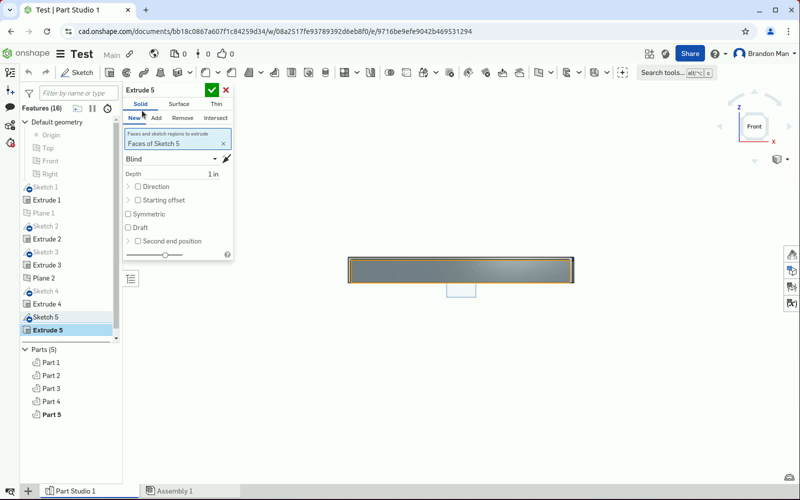
mouse_move(137, 120)
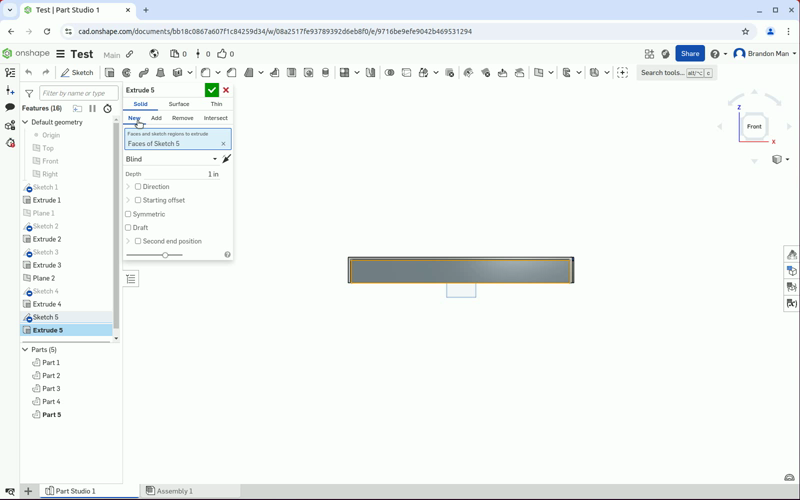
click(137, 120)
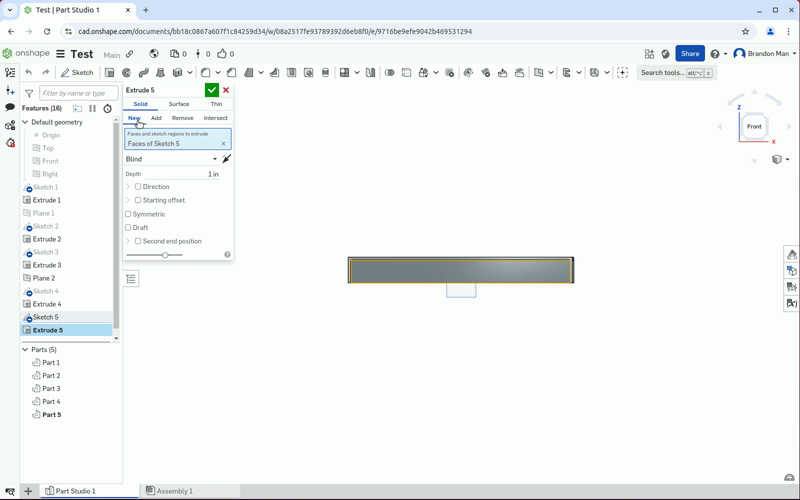
key(tab, 4)
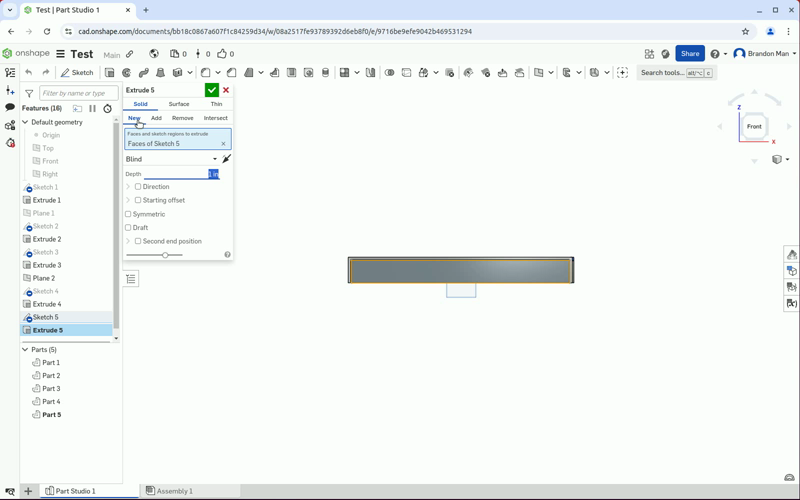
text(0.722)
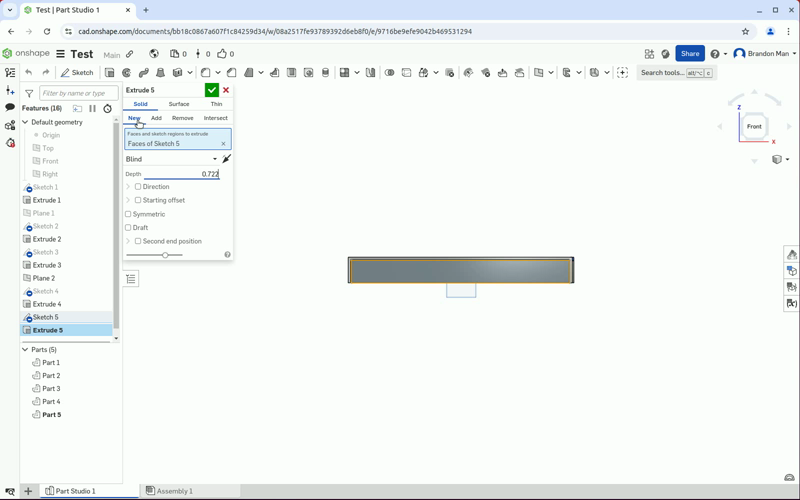
key(enter)
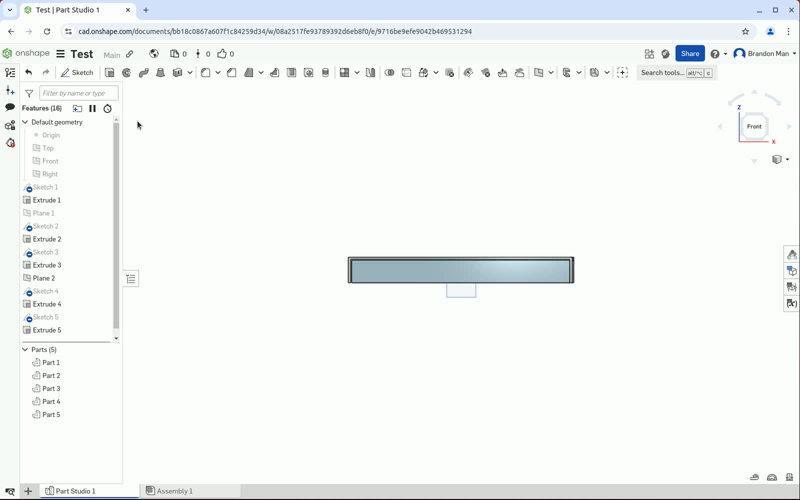
key(shift+h)
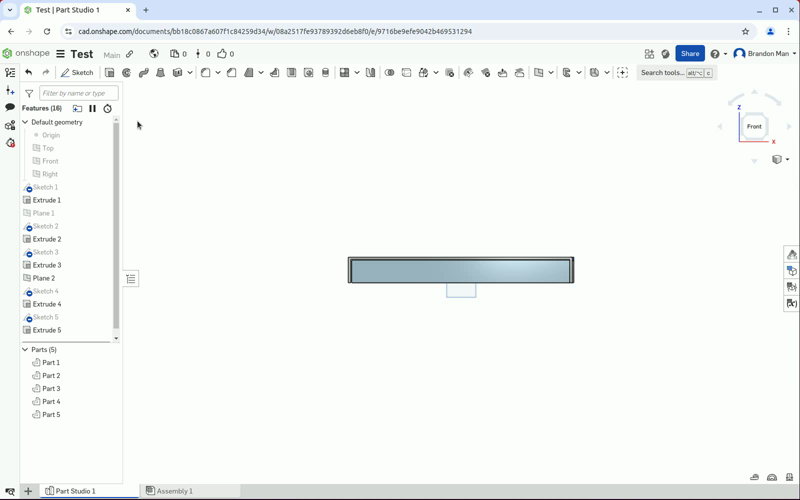
key(shift+h)
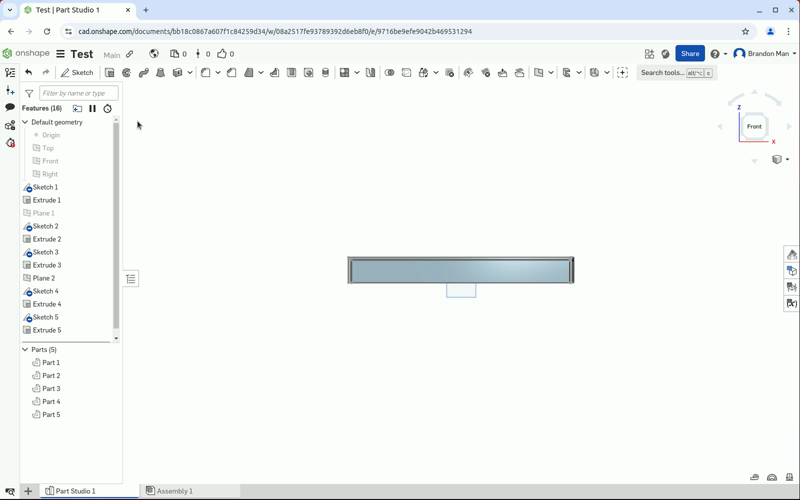
key(shift+7)
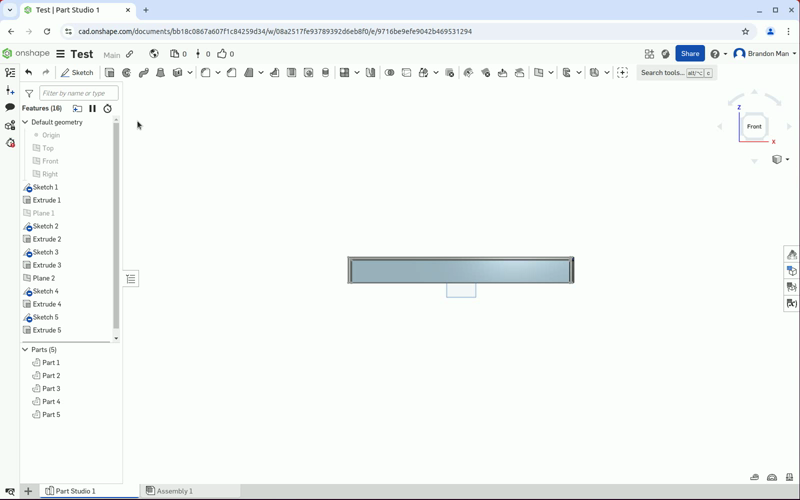
key(left, 2)
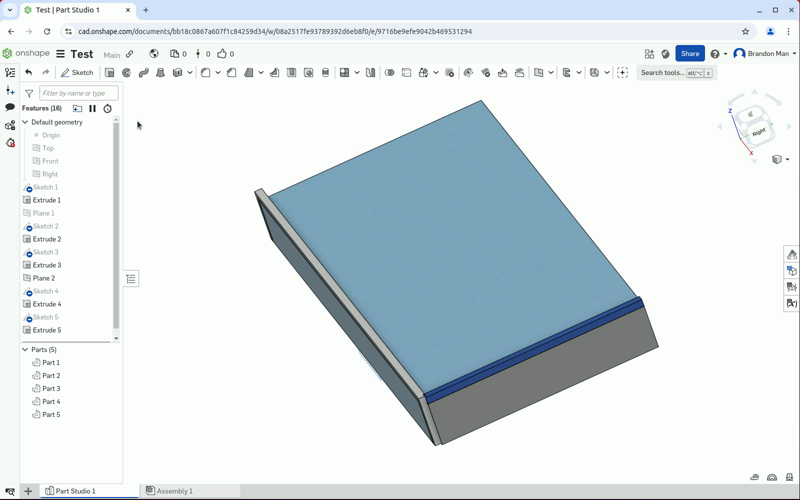
key(down, 2)
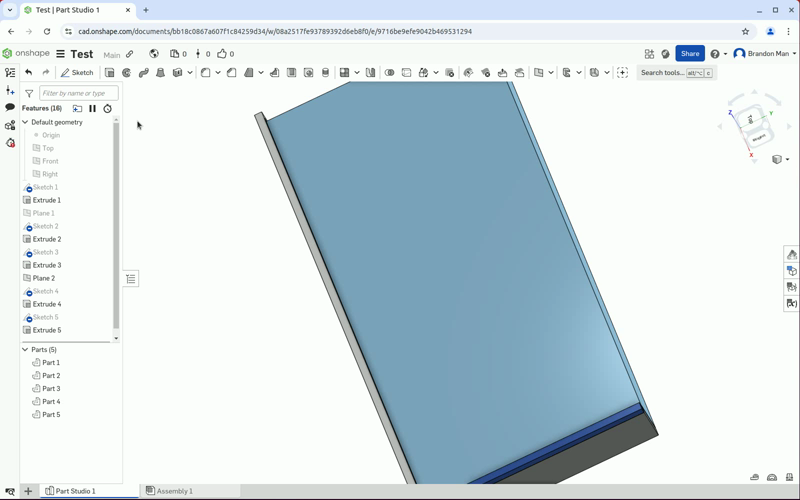
key(up, 2)
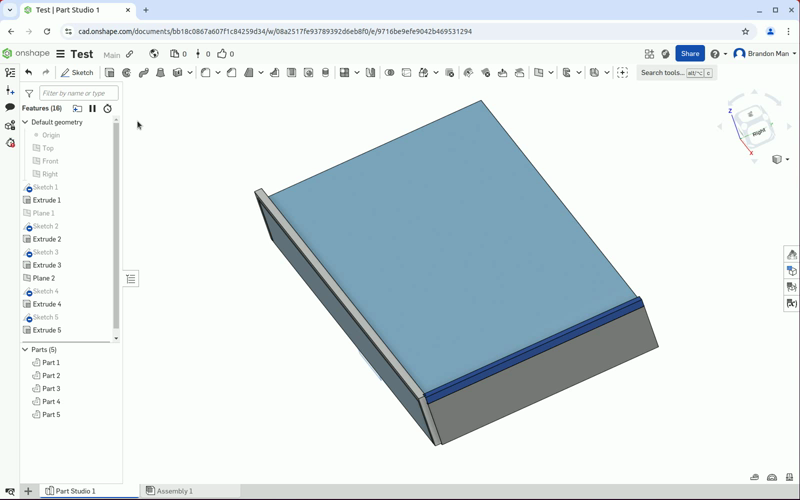
key(right, 2)
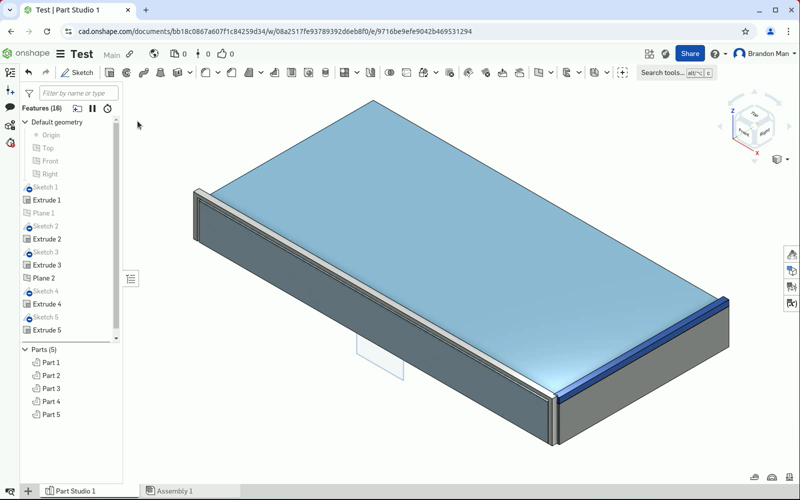
mouse_move(69, 189)
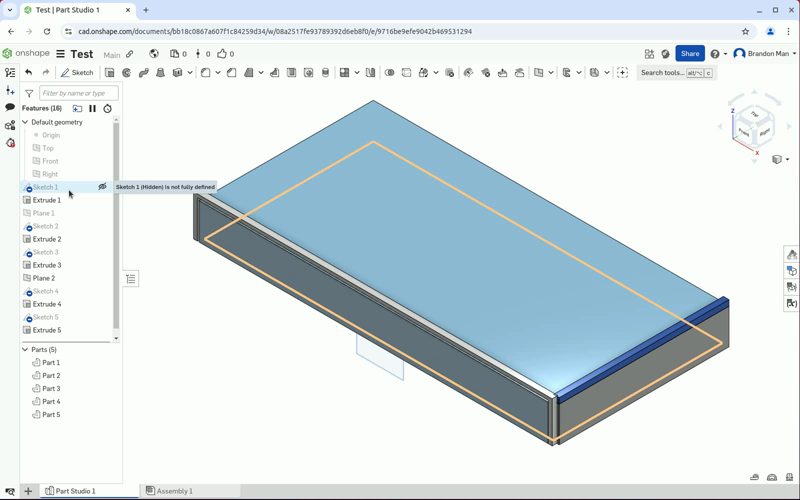
click(69, 189)